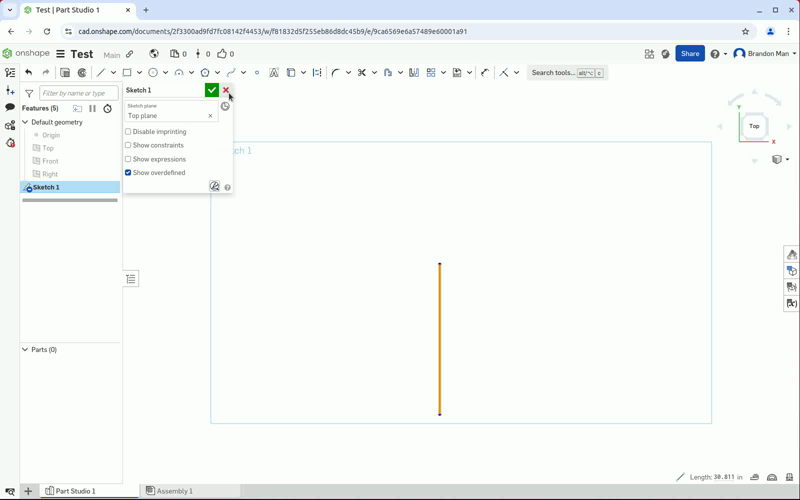
key(shift+h)
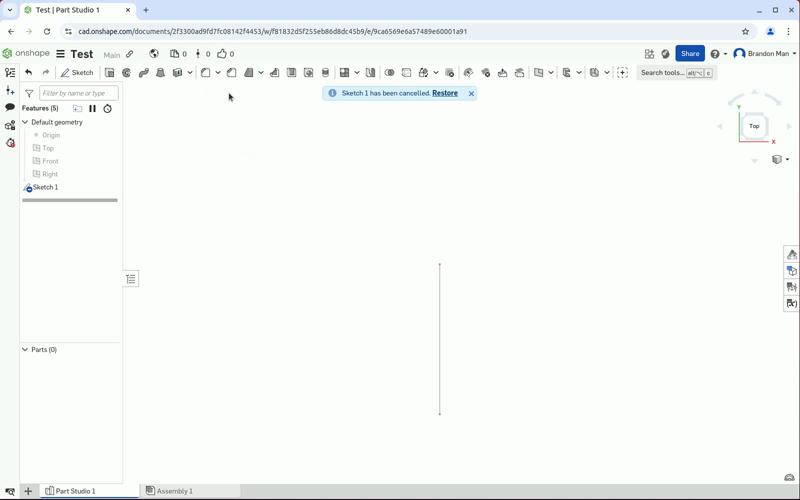
key(shift+s)
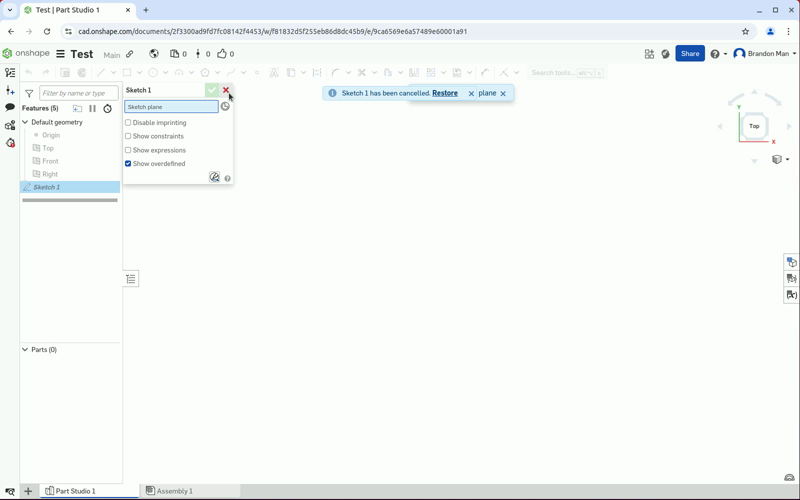
mouse_move(73, 150)
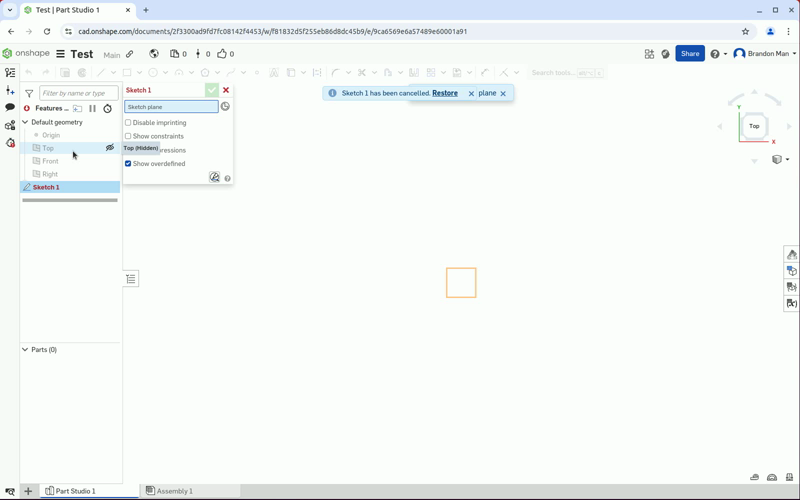
click(73, 150)
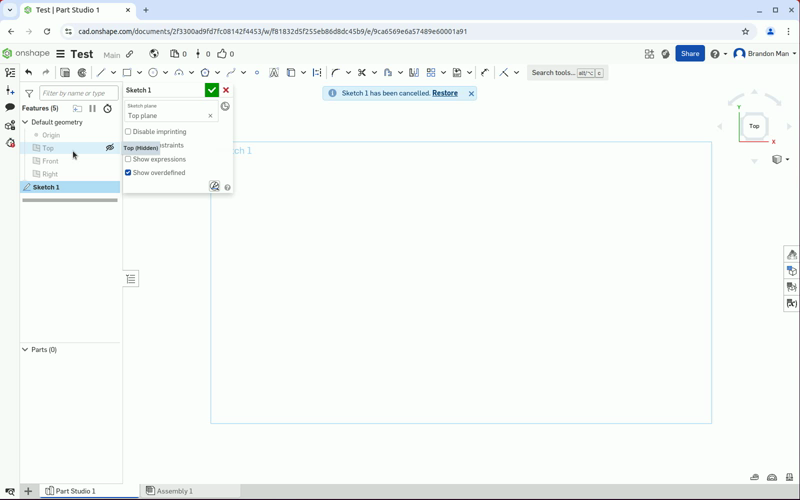
mouse_move(73, 352)
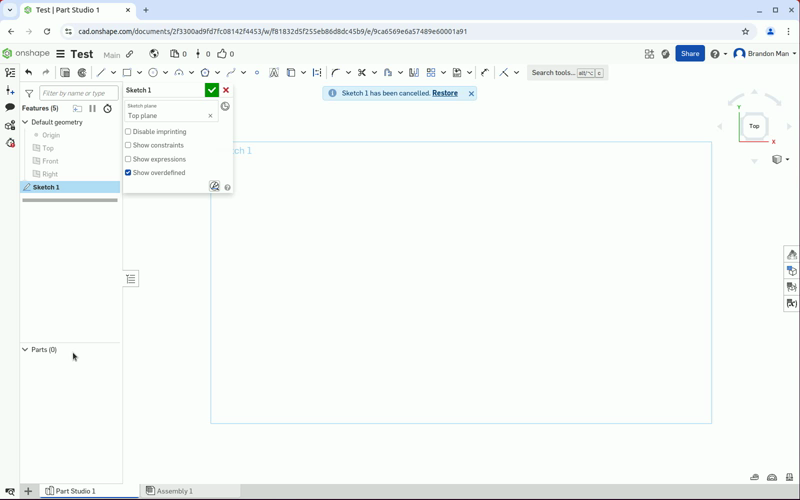
key(y)
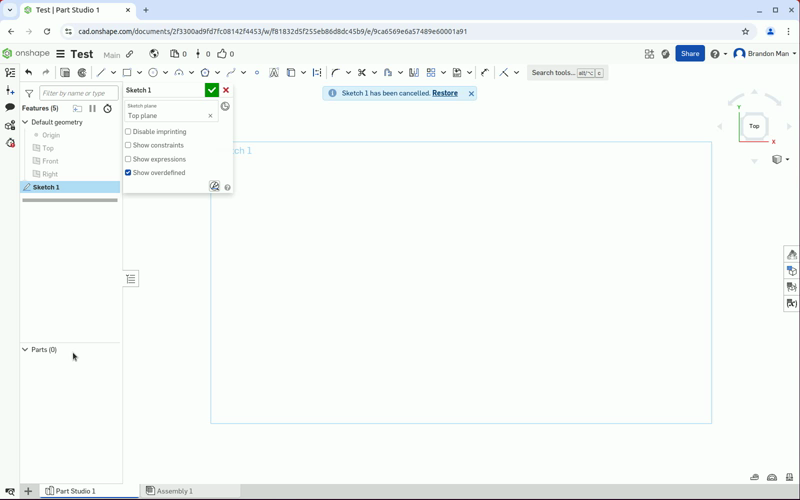
key(l)
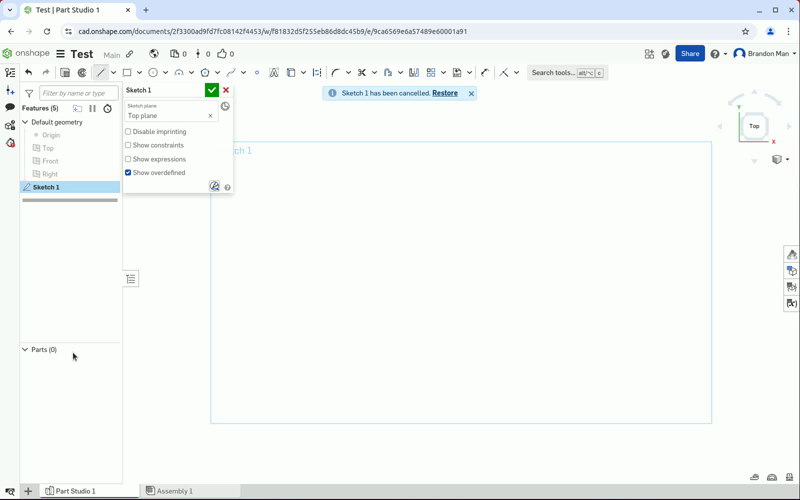
key_down(shift)
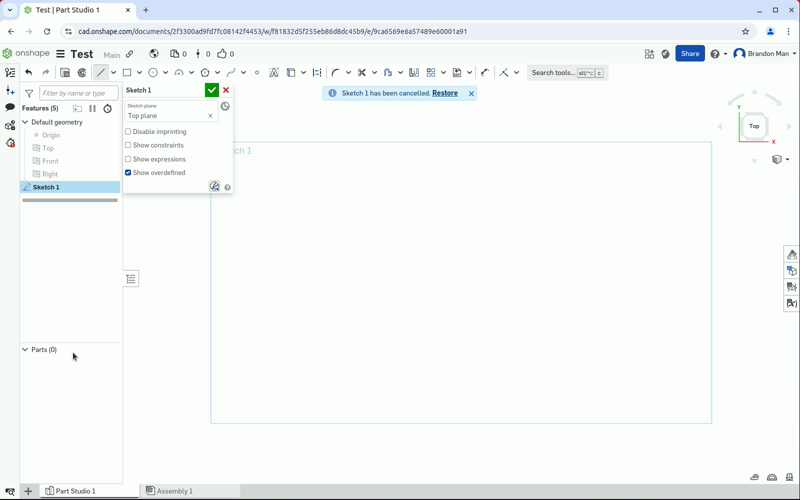
mouse_move(348, 304)
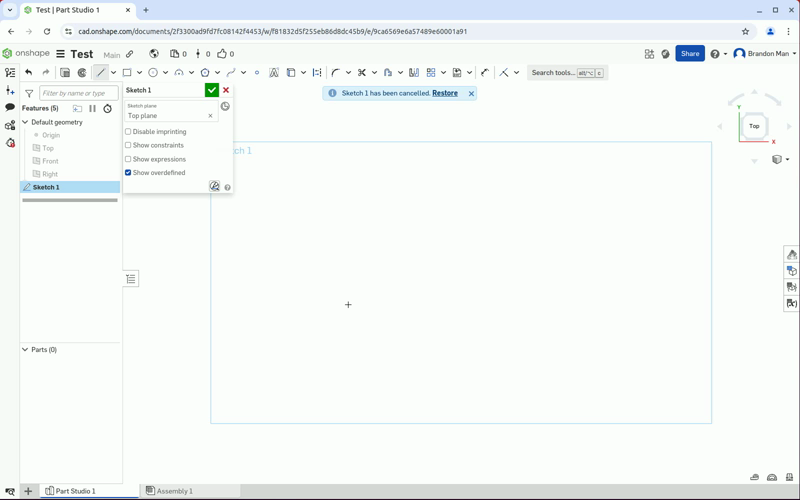
click(348, 304)
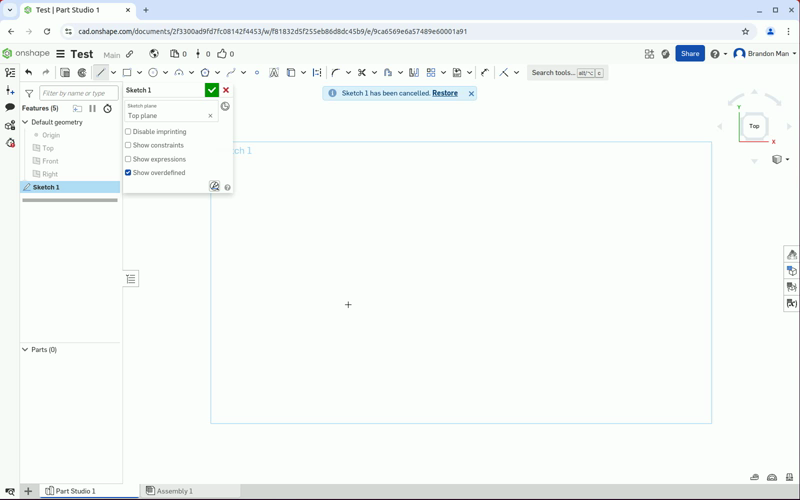
key_up(shift)
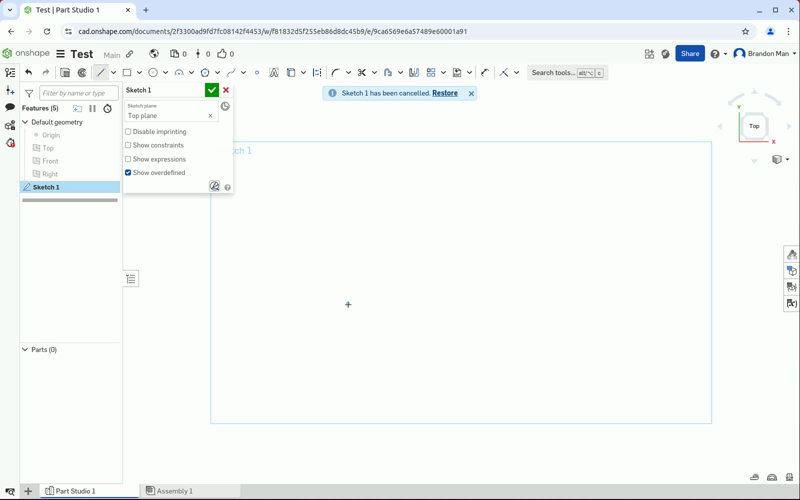
key_down(shift)
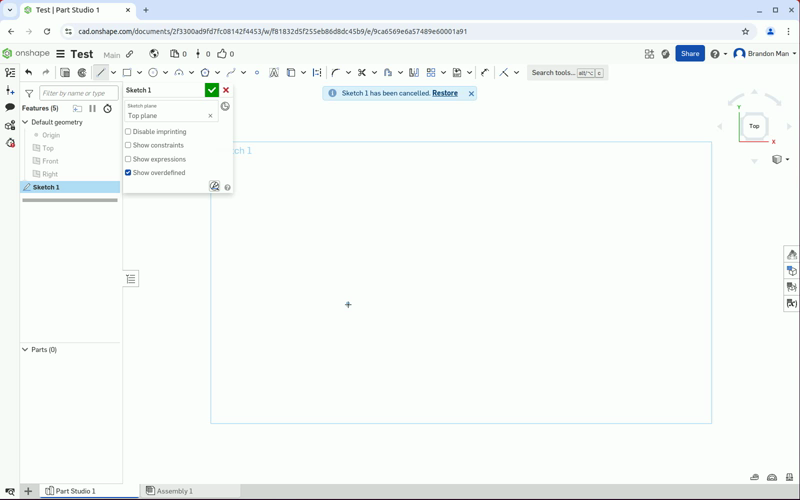
mouse_move(378, 304)
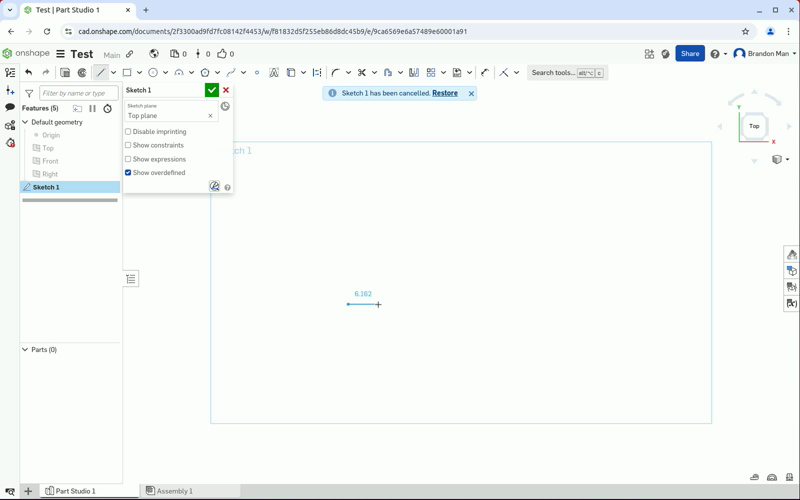
mouse_move(350, 304)
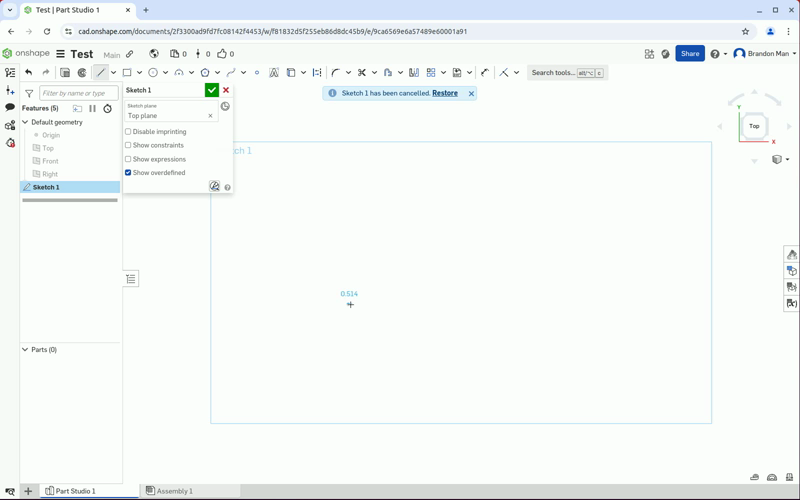
scroll(6)
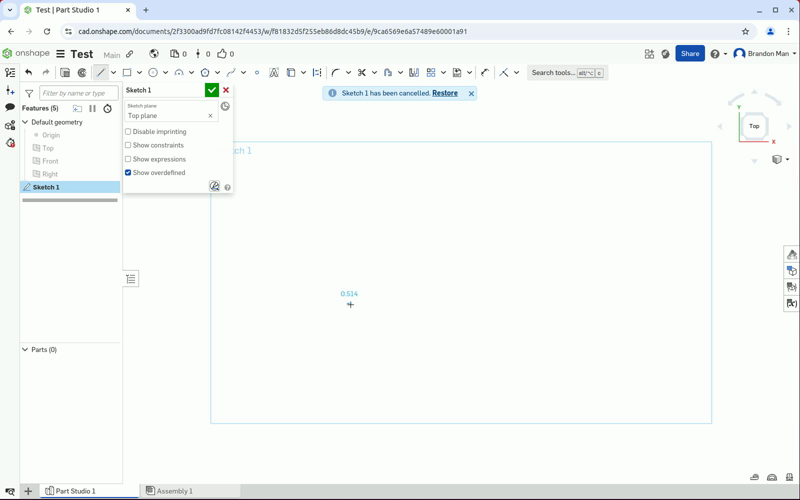
scroll(6)
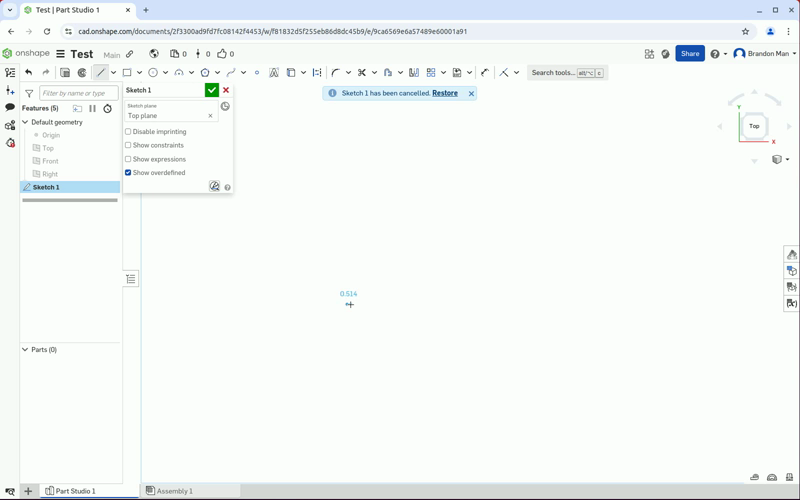
scroll(6)
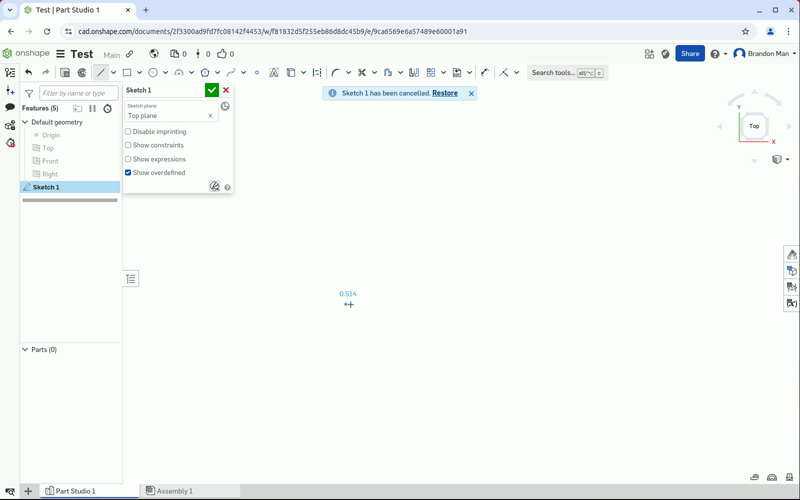
scroll(6)
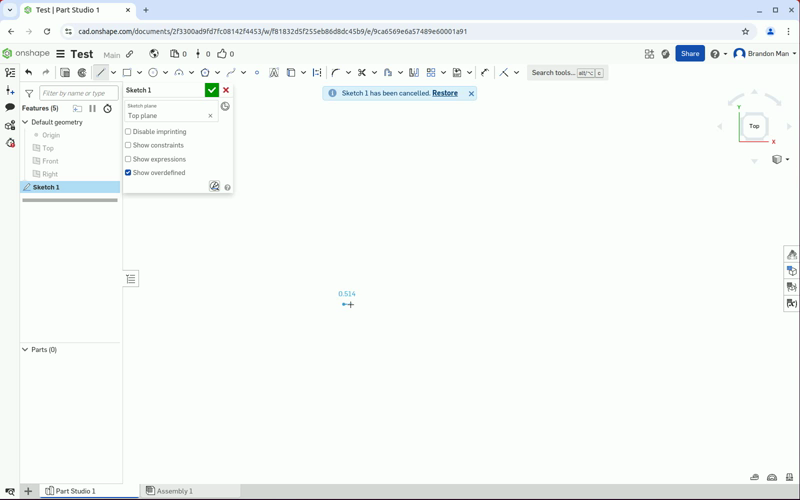
scroll(6)
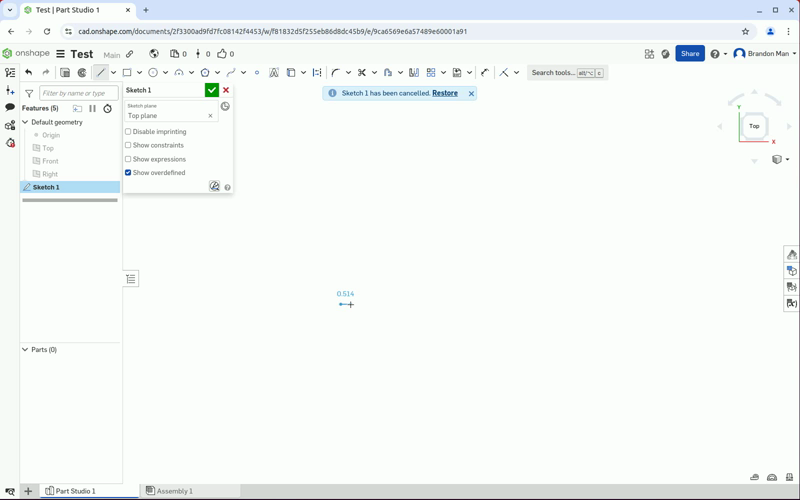
scroll(6)
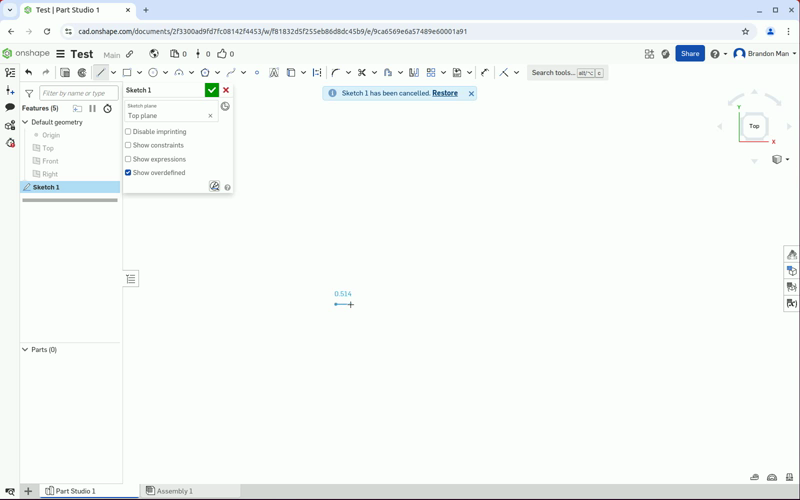
scroll(6)
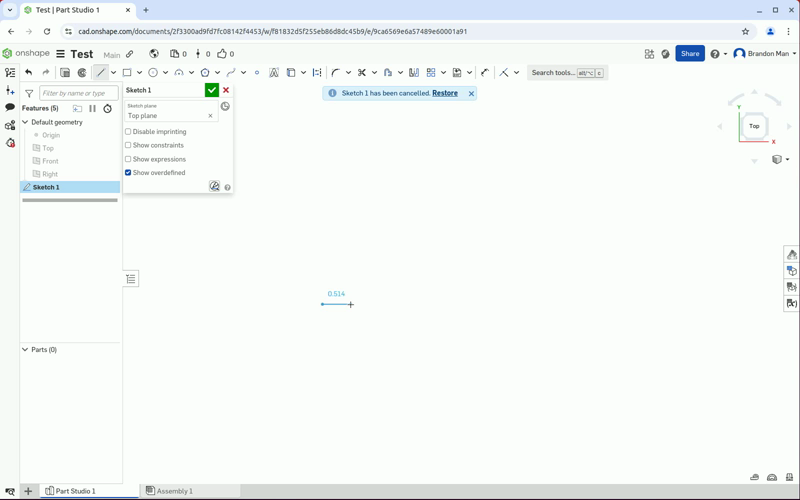
click(350, 304)
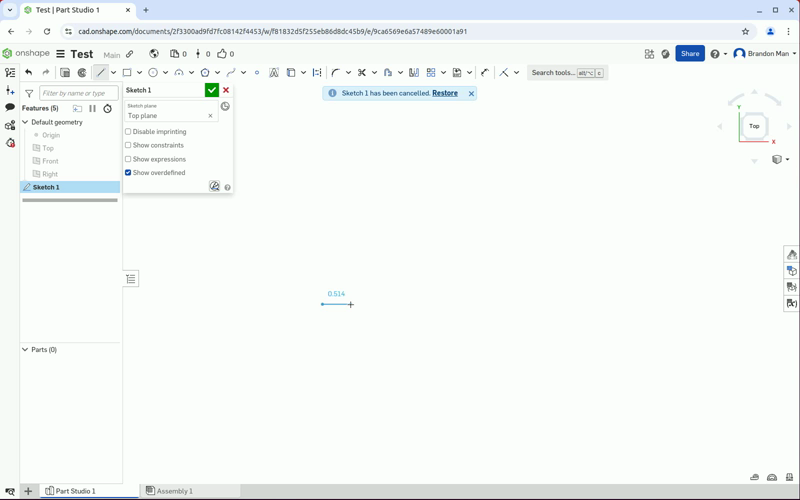
scroll(-6)
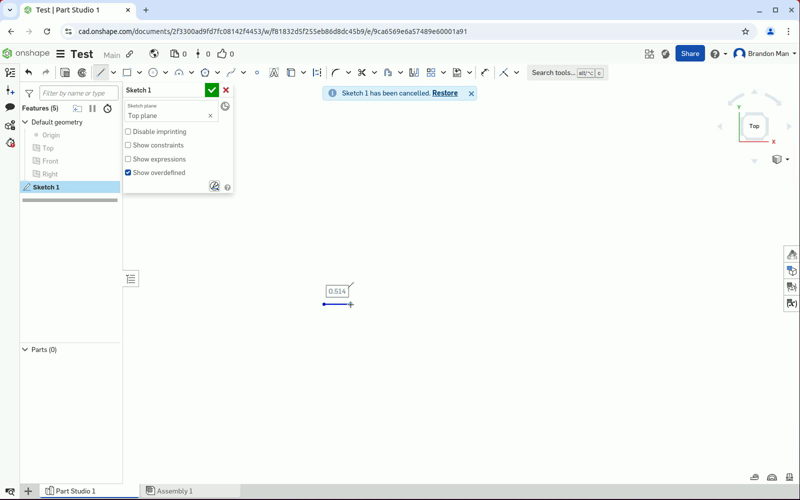
scroll(-6)
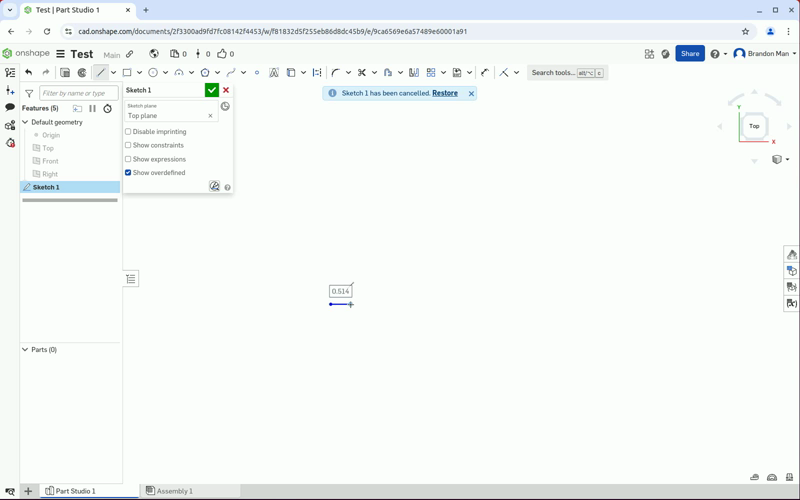
scroll(-6)
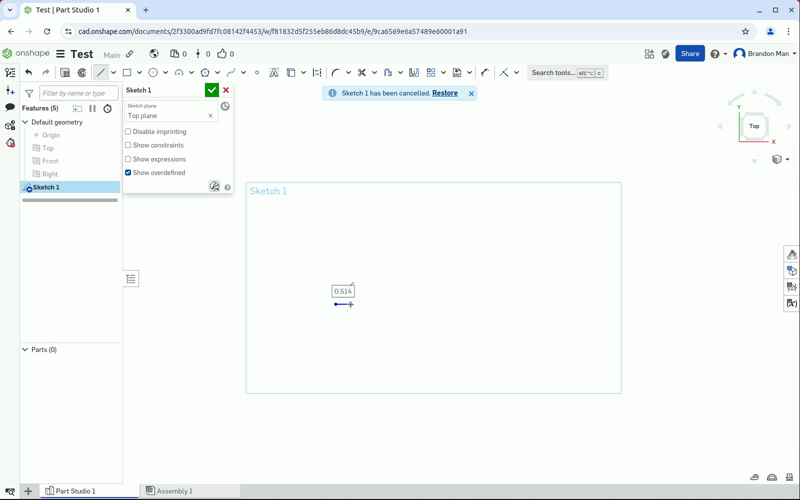
scroll(-6)
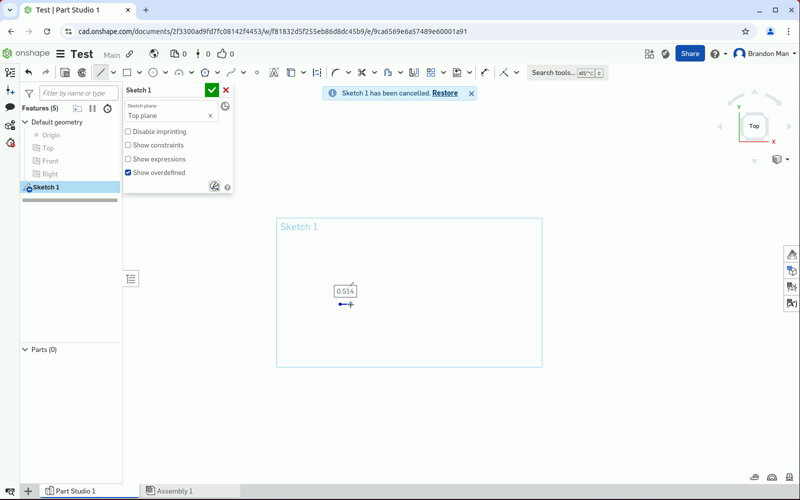
scroll(-6)
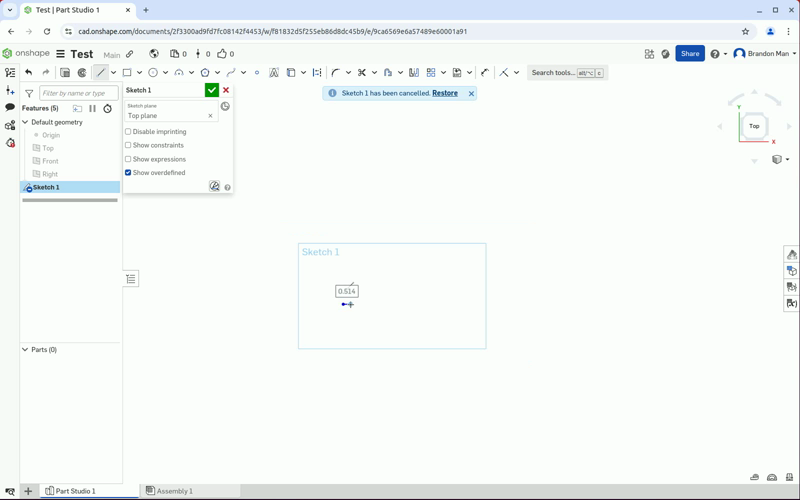
scroll(-6)
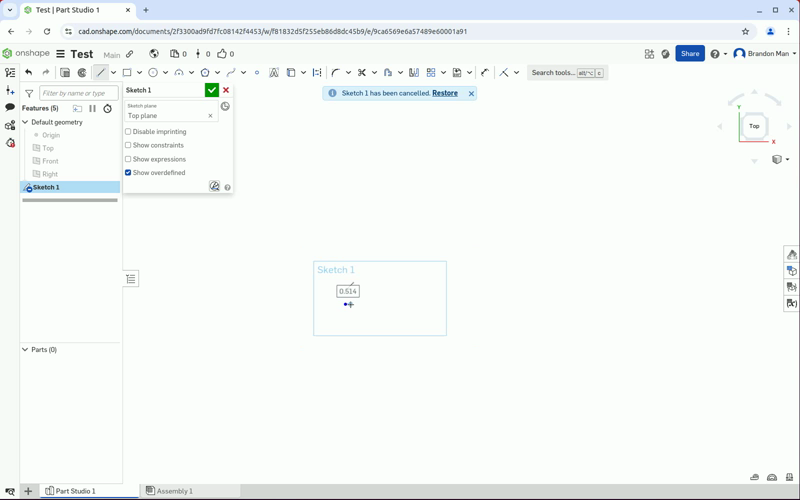
scroll(-6)
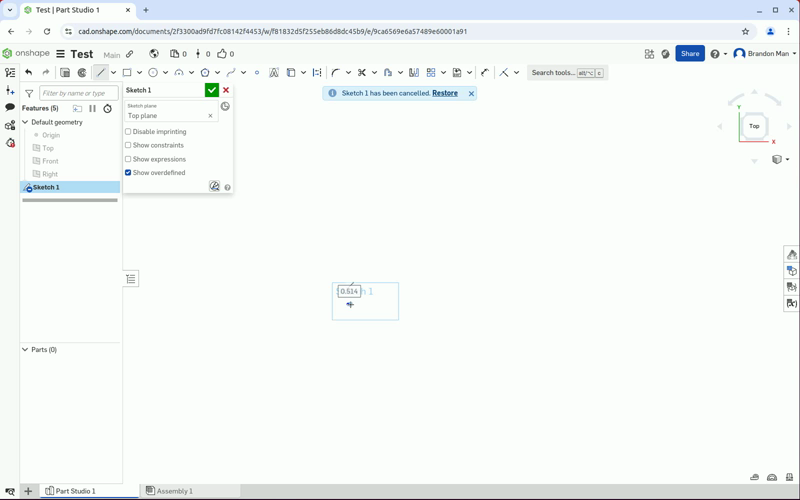
key_up(shift)
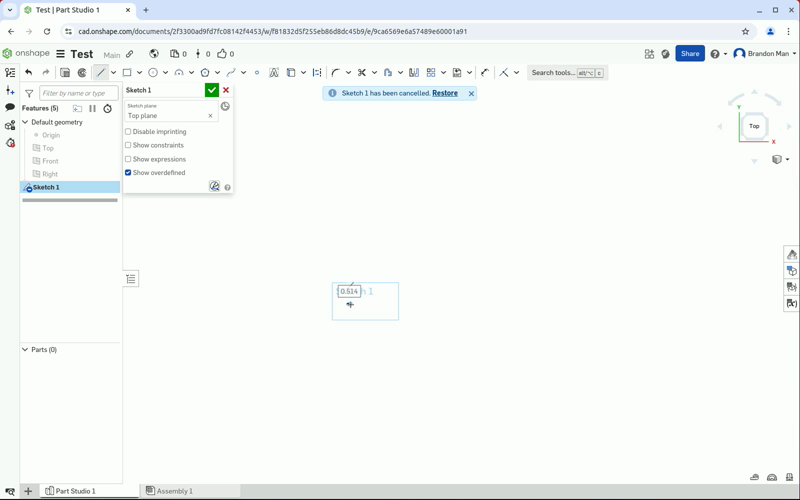
key_down(shift)
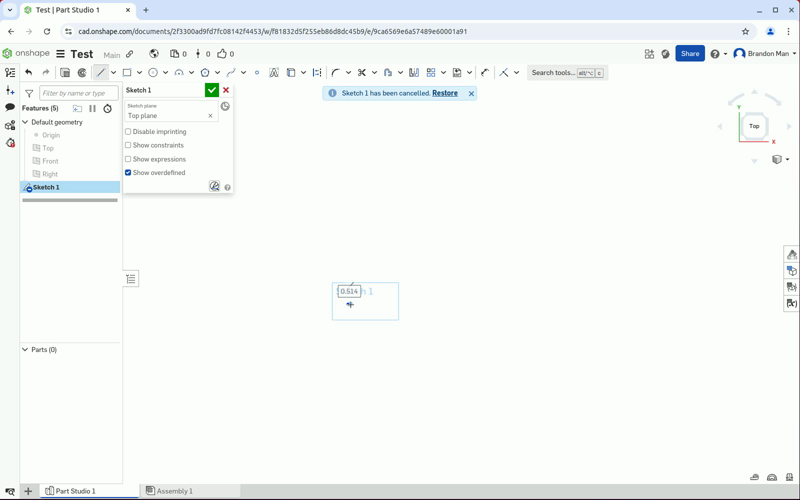
mouse_move(380, 304)
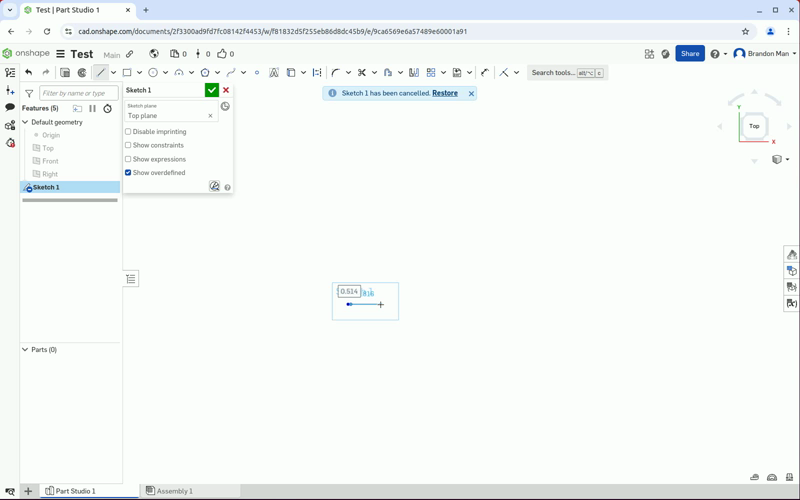
mouse_move(350, 288)
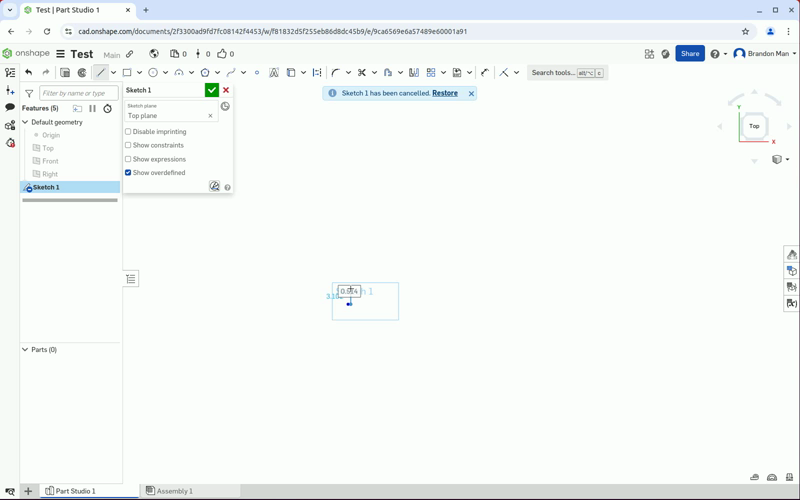
click(350, 288)
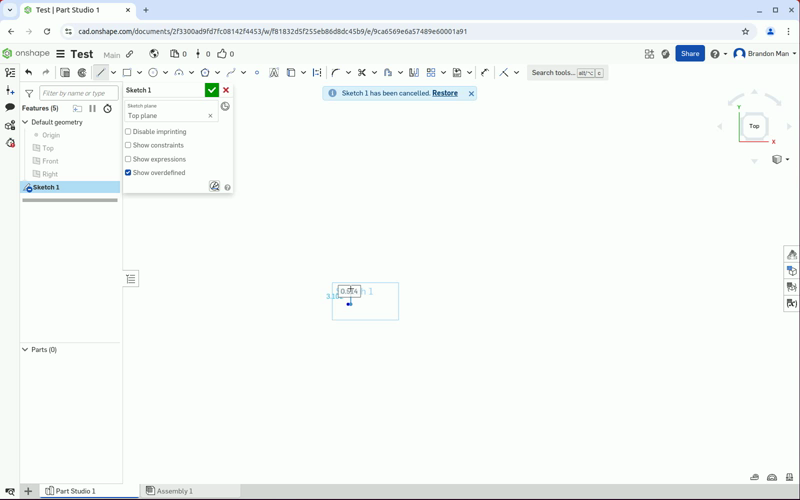
key_up(shift)
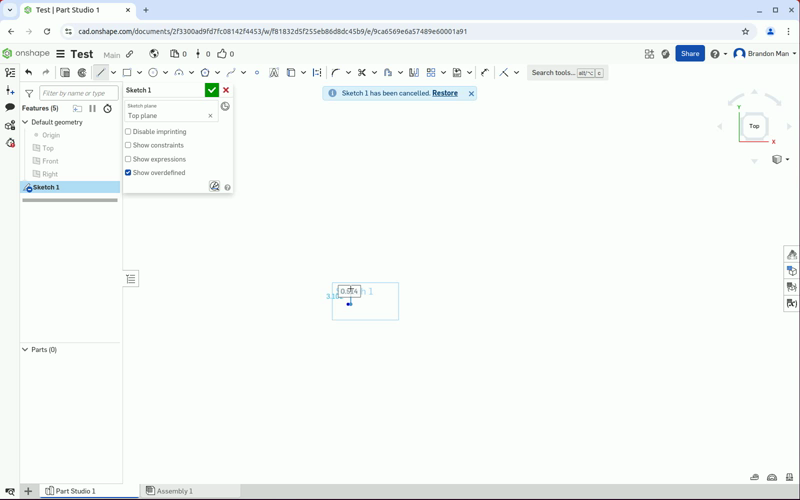
key_down(shift)
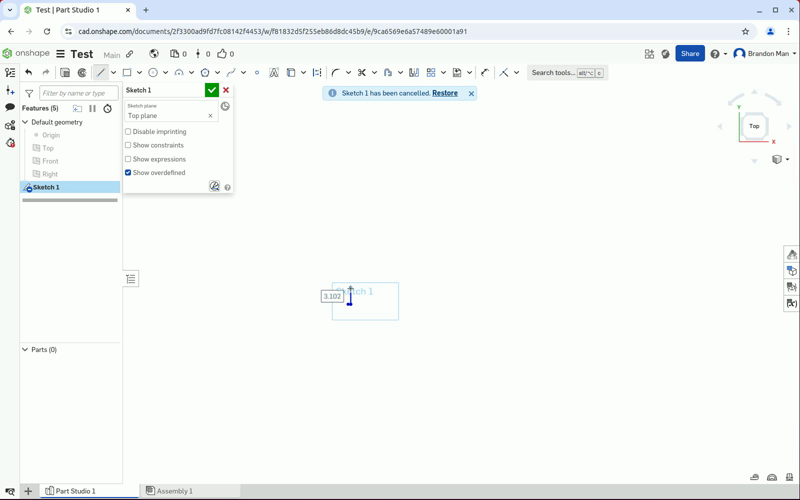
mouse_move(444, 310)
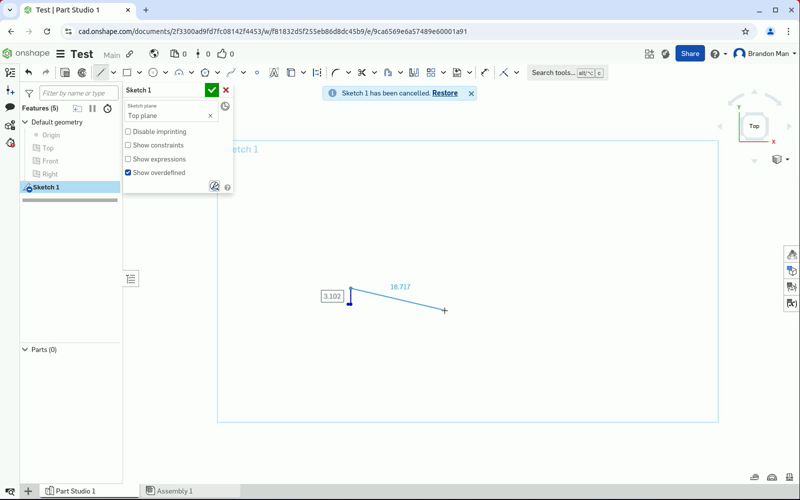
click(444, 310)
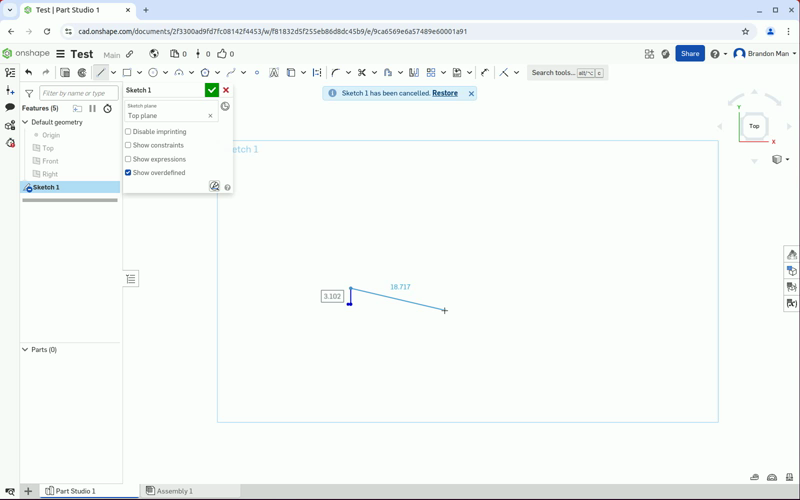
key_up(shift)
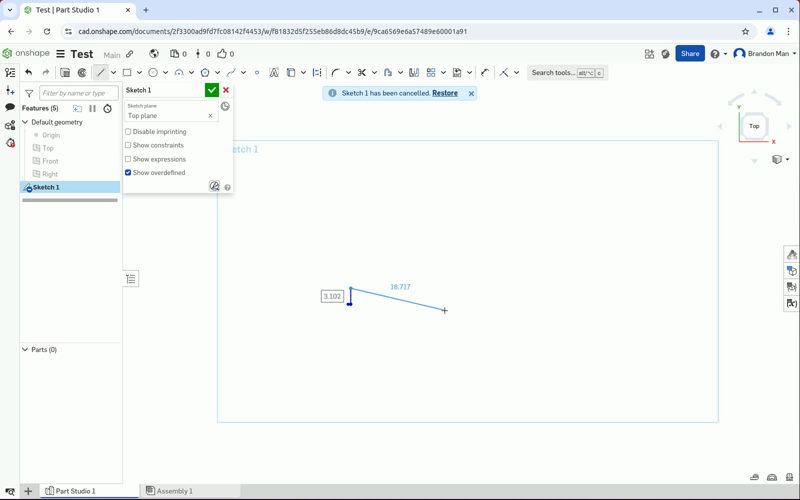
key_down(shift)
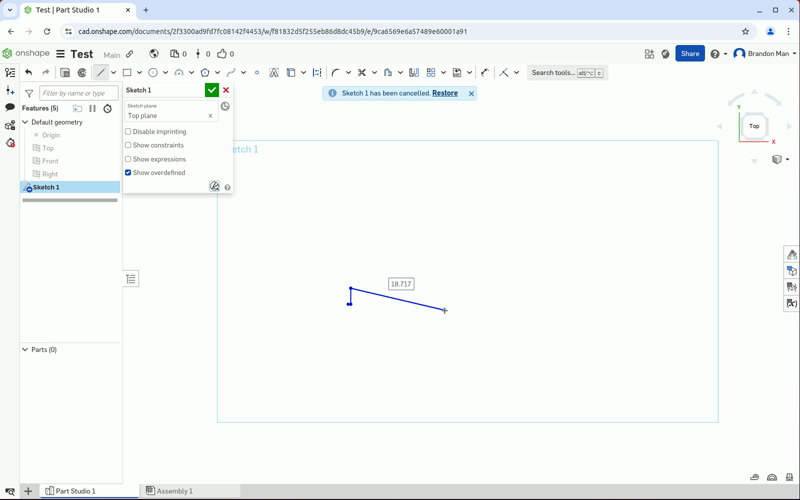
mouse_move(474, 310)
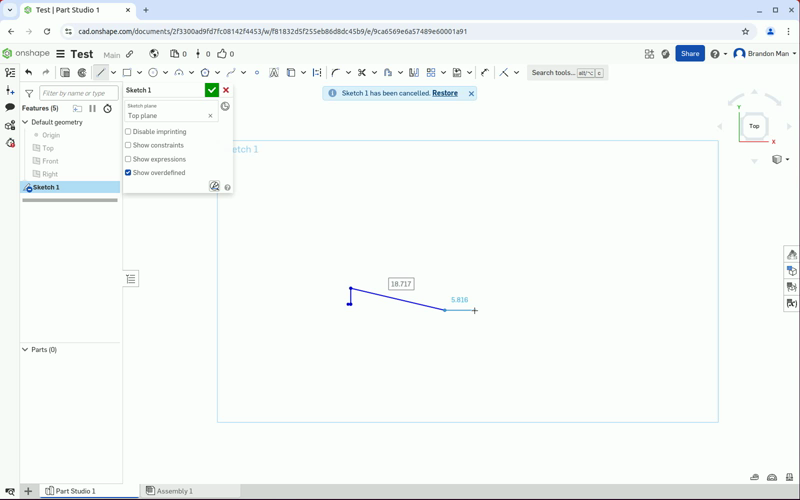
mouse_move(460, 310)
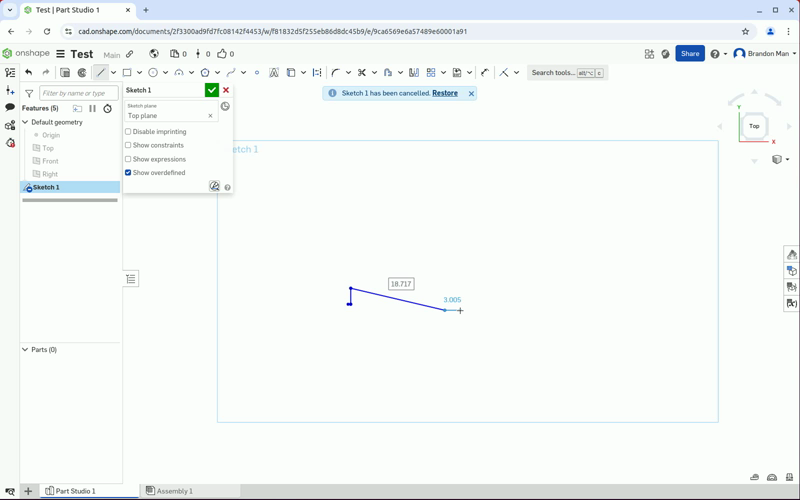
click(460, 310)
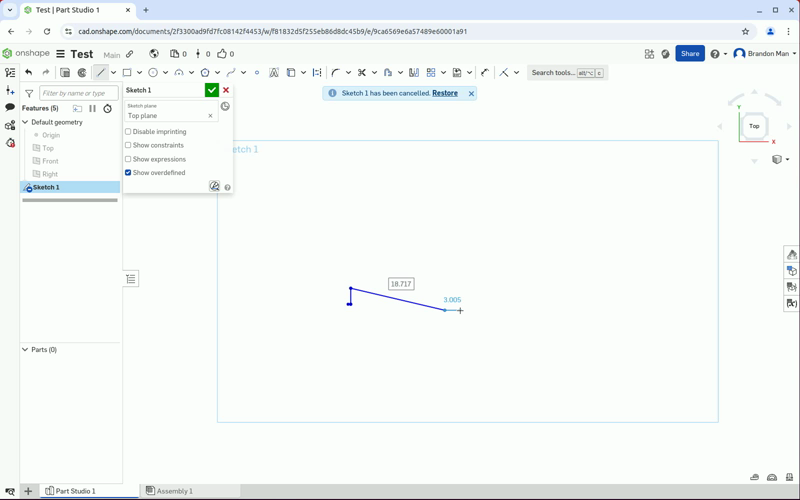
key_up(shift)
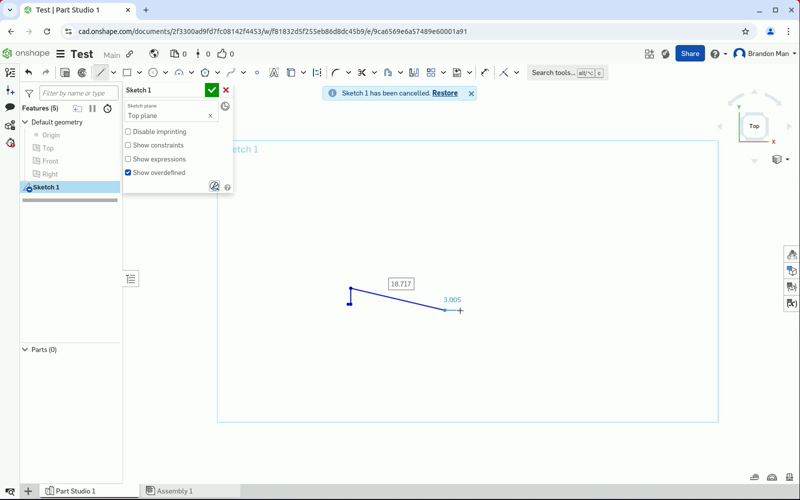
key_down(shift)
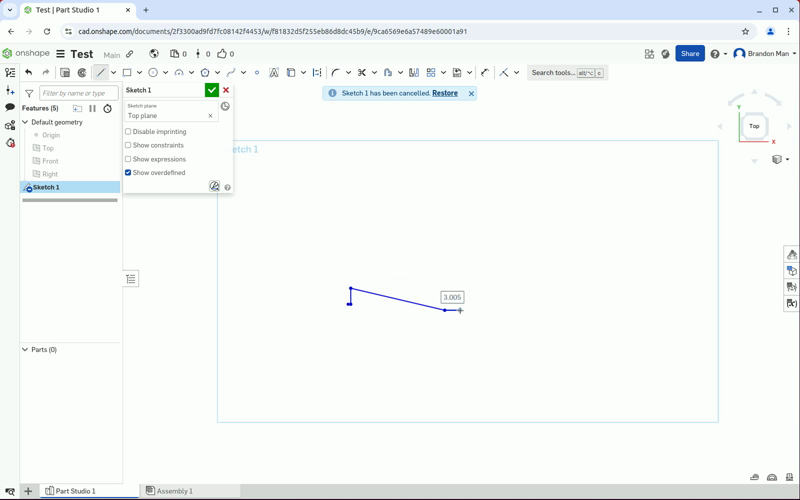
mouse_move(490, 310)
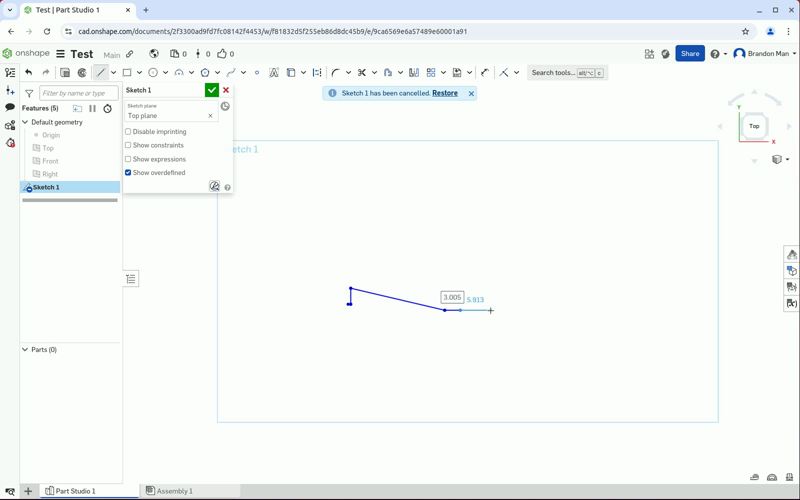
mouse_move(460, 282)
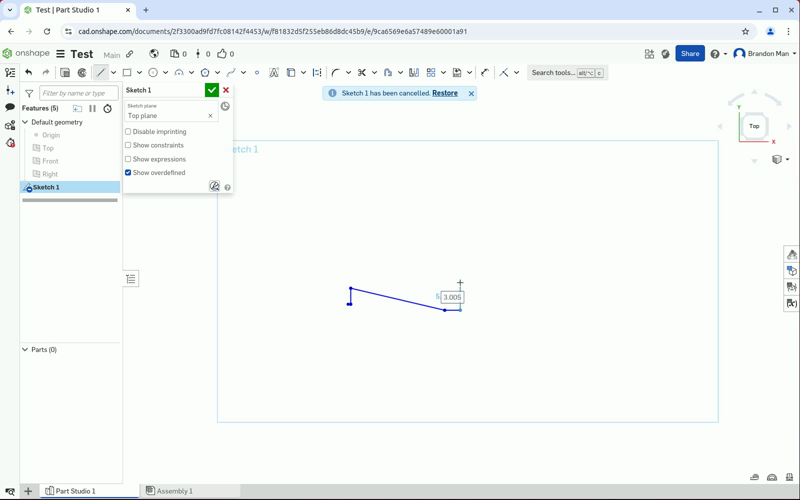
click(460, 282)
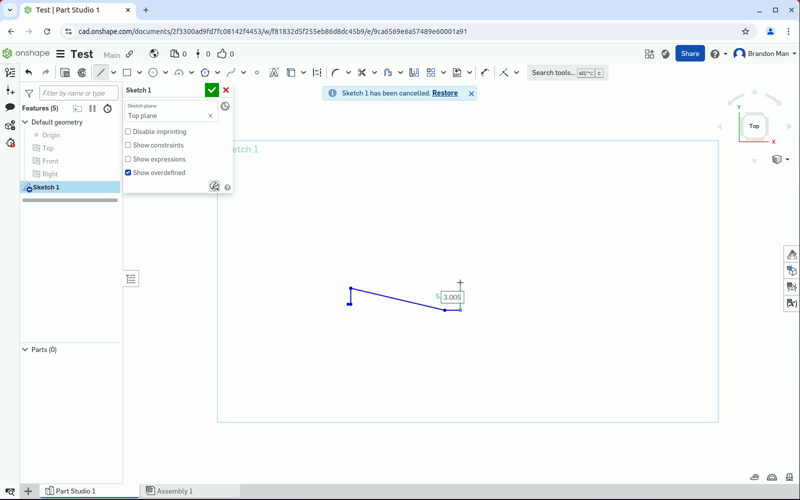
key_up(shift)
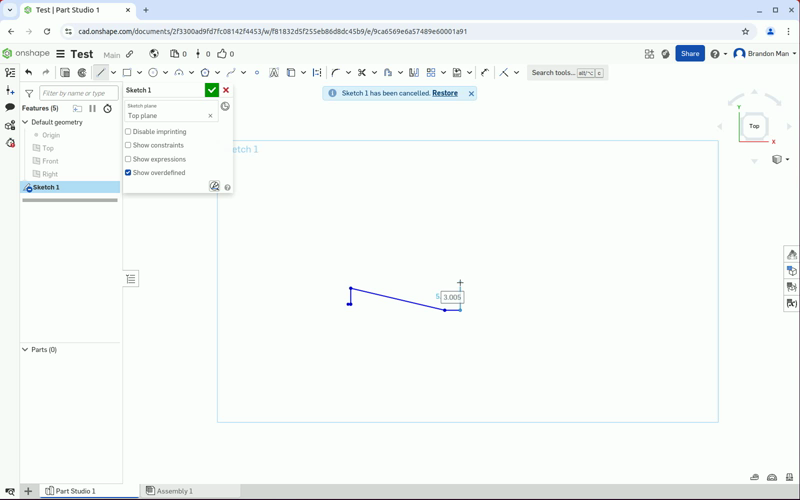
key_down(shift)
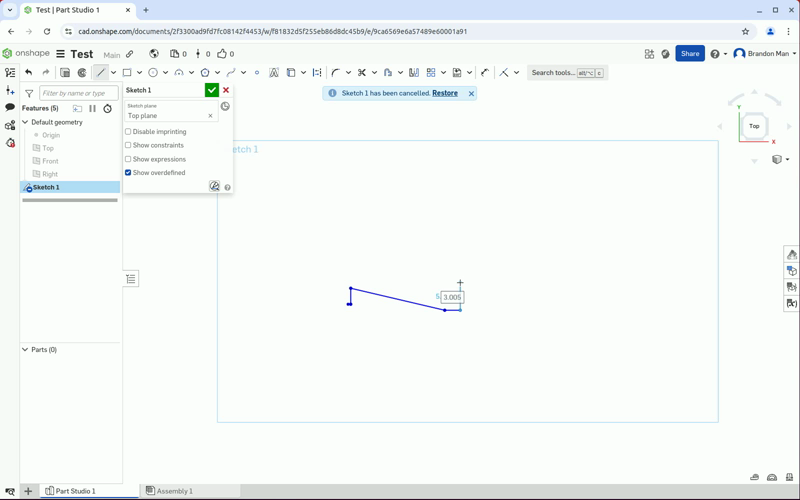
mouse_move(490, 282)
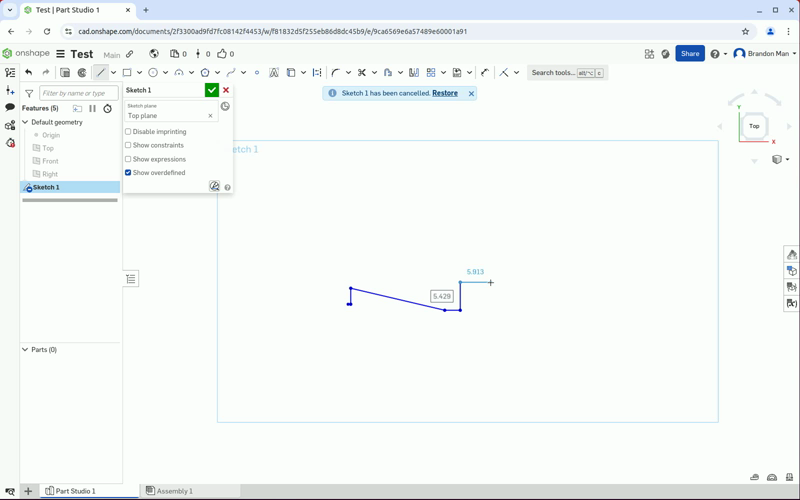
mouse_move(462, 282)
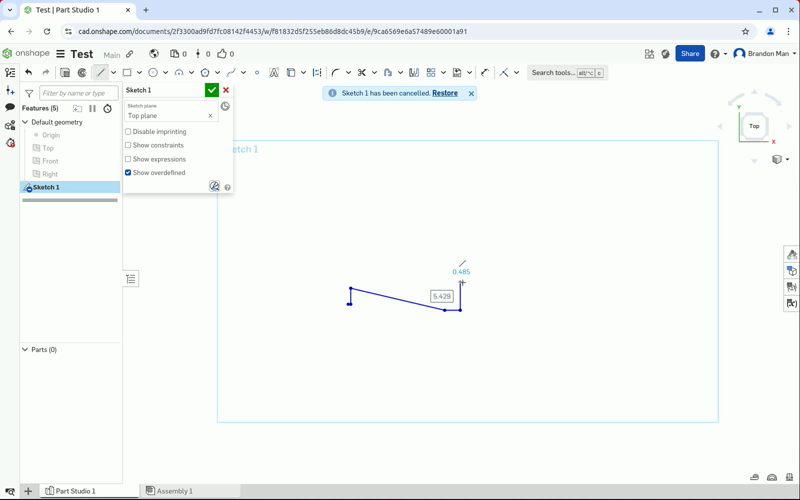
scroll(6)
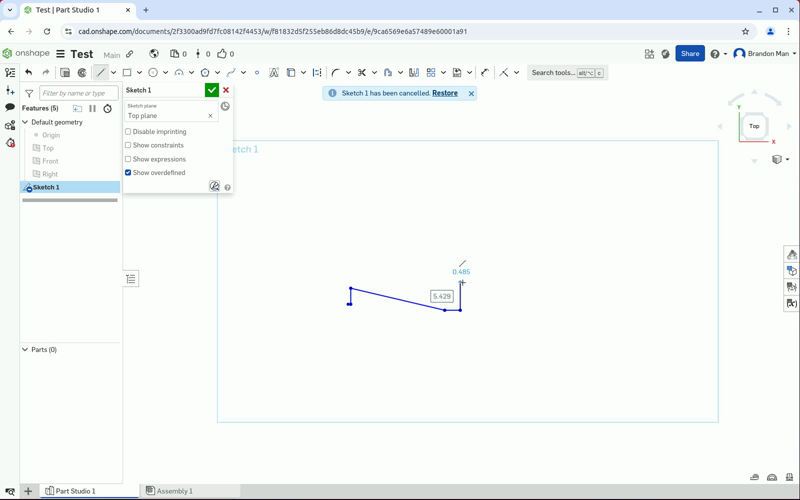
scroll(6)
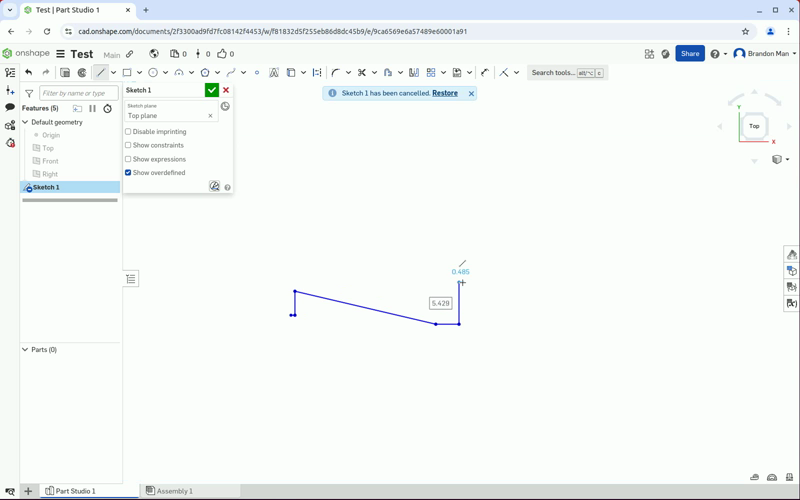
scroll(6)
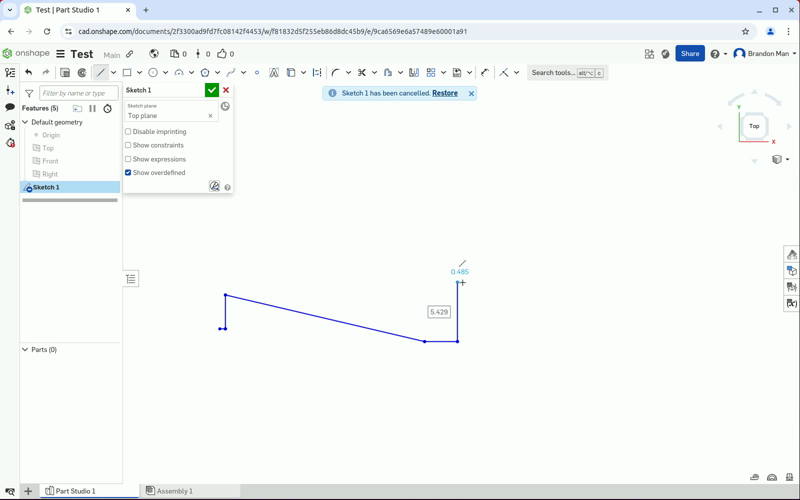
scroll(6)
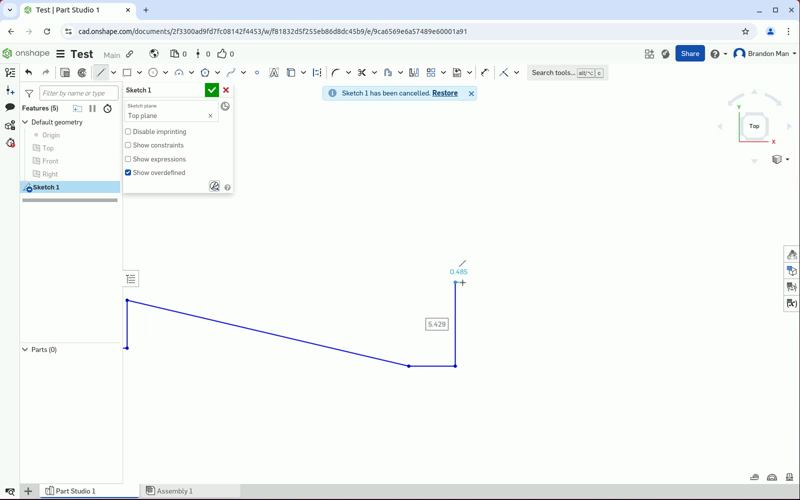
scroll(6)
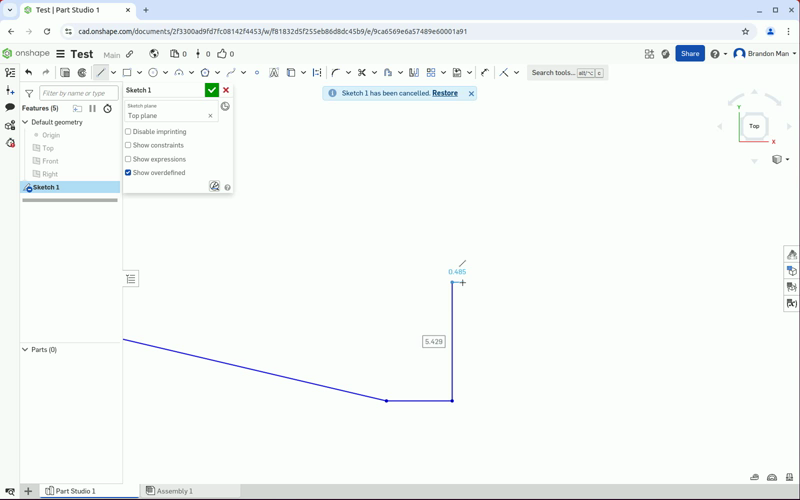
scroll(6)
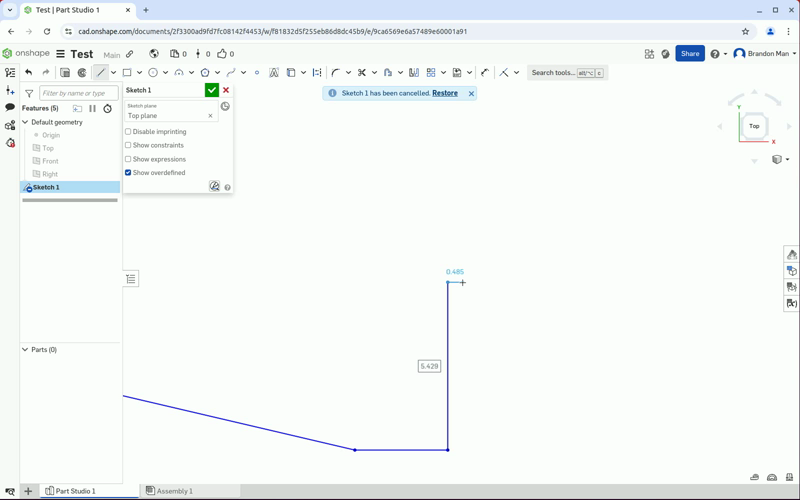
scroll(6)
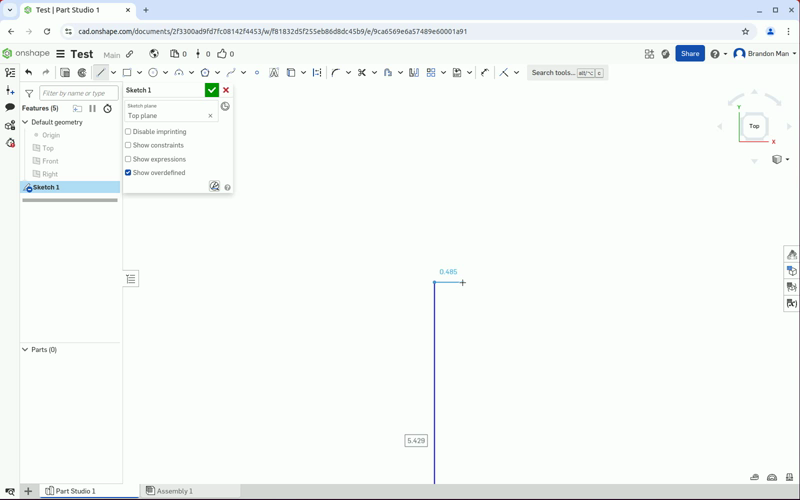
click(462, 282)
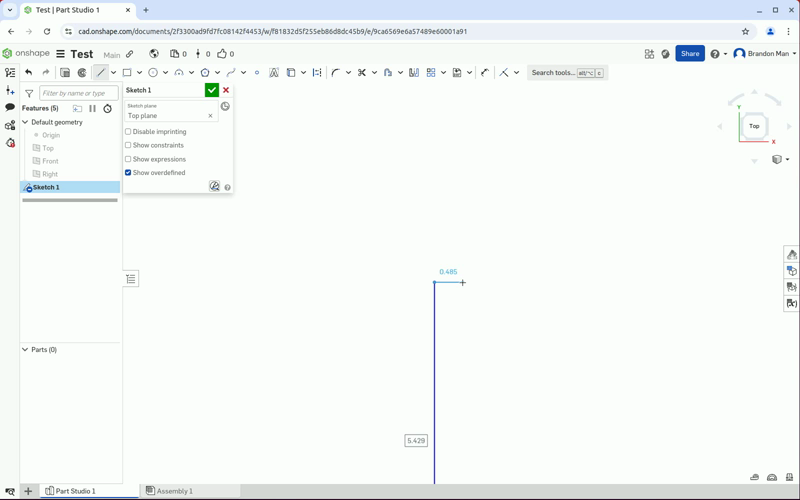
scroll(-6)
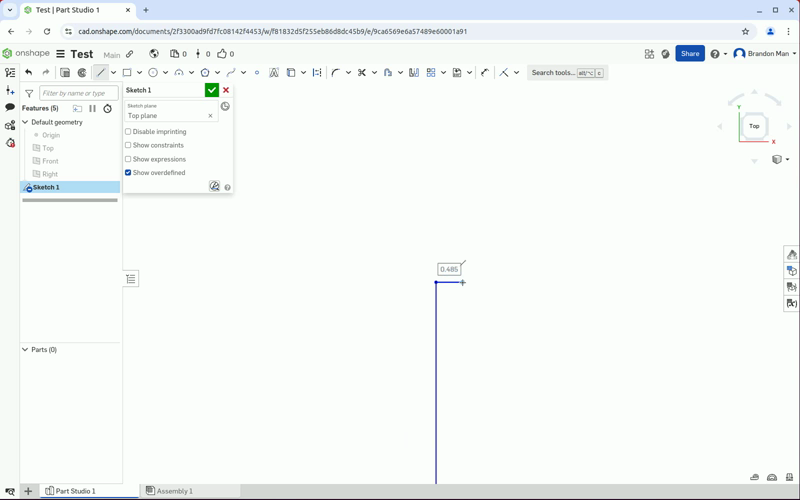
scroll(-6)
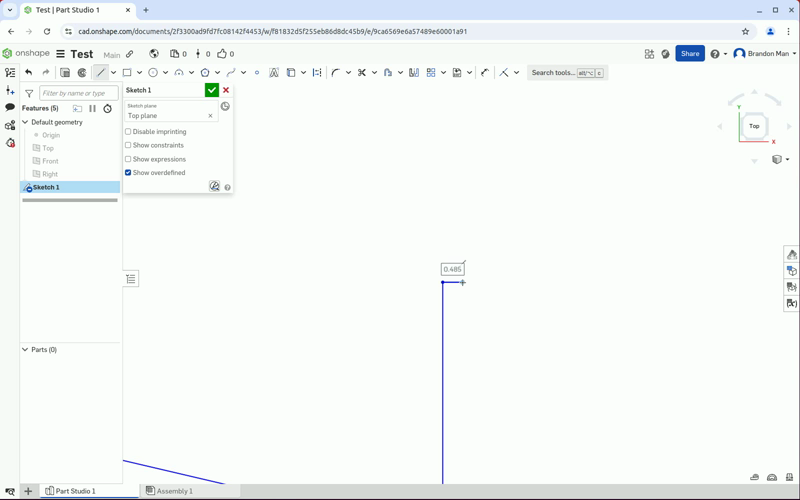
scroll(-6)
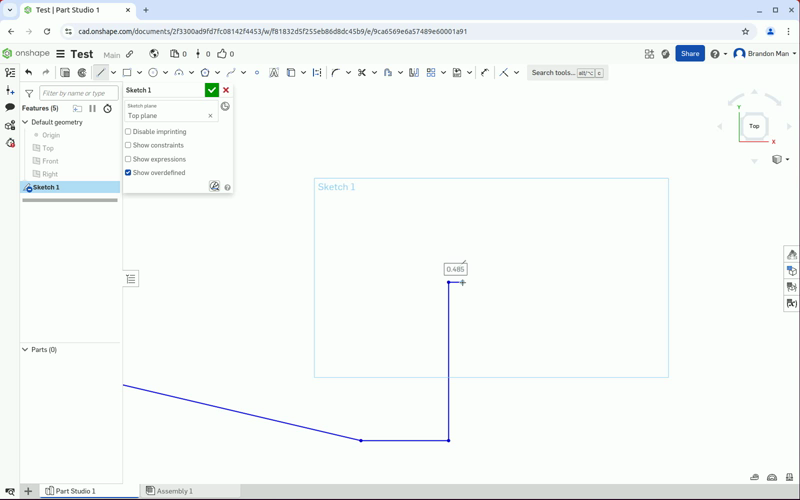
scroll(-6)
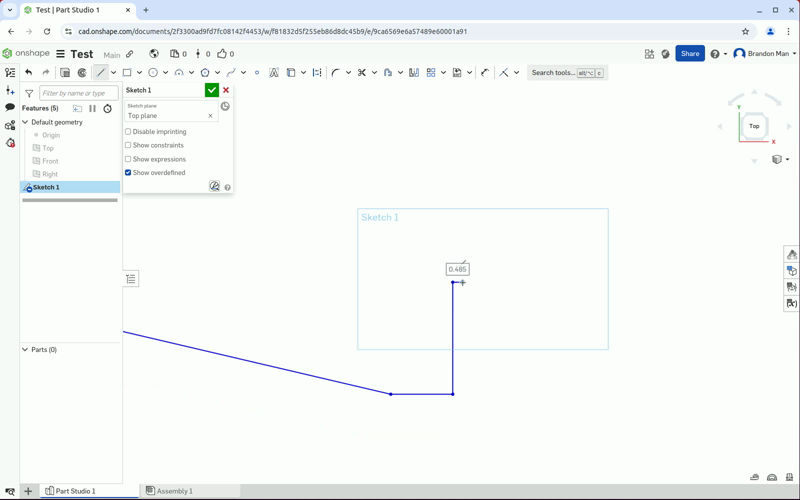
scroll(-6)
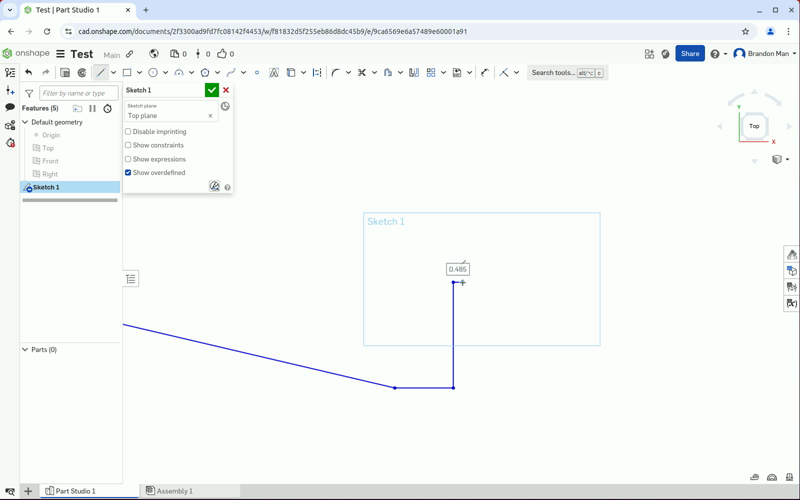
scroll(-6)
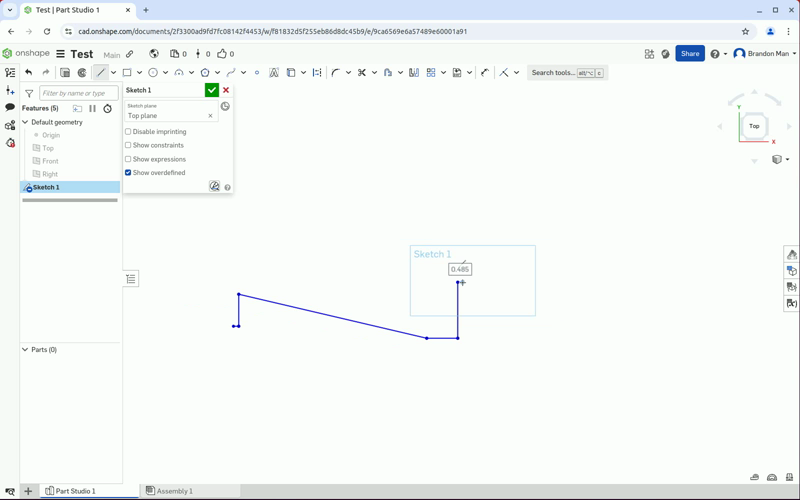
scroll(-6)
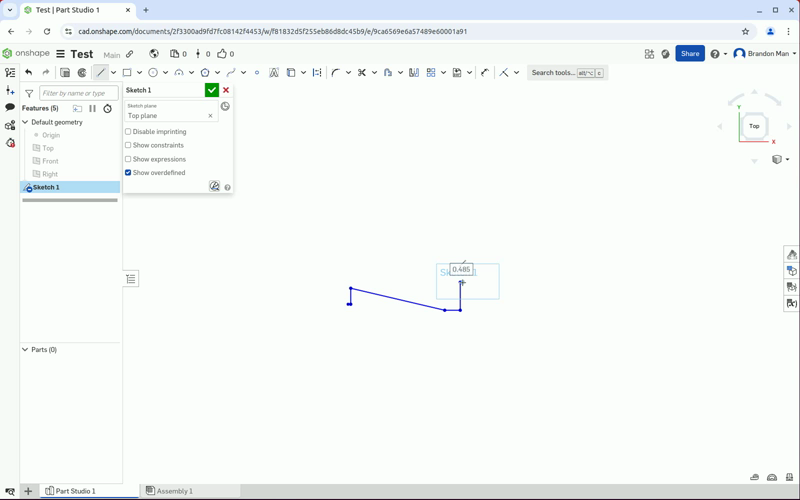
key_up(shift)
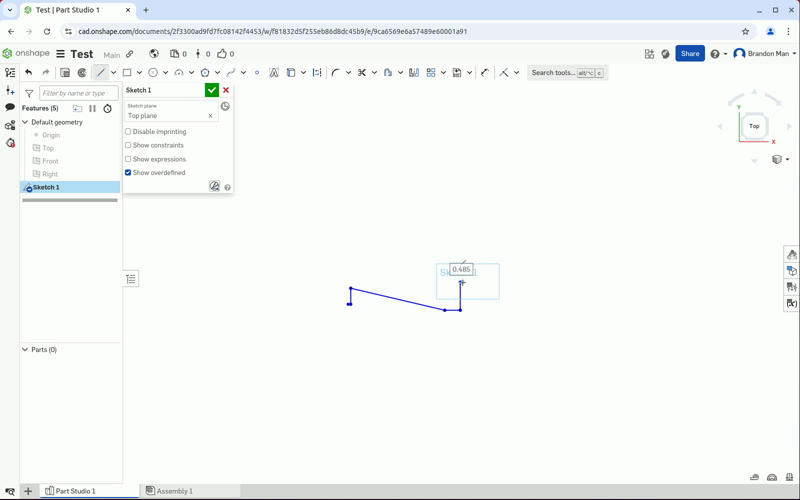
key_down(shift)
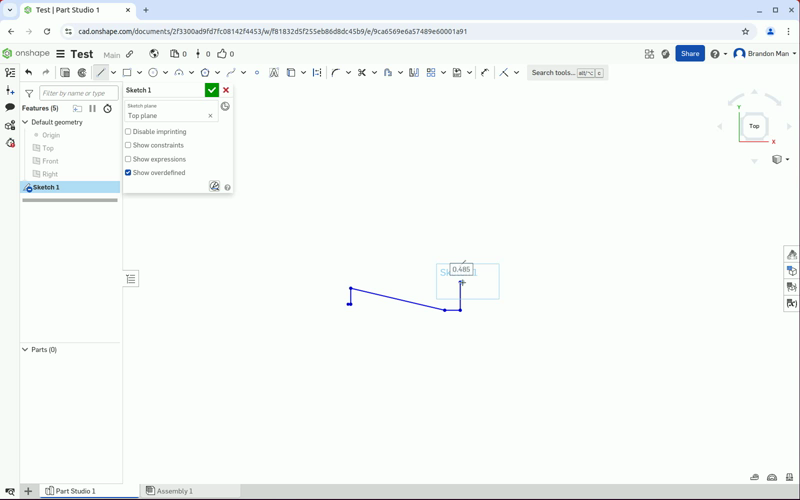
mouse_move(492, 282)
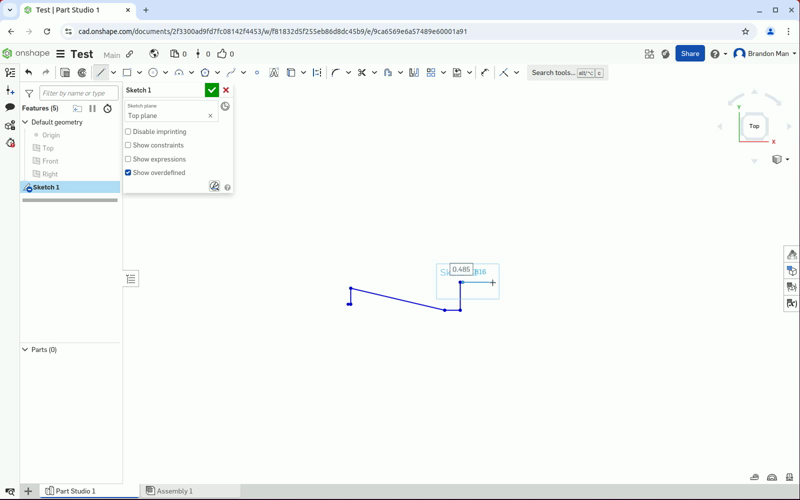
mouse_move(462, 287)
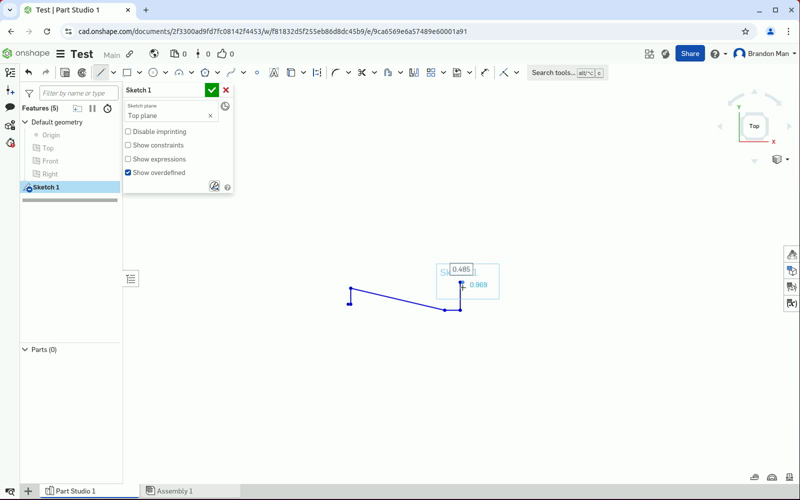
scroll(6)
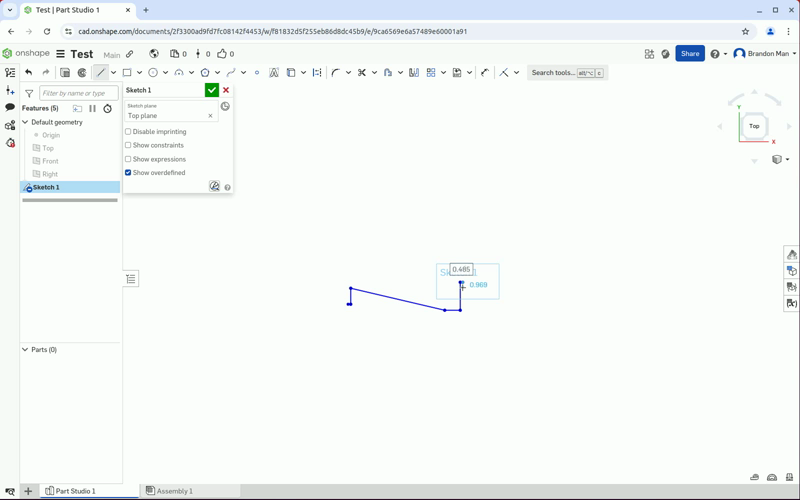
scroll(6)
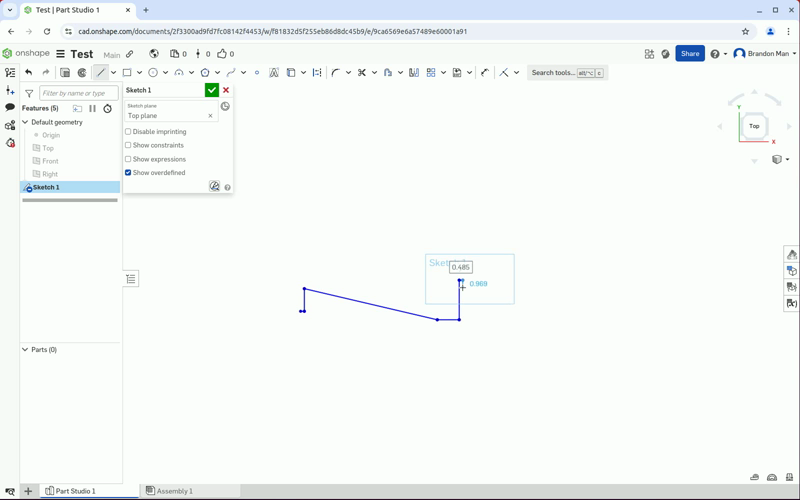
scroll(6)
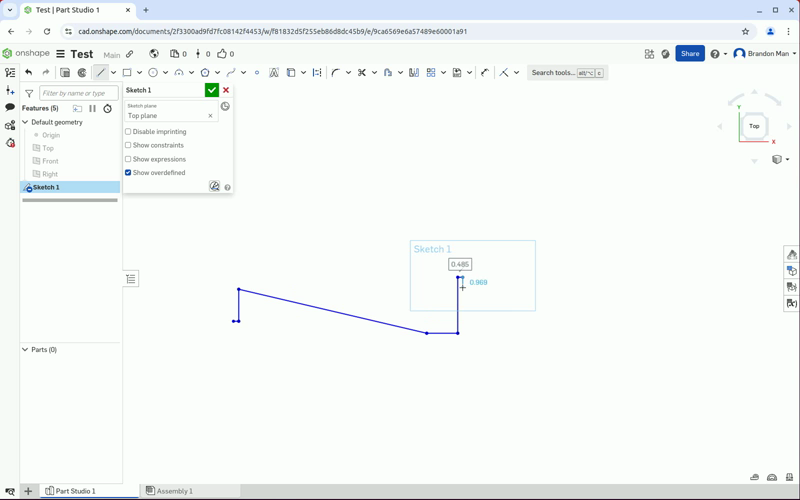
scroll(6)
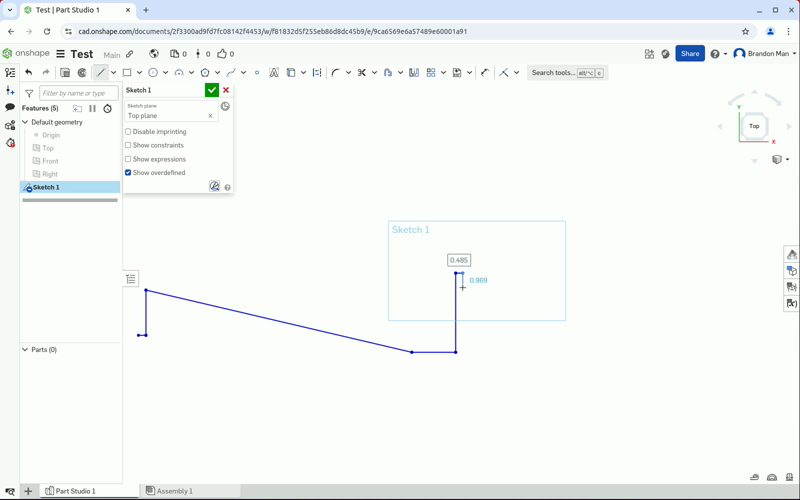
scroll(6)
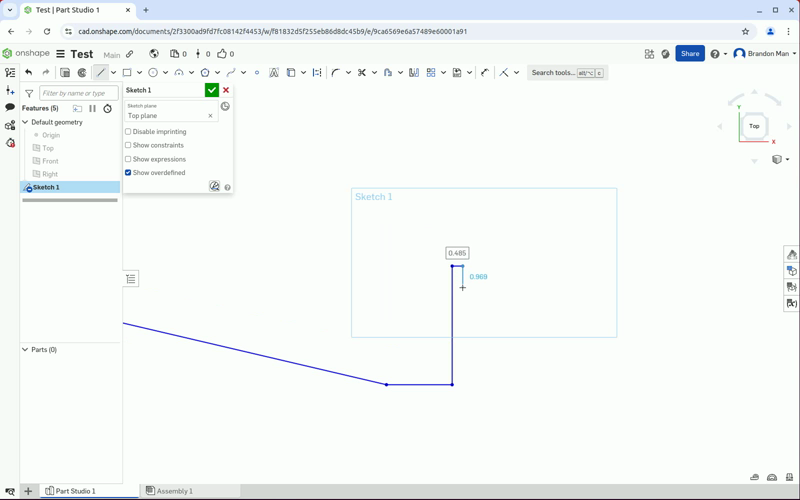
scroll(6)
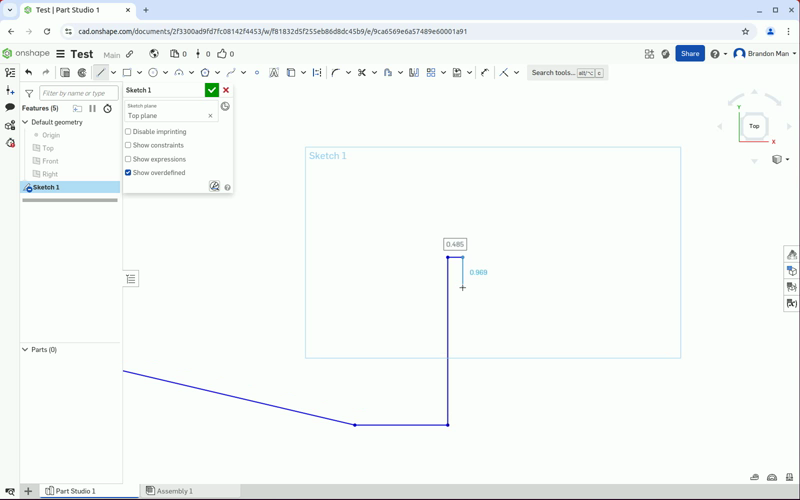
scroll(6)
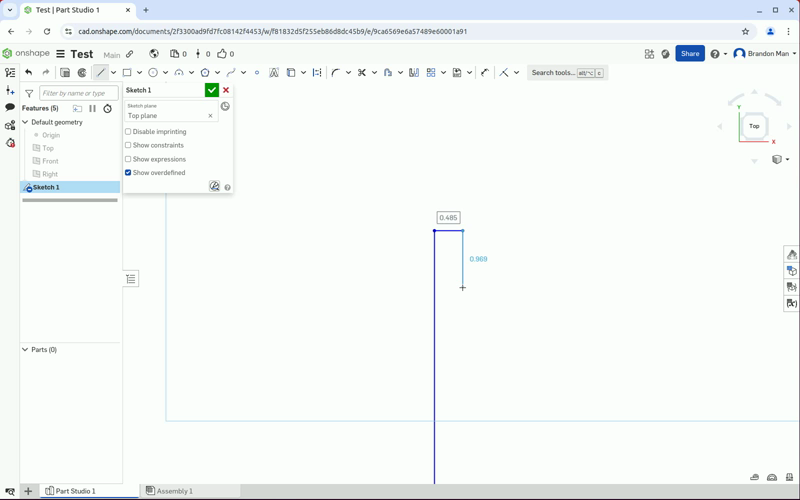
click(462, 287)
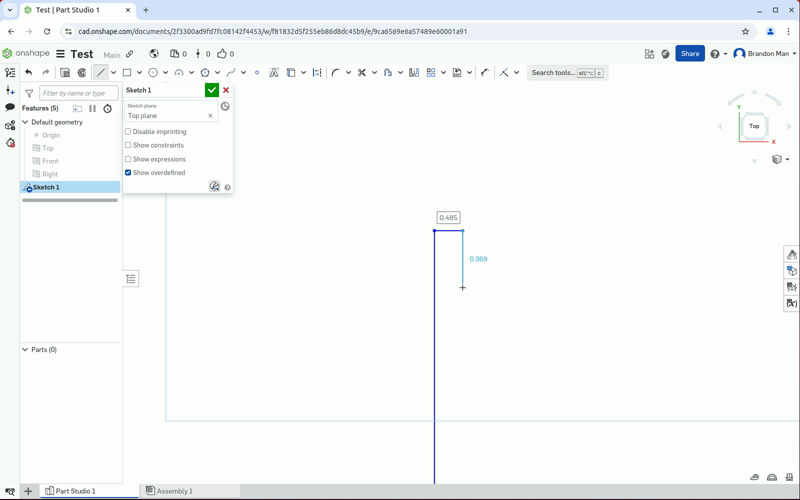
scroll(-6)
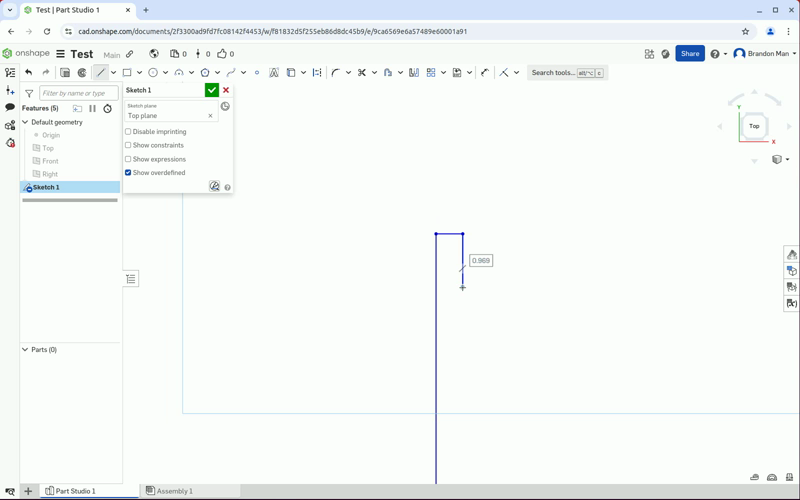
scroll(-6)
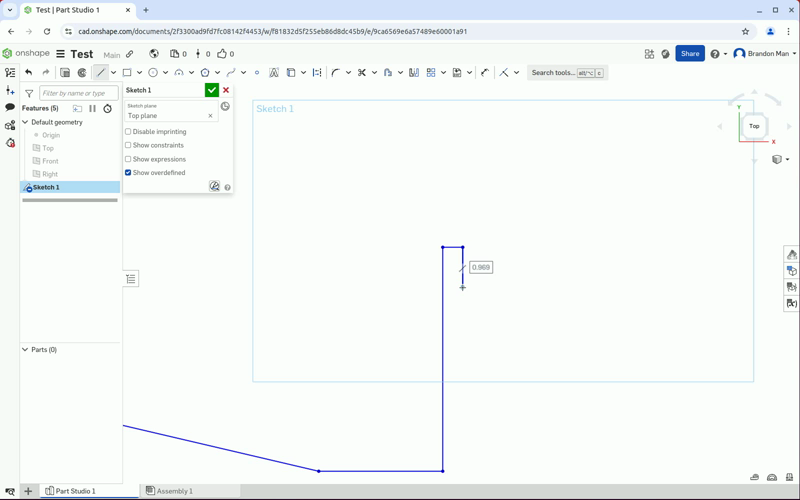
scroll(-6)
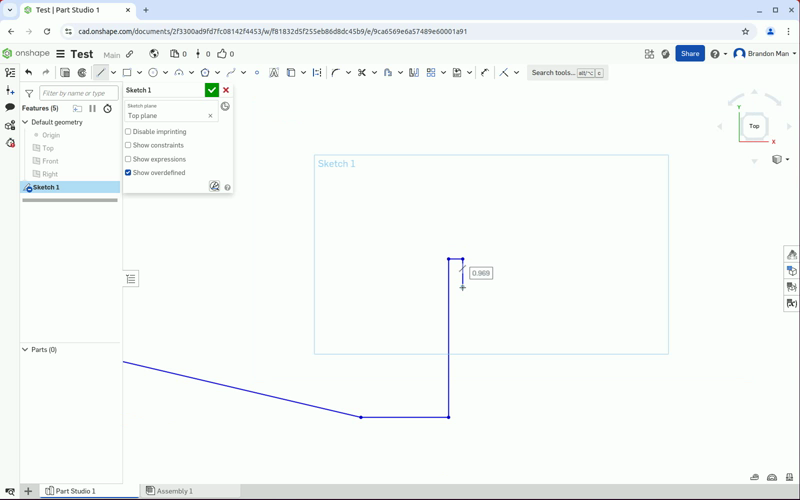
scroll(-6)
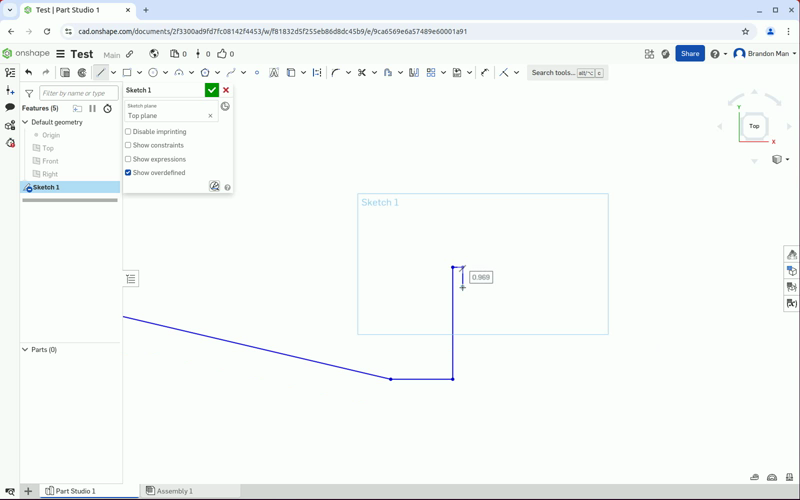
scroll(-6)
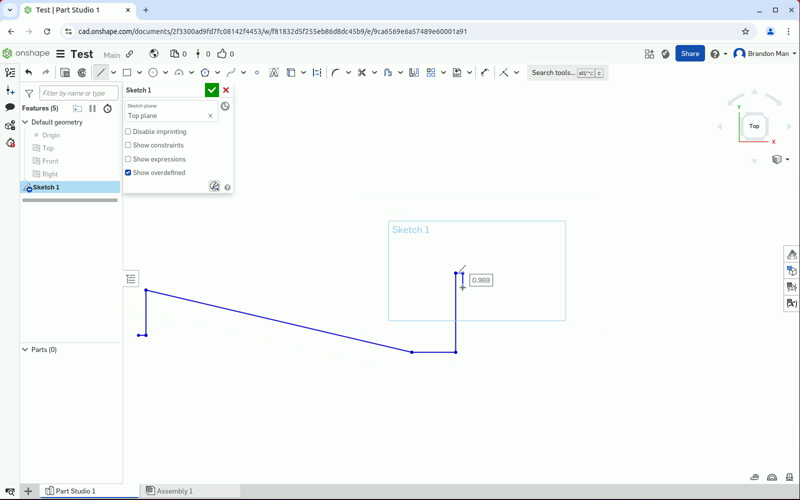
scroll(-6)
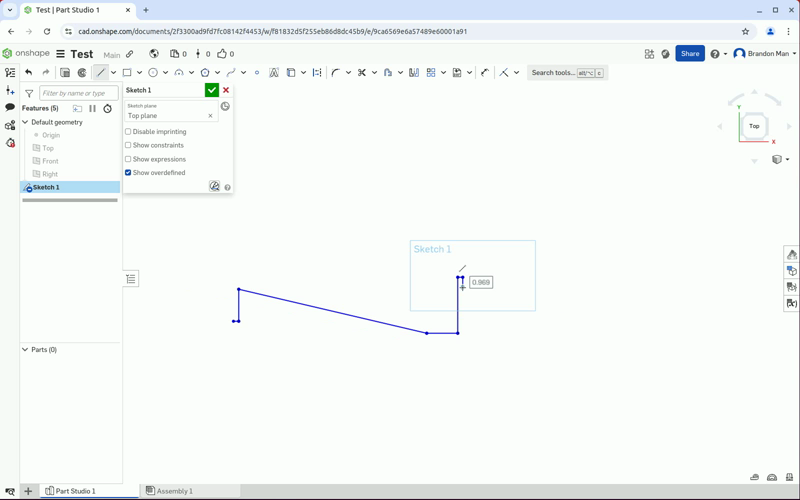
scroll(-6)
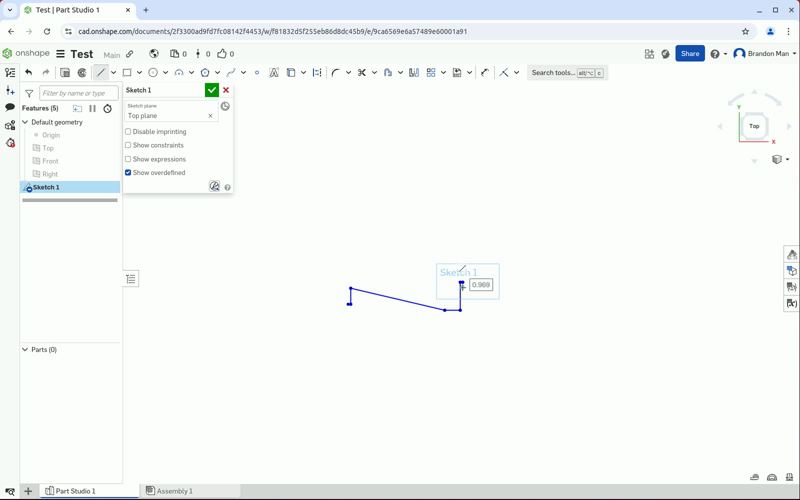
key_up(shift)
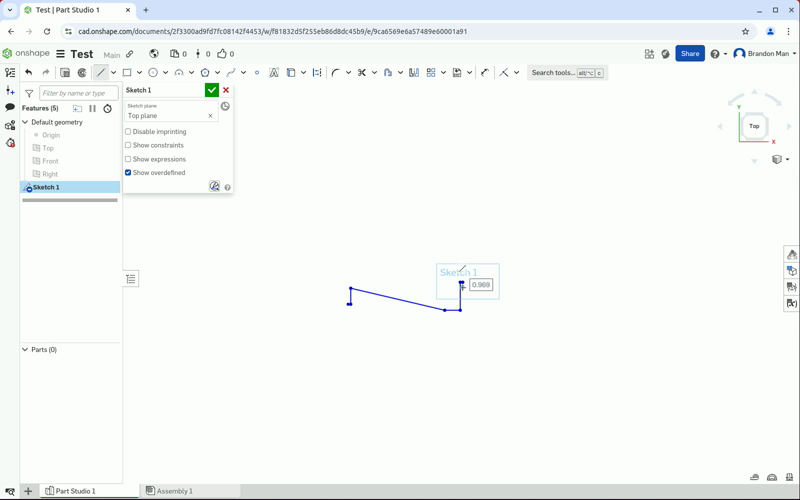
key_down(shift)
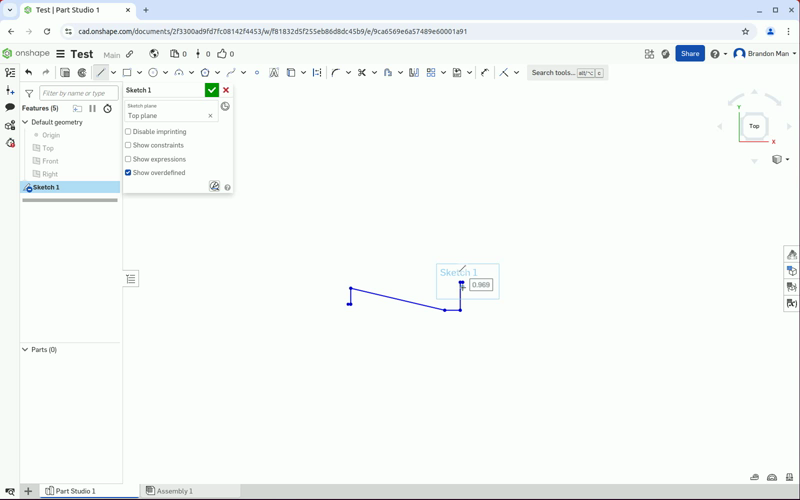
mouse_move(492, 287)
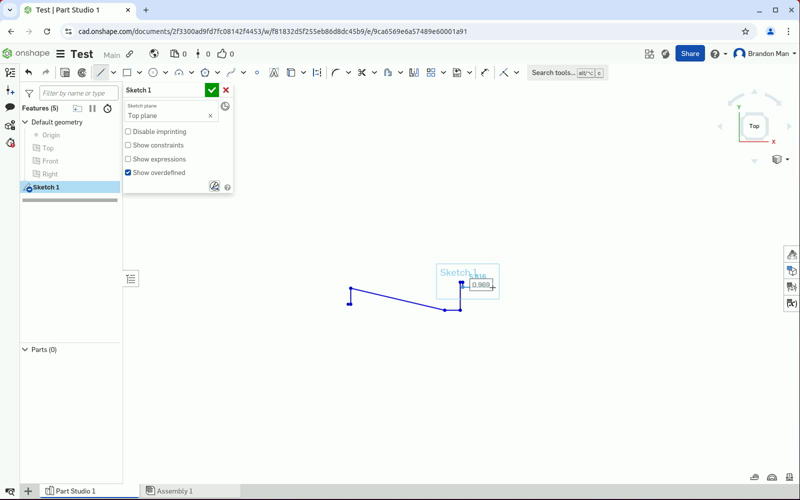
mouse_move(464, 287)
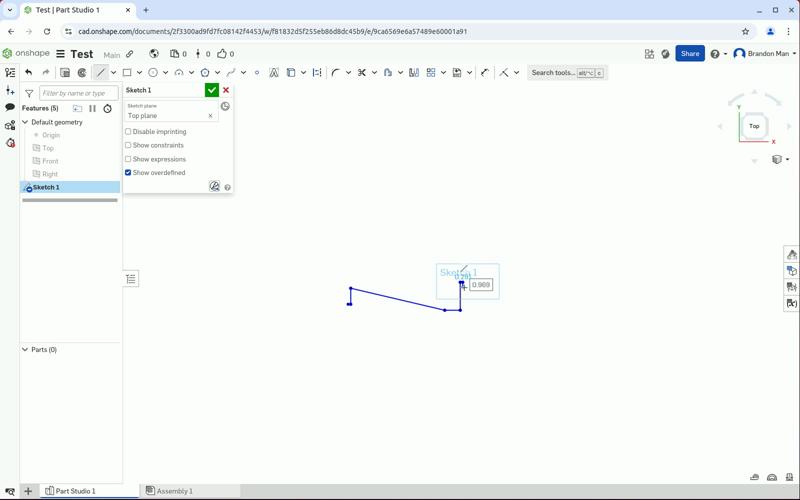
scroll(6)
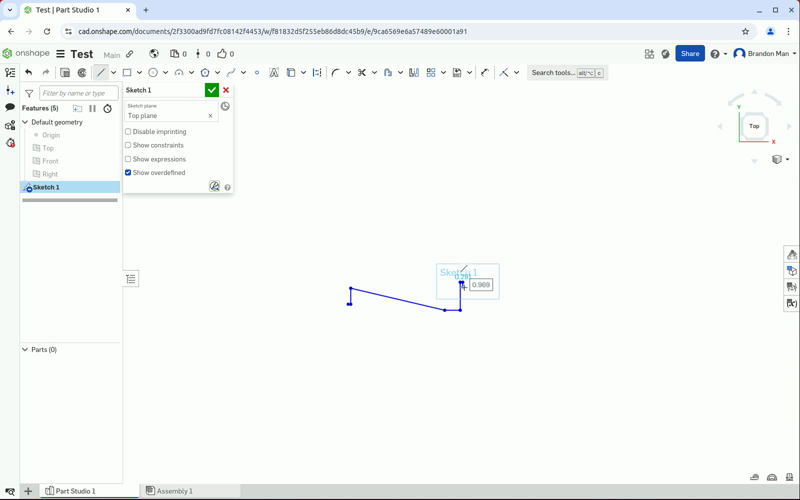
scroll(6)
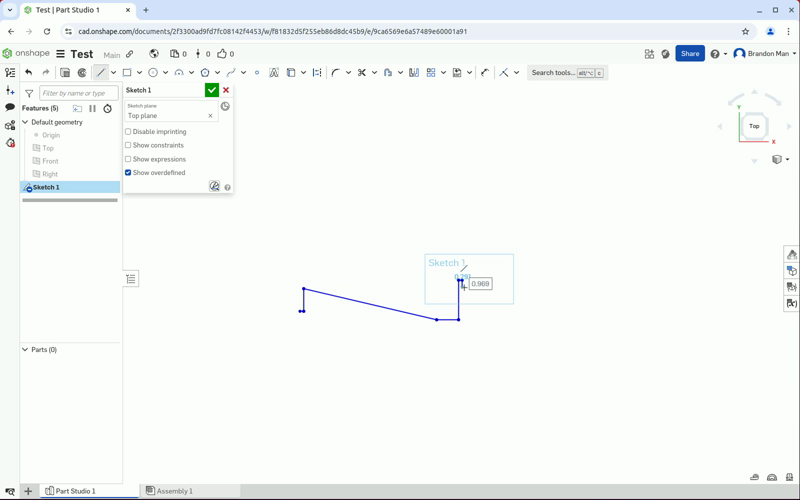
scroll(6)
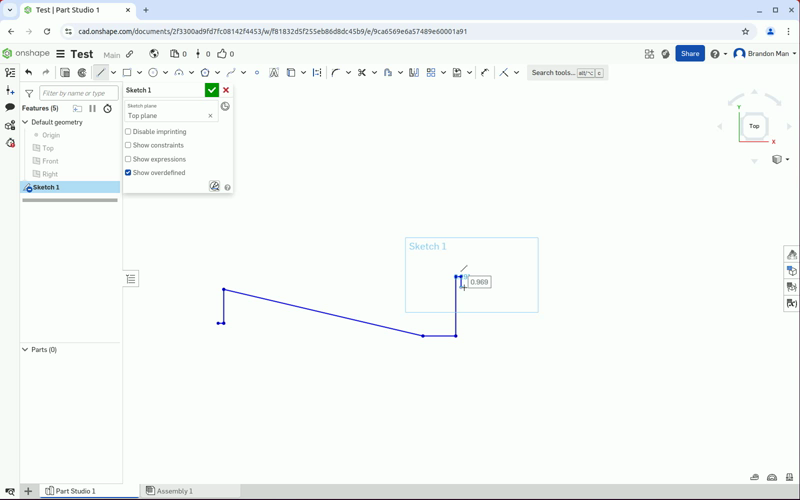
scroll(6)
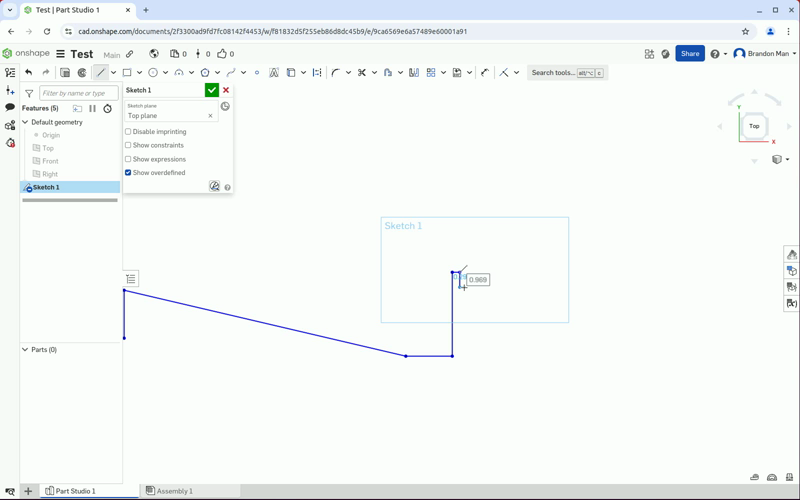
scroll(6)
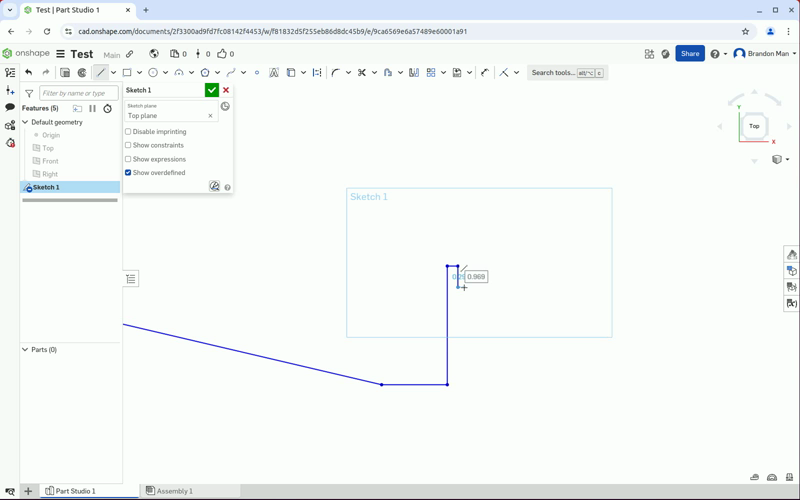
scroll(6)
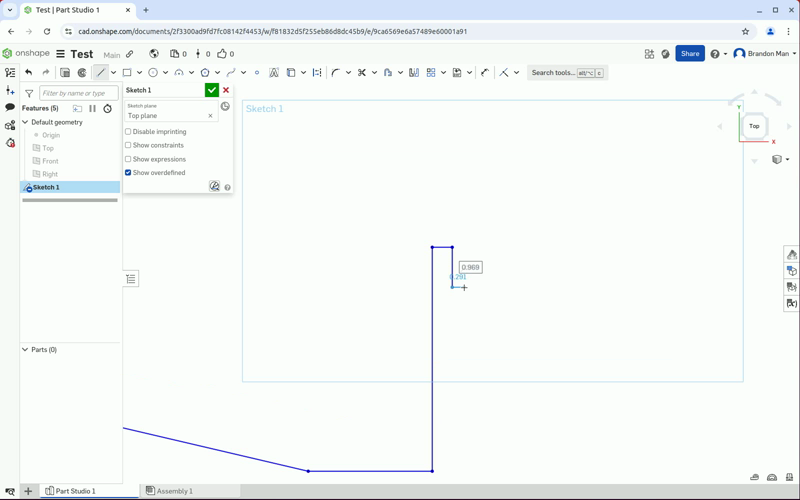
scroll(6)
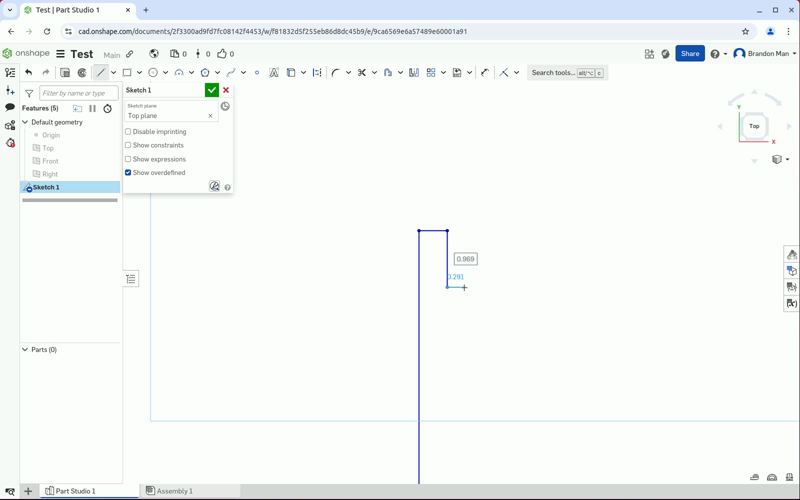
click(464, 287)
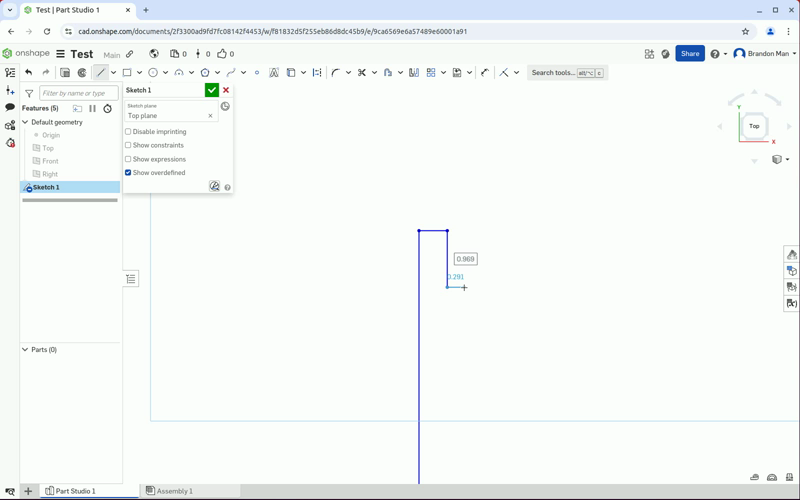
scroll(-6)
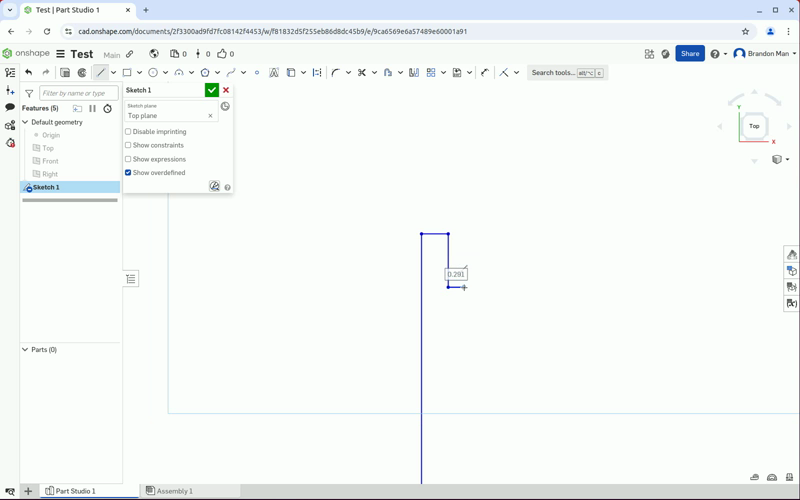
scroll(-6)
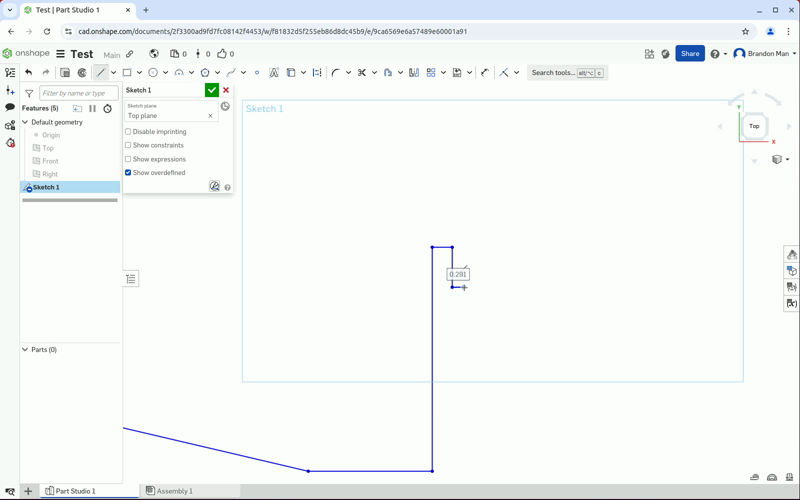
scroll(-6)
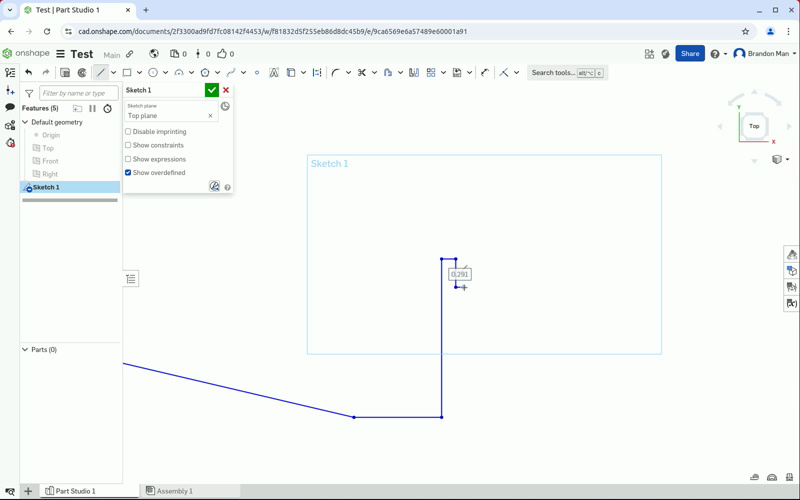
scroll(-6)
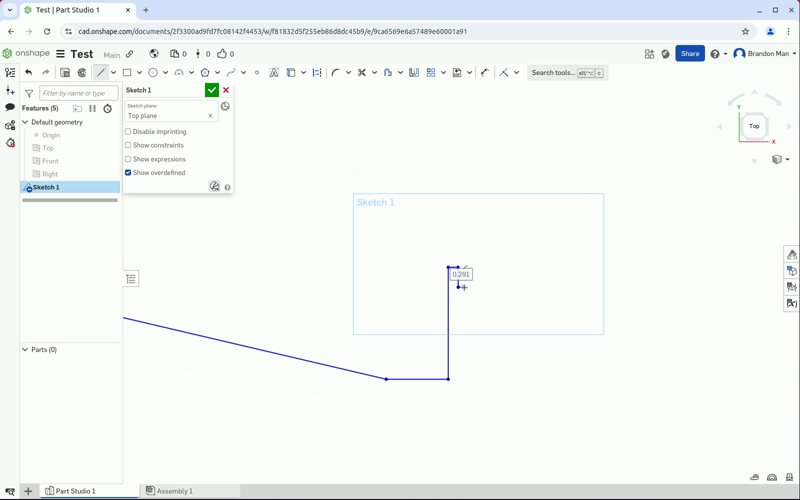
scroll(-6)
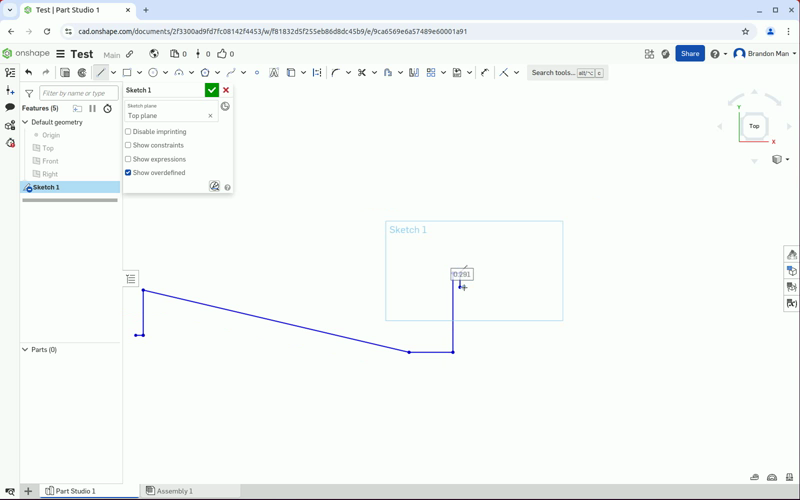
scroll(-6)
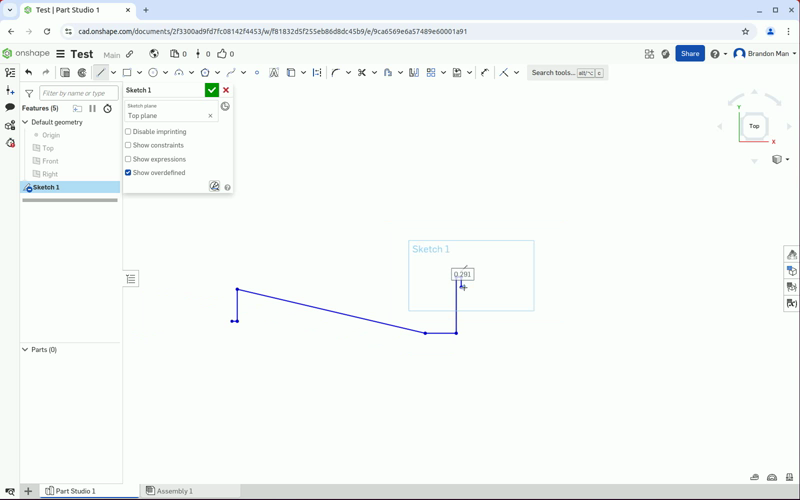
scroll(-6)
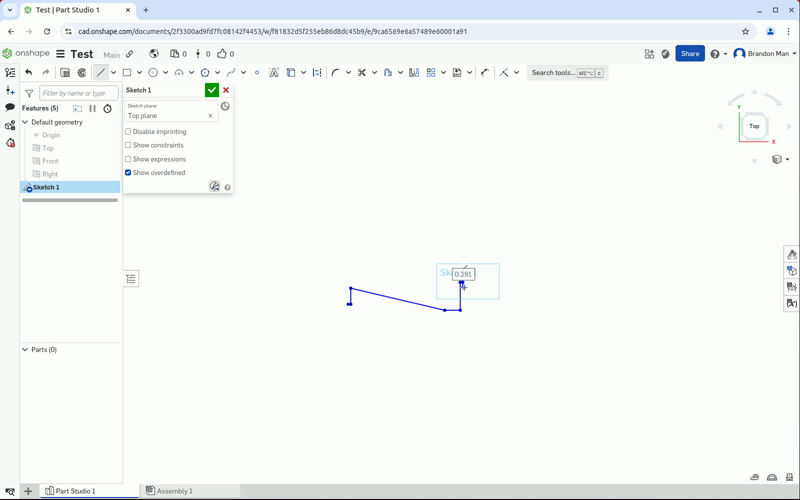
key_up(shift)
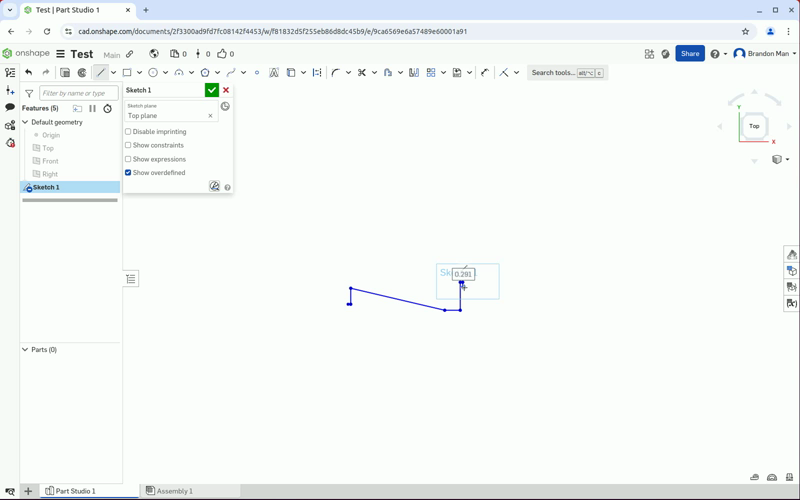
key_down(shift)
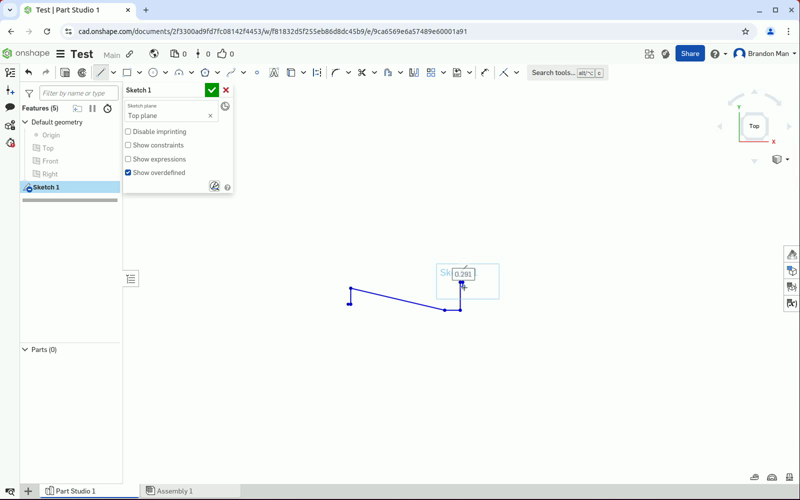
mouse_move(494, 287)
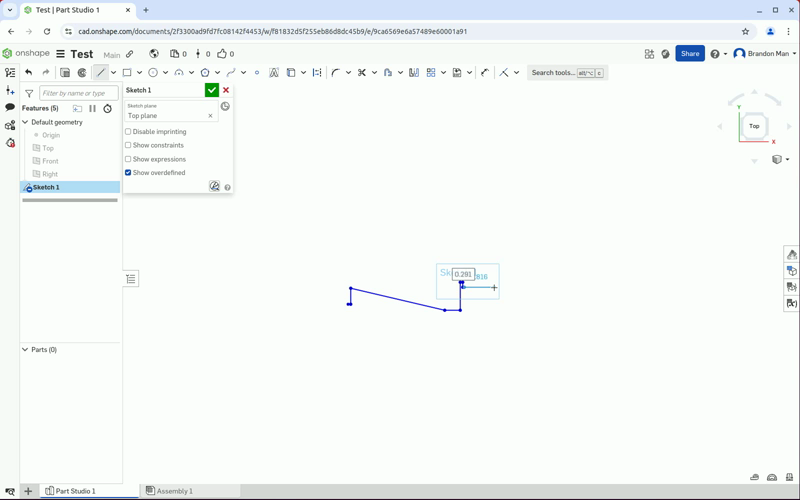
mouse_move(464, 279)
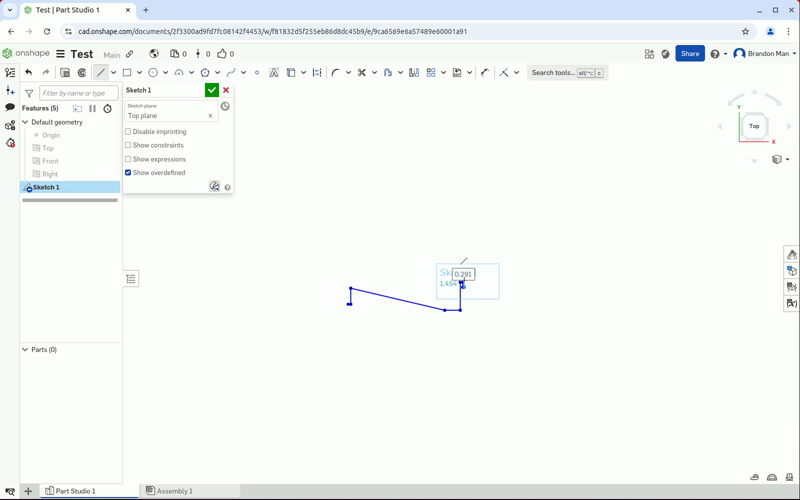
scroll(6)
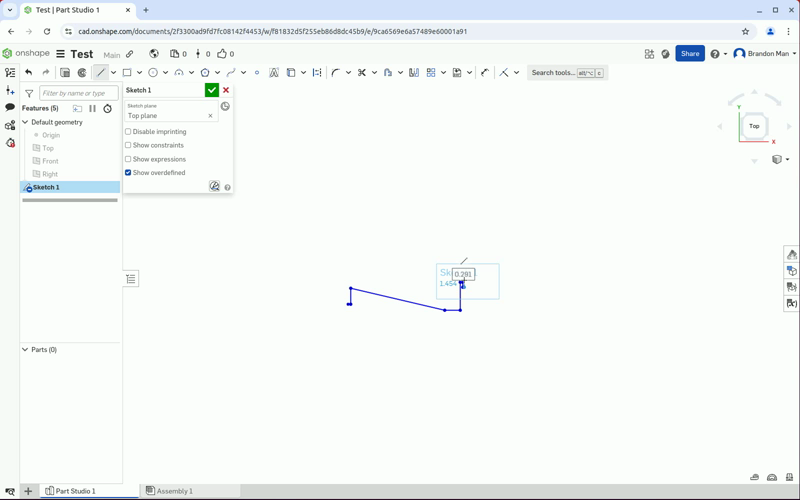
scroll(6)
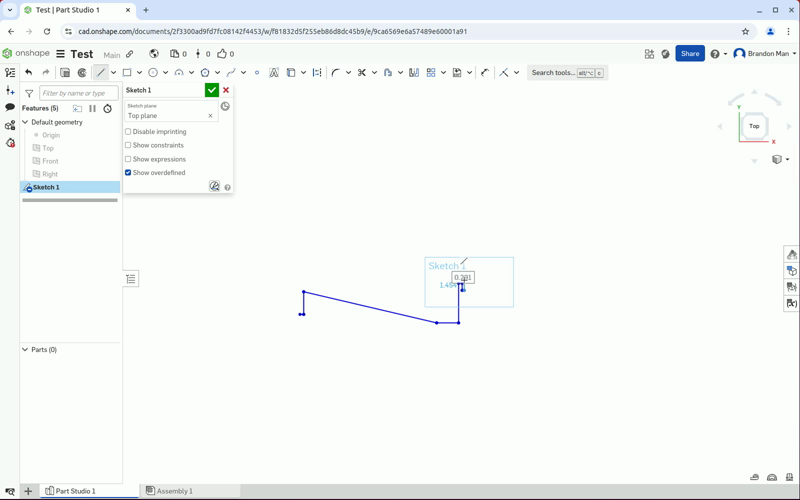
scroll(6)
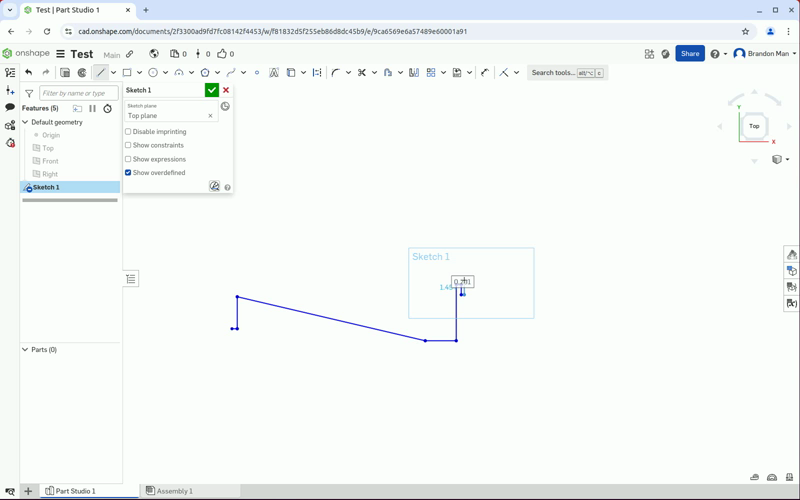
scroll(6)
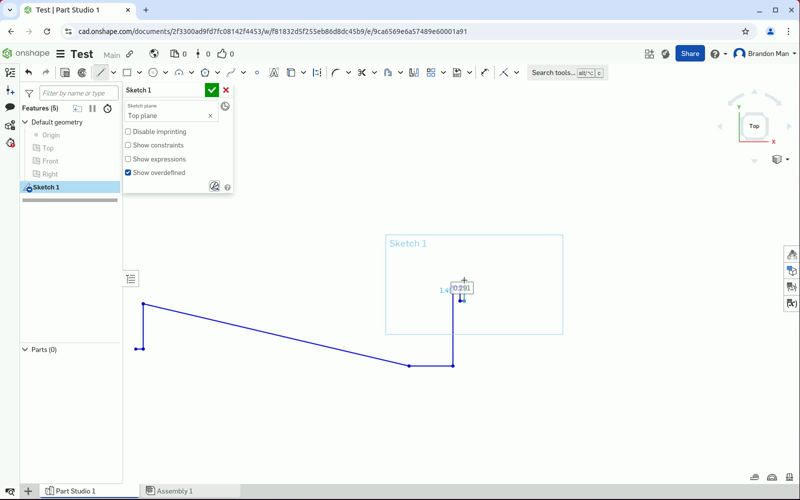
scroll(6)
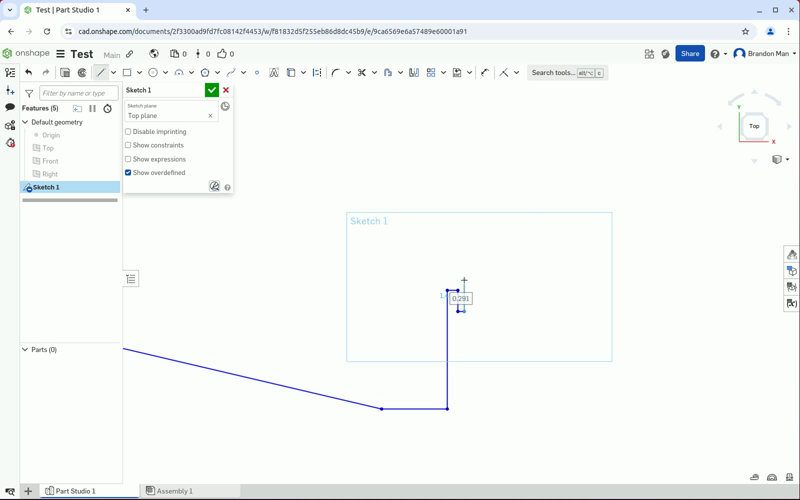
scroll(6)
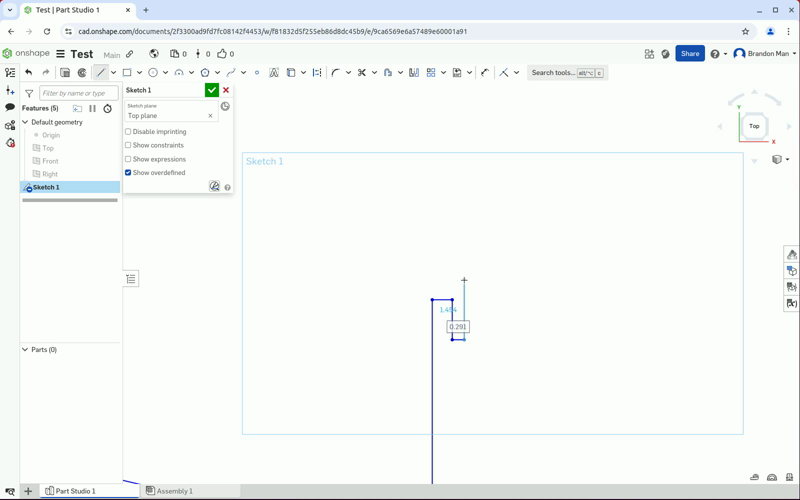
scroll(6)
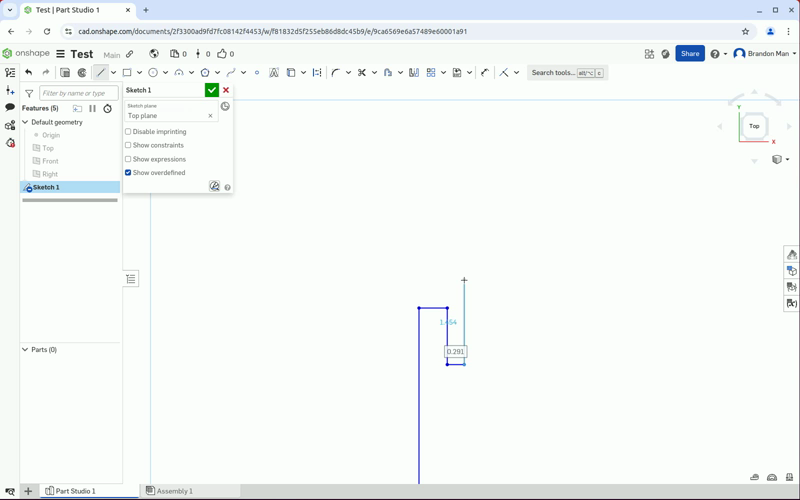
click(464, 279)
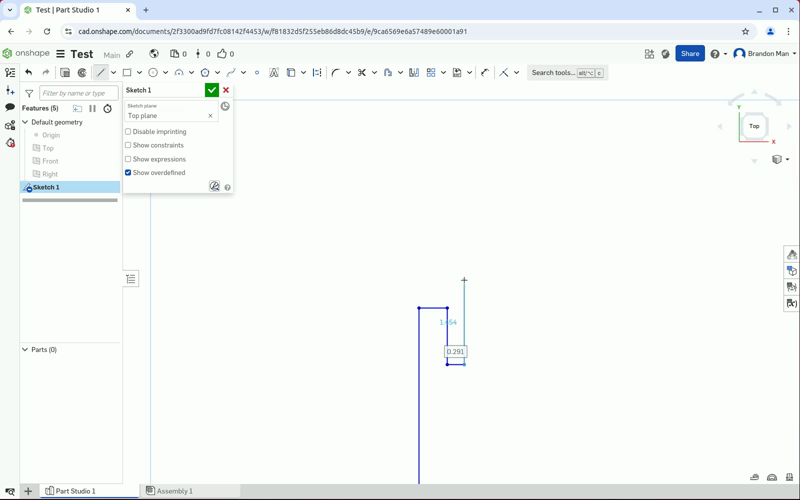
scroll(-6)
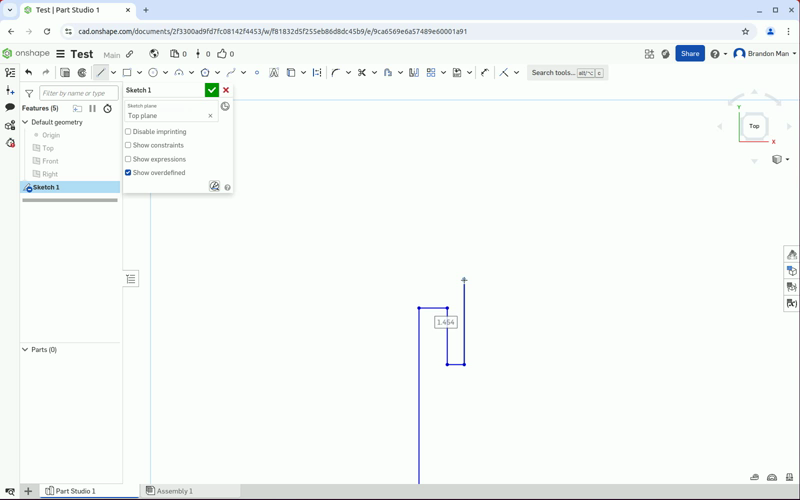
scroll(-6)
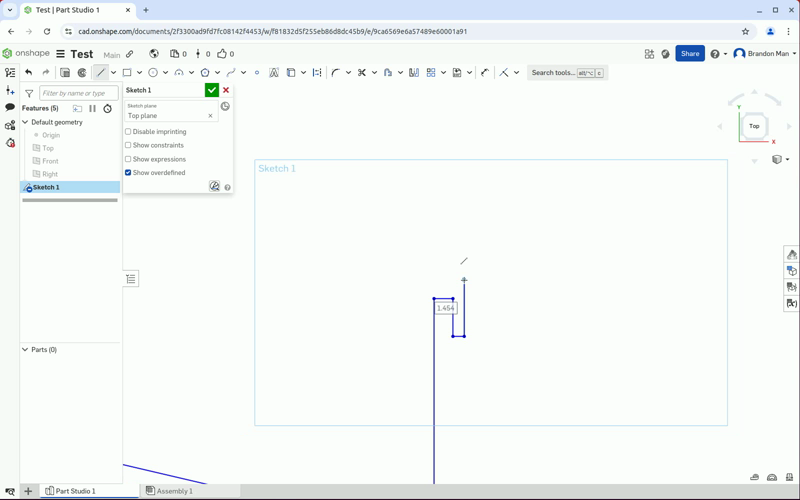
scroll(-6)
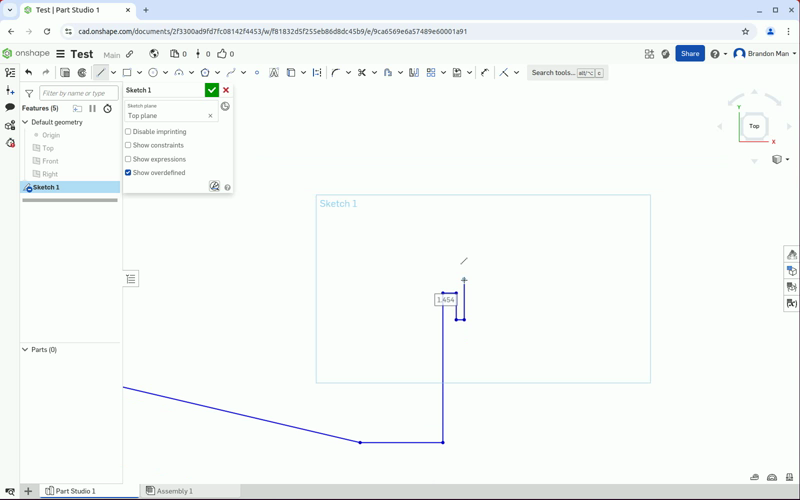
scroll(-6)
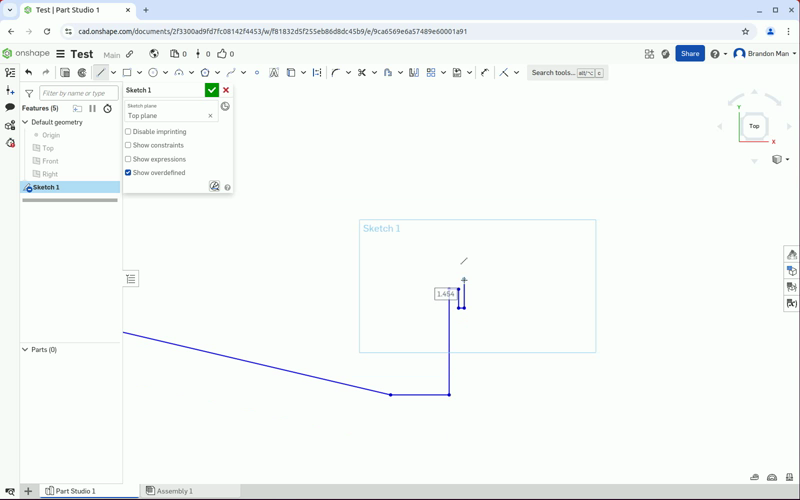
scroll(-6)
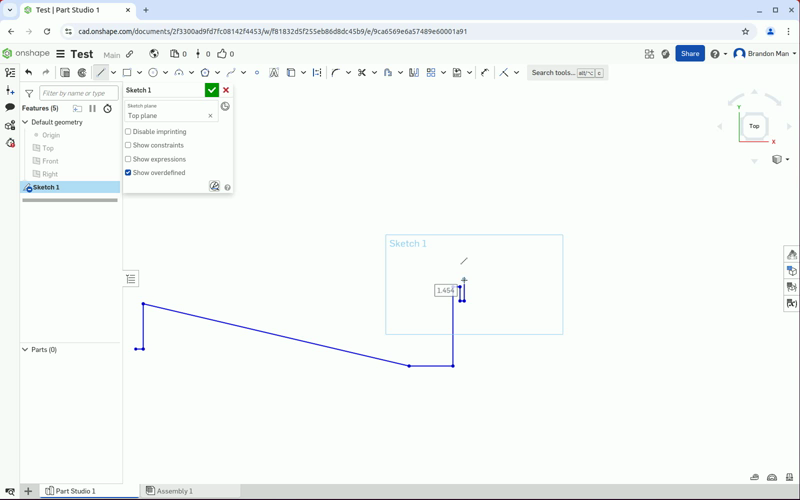
scroll(-6)
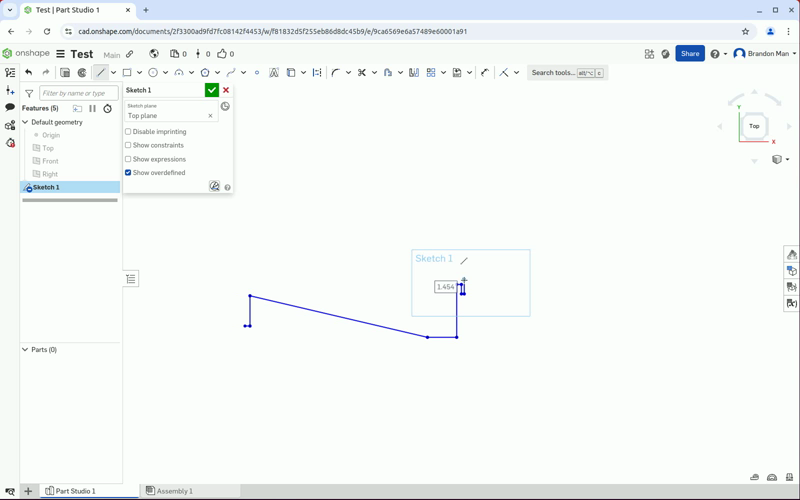
scroll(-6)
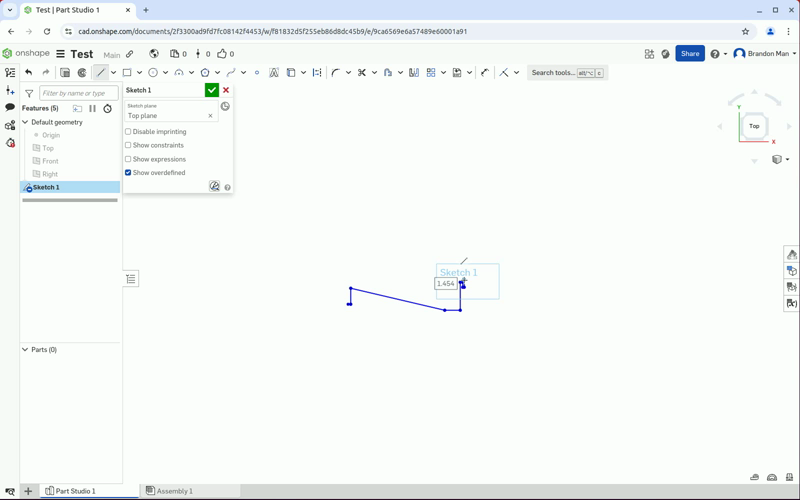
key_up(shift)
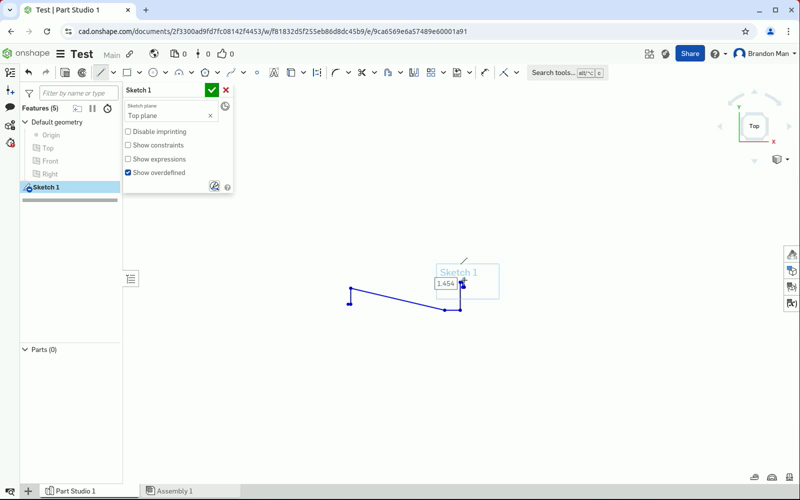
key_down(shift)
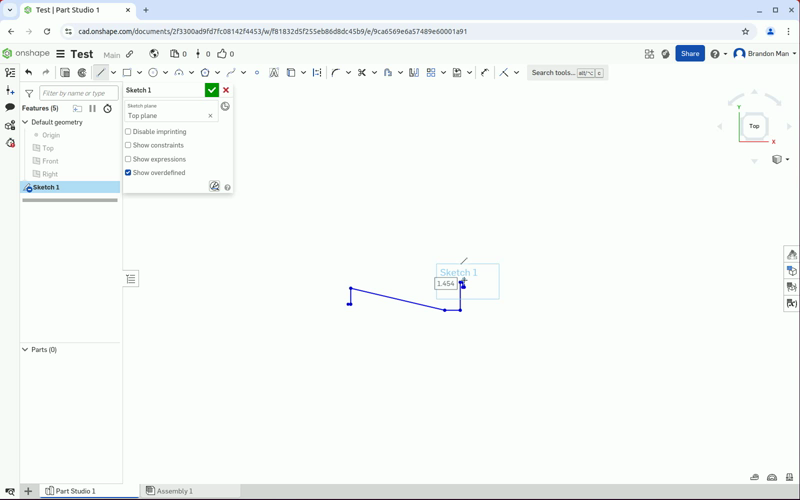
mouse_move(370, 279)
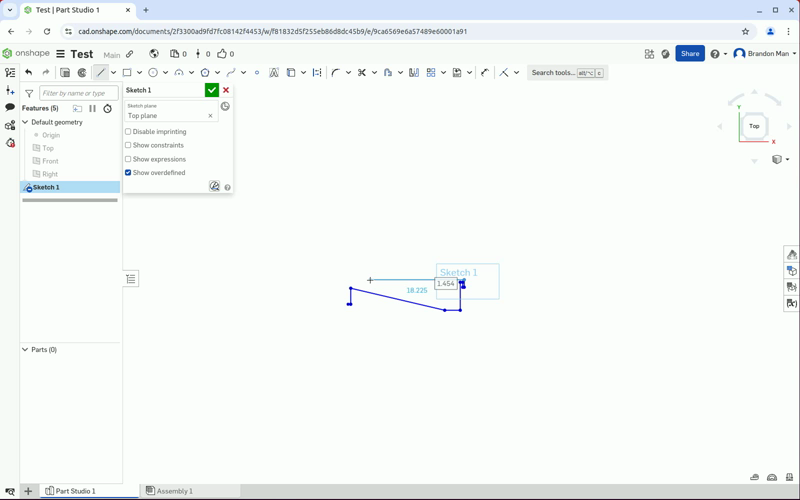
click(370, 279)
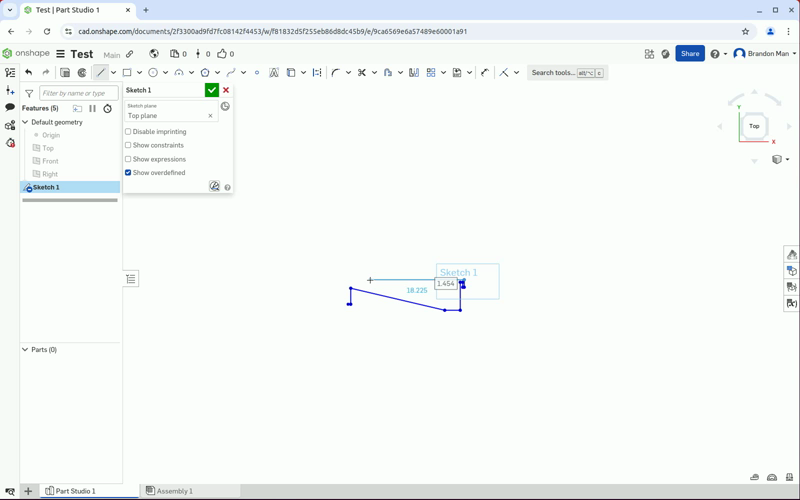
key_up(shift)
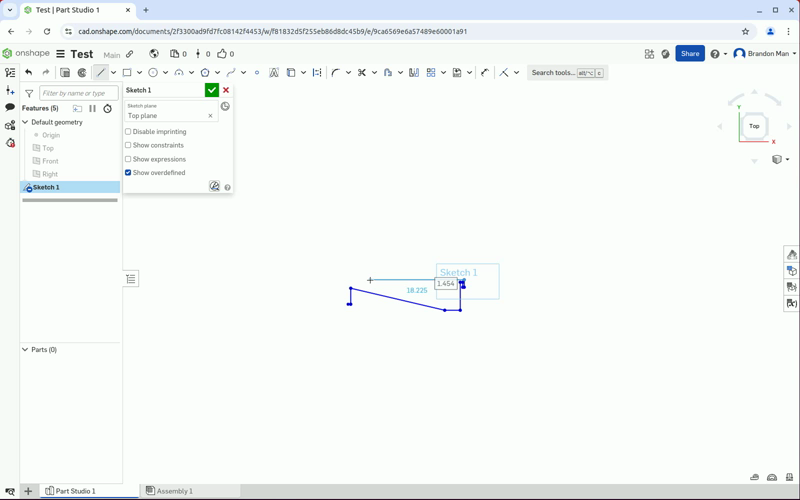
key_down(shift)
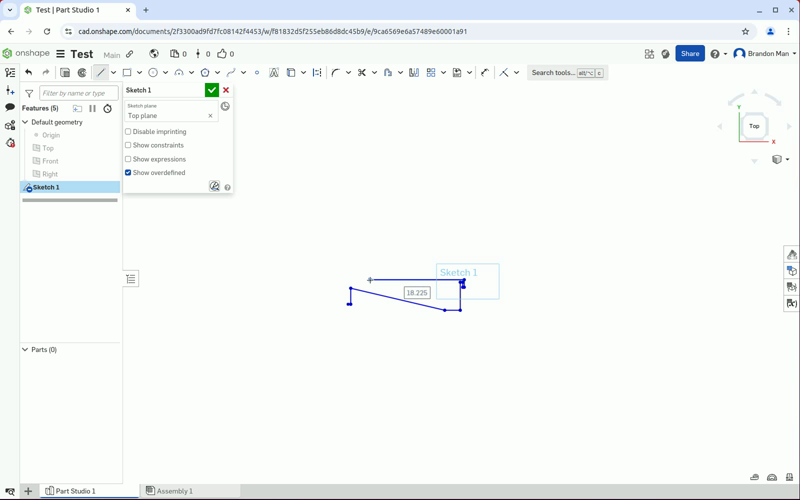
mouse_move(400, 279)
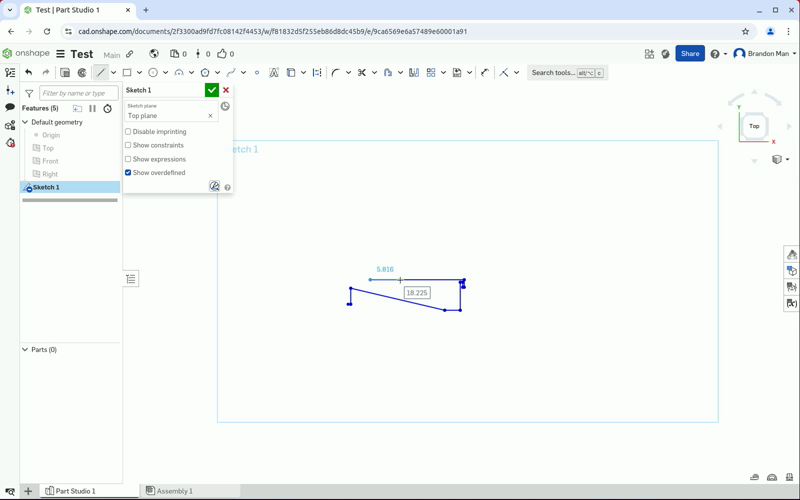
mouse_move(367, 279)
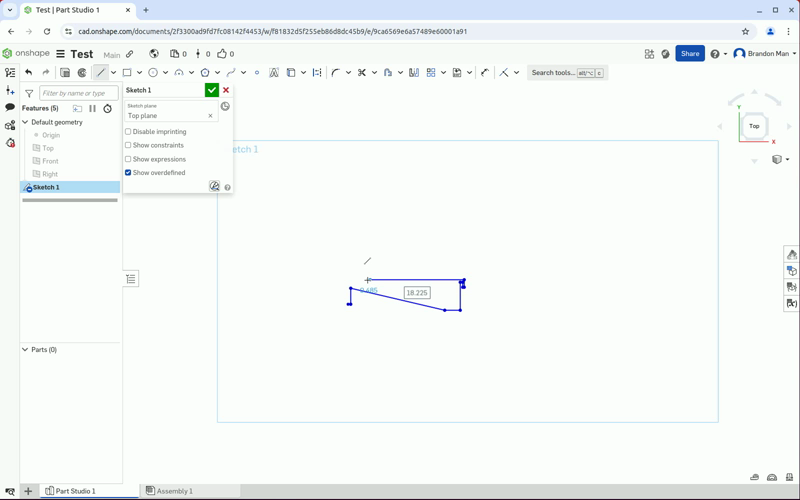
scroll(6)
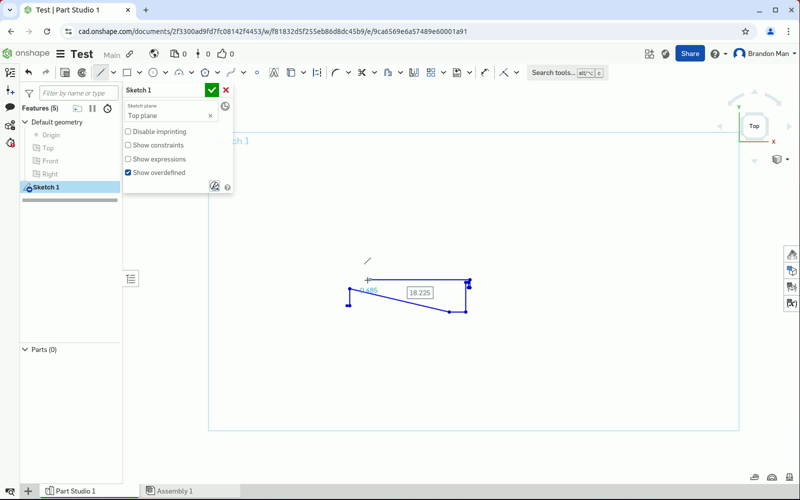
scroll(6)
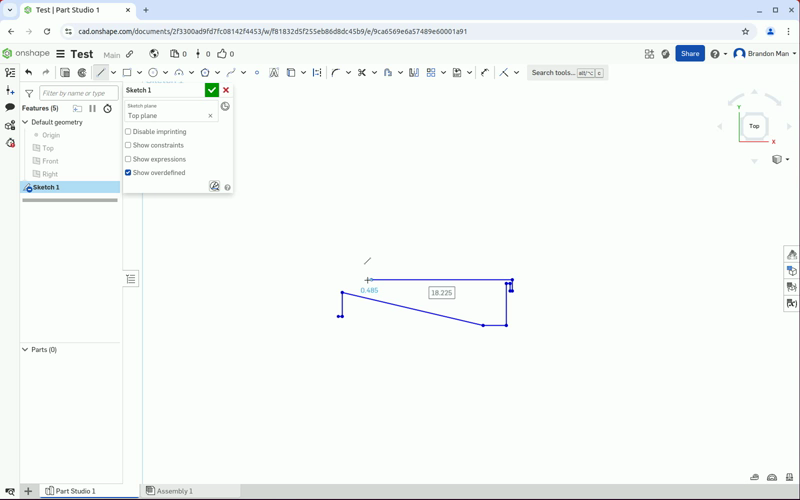
scroll(6)
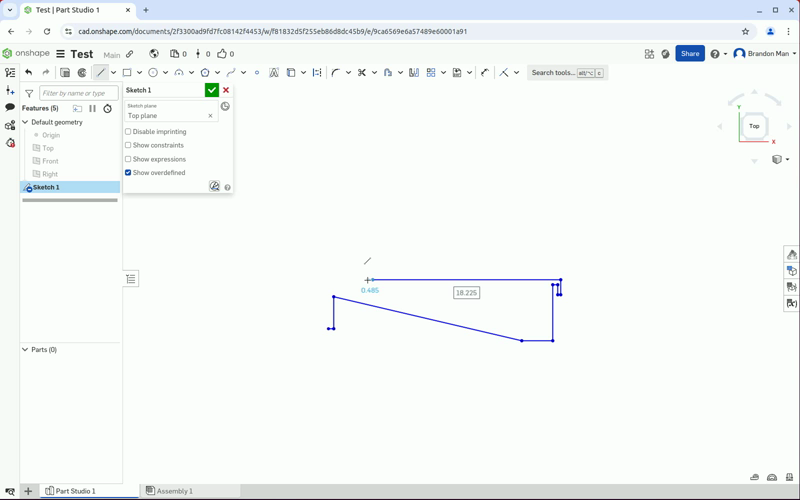
scroll(6)
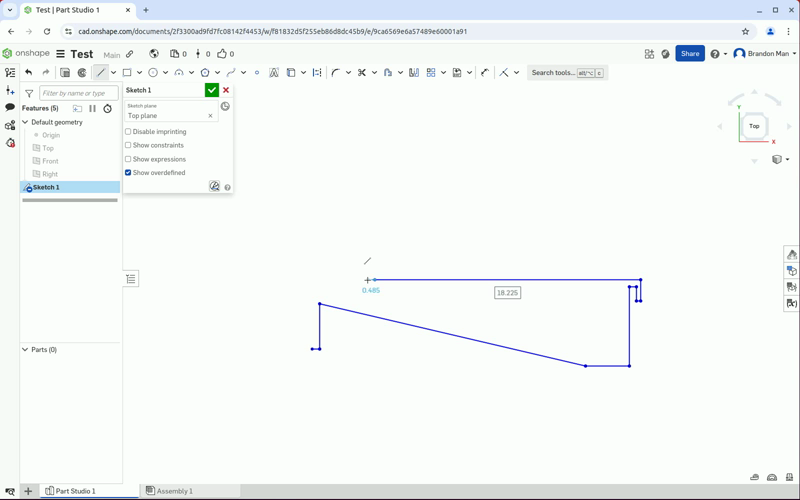
scroll(6)
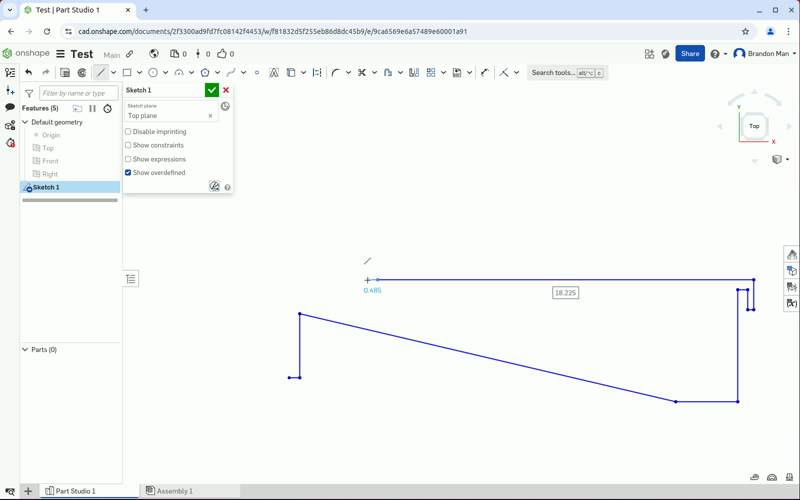
scroll(6)
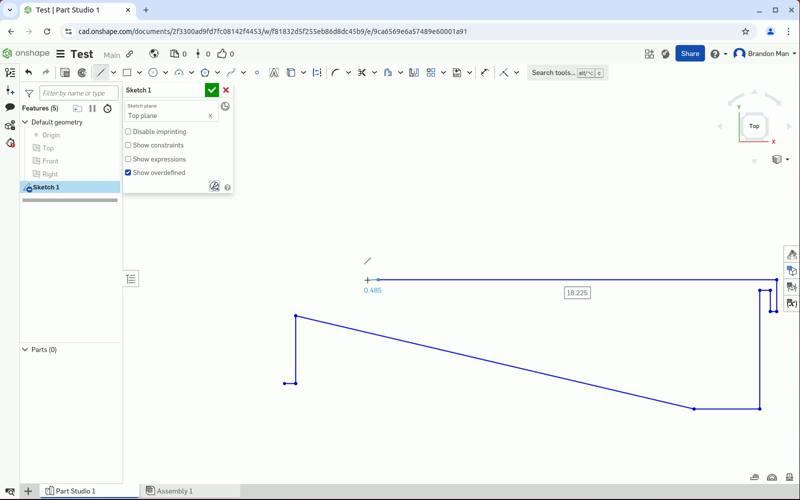
scroll(6)
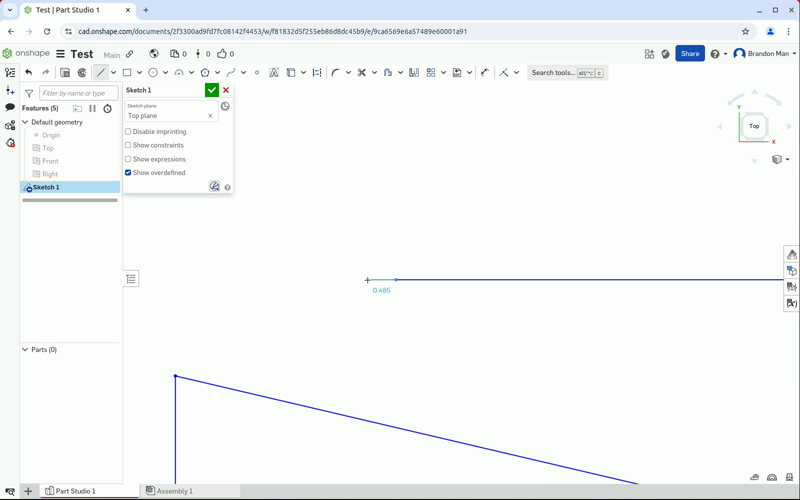
click(367, 279)
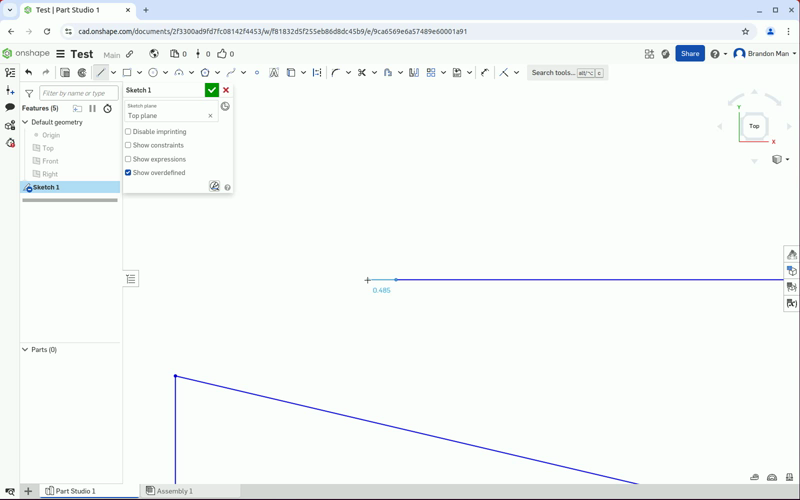
scroll(-6)
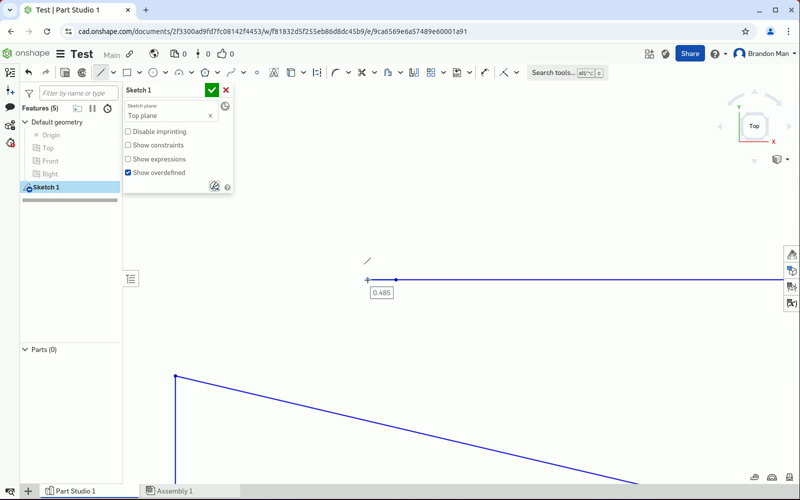
scroll(-6)
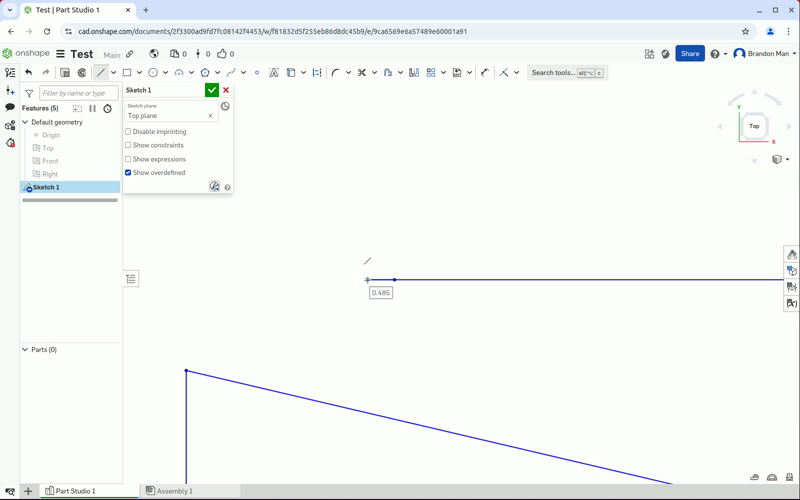
scroll(-6)
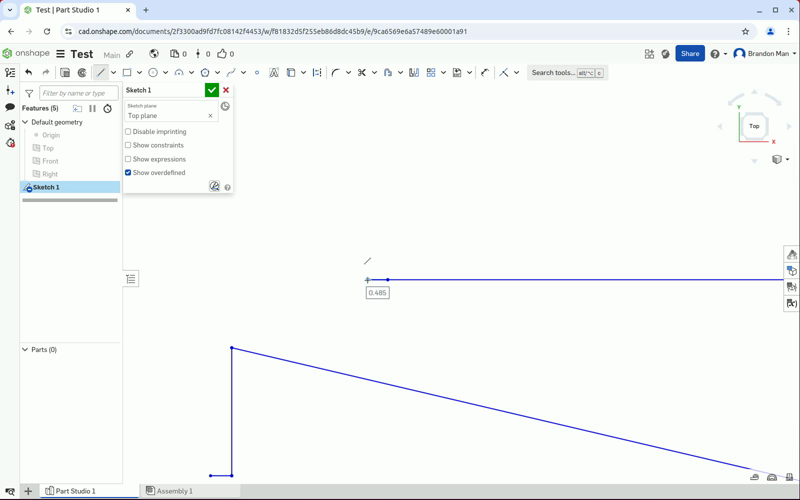
scroll(-6)
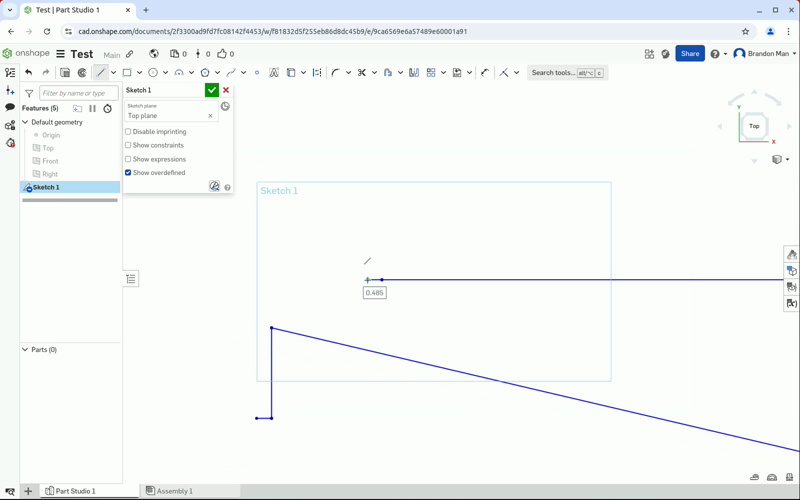
scroll(-6)
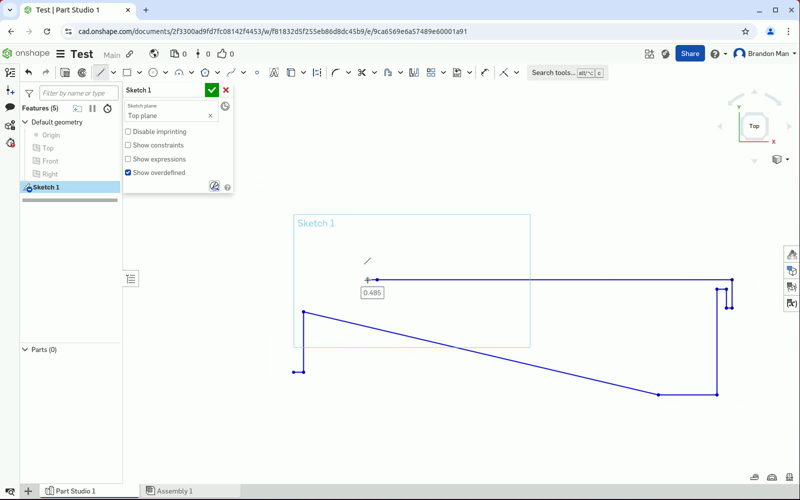
scroll(-6)
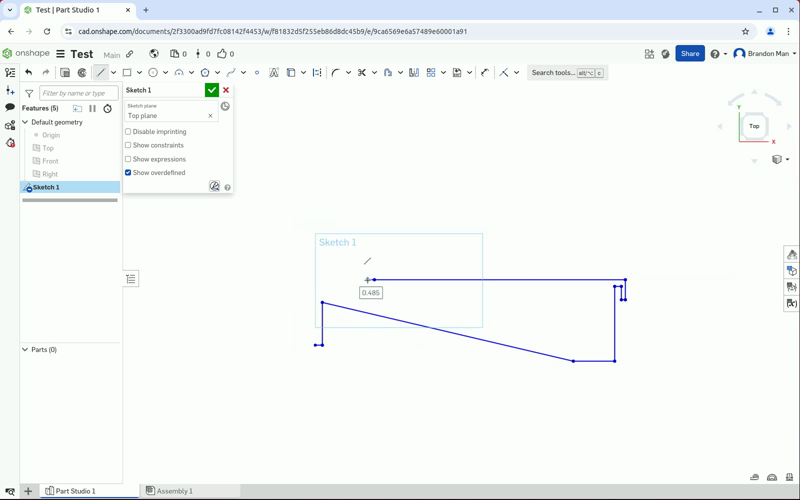
scroll(-6)
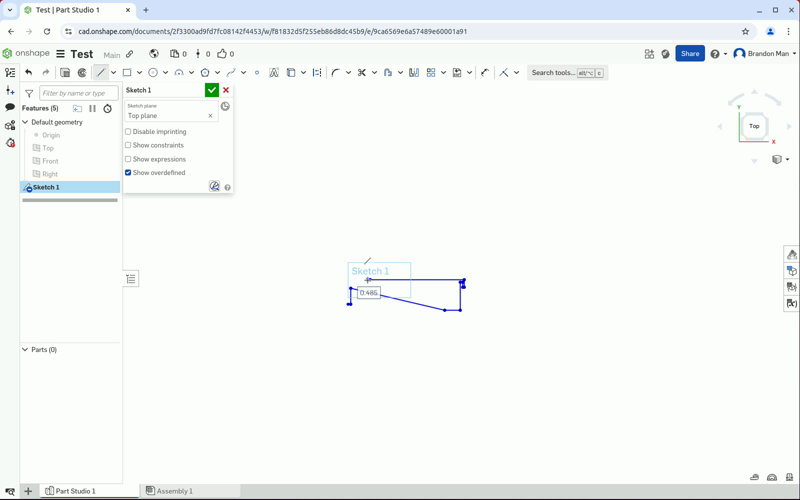
key_up(shift)
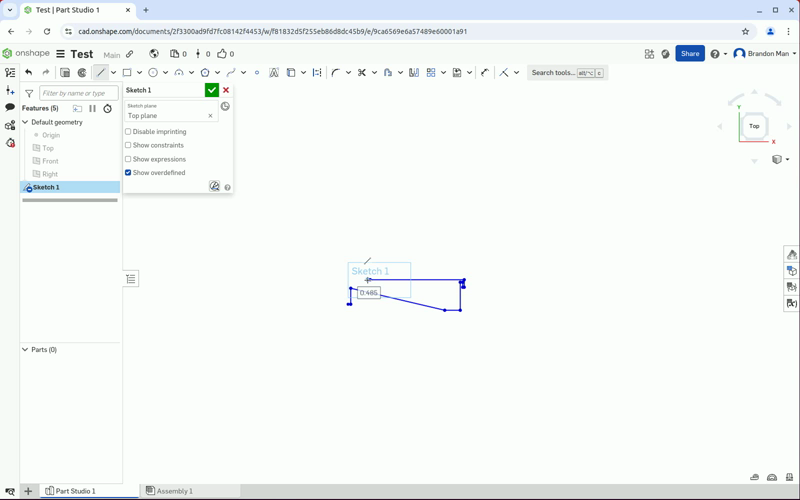
key_down(shift)
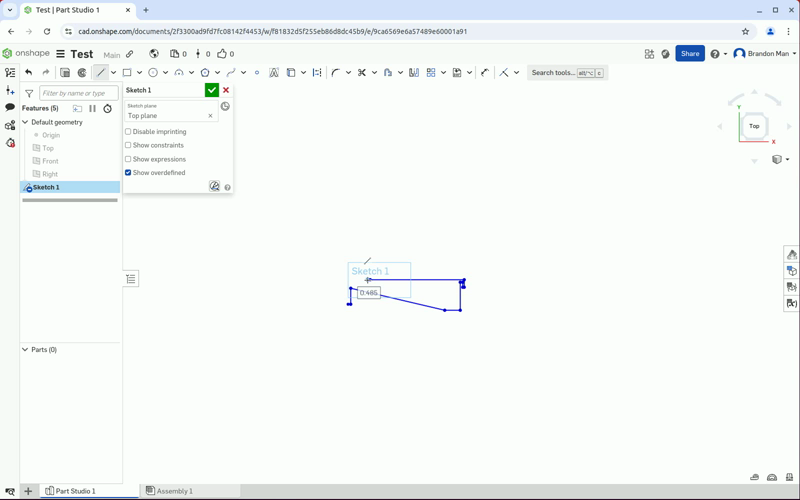
mouse_move(397, 279)
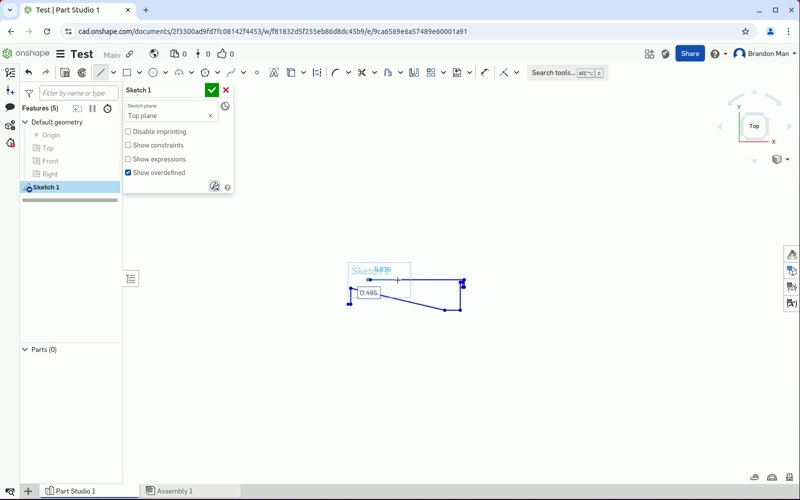
mouse_move(351, 279)
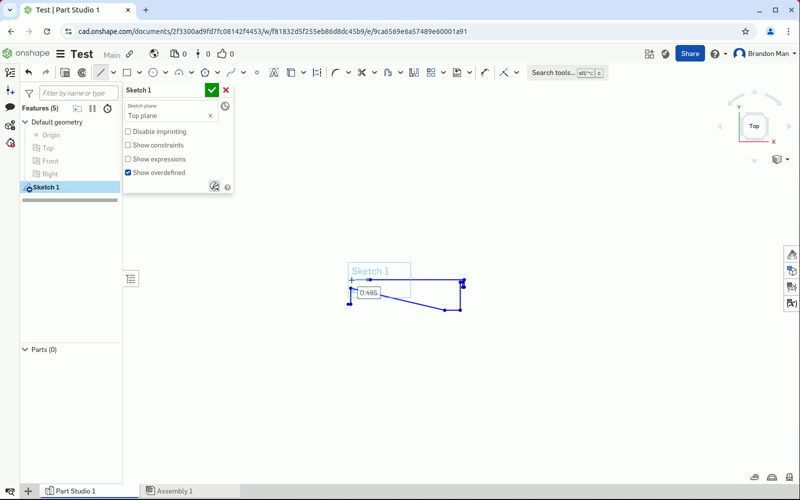
click(351, 279)
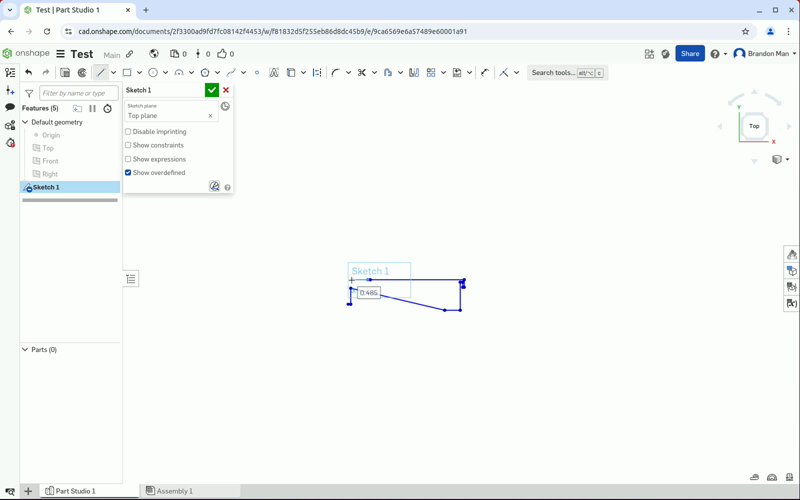
key_up(shift)
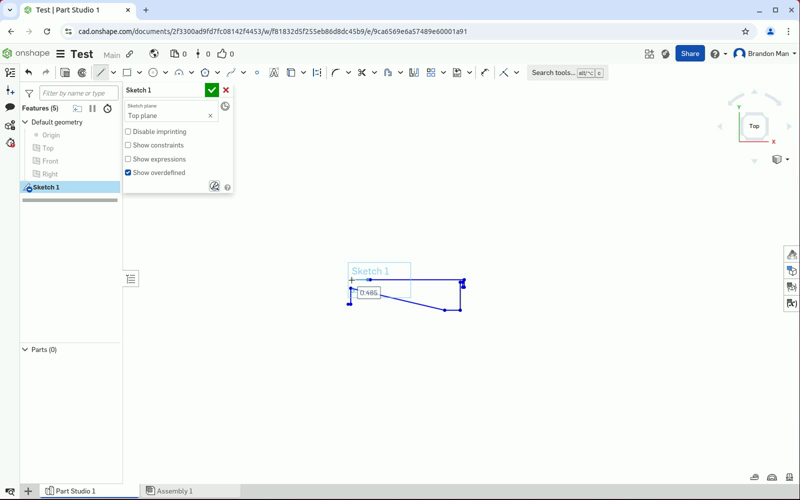
key_down(shift)
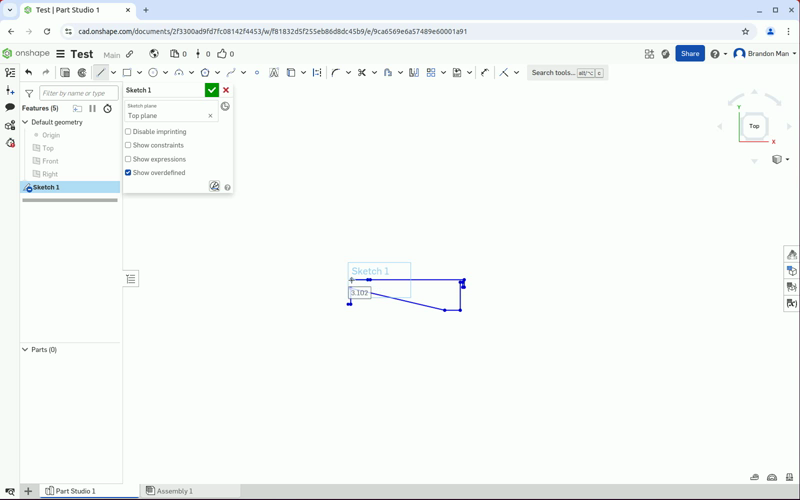
mouse_move(381, 279)
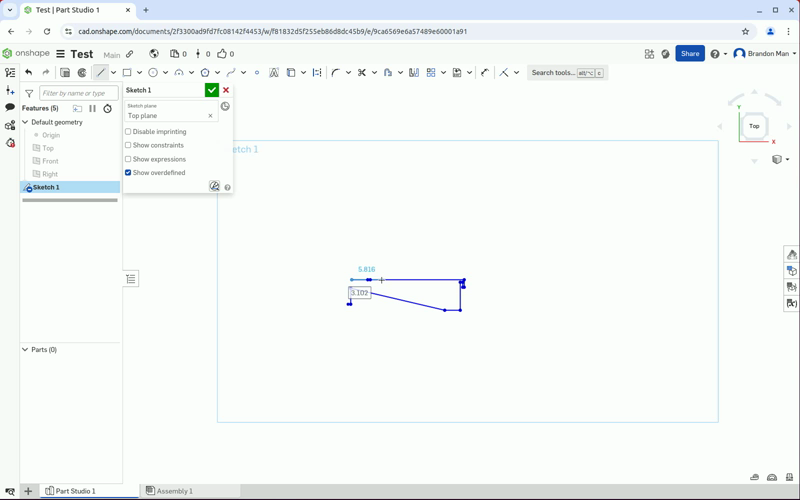
mouse_move(348, 279)
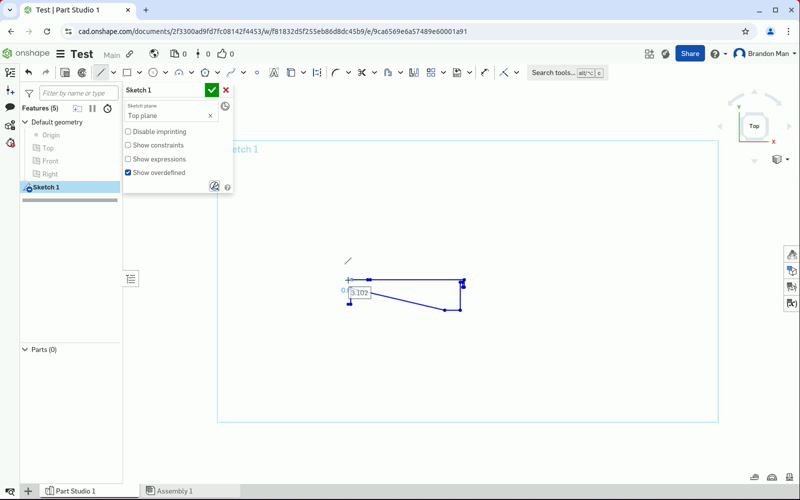
scroll(6)
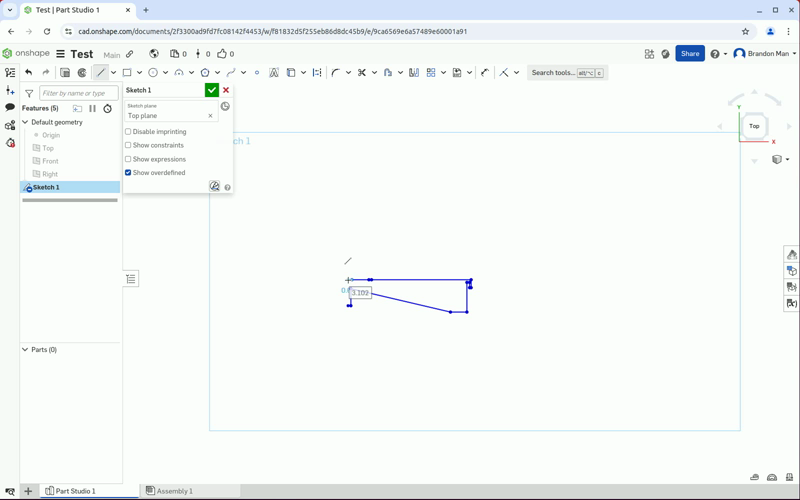
scroll(6)
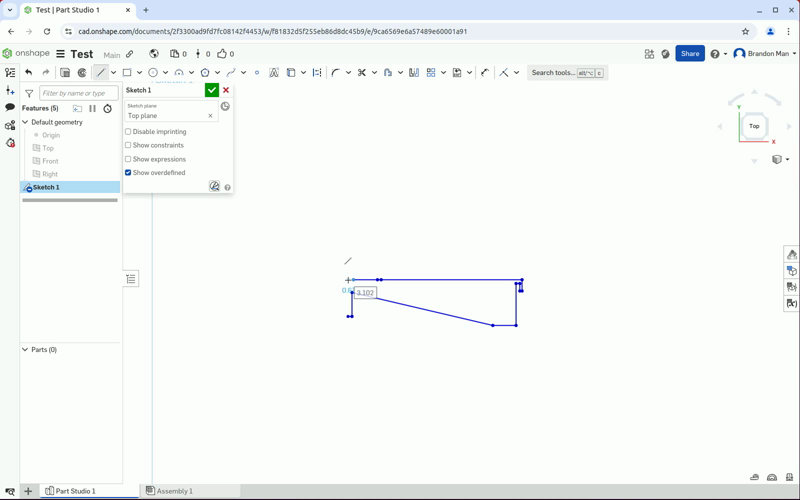
scroll(6)
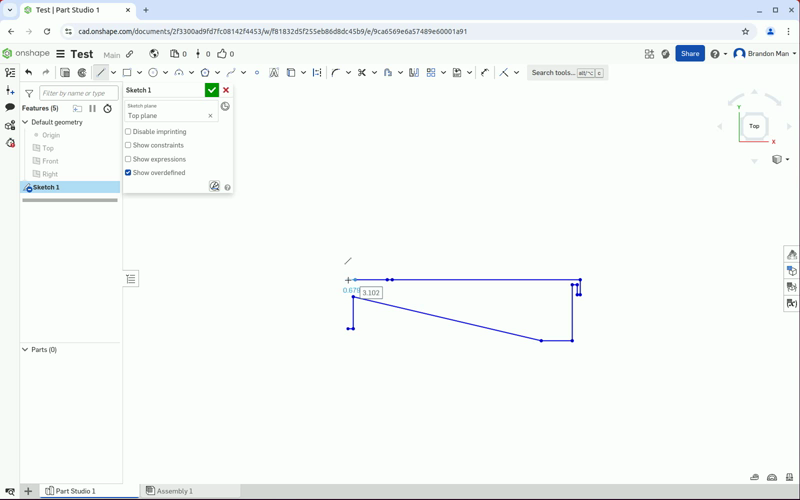
scroll(6)
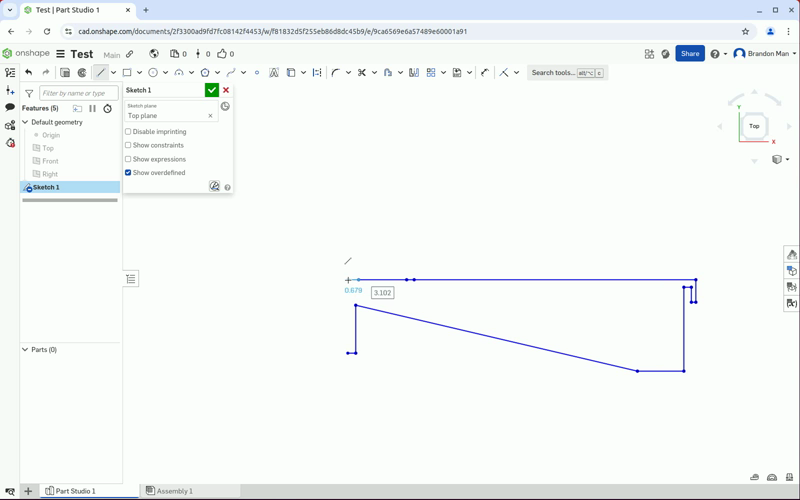
scroll(6)
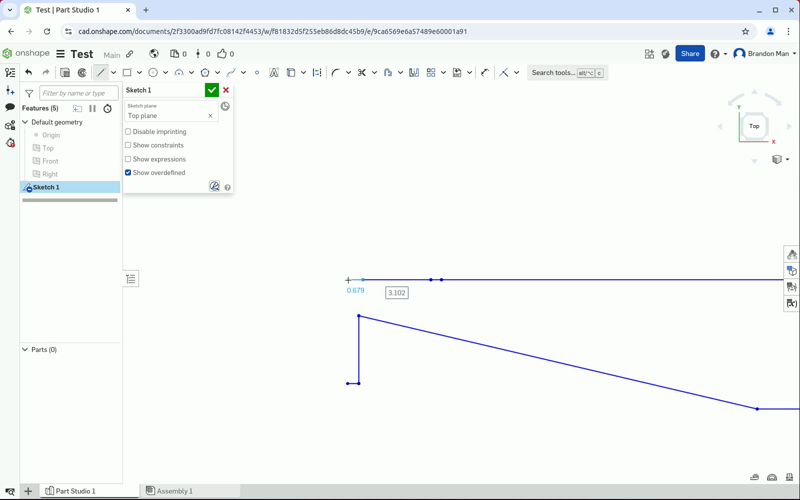
scroll(6)
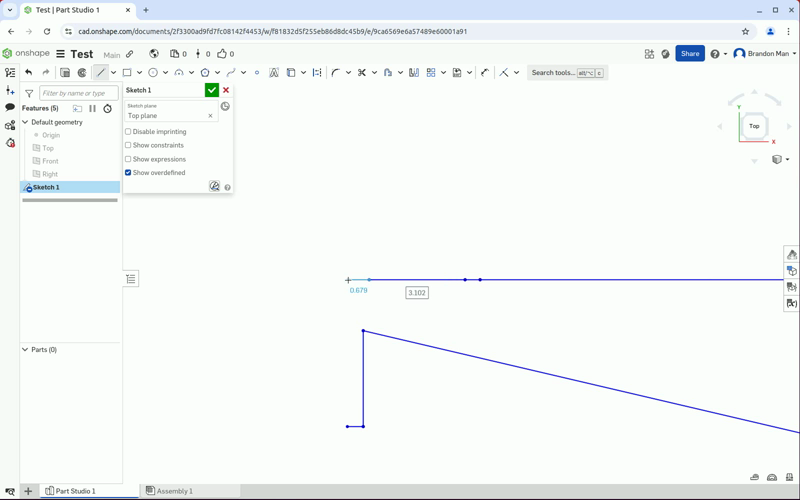
scroll(6)
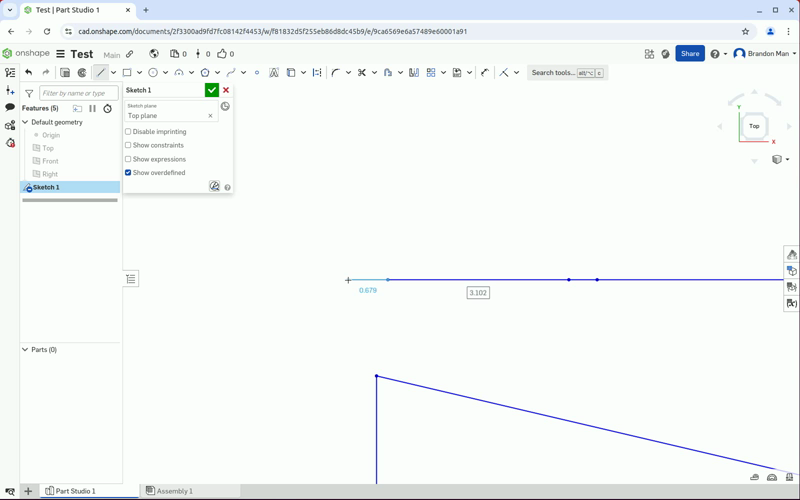
click(348, 279)
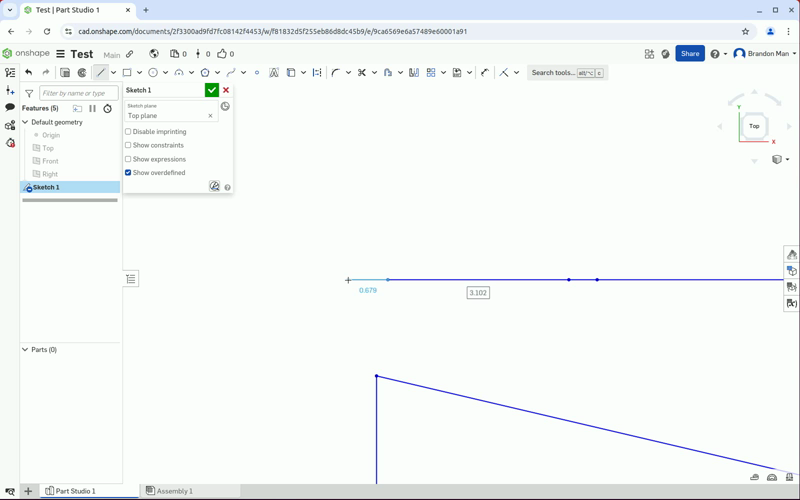
scroll(-6)
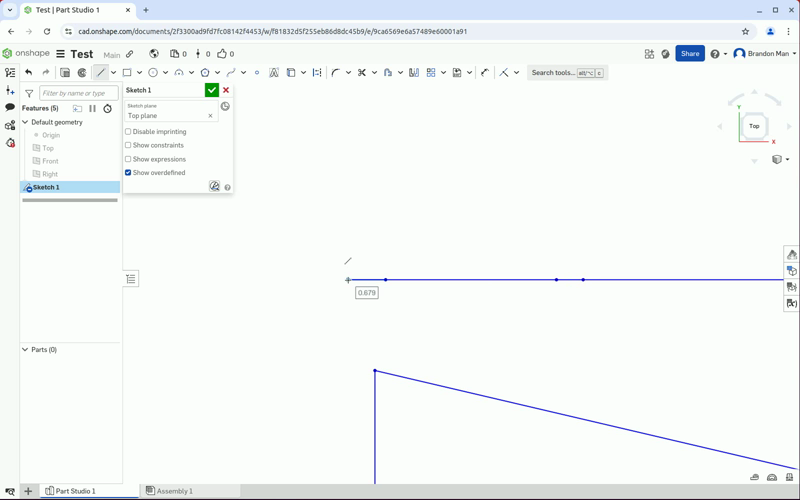
scroll(-6)
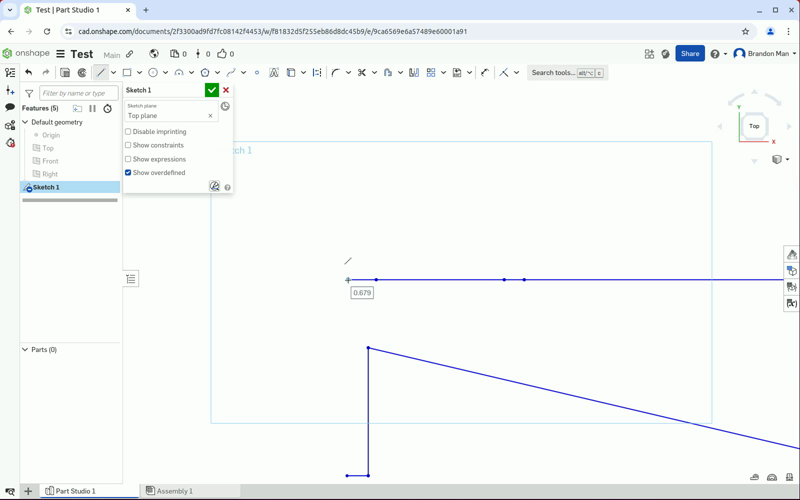
scroll(-6)
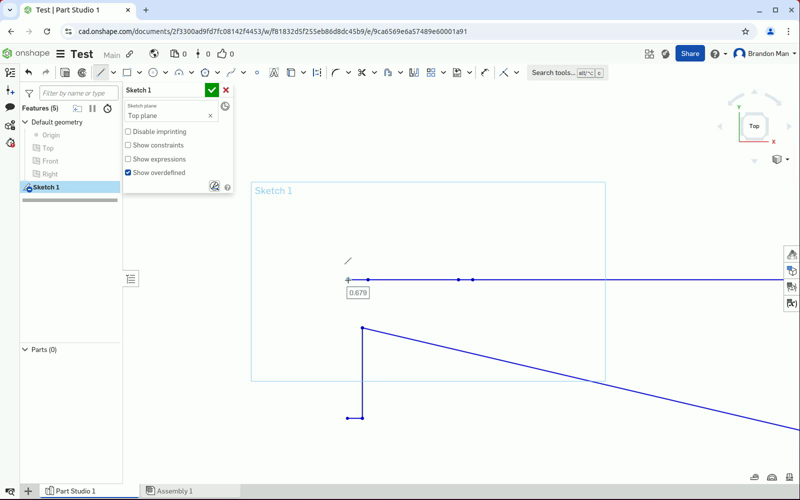
scroll(-6)
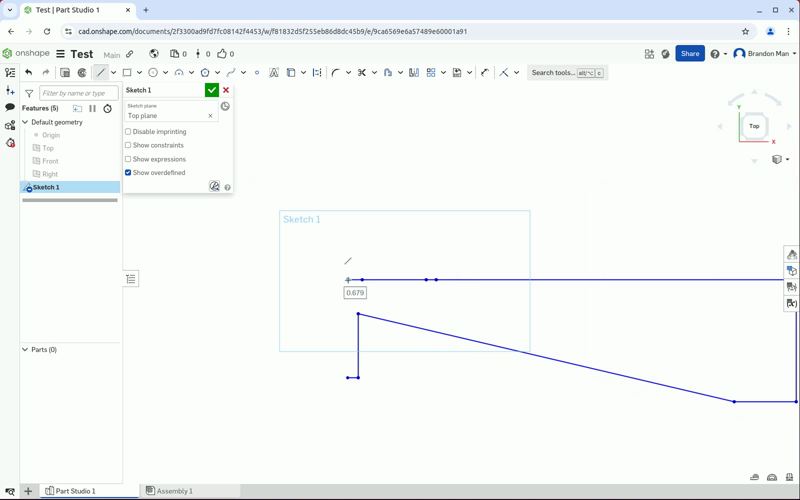
scroll(-6)
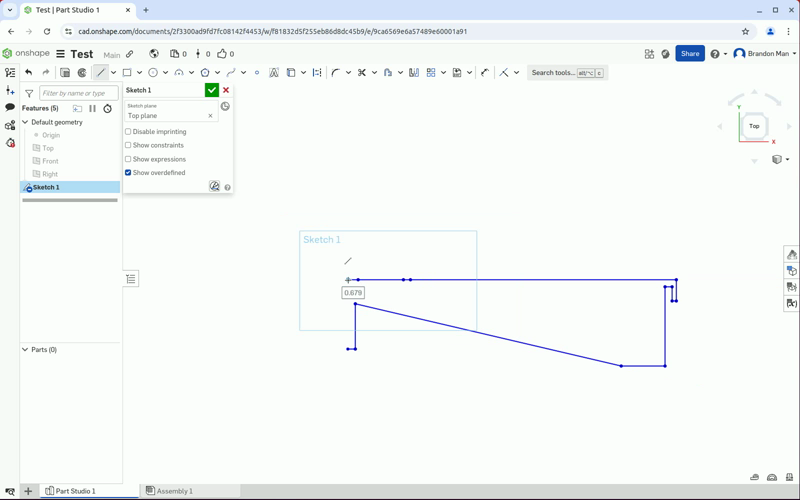
scroll(-6)
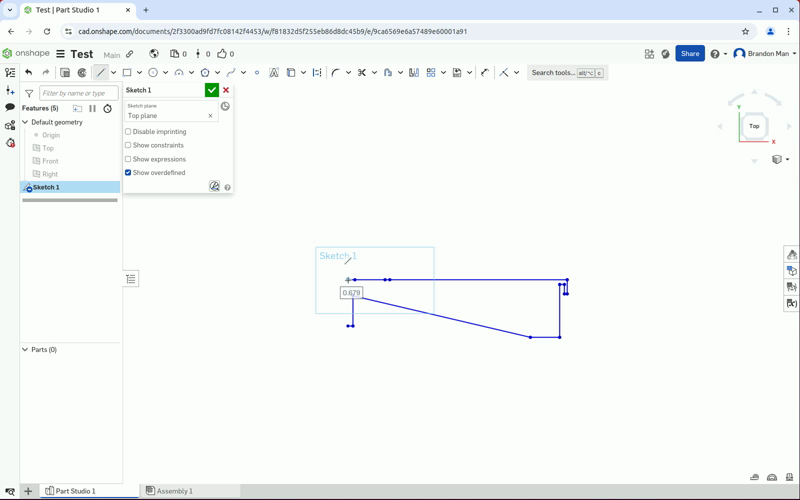
scroll(-6)
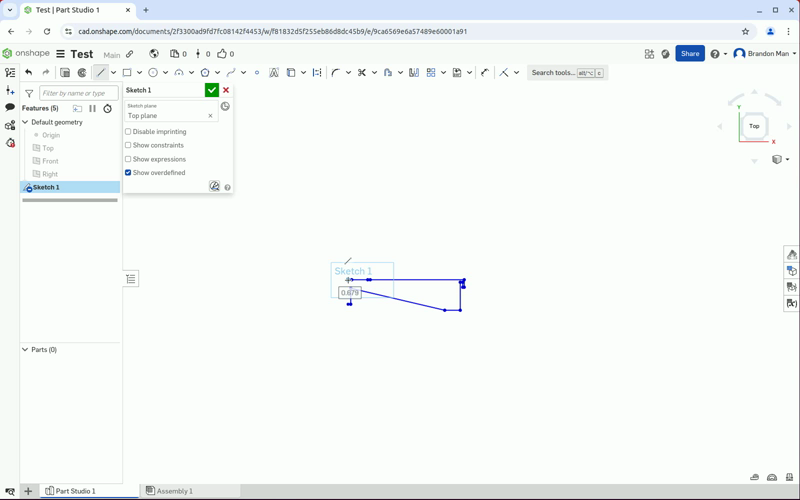
key_up(shift)
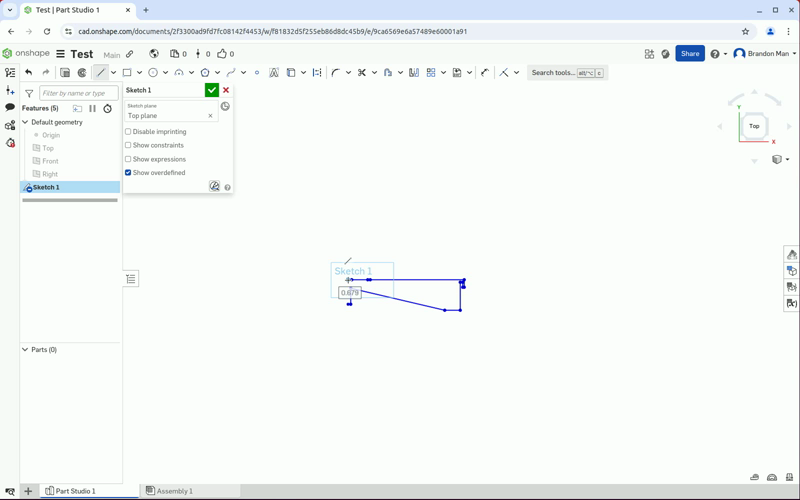
mouse_move(378, 279)
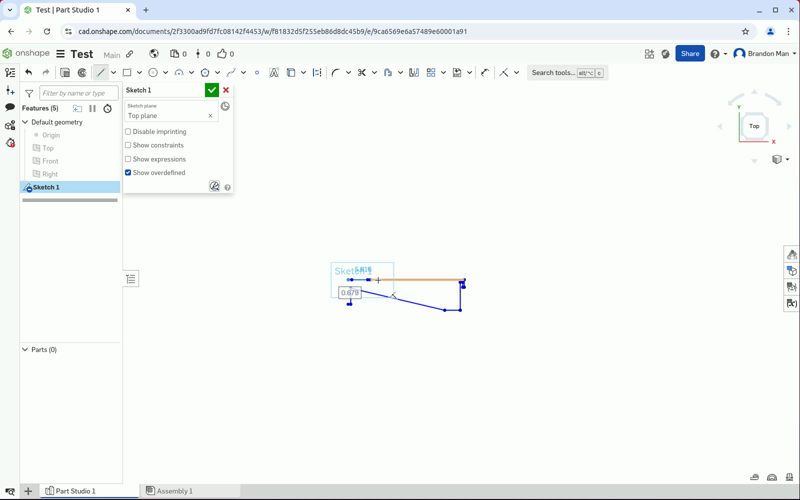
key_down(shift)
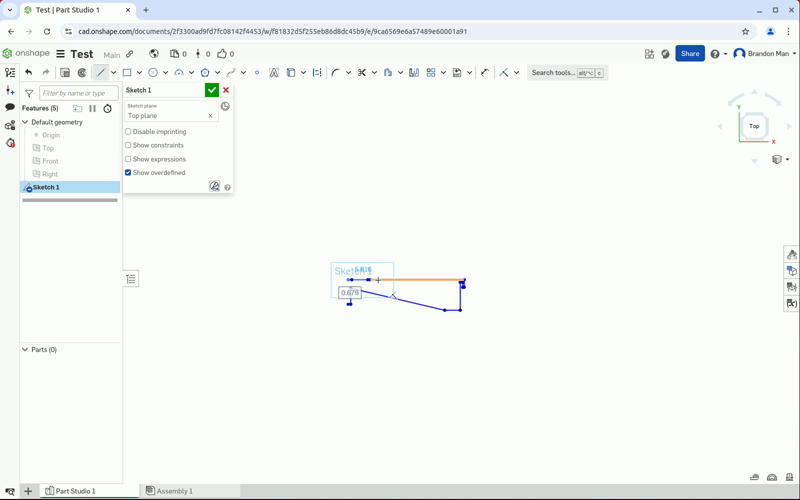
mouse_move(348, 304)
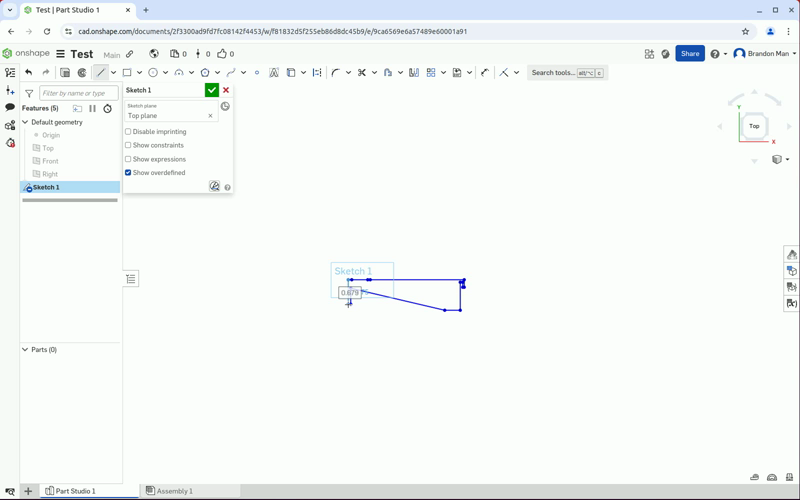
scroll(6)
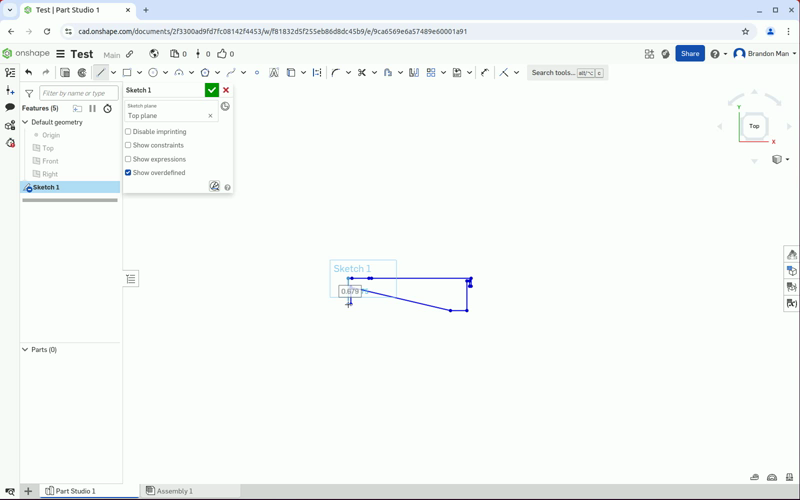
scroll(6)
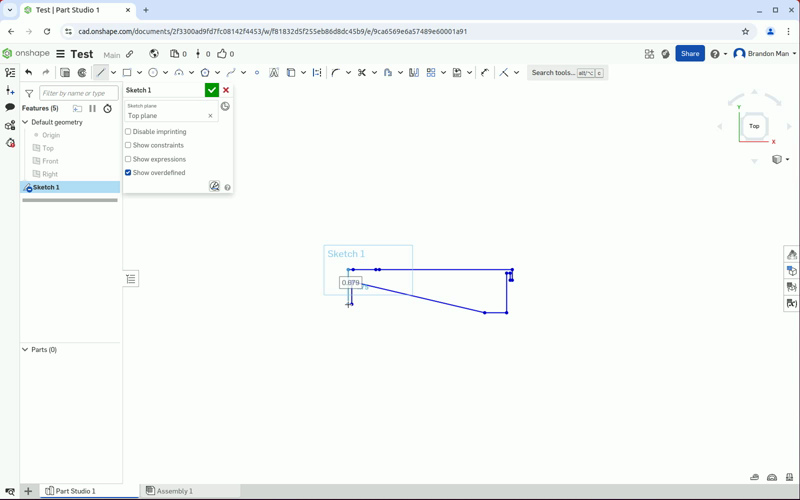
scroll(6)
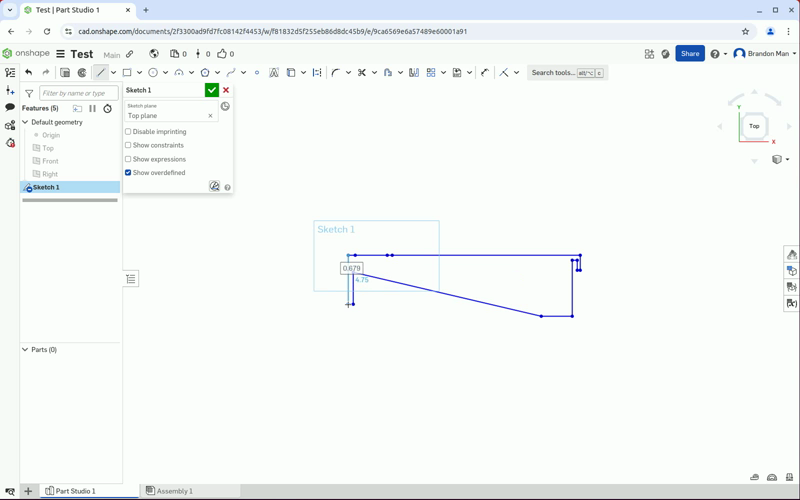
scroll(6)
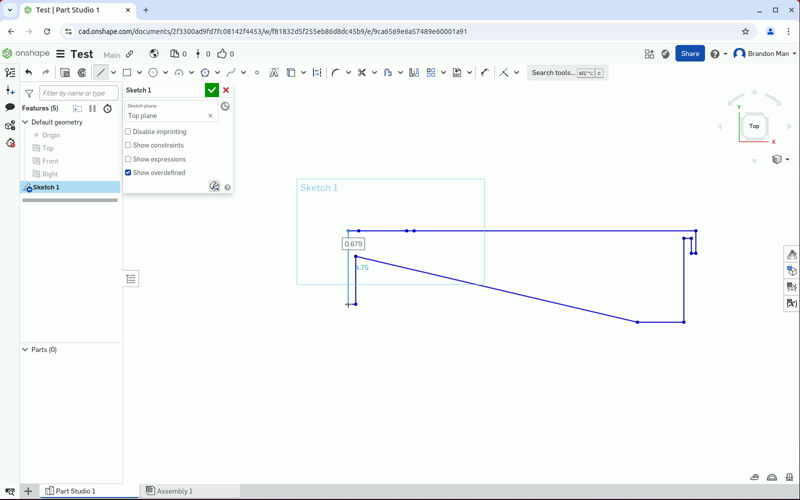
scroll(6)
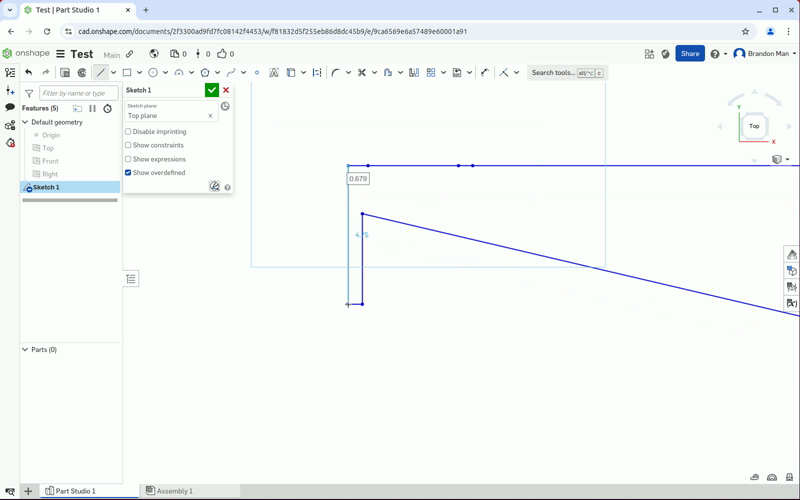
scroll(6)
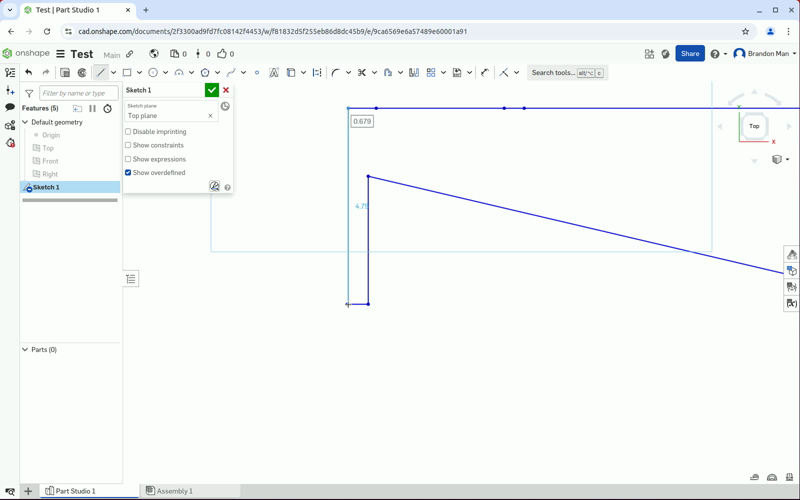
scroll(6)
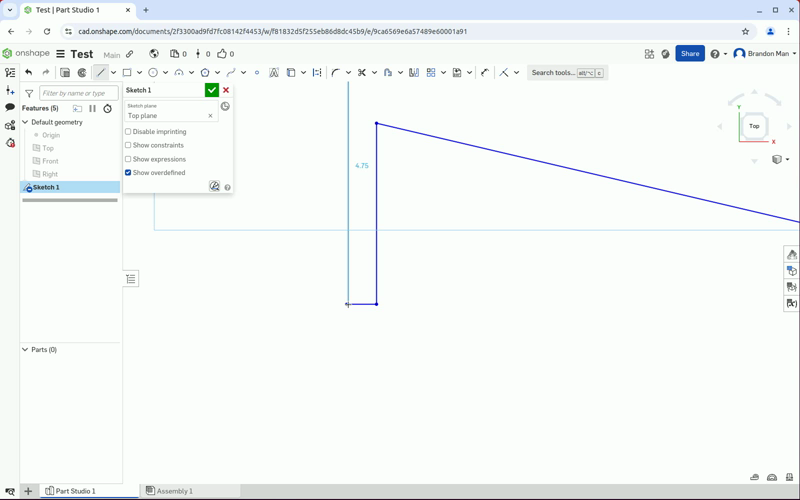
key_up(shift)
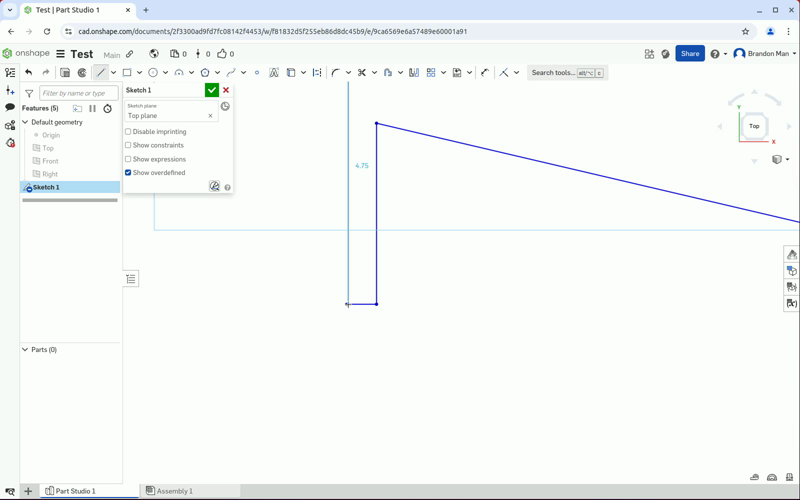
click(348, 304)
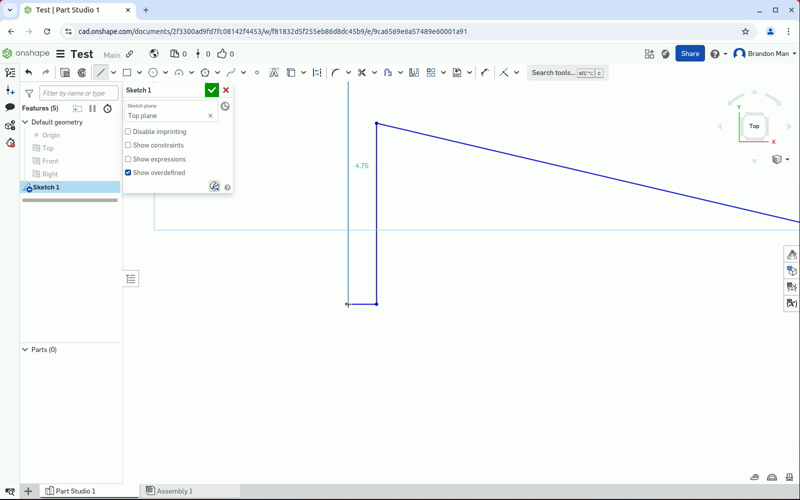
scroll(-6)
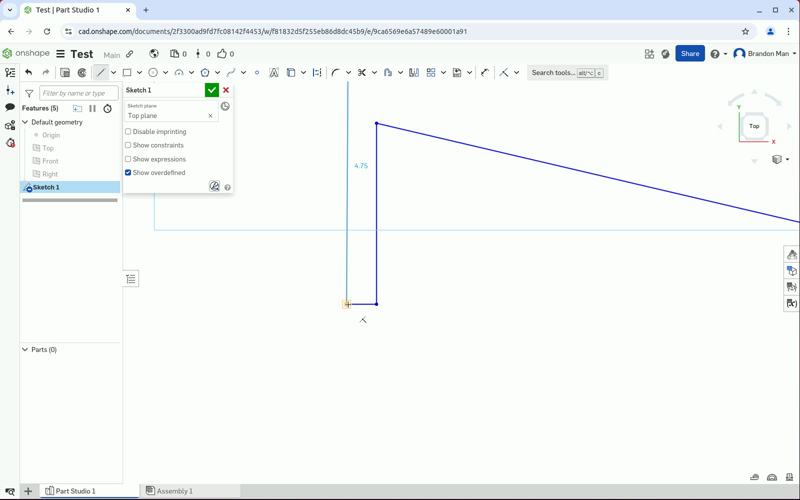
scroll(-6)
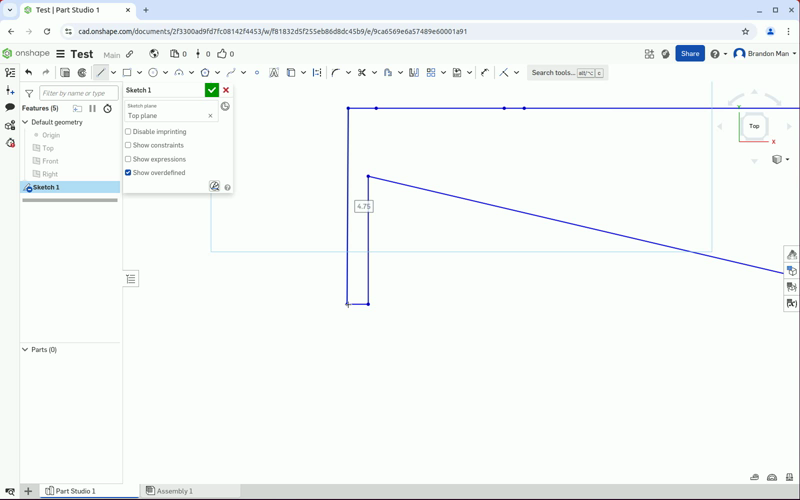
scroll(-6)
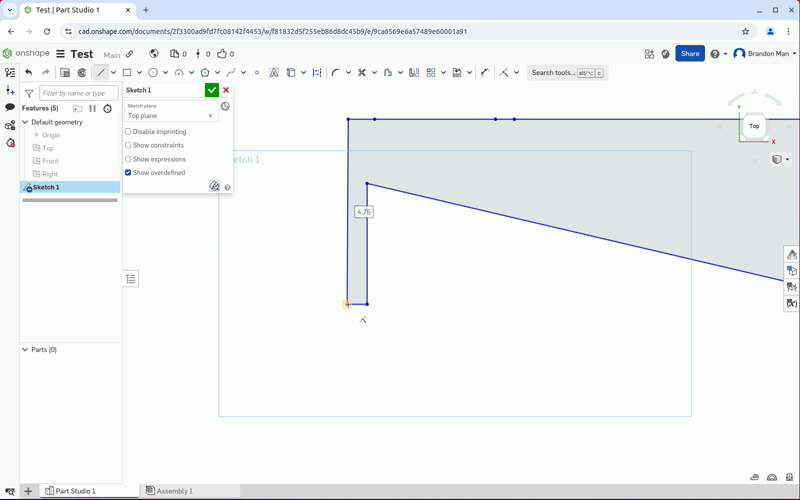
scroll(-6)
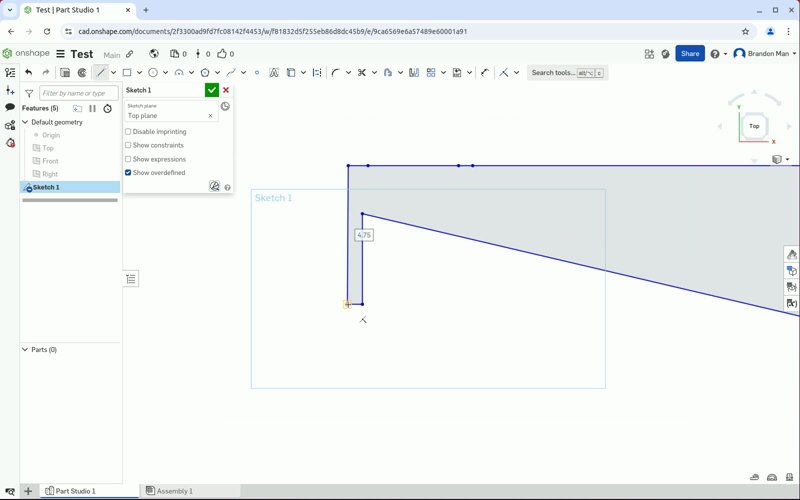
scroll(-6)
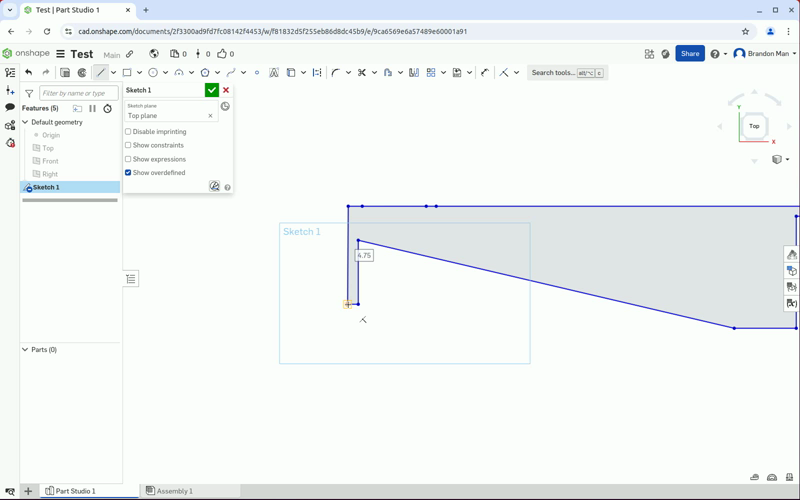
scroll(-6)
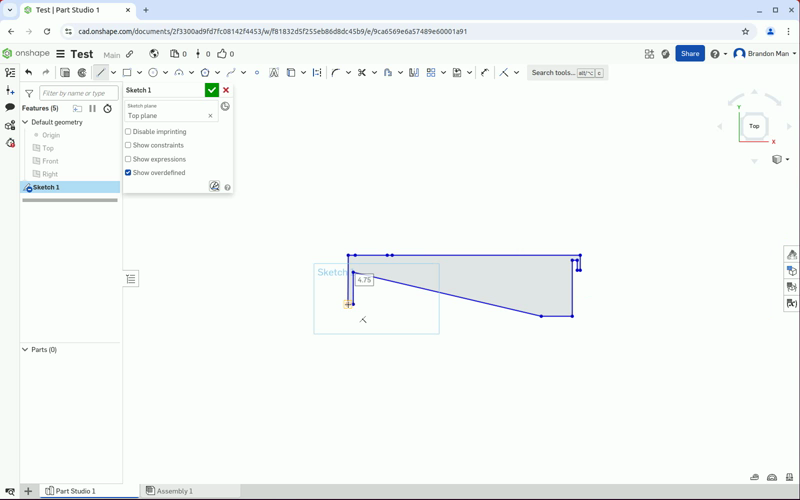
scroll(-6)
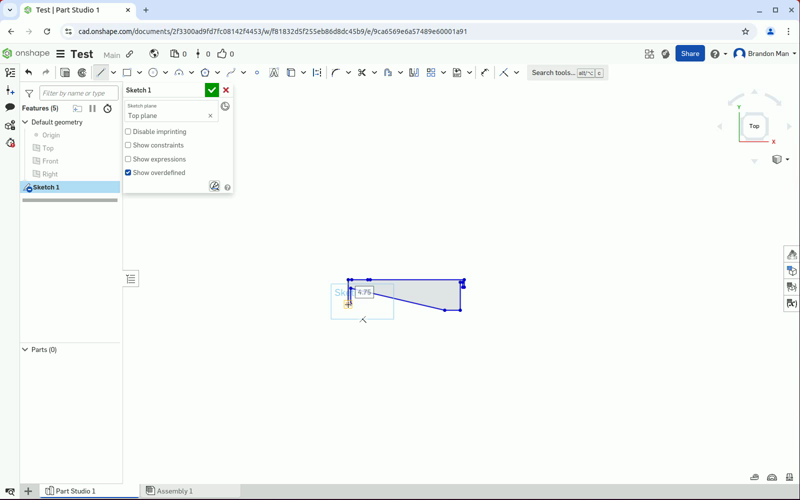
key(esc)
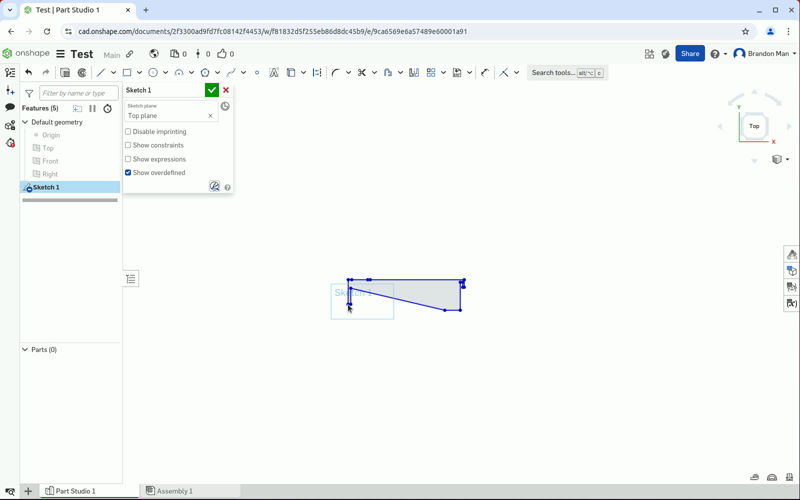
mouse_move(446, 304)
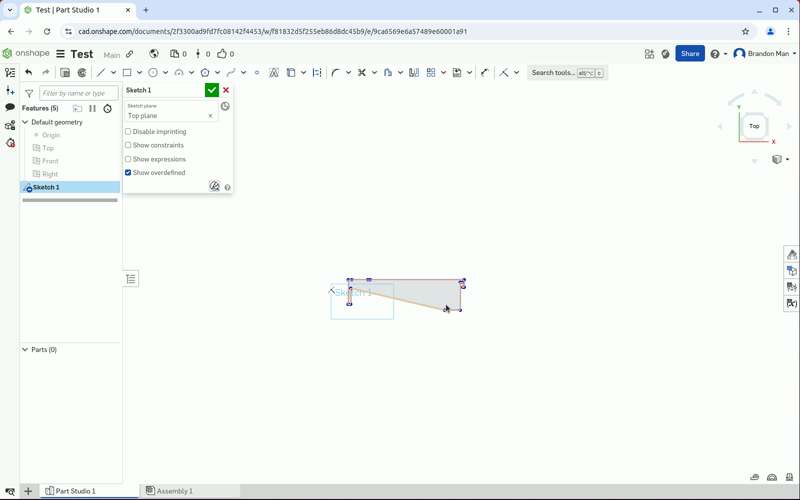
click(446, 304)
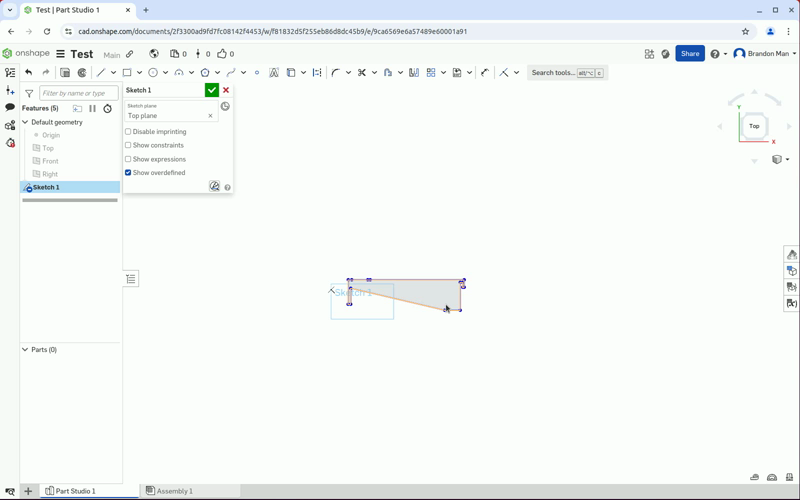
mouse_move(73, 352)
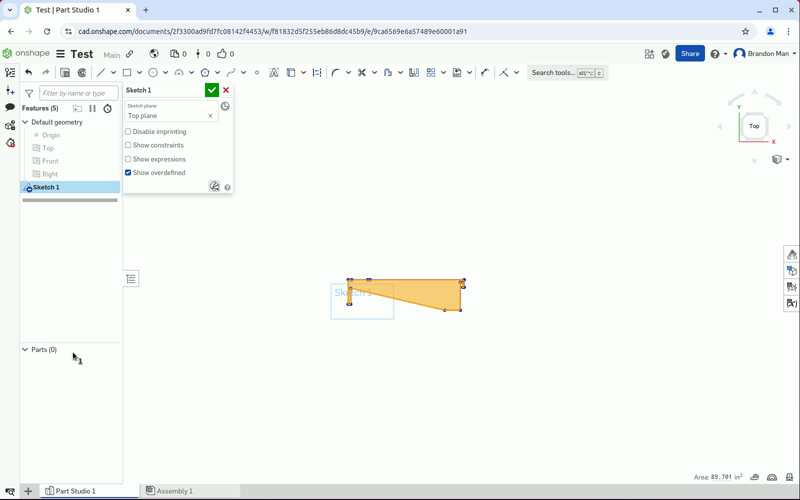
key(shift+y)
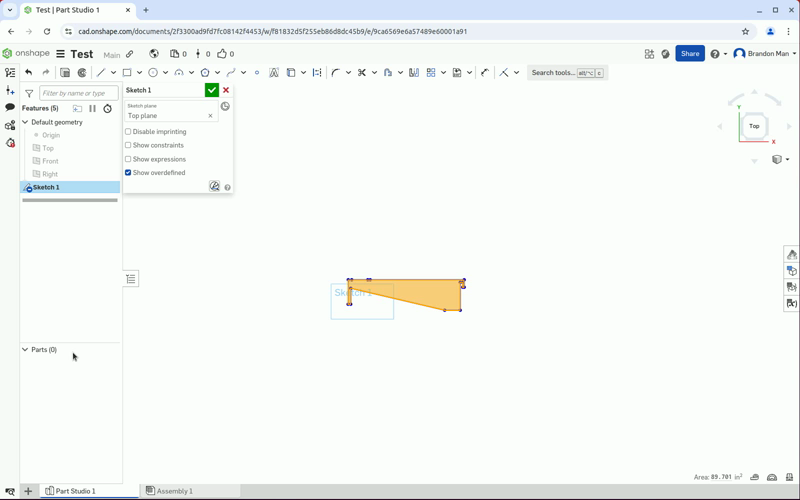
key(shift+e)
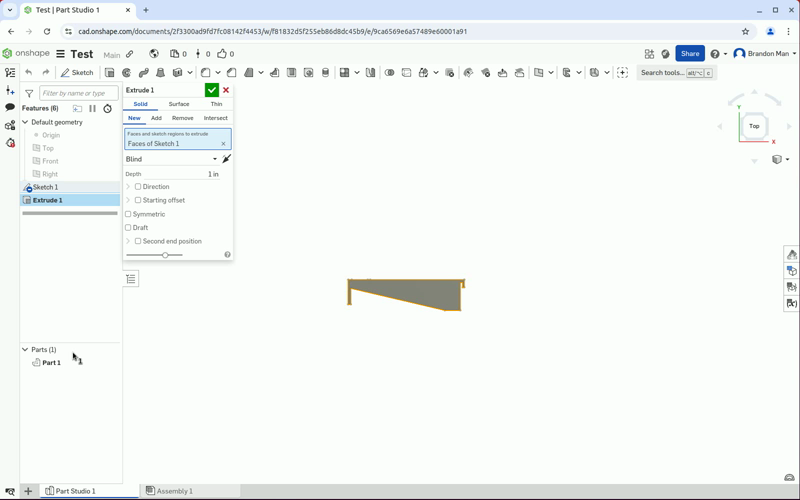
mouse_move(143, 106)
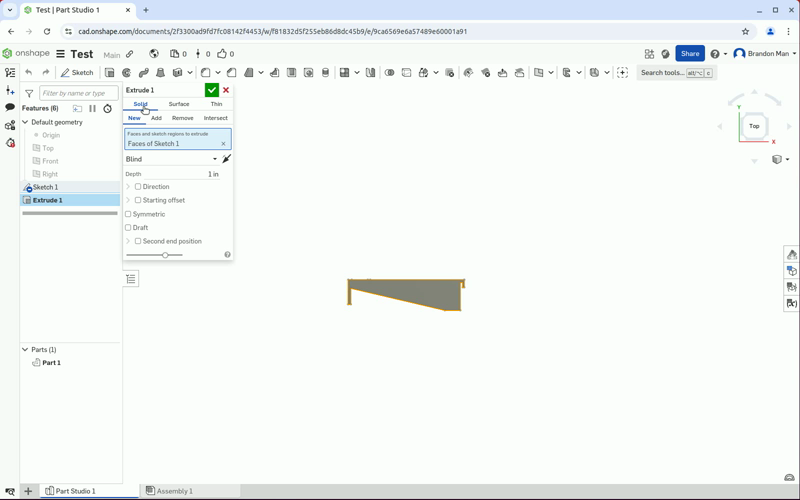
click(143, 106)
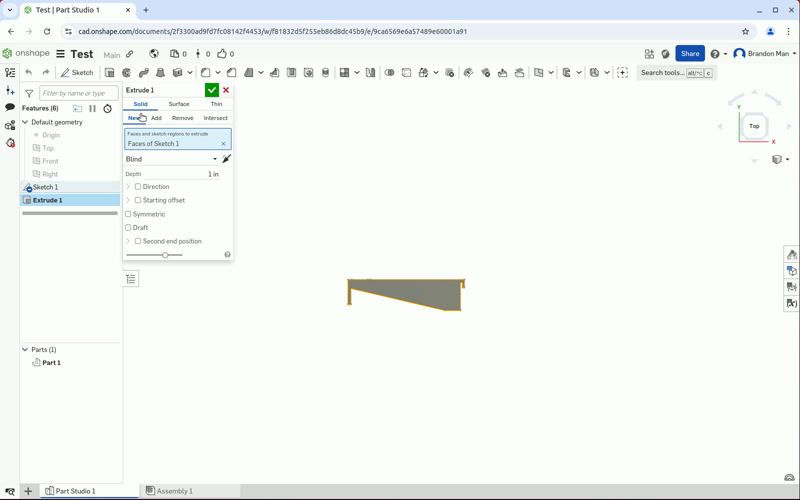
mouse_move(137, 120)
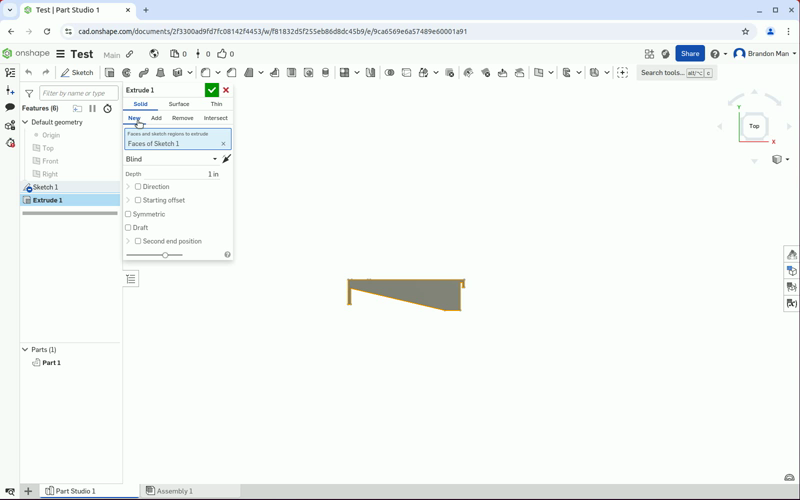
click(137, 120)
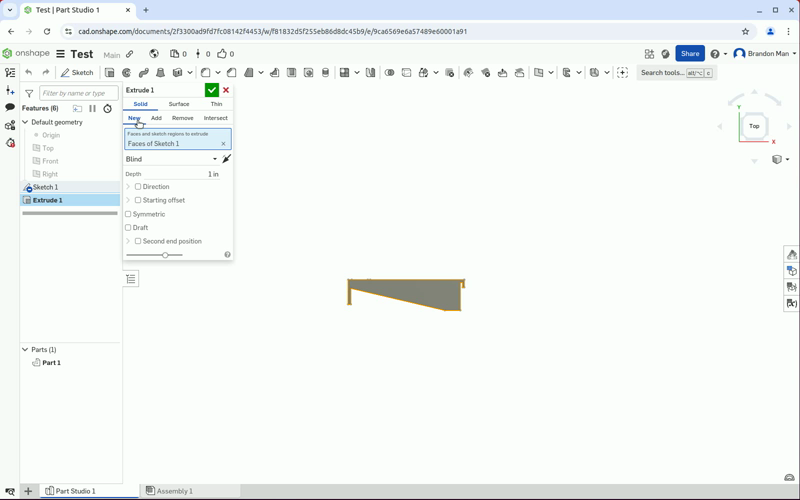
key(tab, 4)
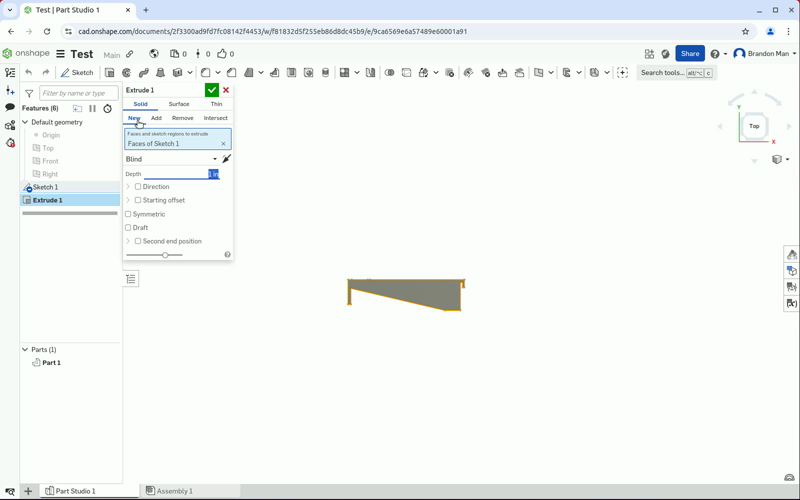
text(3.37)
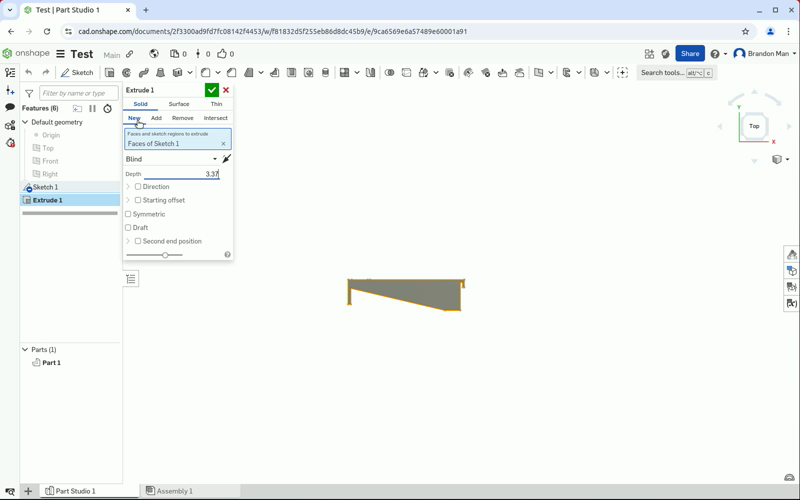
key(enter)
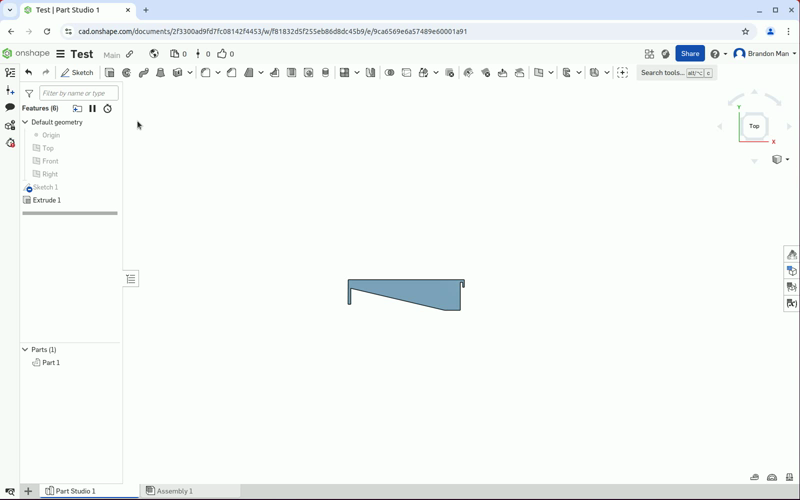
key(shift+h)
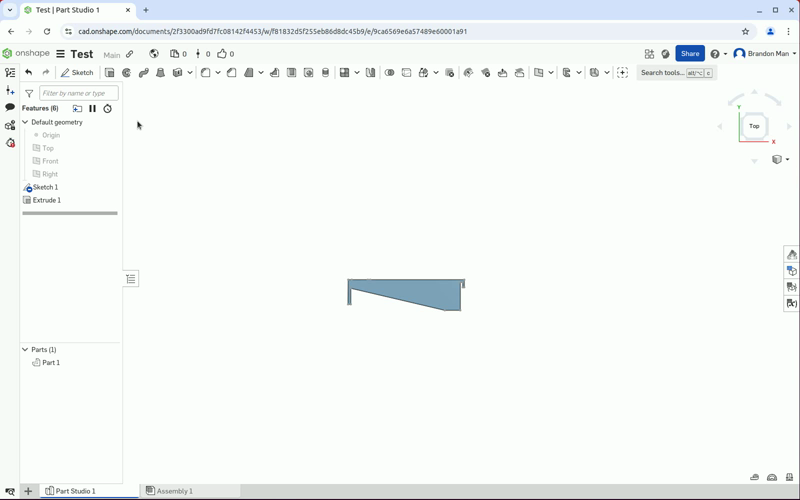
key(shift+h)
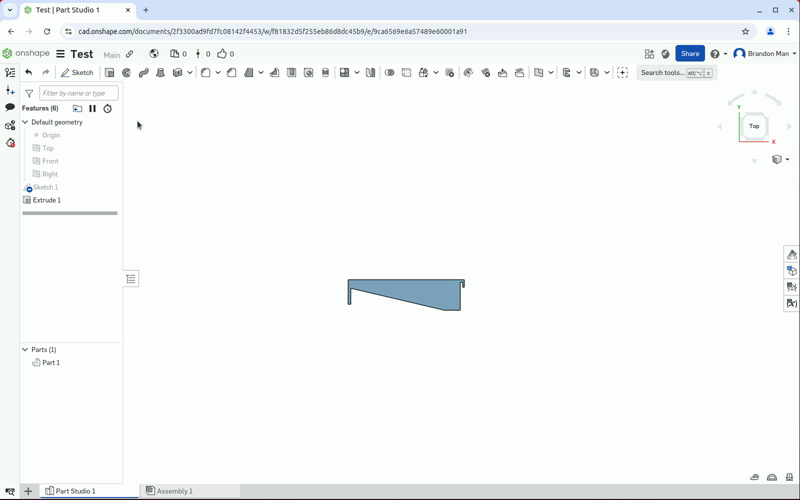
mouse_move(73, 189)
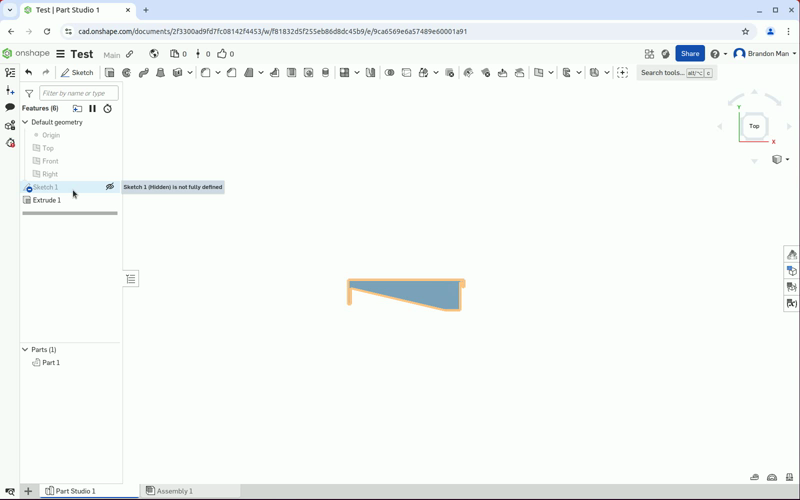
click(73, 189)
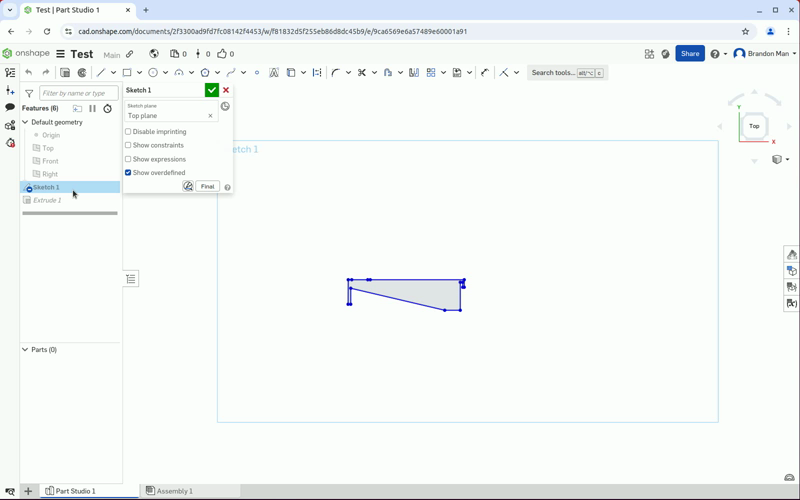
mouse_move(229, 92)
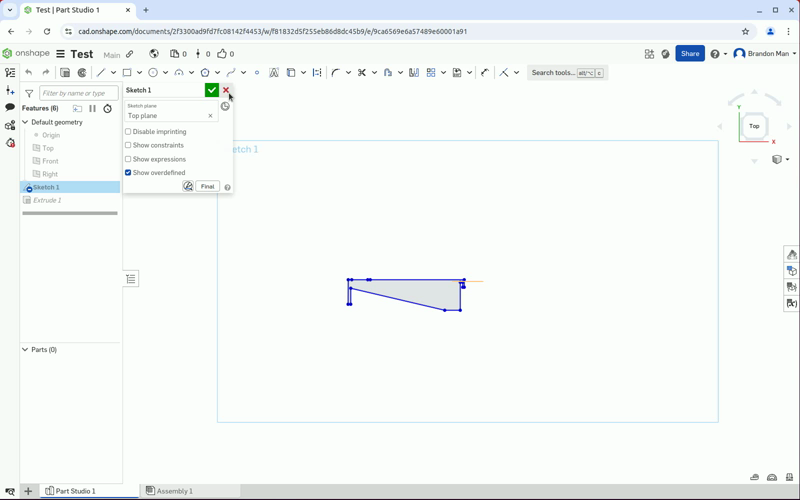
click(229, 92)
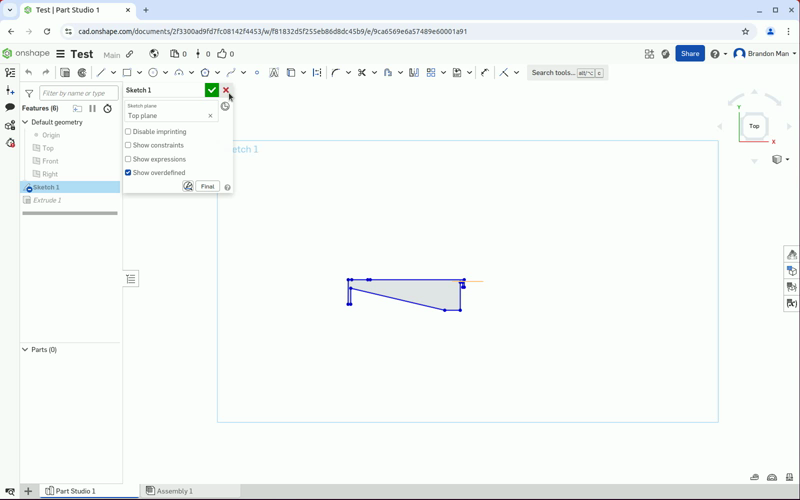
key(shift+s)
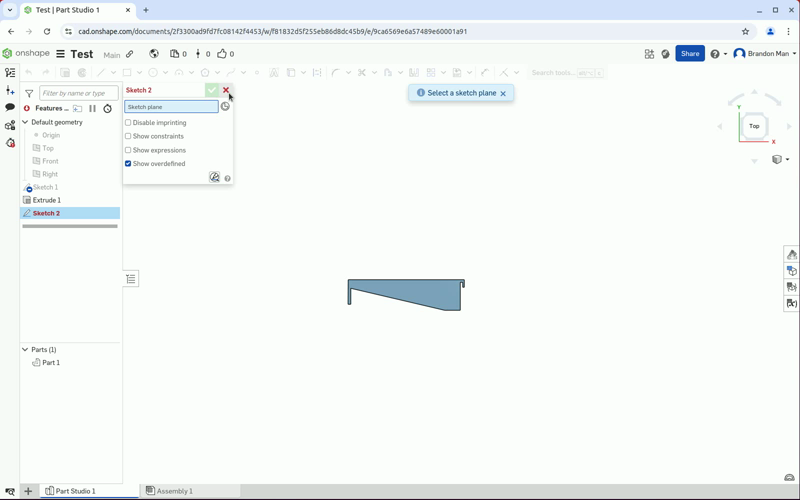
mouse_move(73, 150)
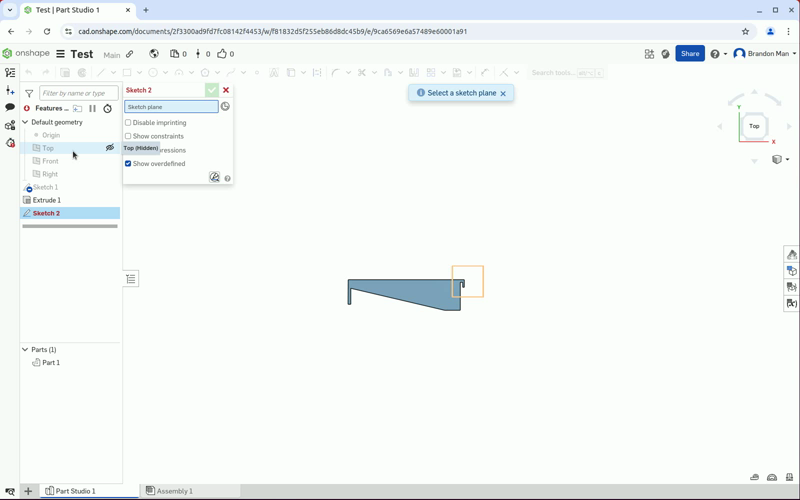
click(73, 150)
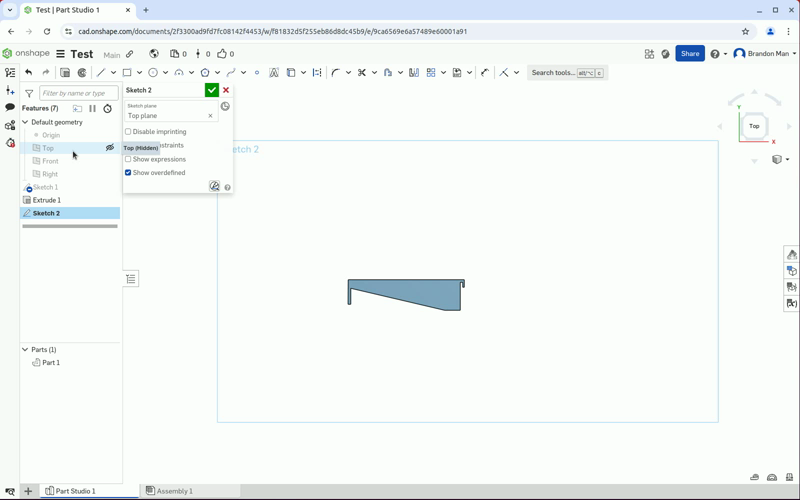
mouse_move(73, 352)
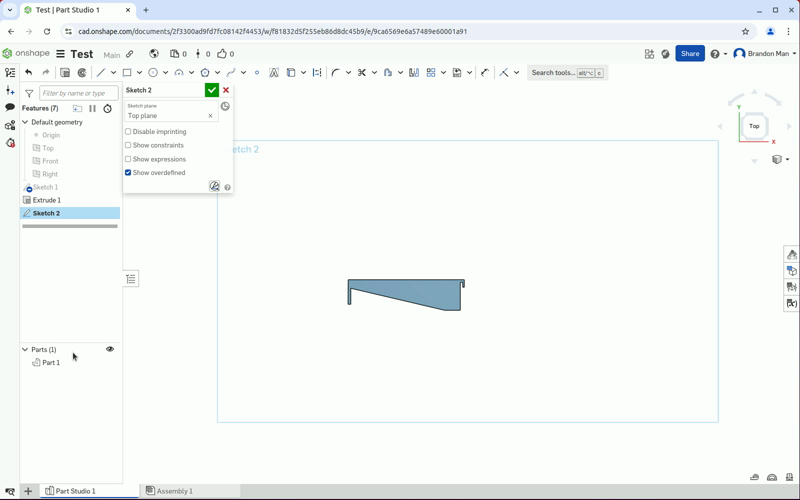
key(y)
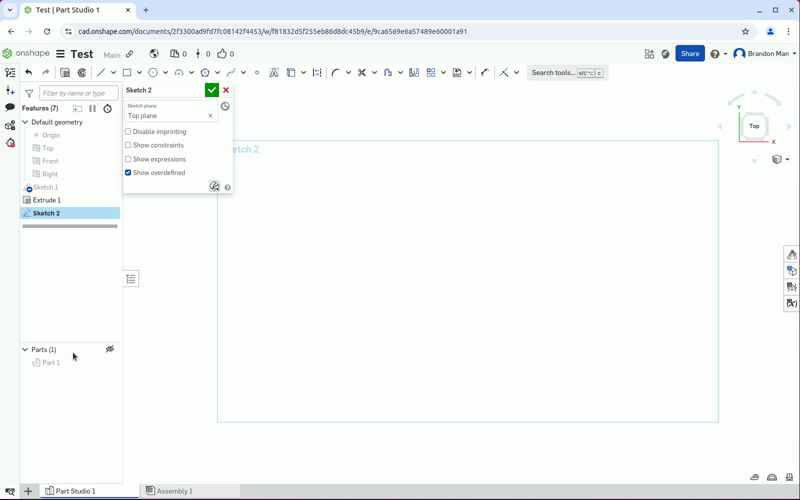
key(l)
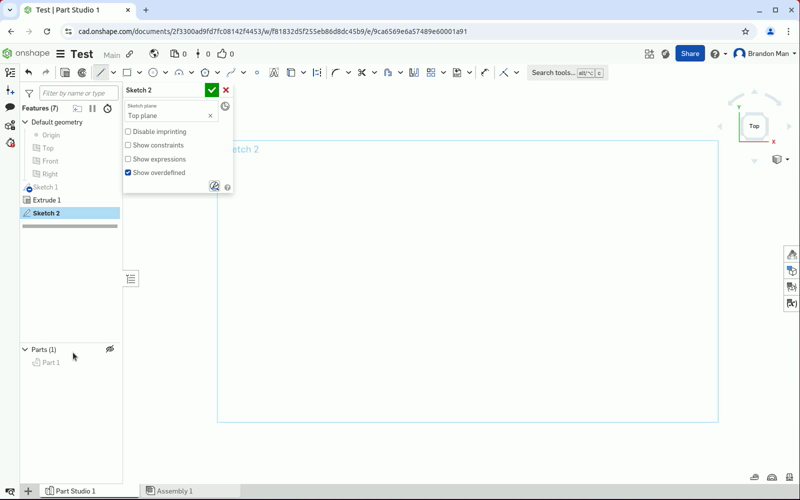
key_down(shift)
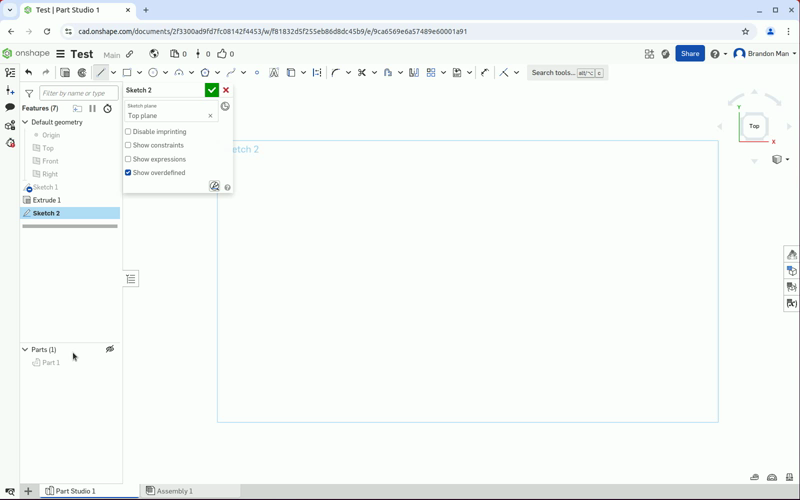
mouse_move(348, 280)
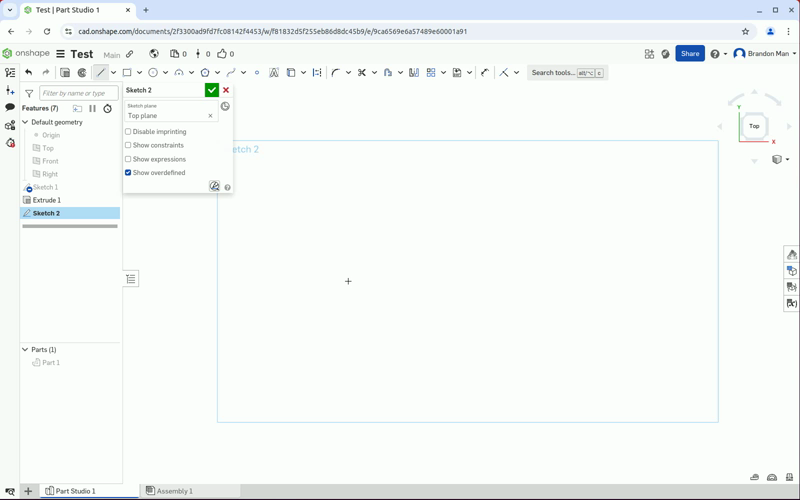
click(348, 280)
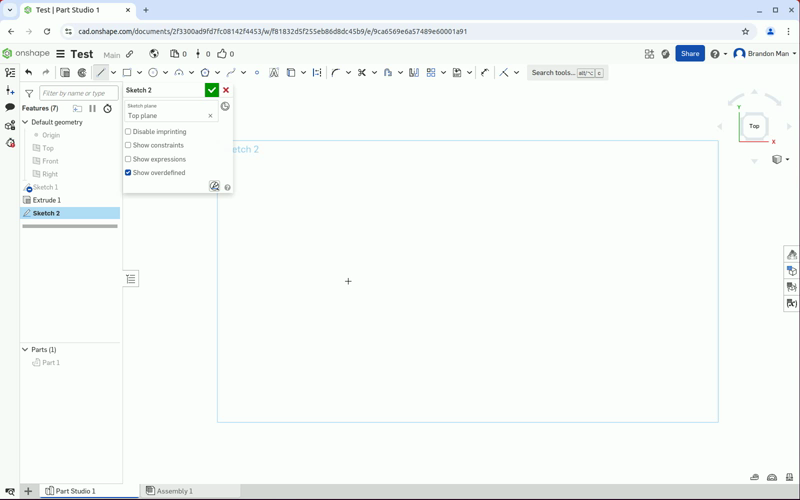
key_up(shift)
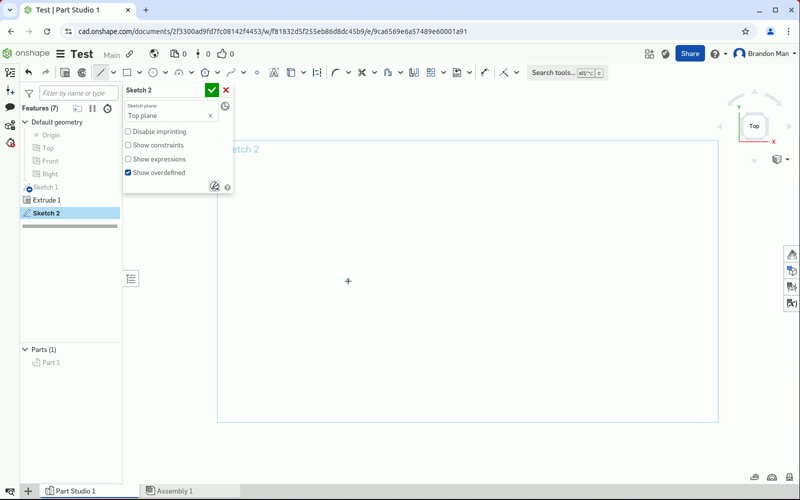
key_down(shift)
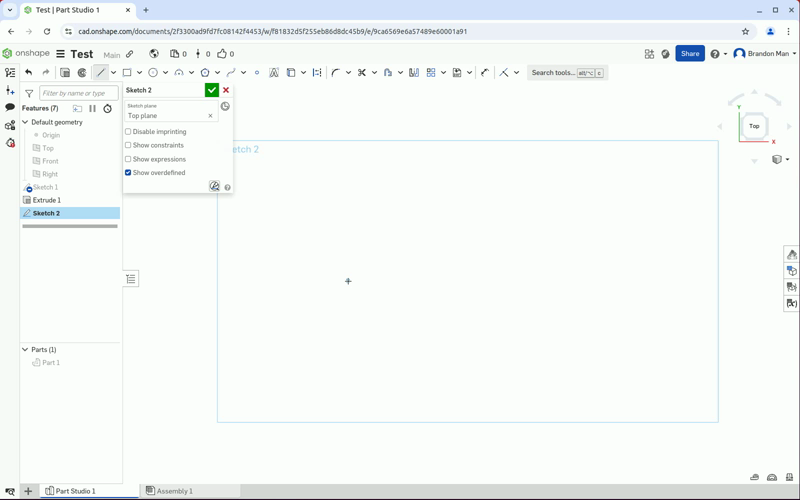
mouse_move(378, 280)
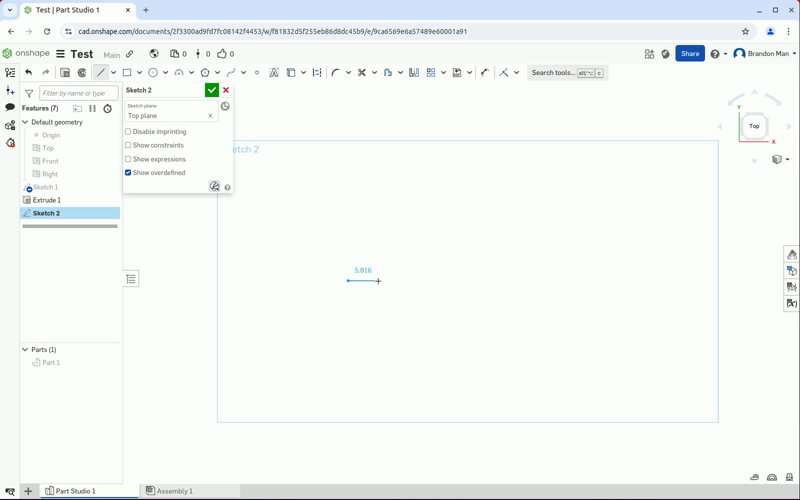
mouse_move(351, 280)
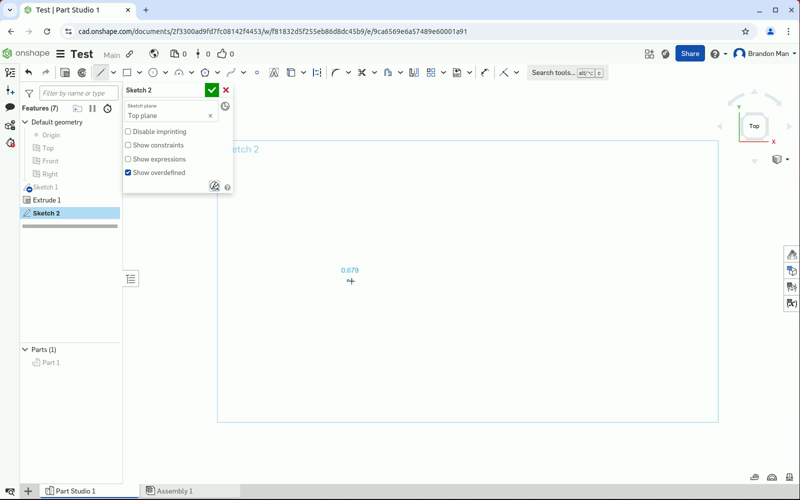
scroll(6)
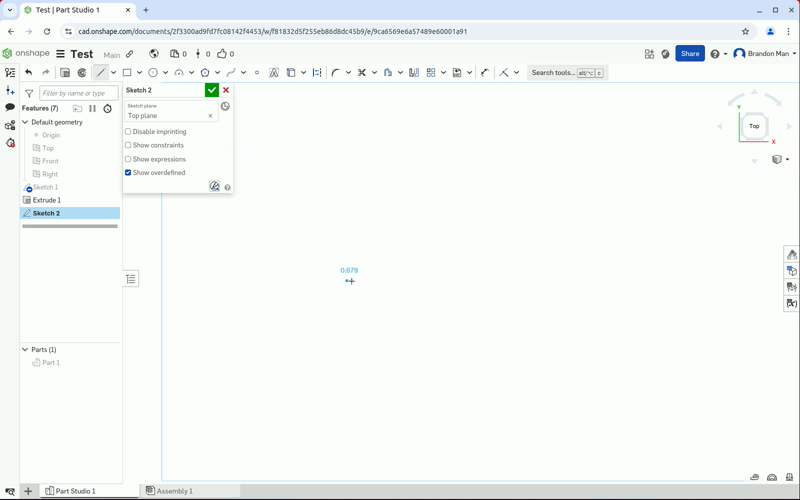
scroll(6)
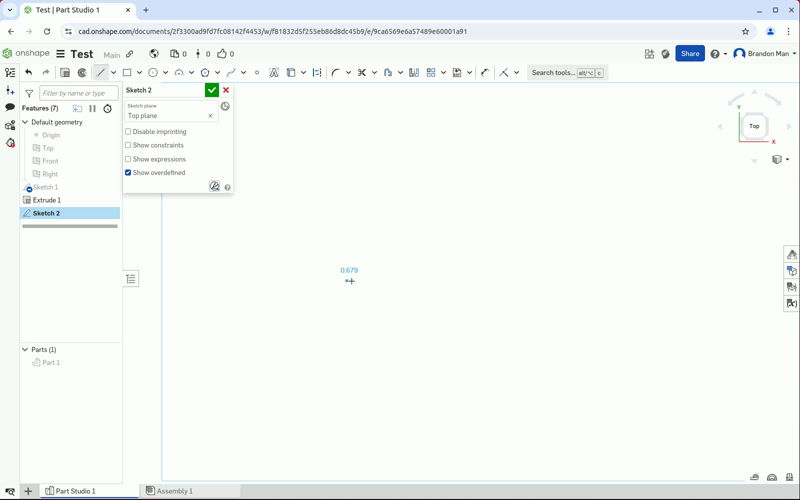
scroll(6)
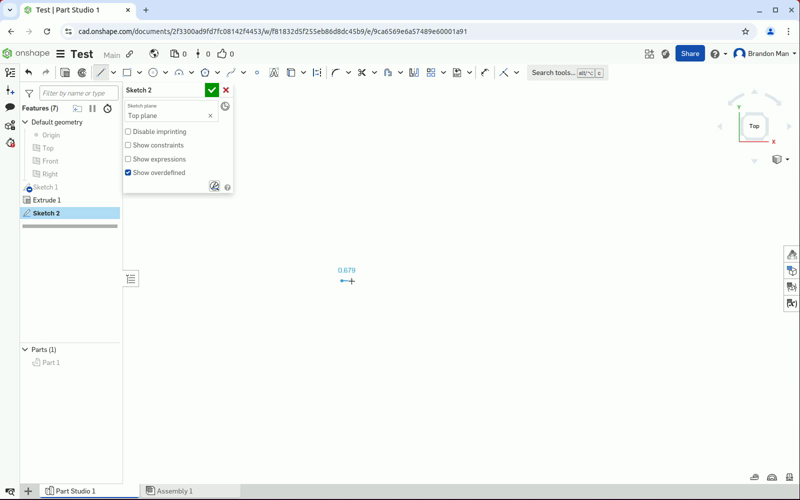
scroll(6)
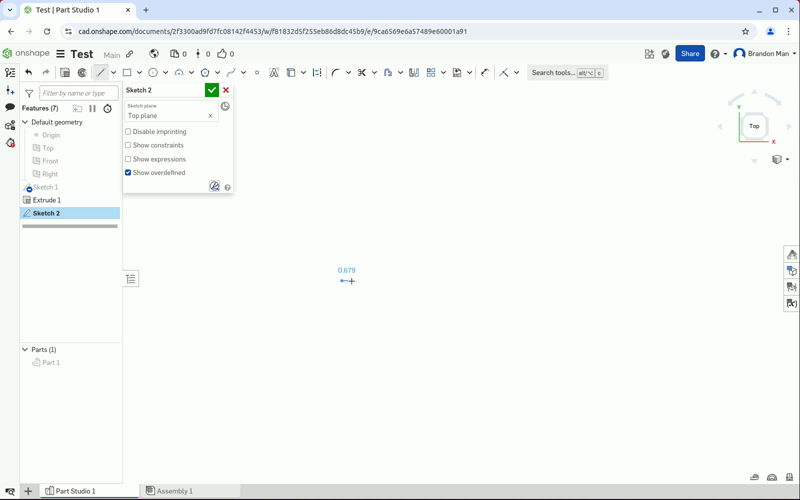
scroll(6)
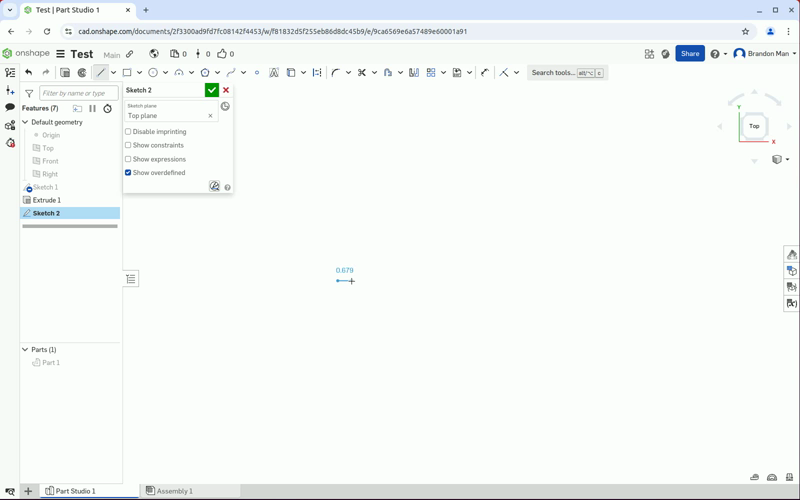
scroll(6)
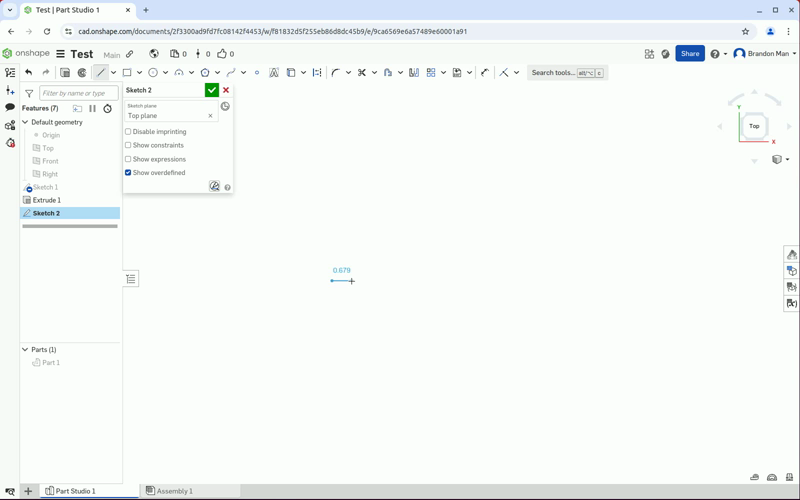
scroll(6)
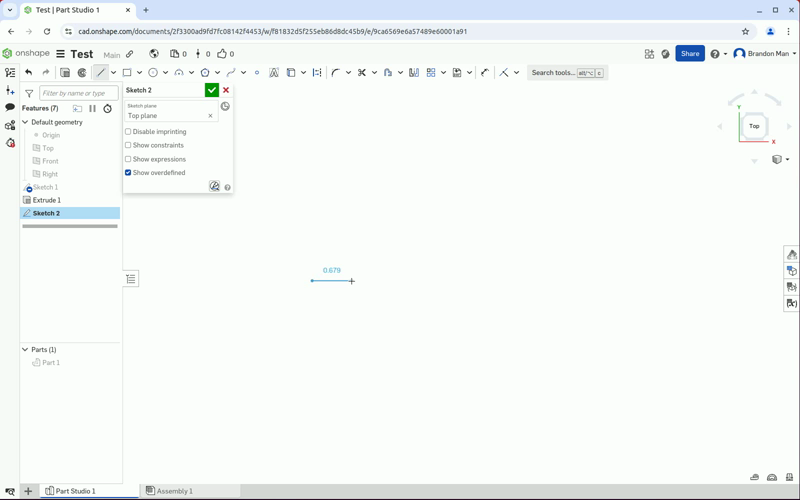
click(351, 280)
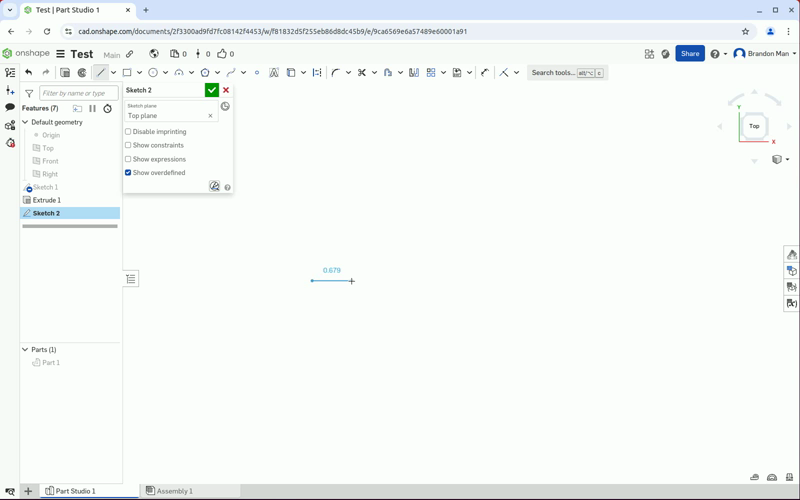
scroll(-6)
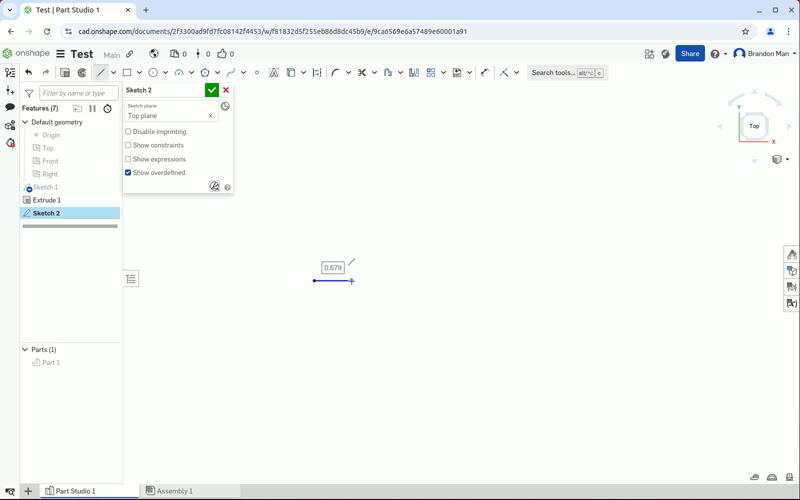
scroll(-6)
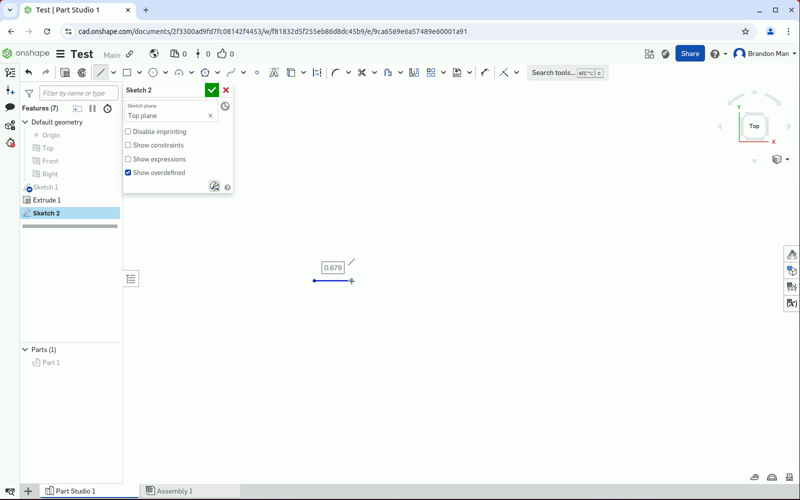
scroll(-6)
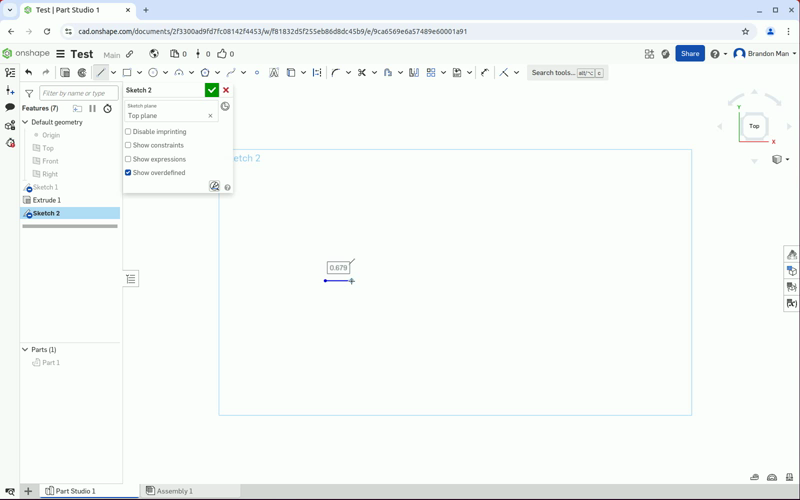
scroll(-6)
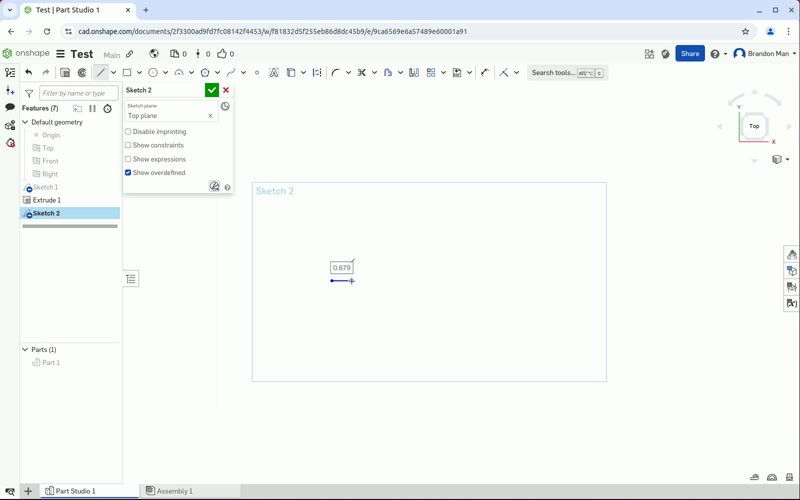
scroll(-6)
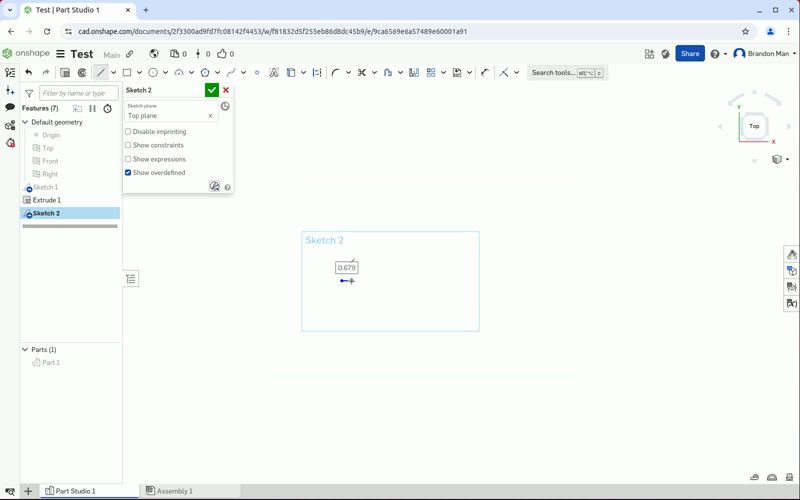
scroll(-6)
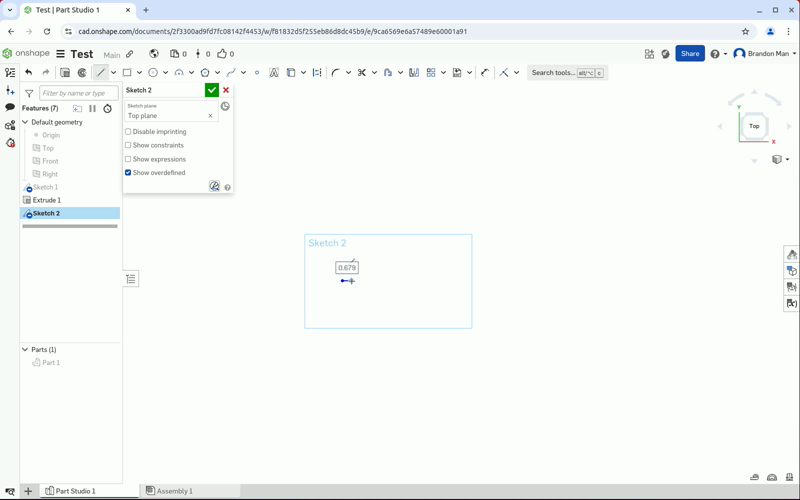
scroll(-6)
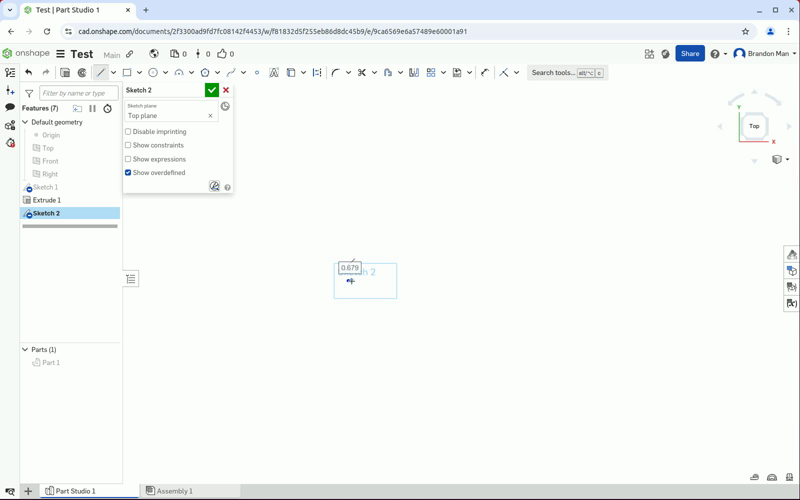
key_up(shift)
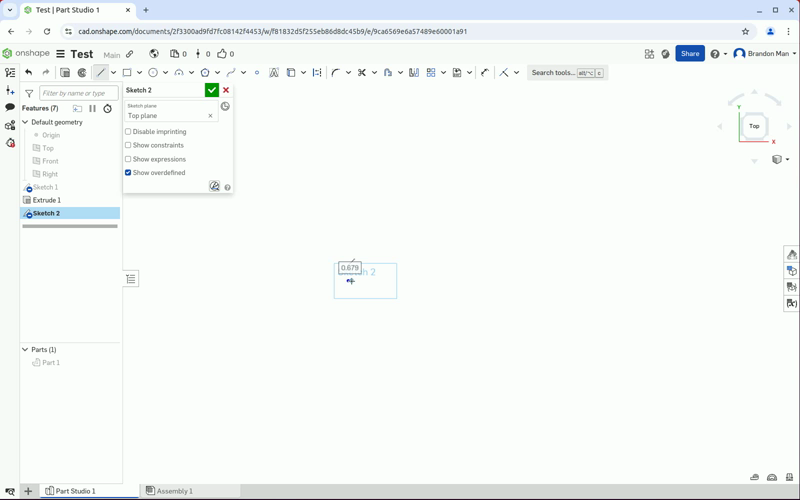
key_down(shift)
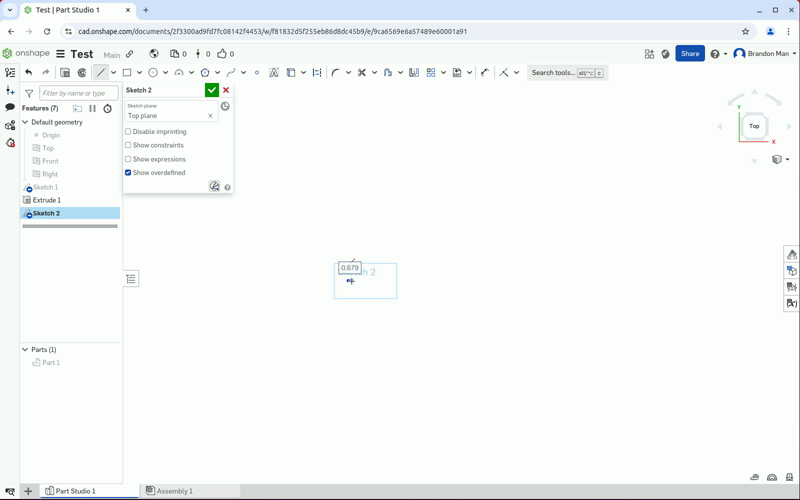
mouse_move(381, 280)
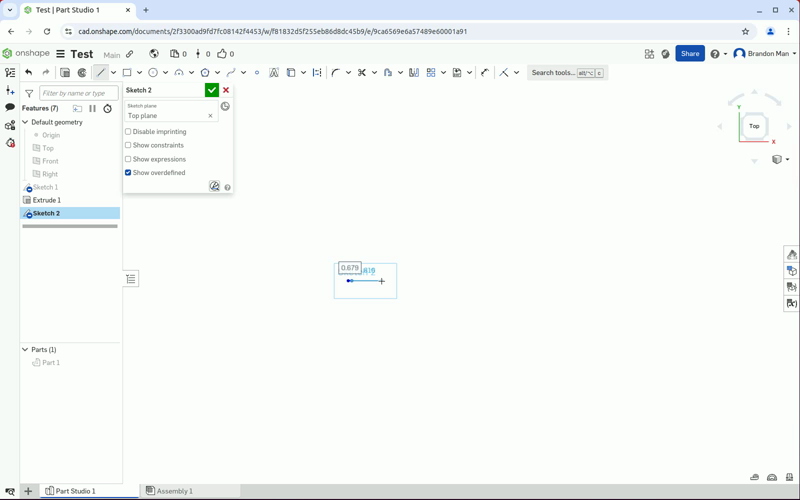
mouse_move(351, 273)
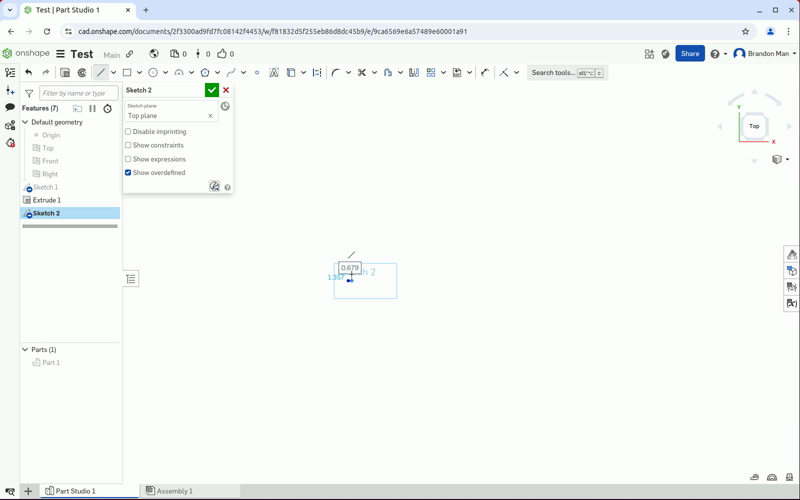
scroll(6)
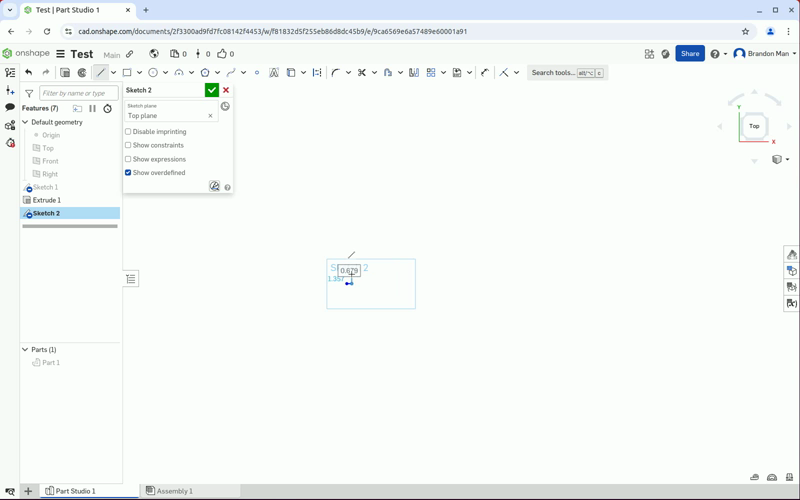
scroll(6)
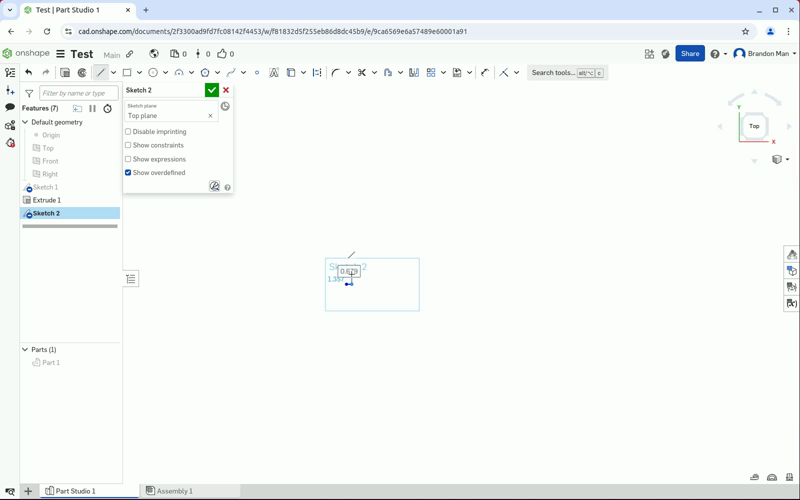
scroll(6)
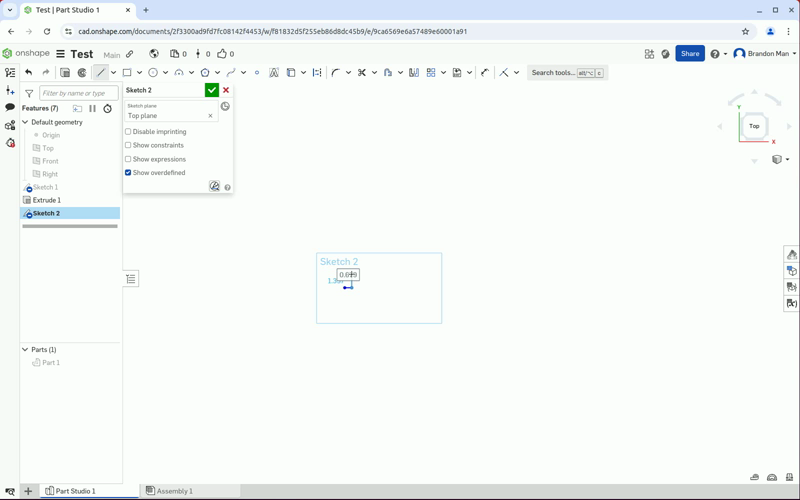
scroll(6)
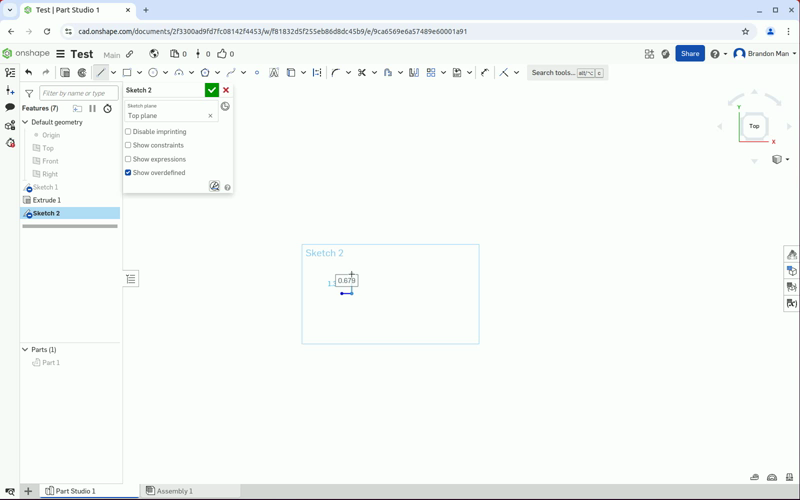
scroll(6)
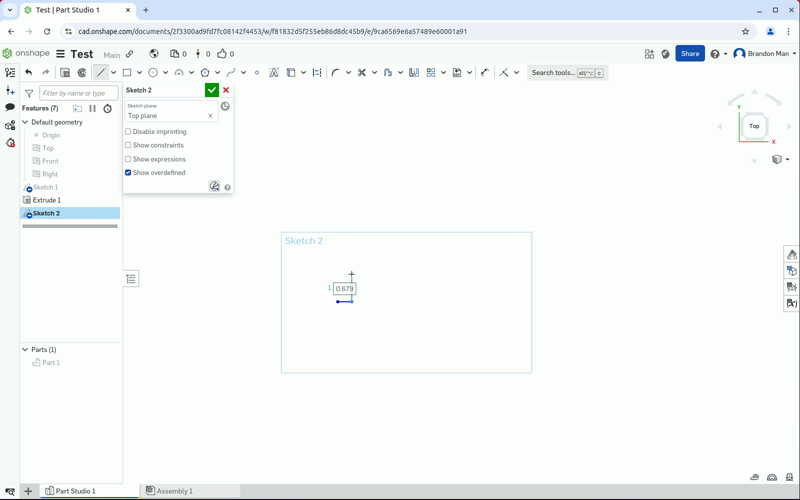
scroll(6)
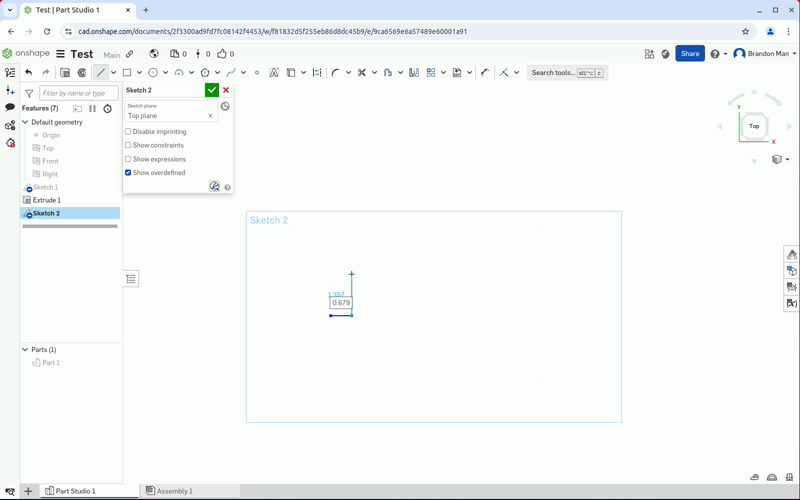
scroll(6)
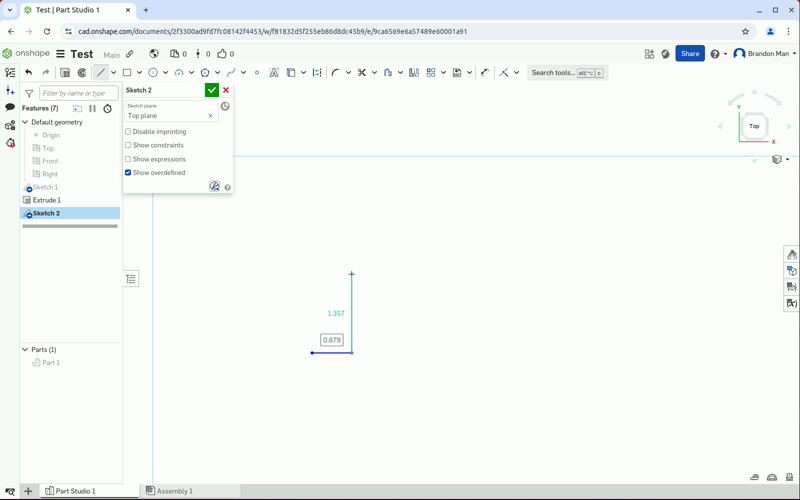
click(351, 273)
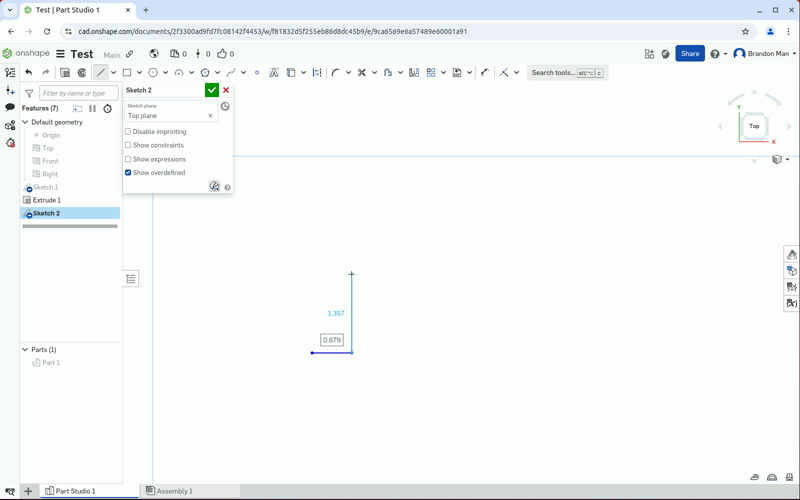
scroll(-6)
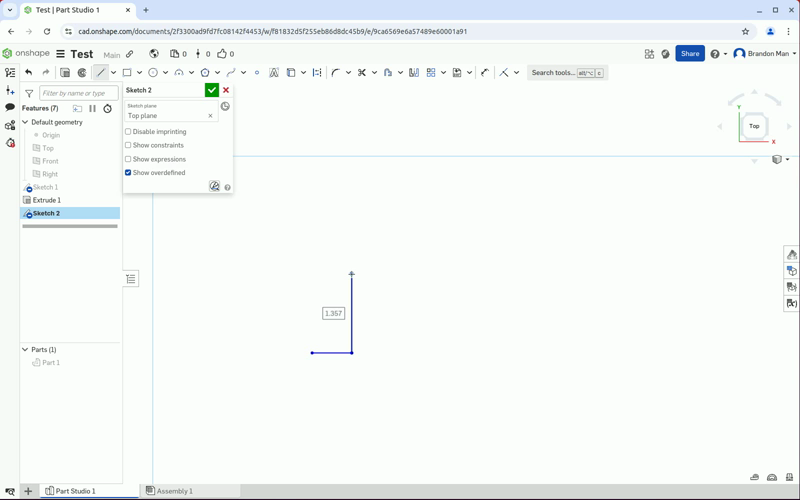
scroll(-6)
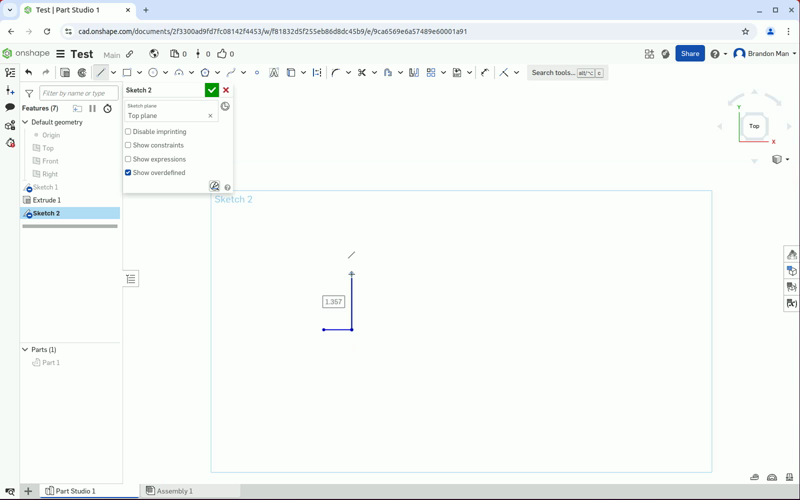
scroll(-6)
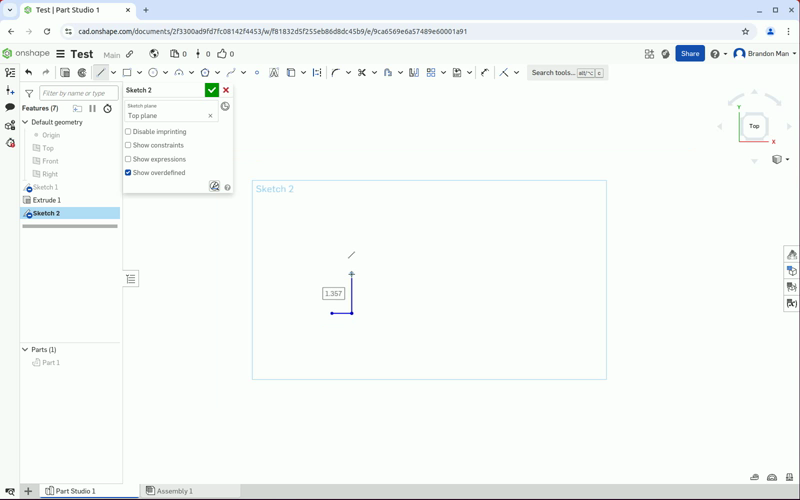
scroll(-6)
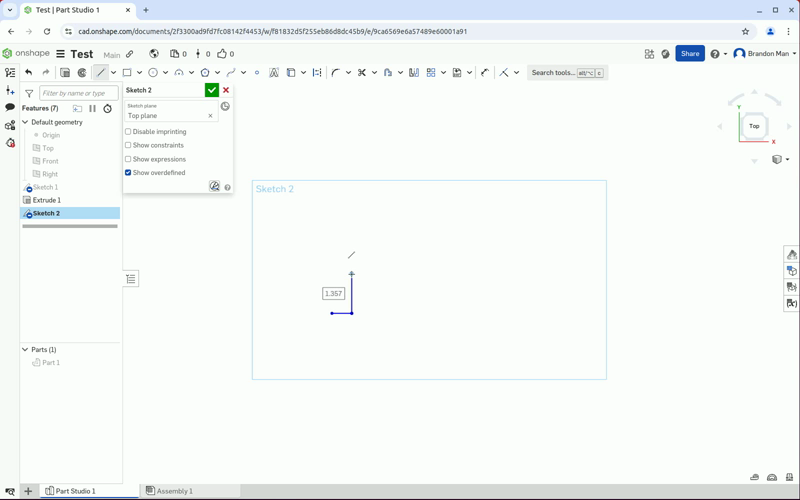
scroll(-6)
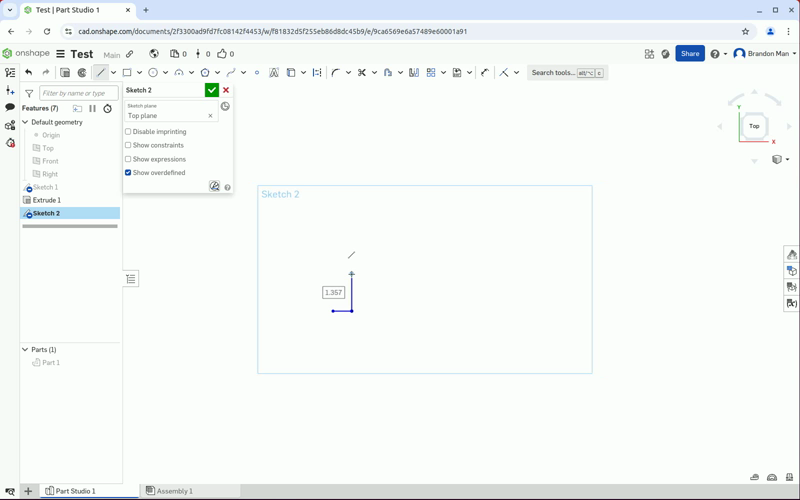
scroll(-6)
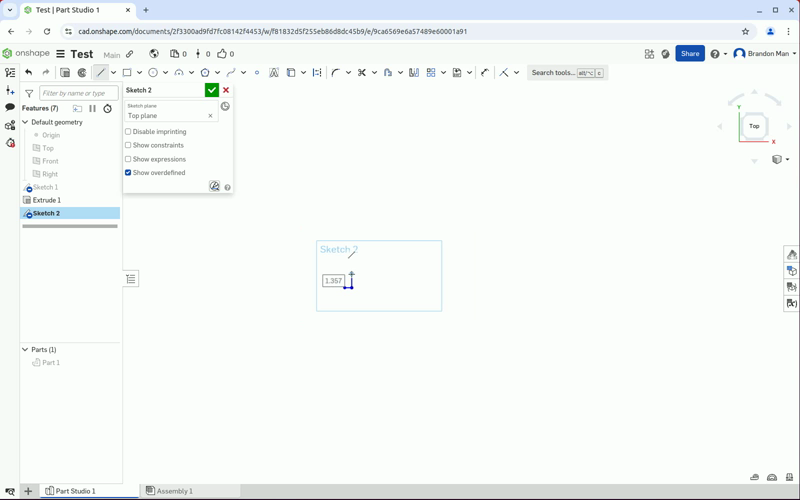
scroll(-6)
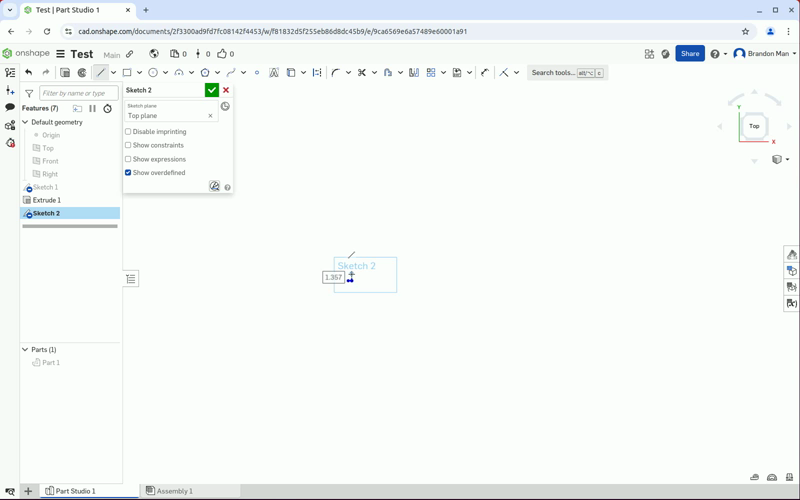
key_up(shift)
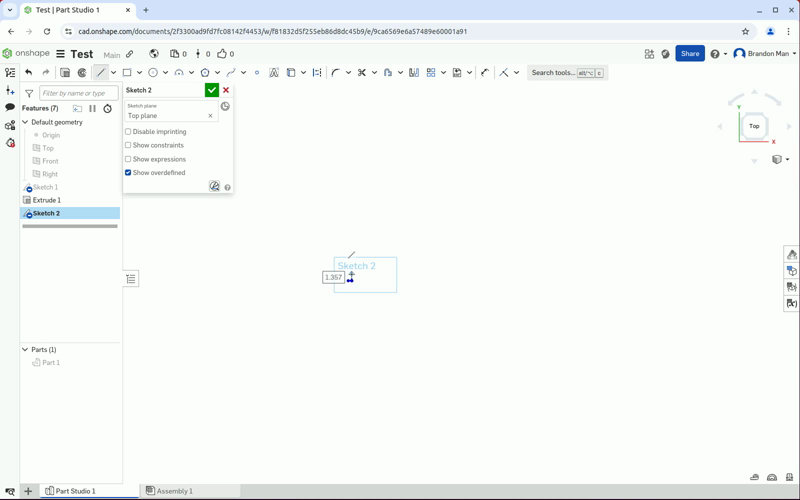
key_down(shift)
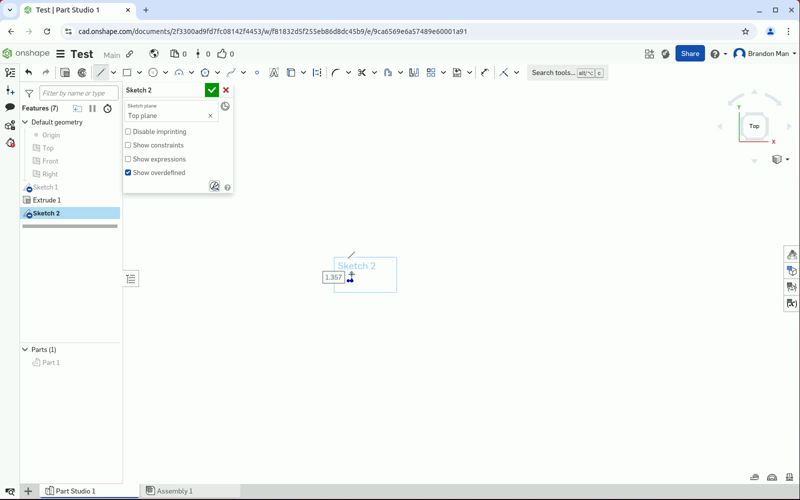
mouse_move(381, 273)
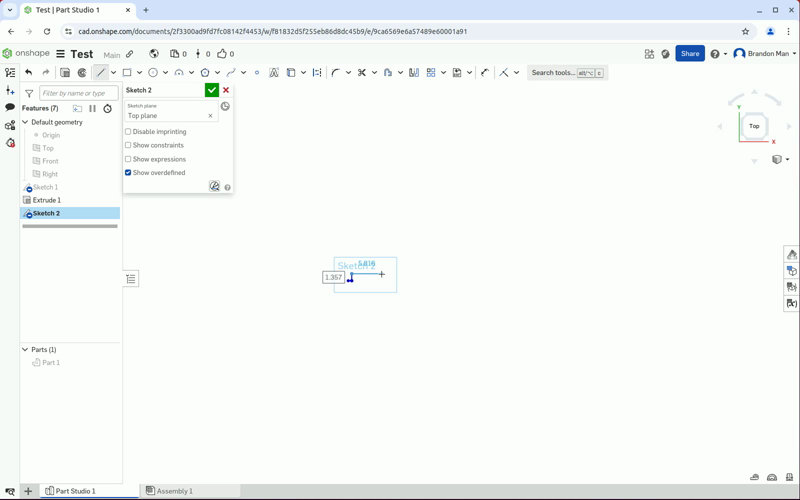
mouse_move(348, 273)
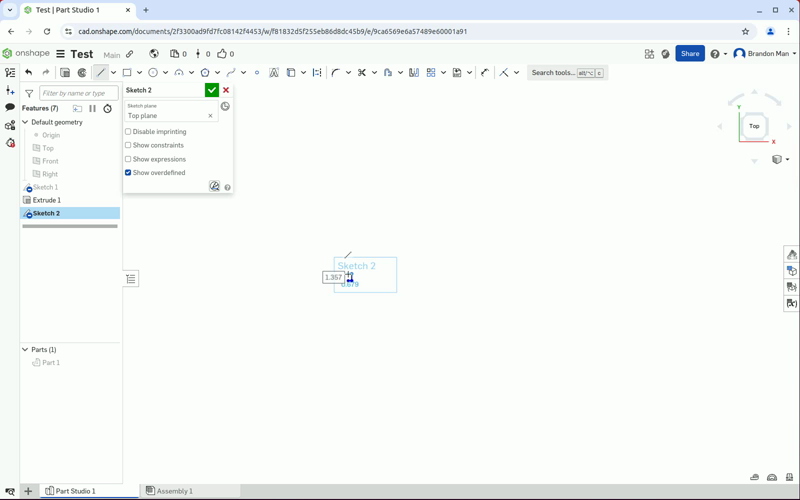
scroll(6)
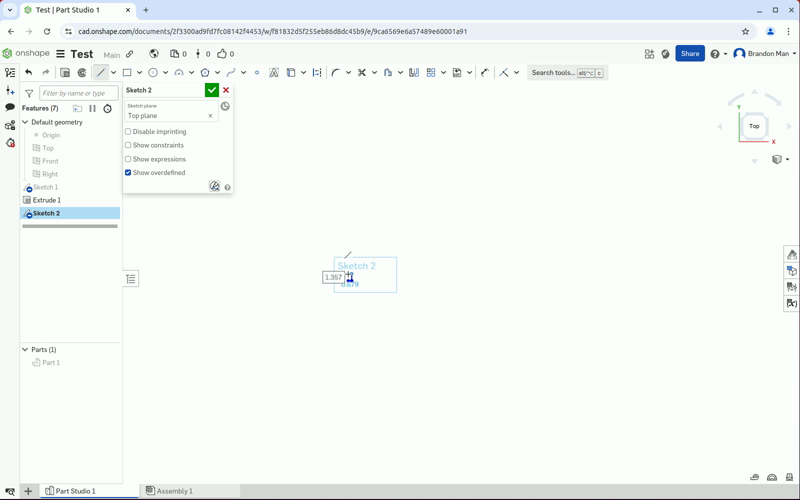
scroll(6)
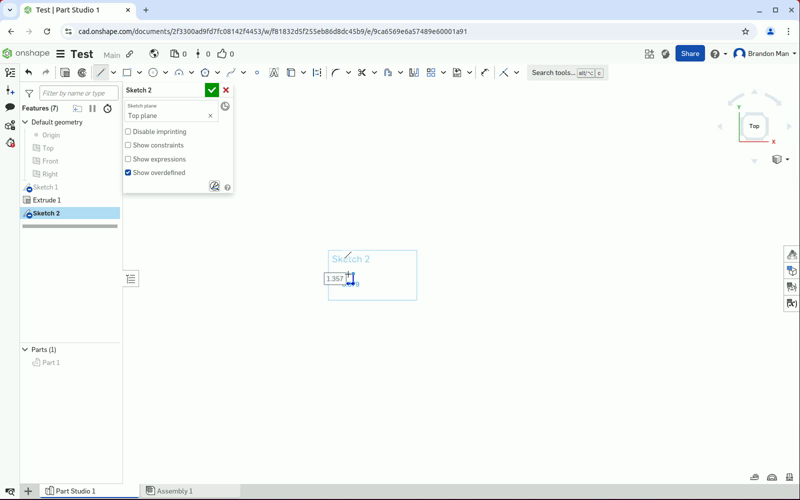
scroll(6)
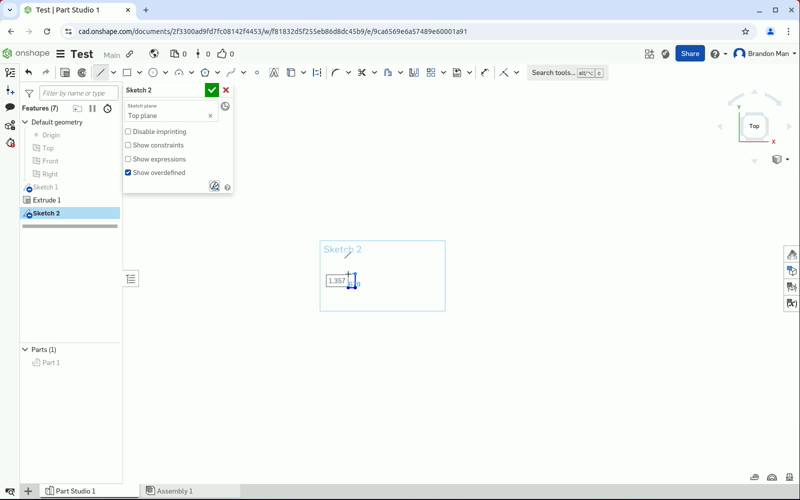
scroll(6)
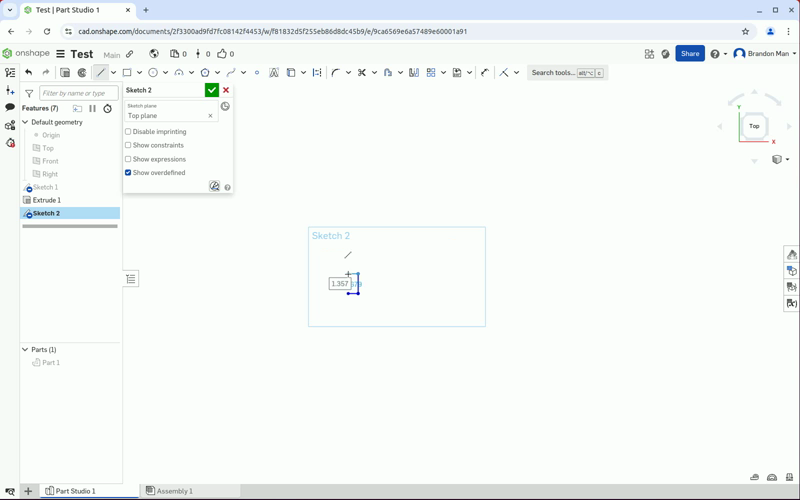
scroll(6)
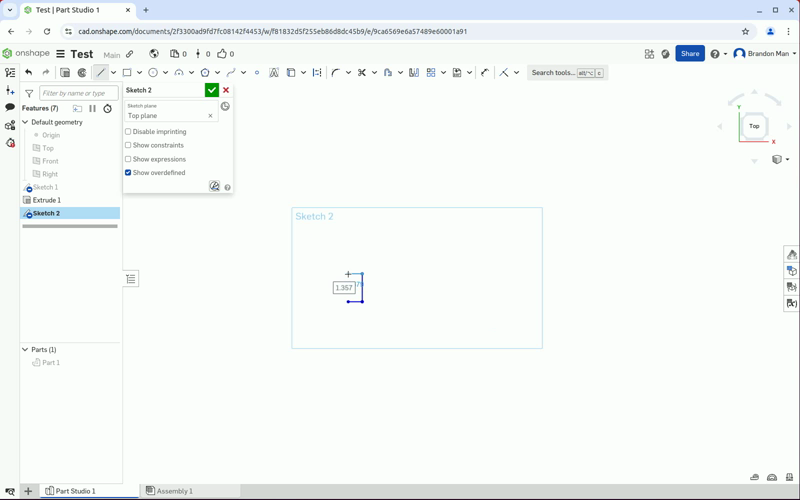
scroll(6)
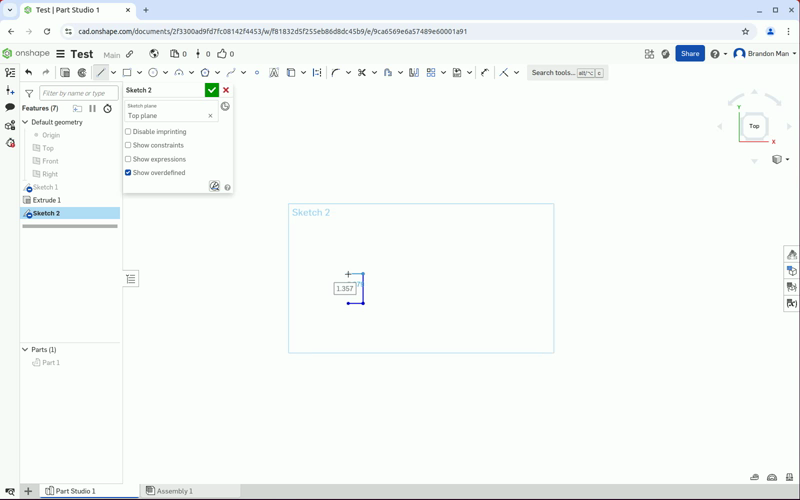
scroll(6)
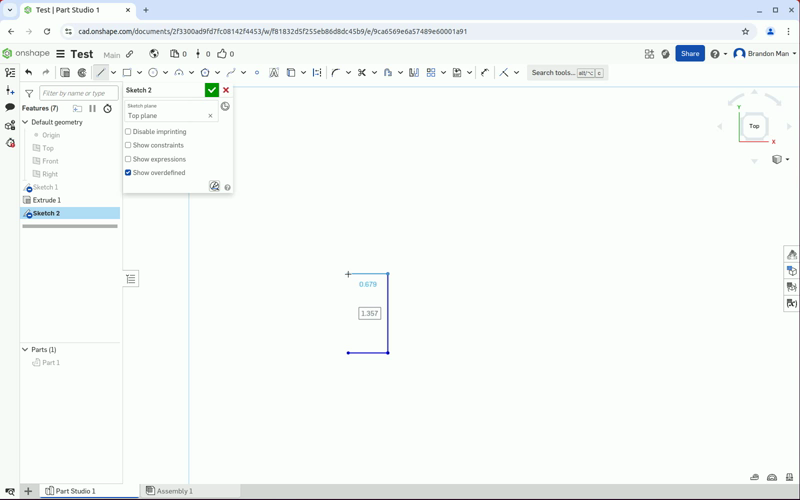
click(348, 273)
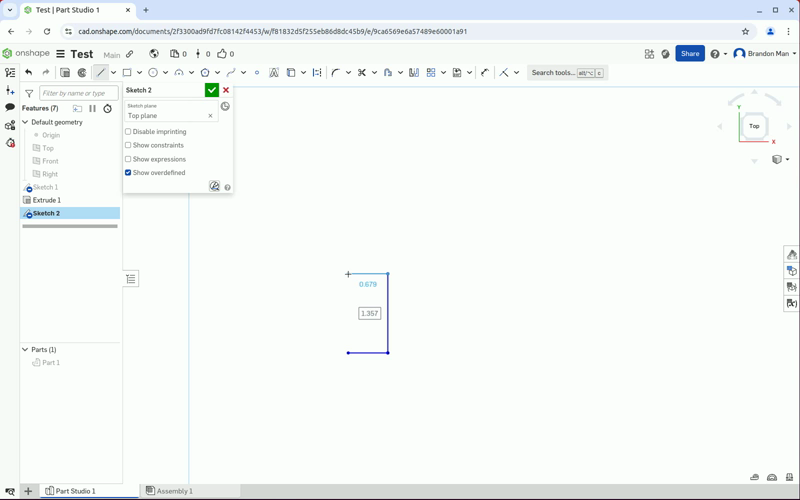
scroll(-6)
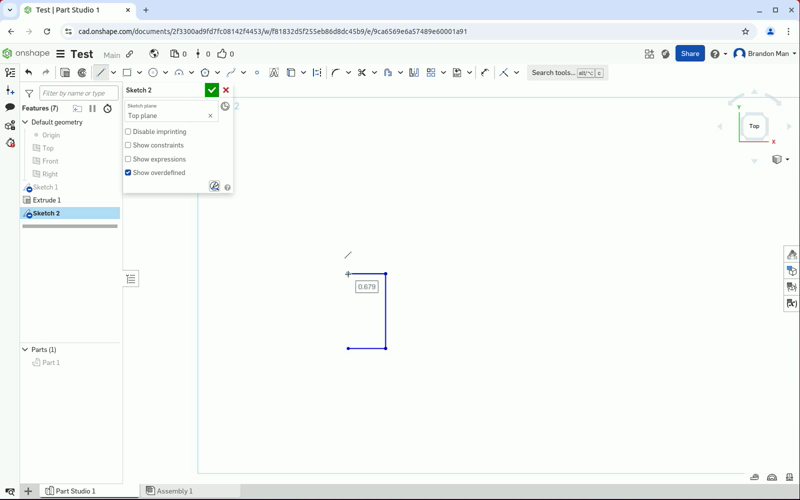
scroll(-6)
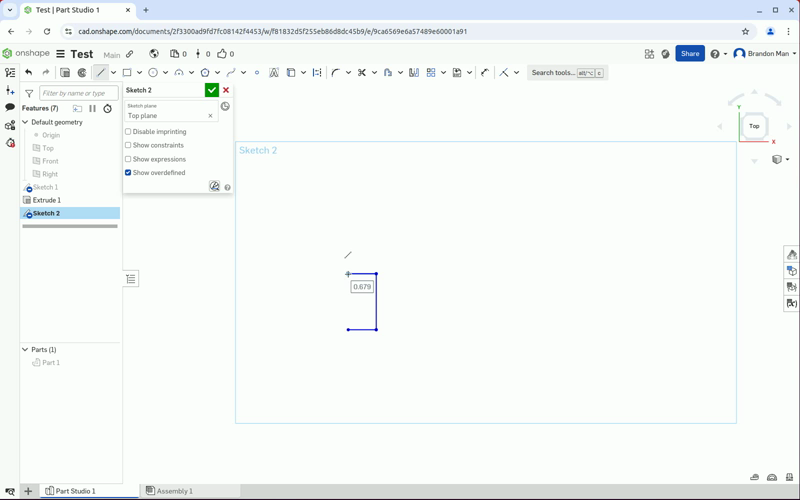
scroll(-6)
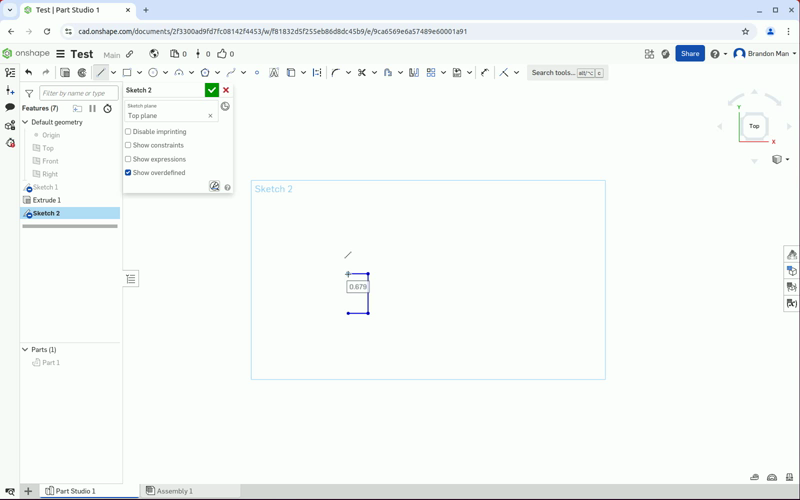
scroll(-6)
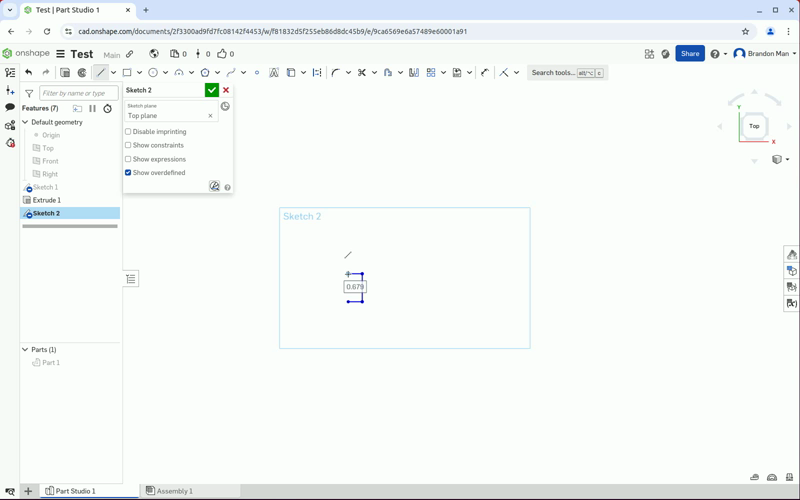
scroll(-6)
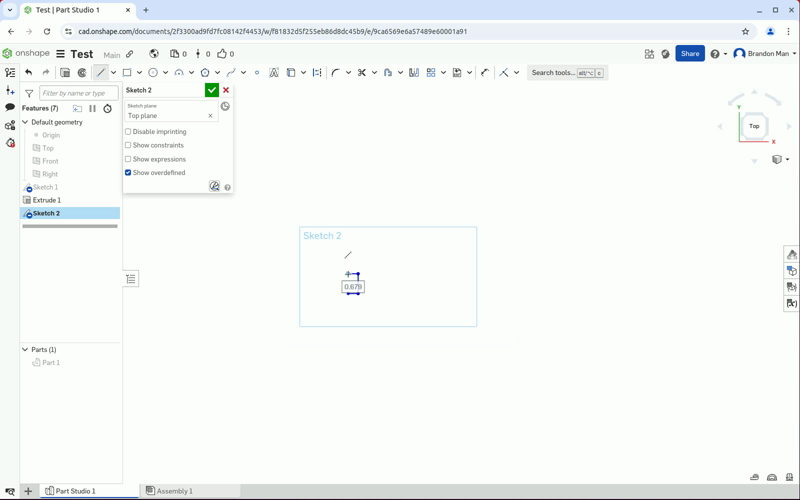
scroll(-6)
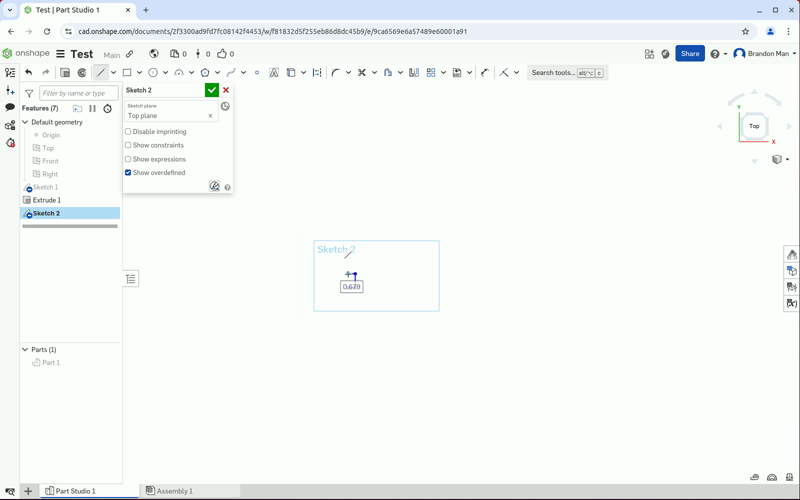
scroll(-6)
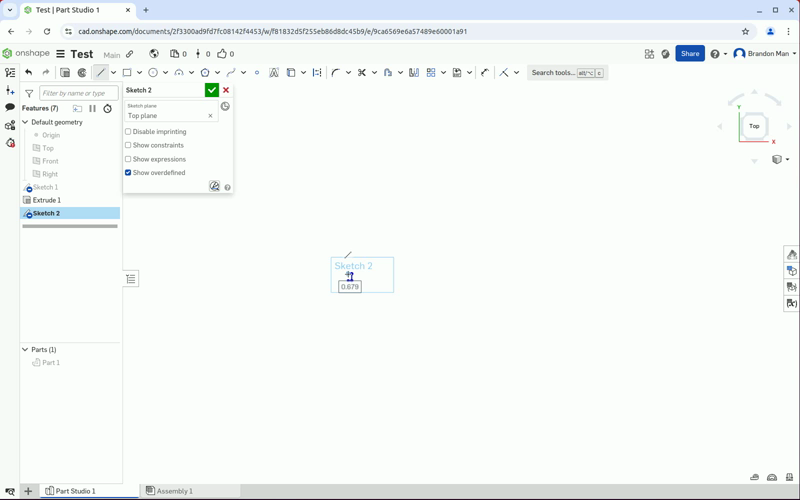
key_up(shift)
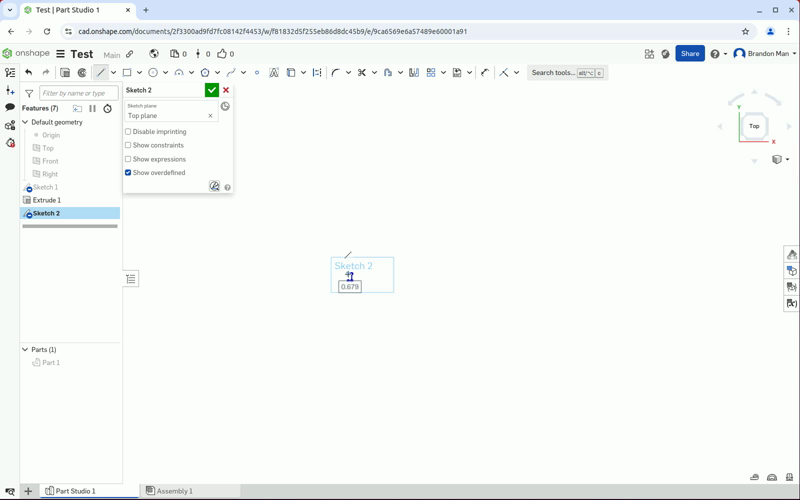
mouse_move(378, 273)
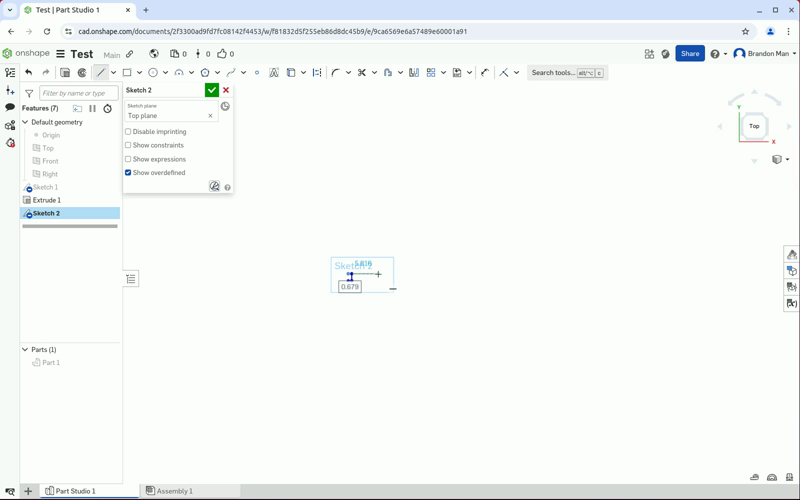
key_down(shift)
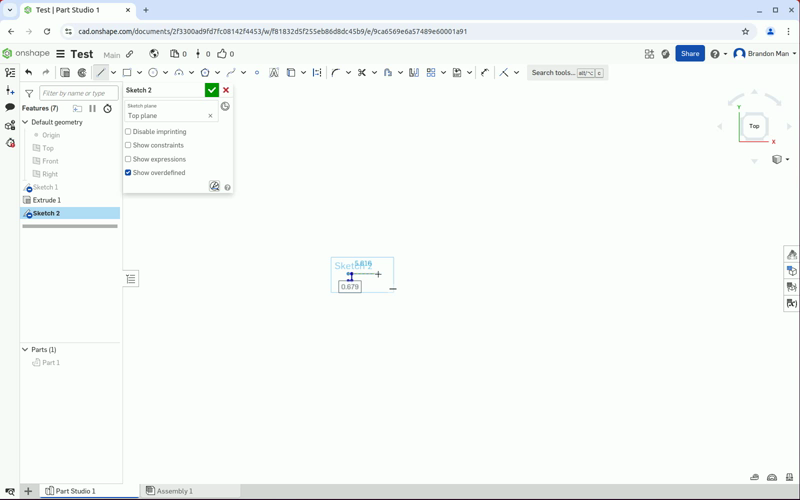
mouse_move(348, 280)
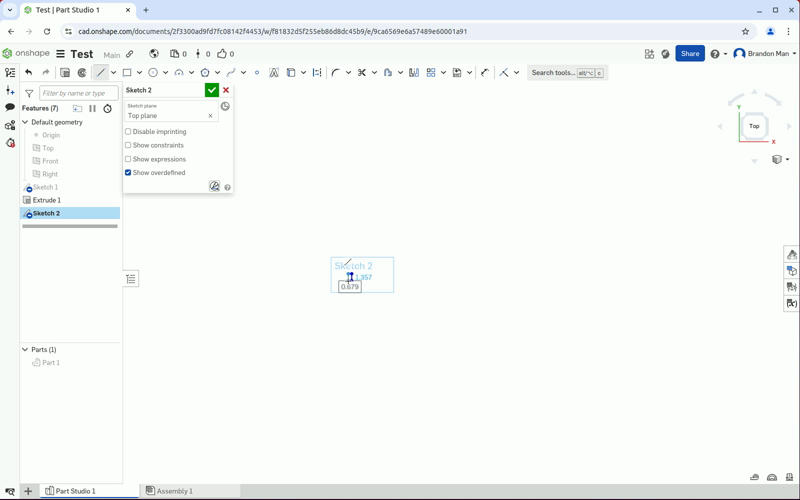
scroll(6)
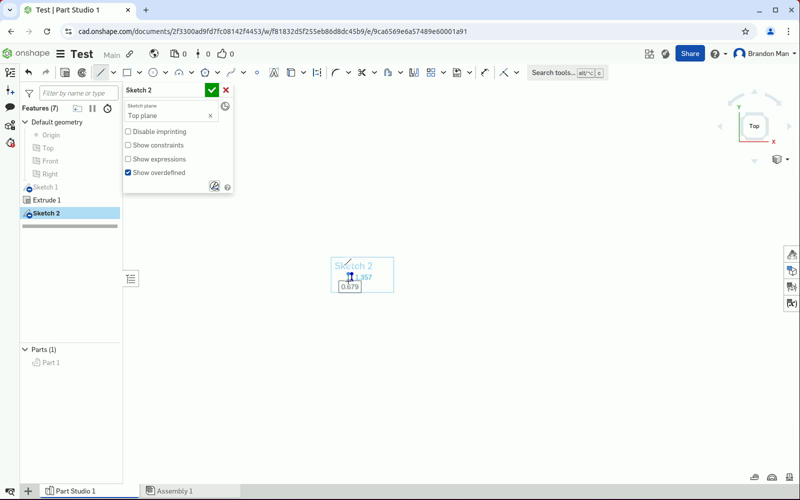
scroll(6)
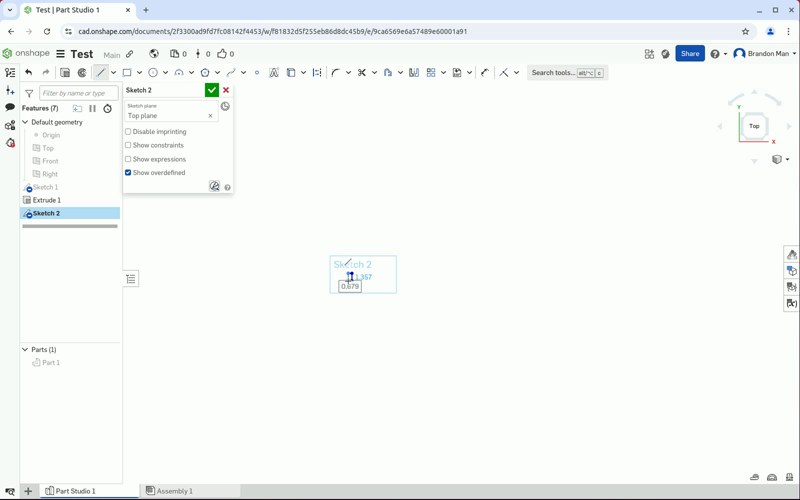
scroll(6)
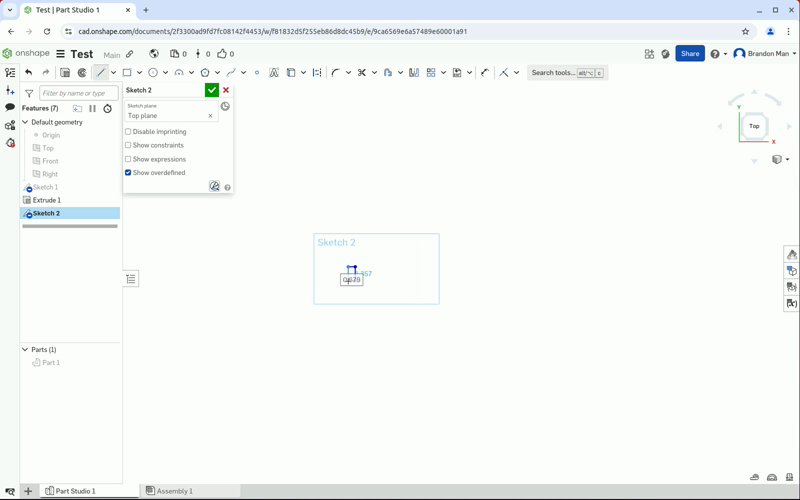
scroll(6)
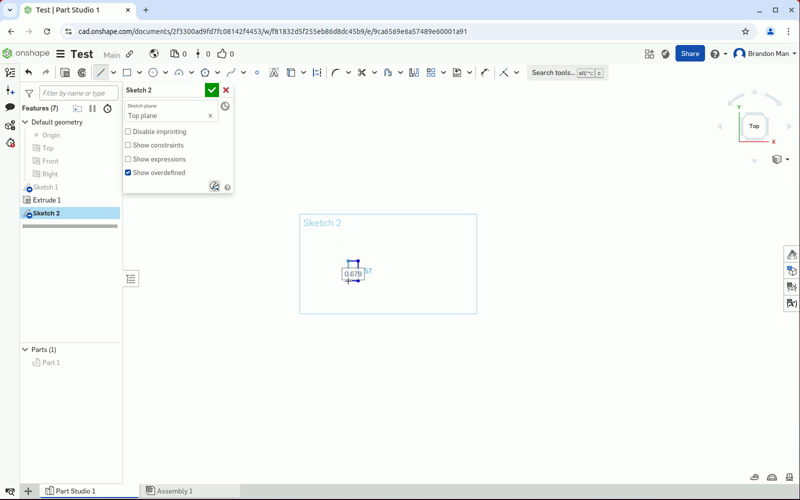
scroll(6)
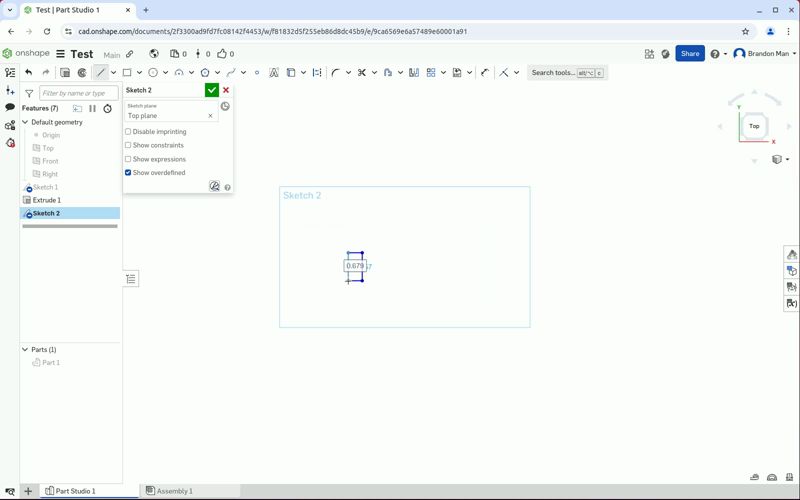
scroll(6)
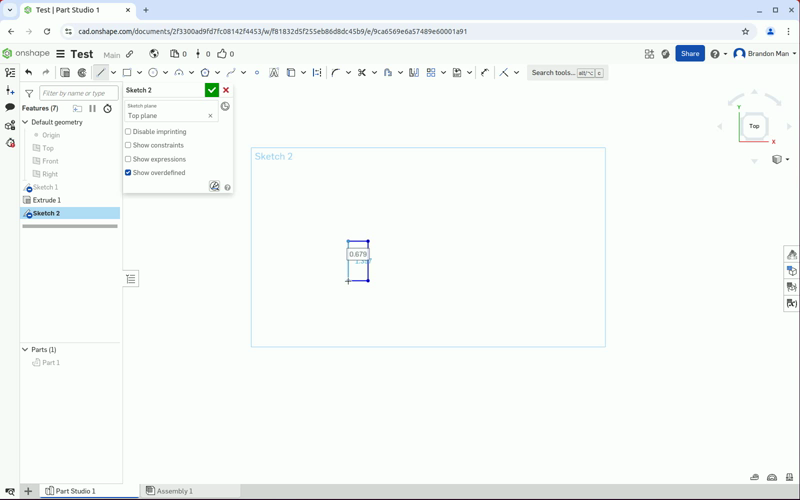
scroll(6)
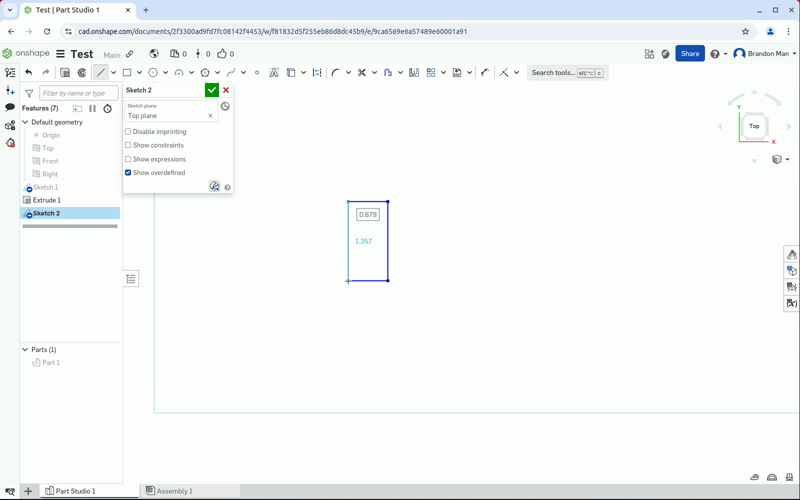
key_up(shift)
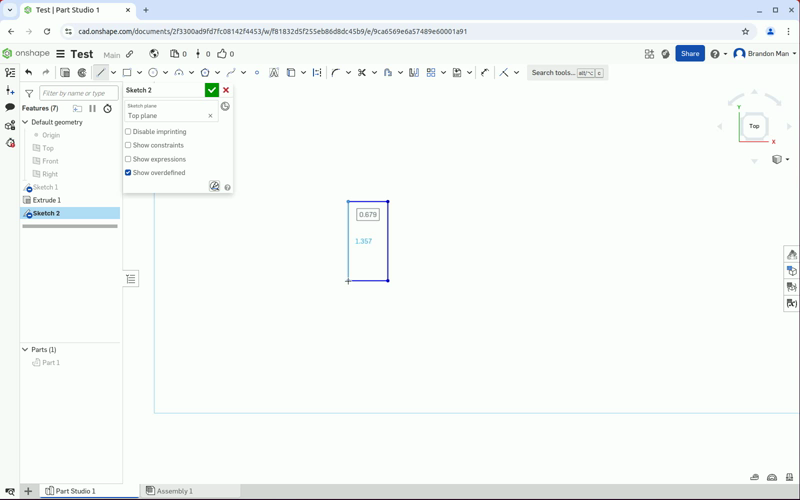
click(348, 280)
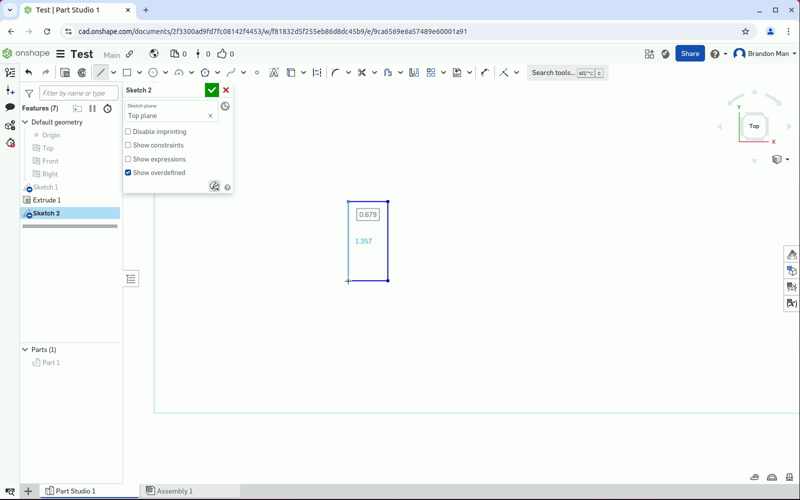
scroll(-6)
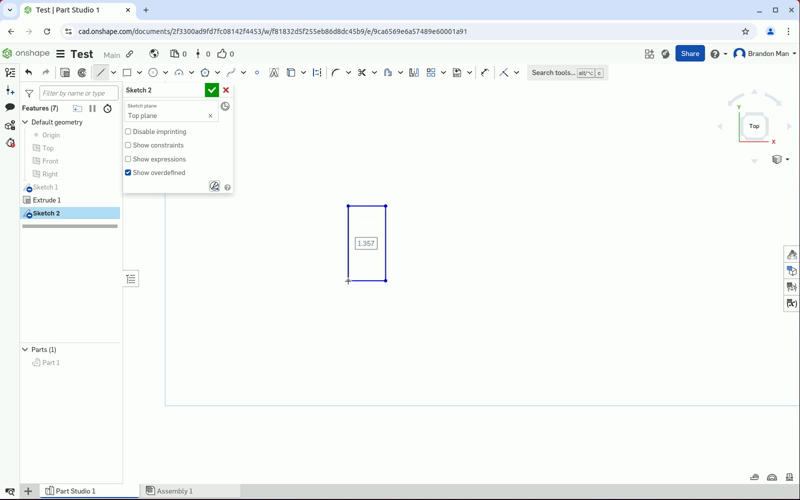
scroll(-6)
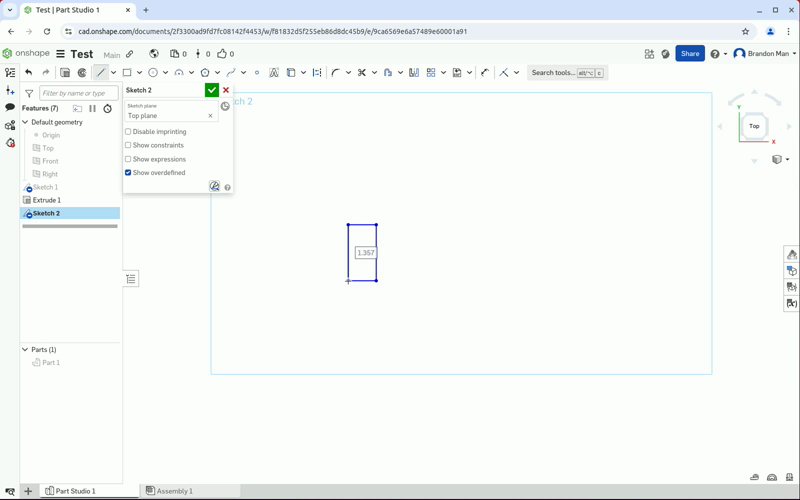
scroll(-6)
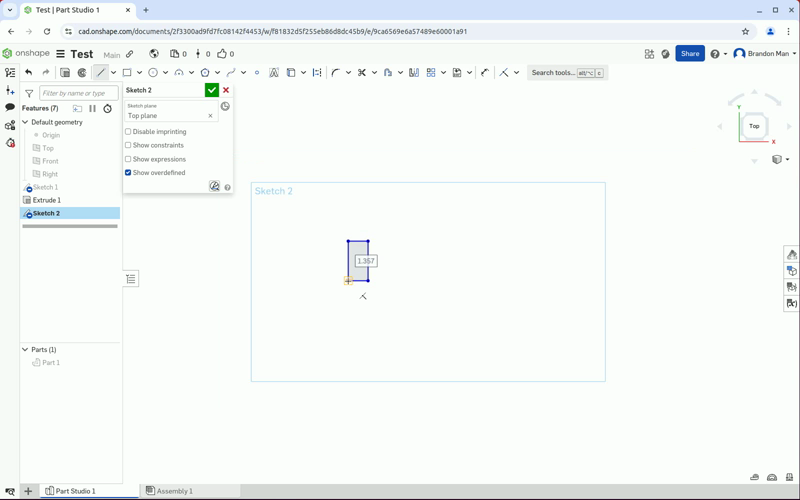
scroll(-6)
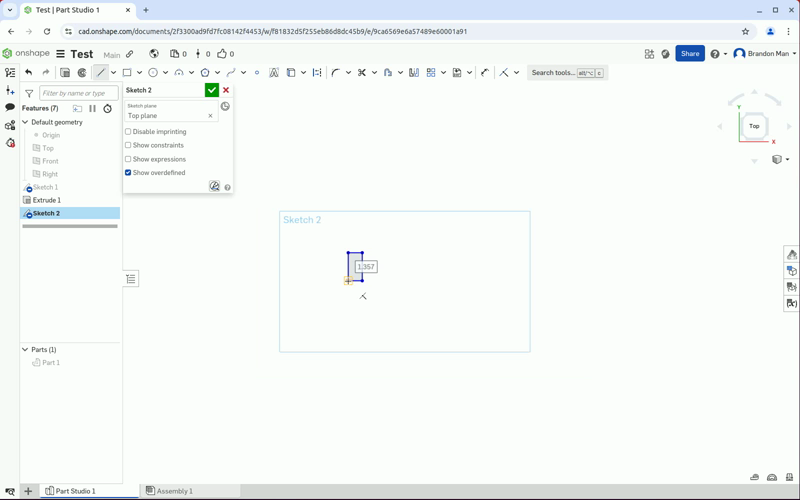
scroll(-6)
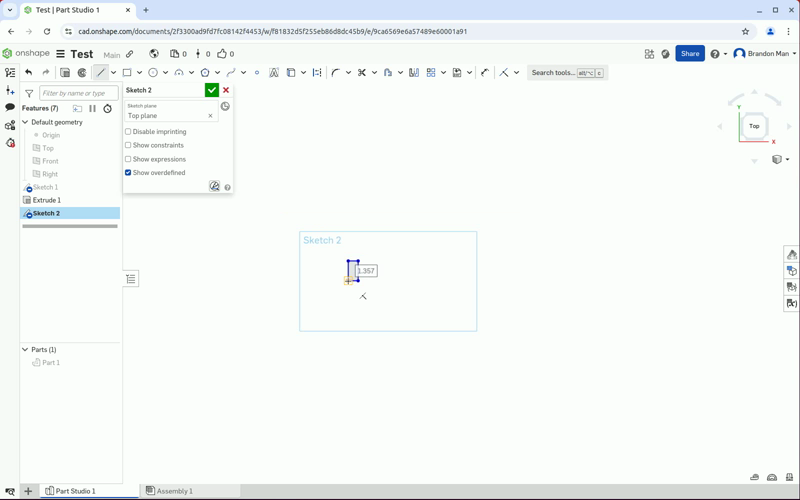
scroll(-6)
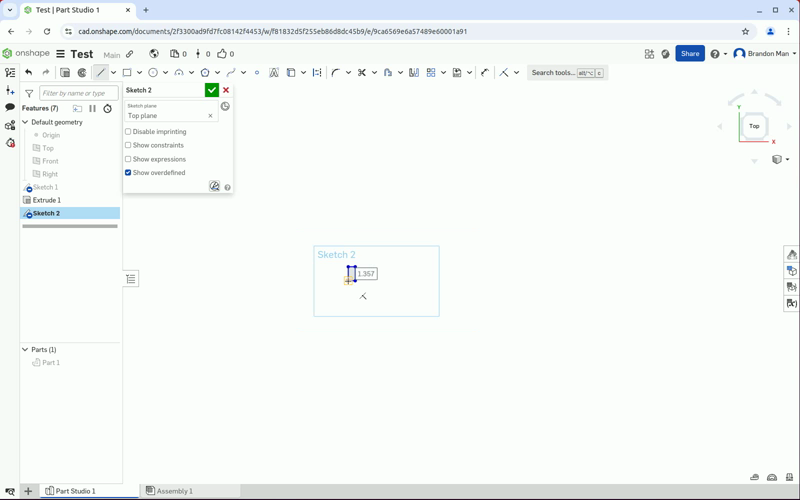
scroll(-6)
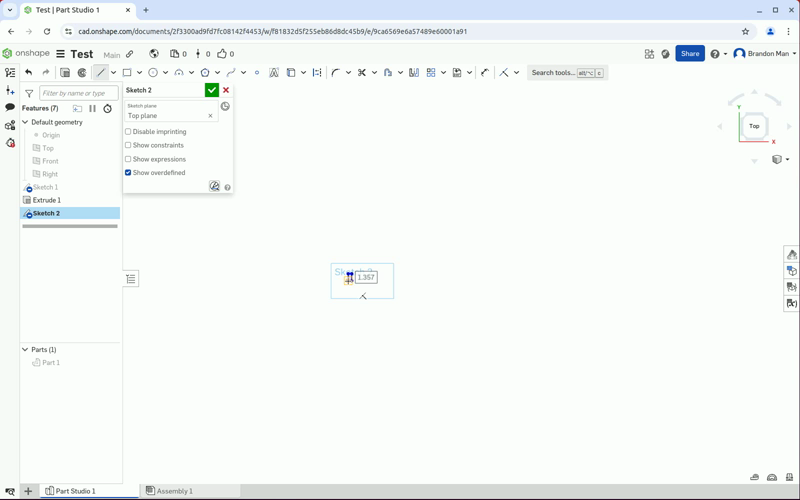
key(esc)
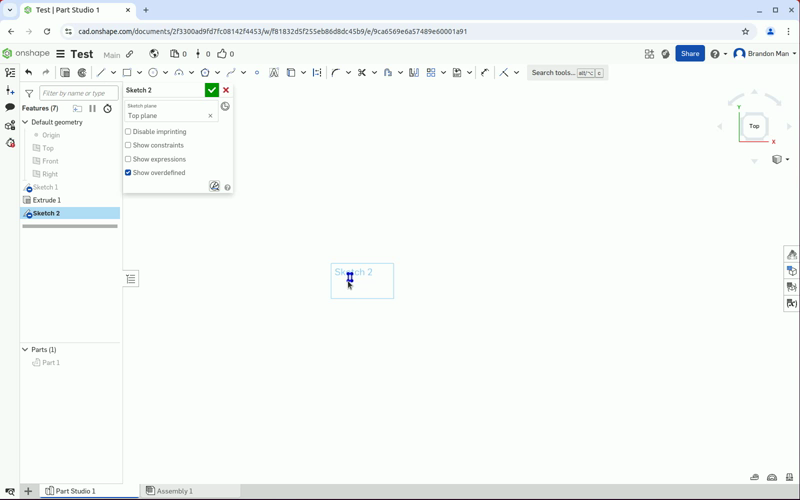
mouse_move(350, 275)
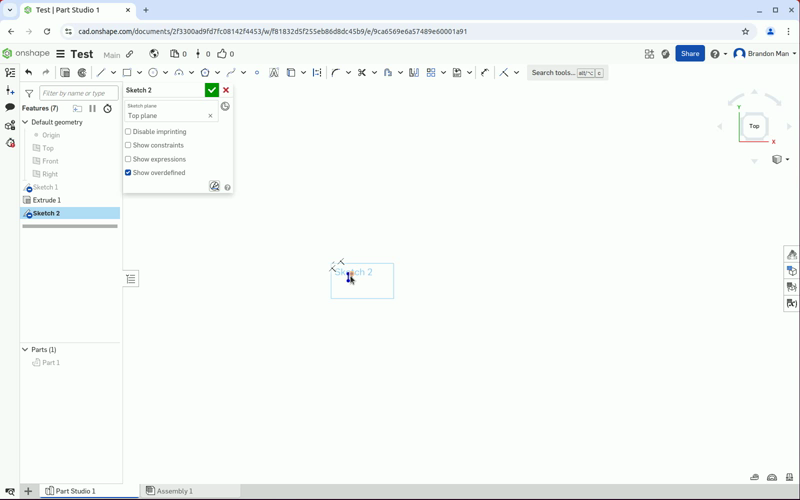
scroll(6)
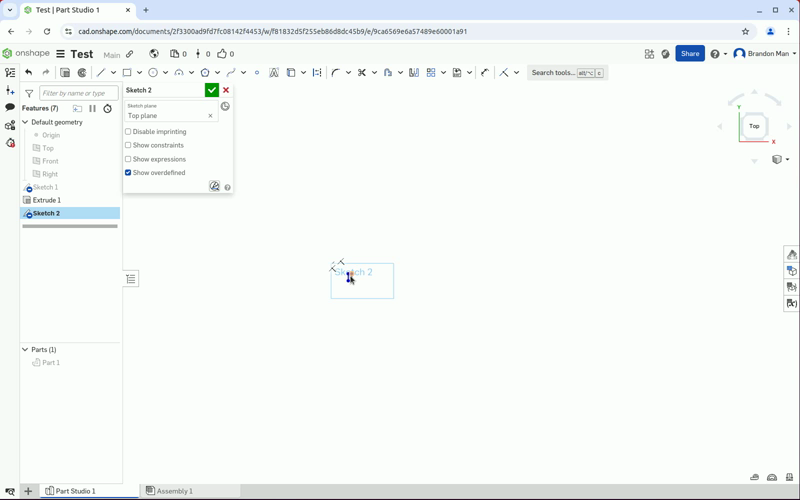
scroll(6)
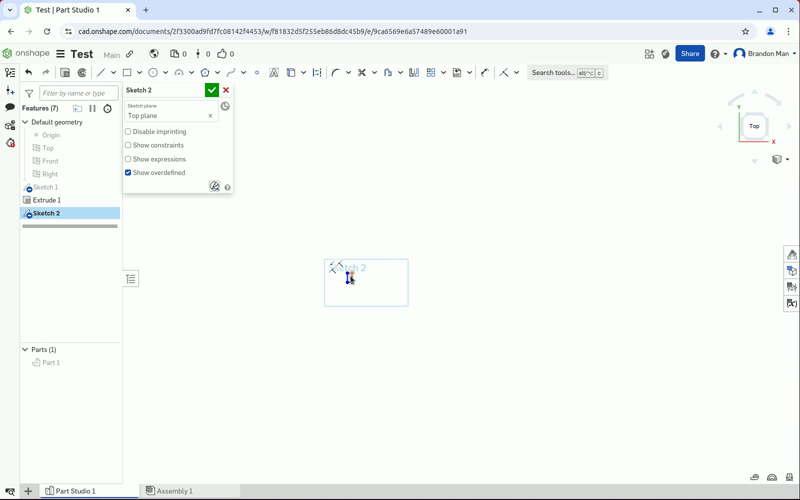
scroll(6)
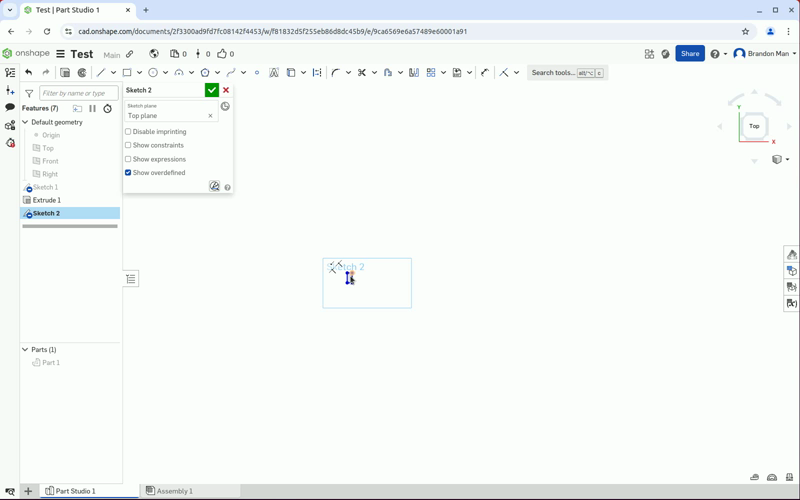
scroll(6)
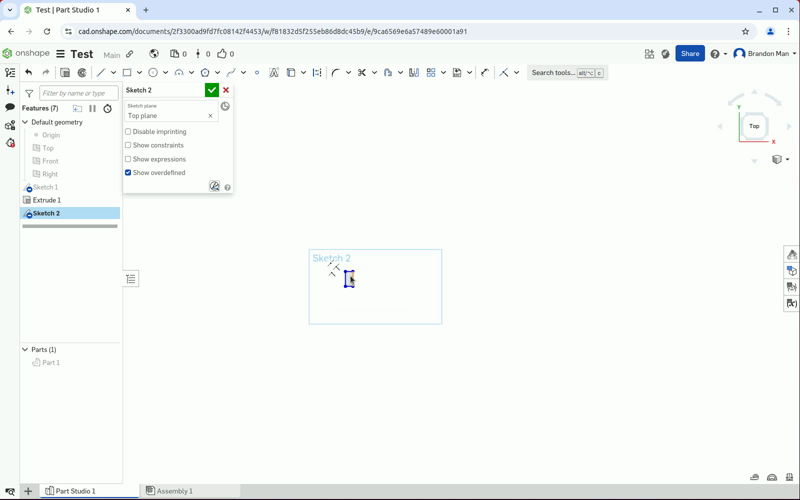
scroll(6)
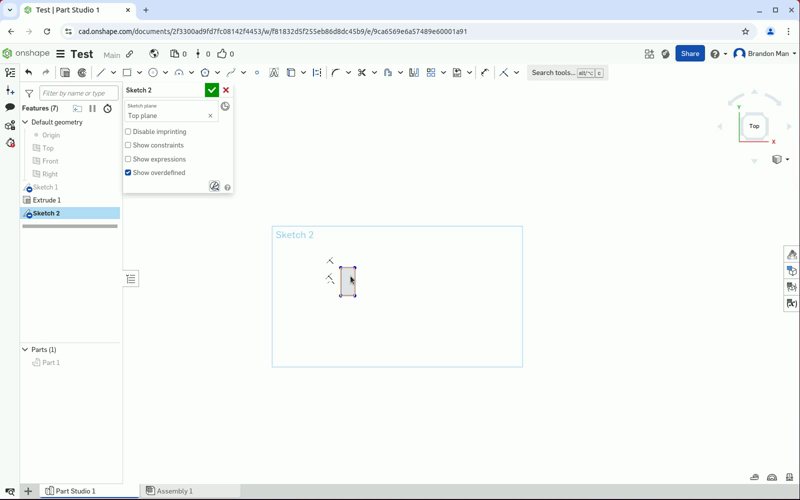
scroll(6)
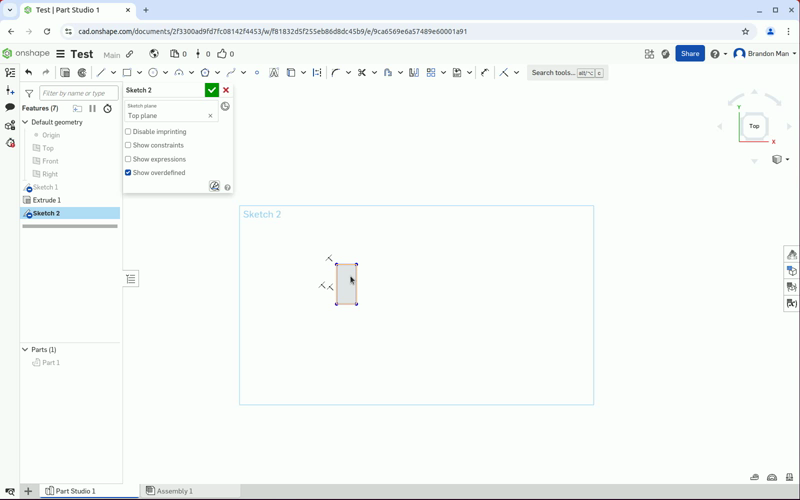
scroll(6)
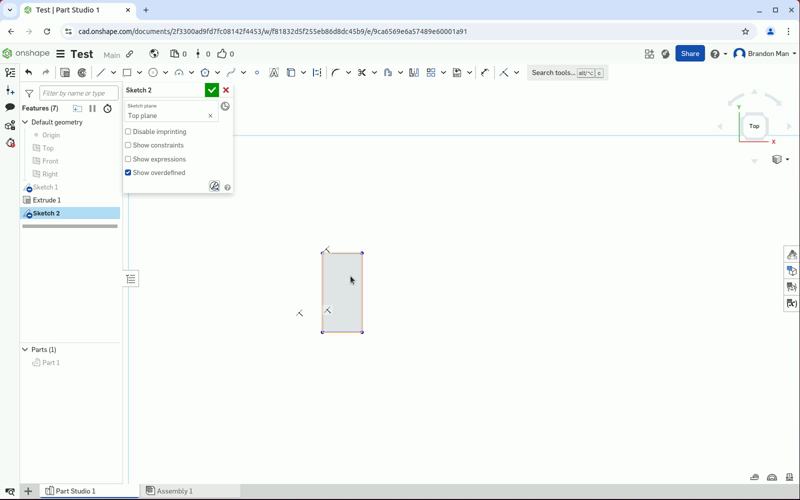
click(350, 275)
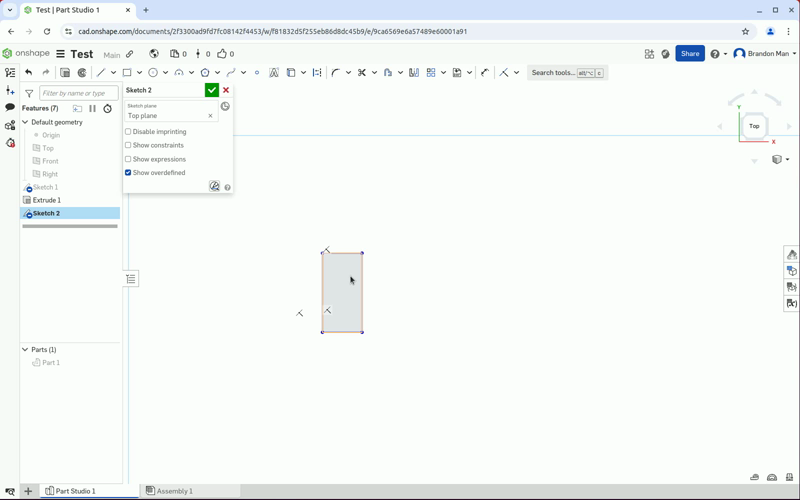
scroll(-6)
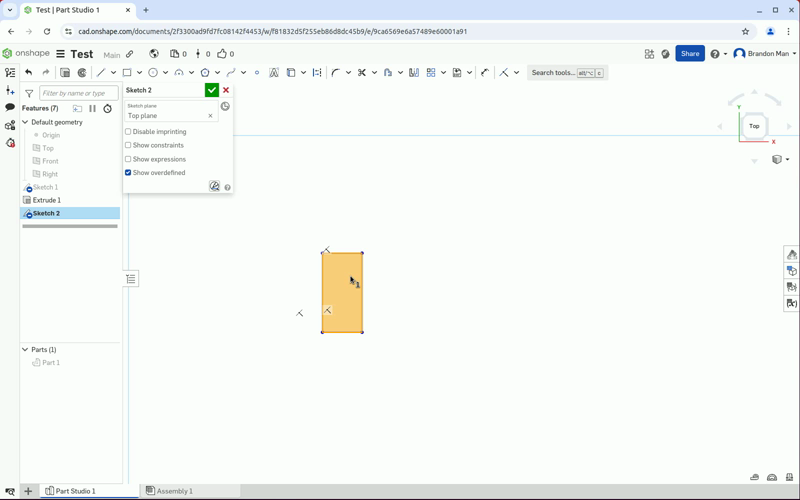
scroll(-6)
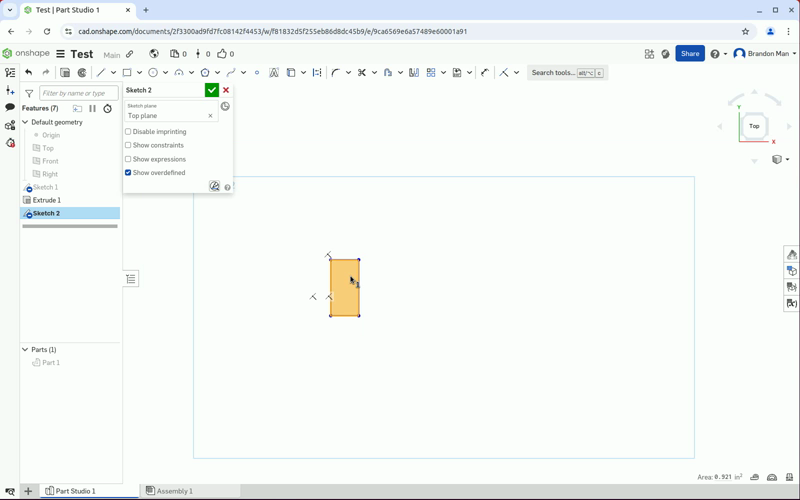
scroll(-6)
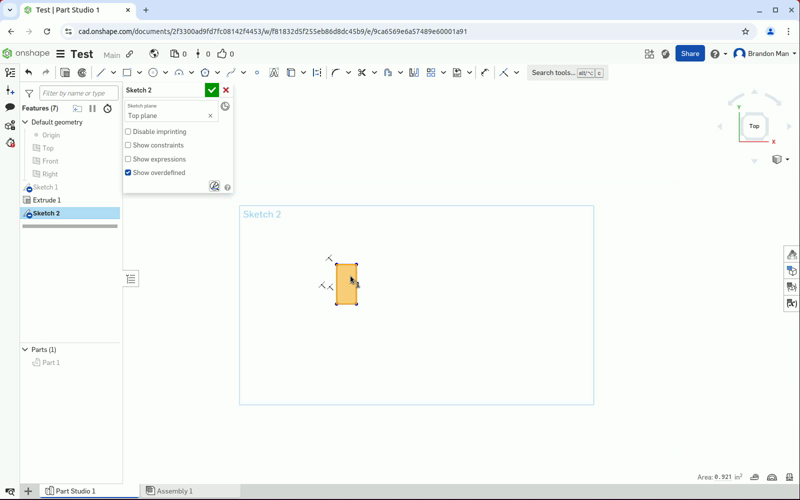
scroll(-6)
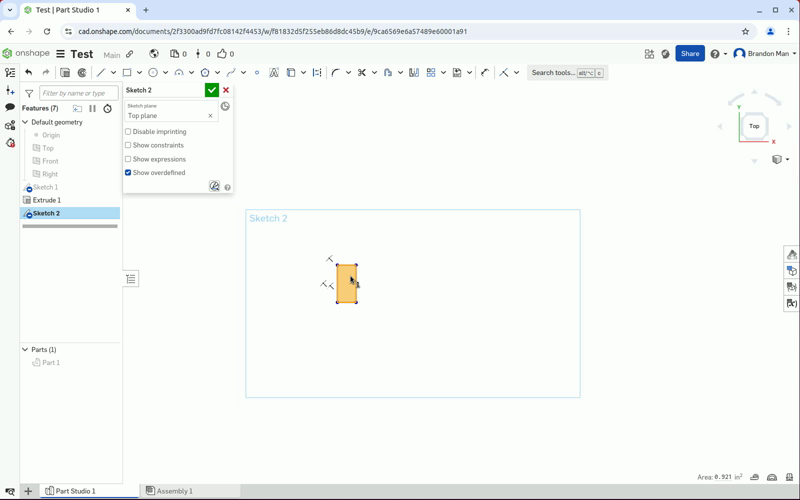
scroll(-6)
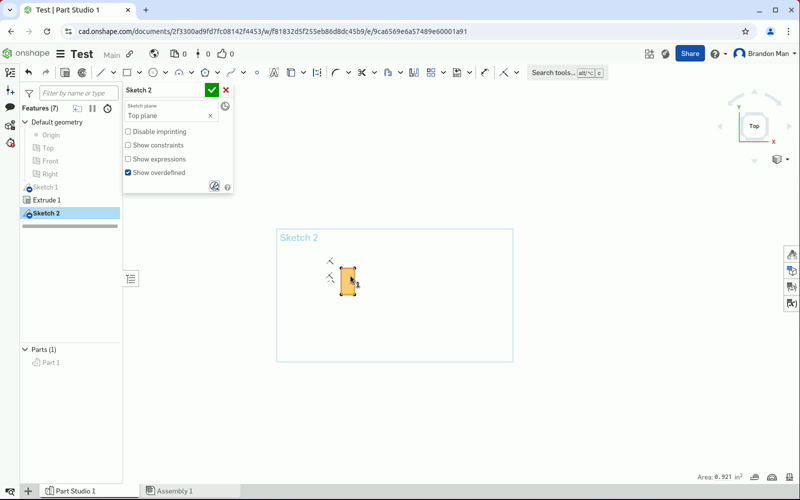
scroll(-6)
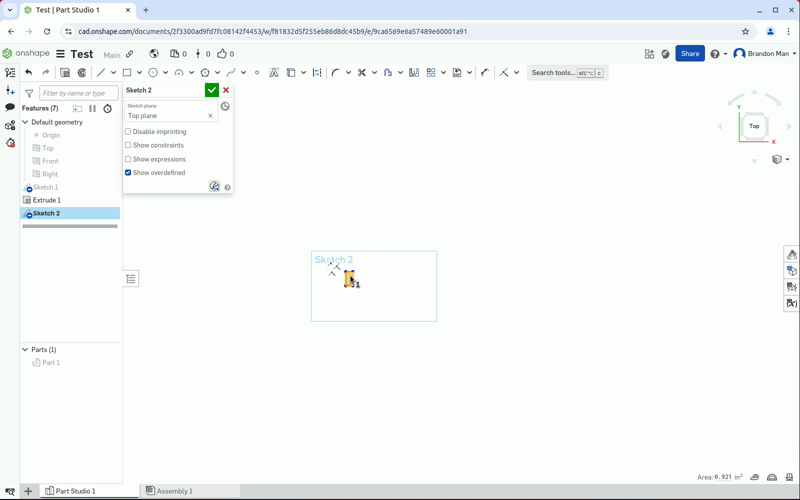
scroll(-6)
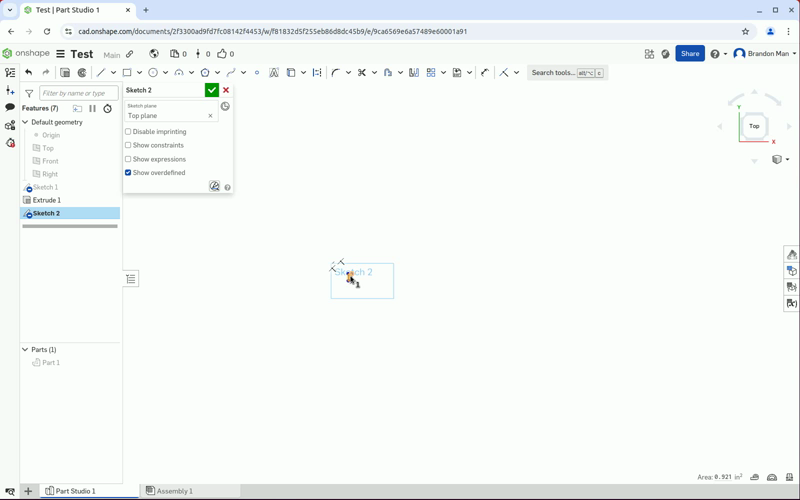
mouse_move(73, 352)
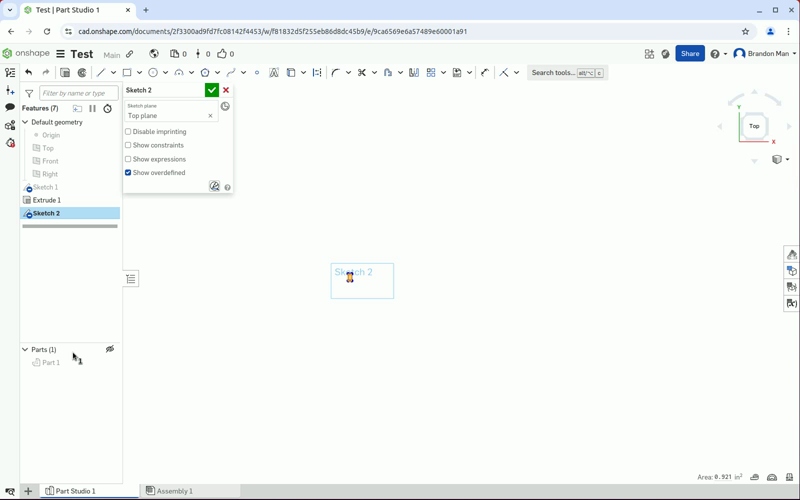
key(shift+y)
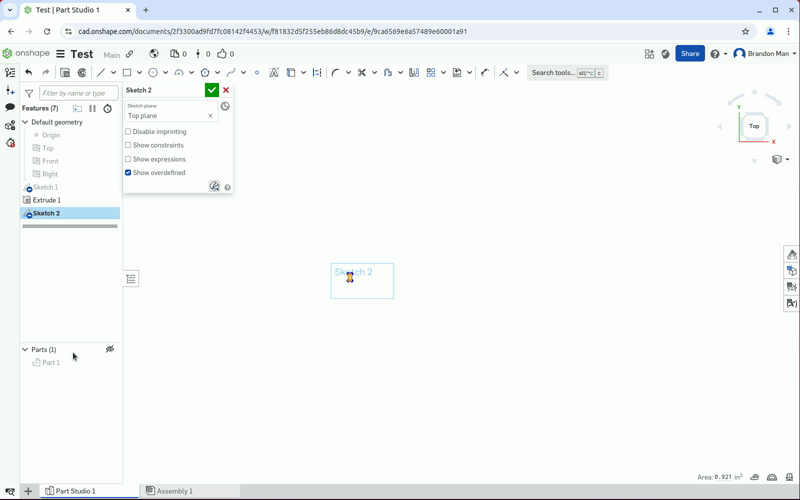
key(shift+e)
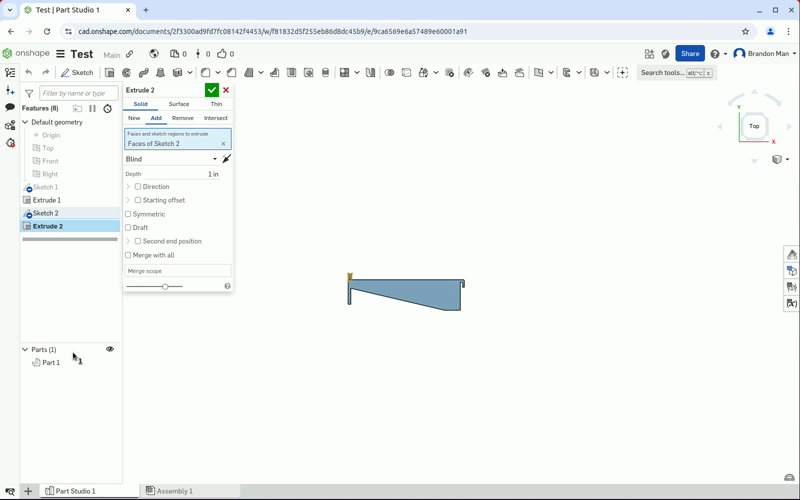
mouse_move(143, 106)
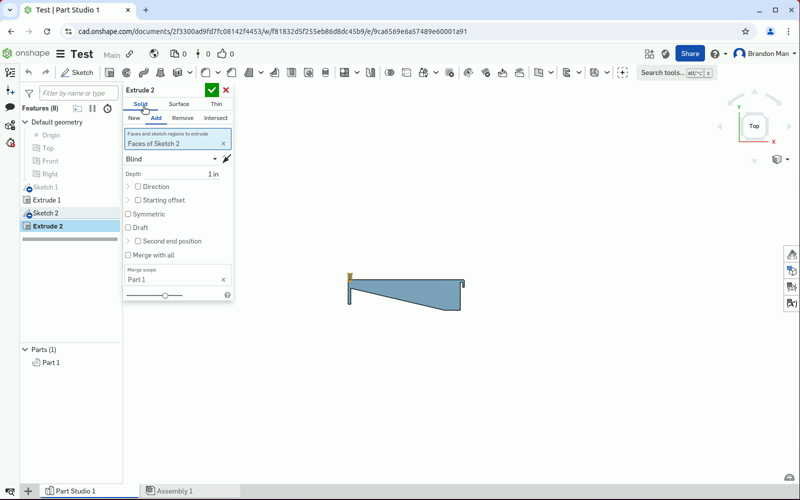
click(143, 106)
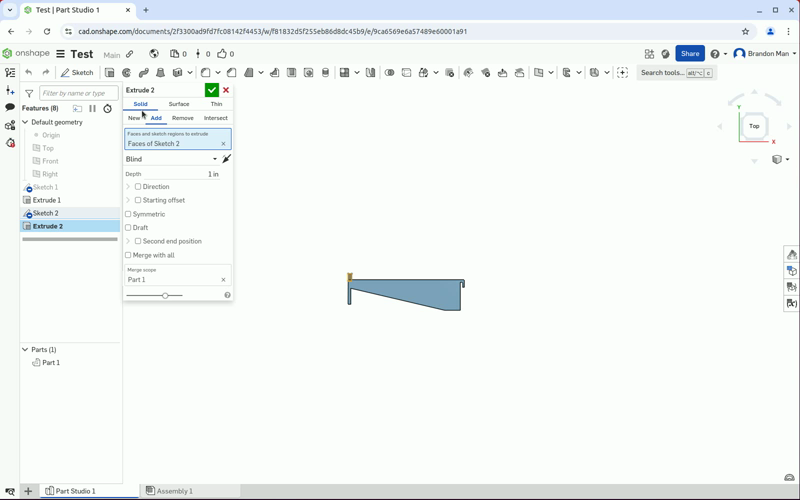
mouse_move(137, 120)
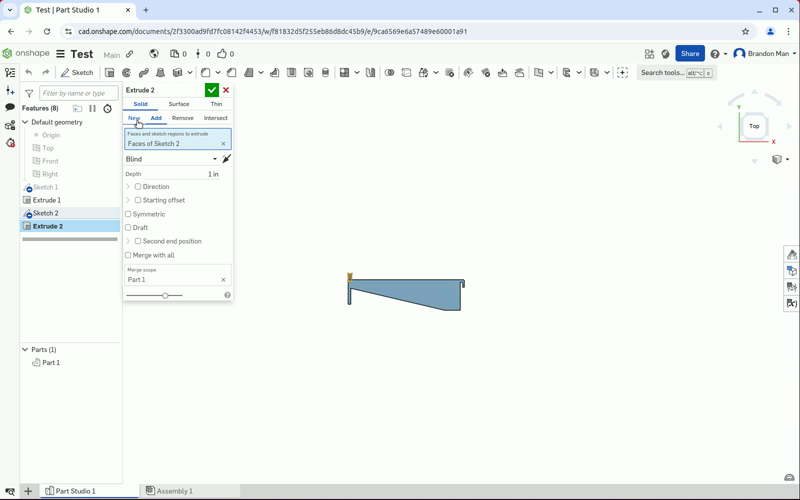
click(137, 120)
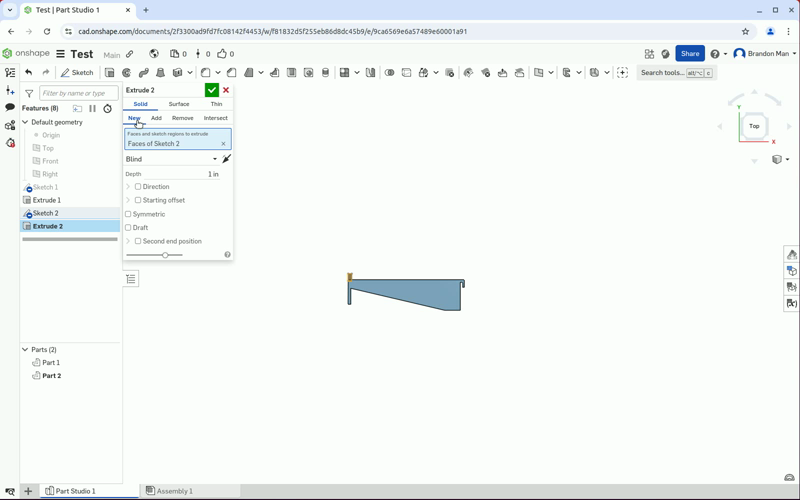
key(tab, 4)
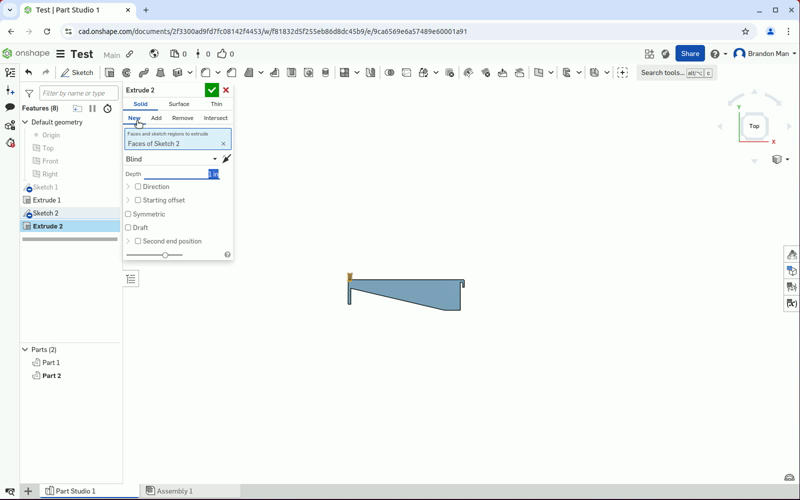
text(3.37)
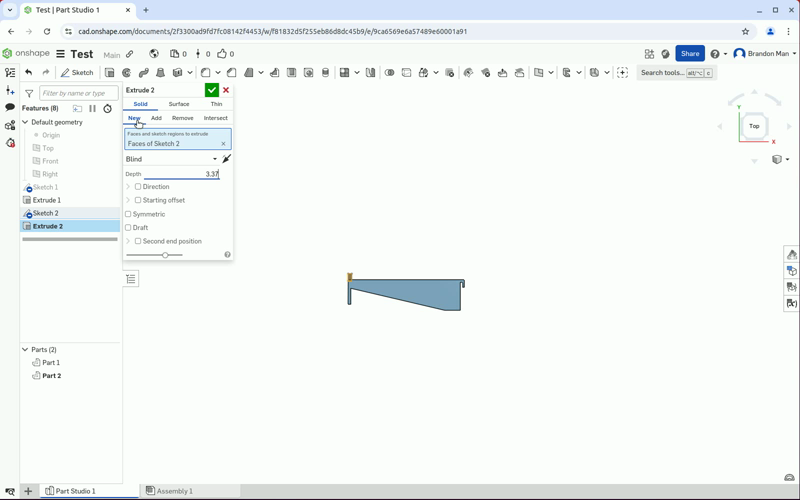
key(enter)
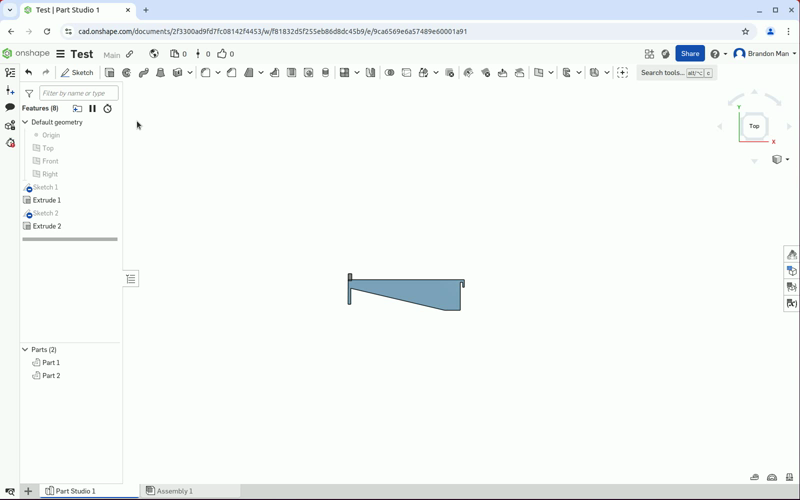
key(shift+h)
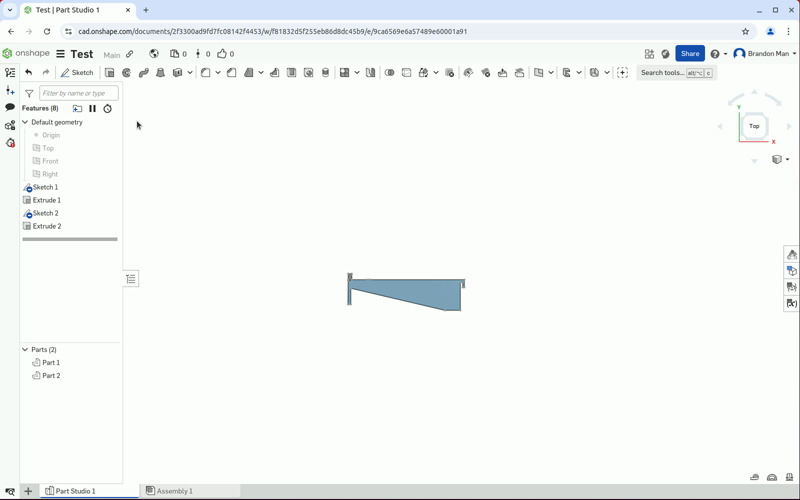
key(shift+h)
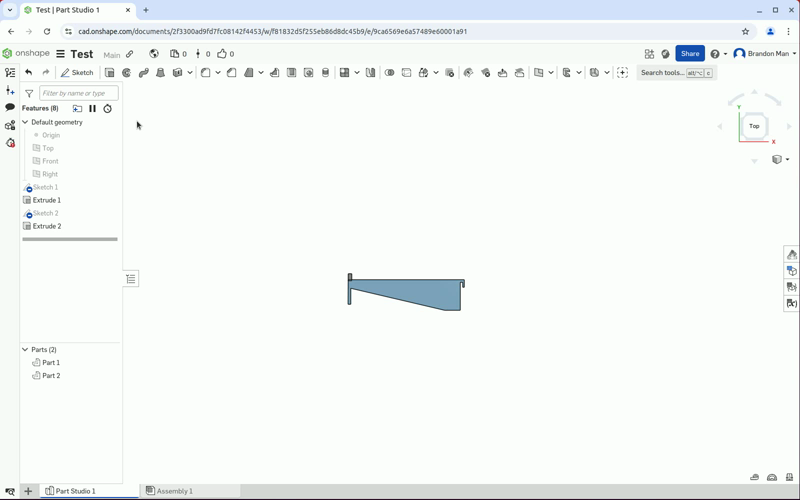
mouse_move(73, 189)
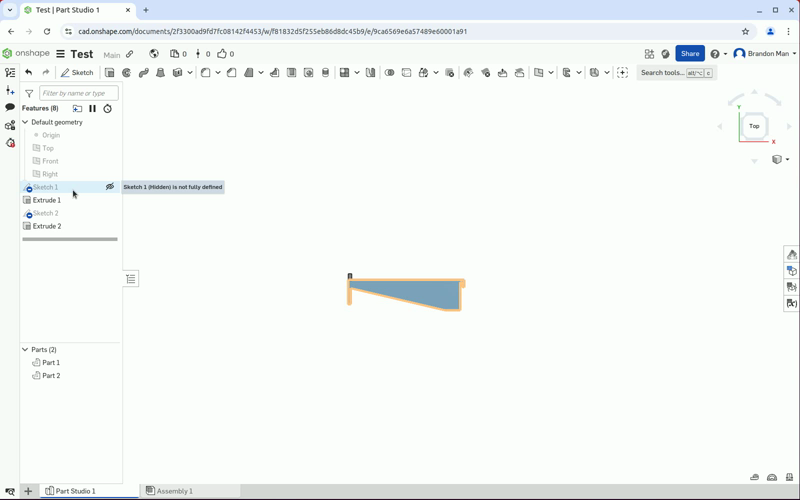
click(73, 189)
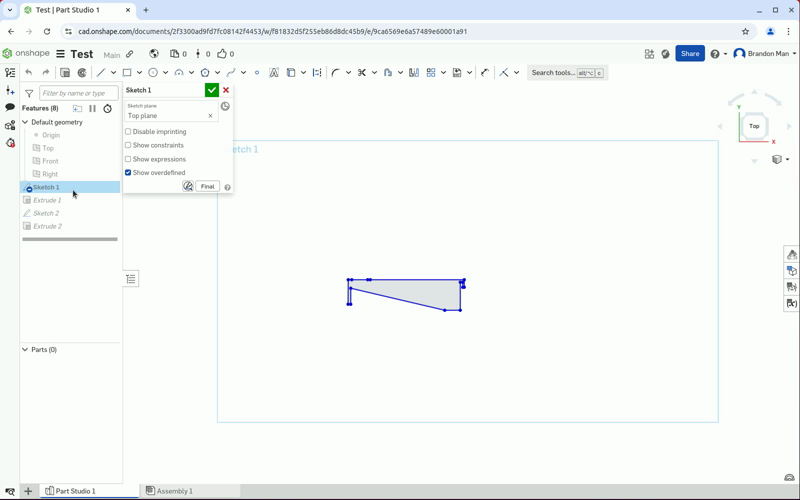
mouse_move(229, 92)
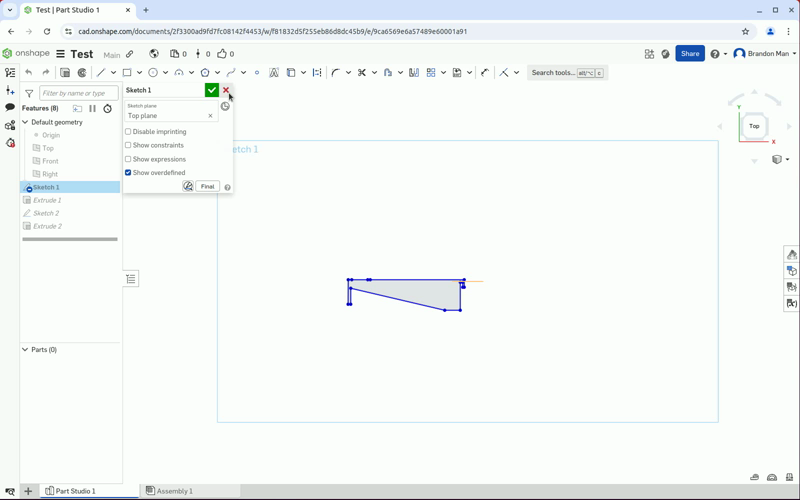
click(229, 92)
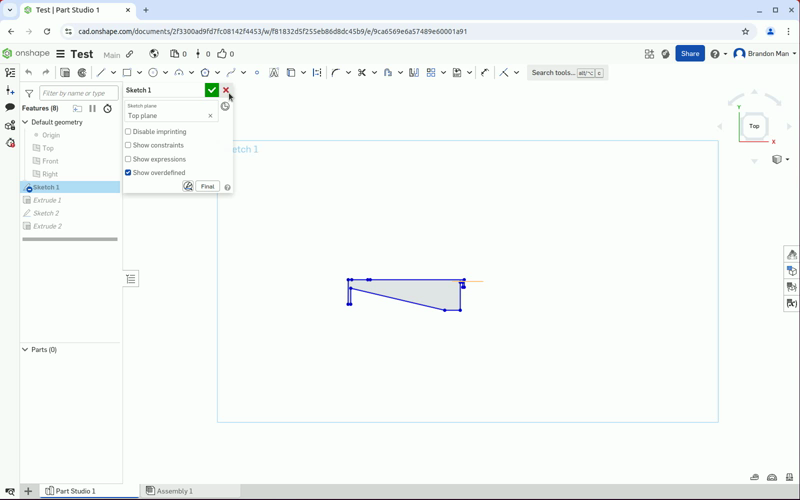
key(shift+s)
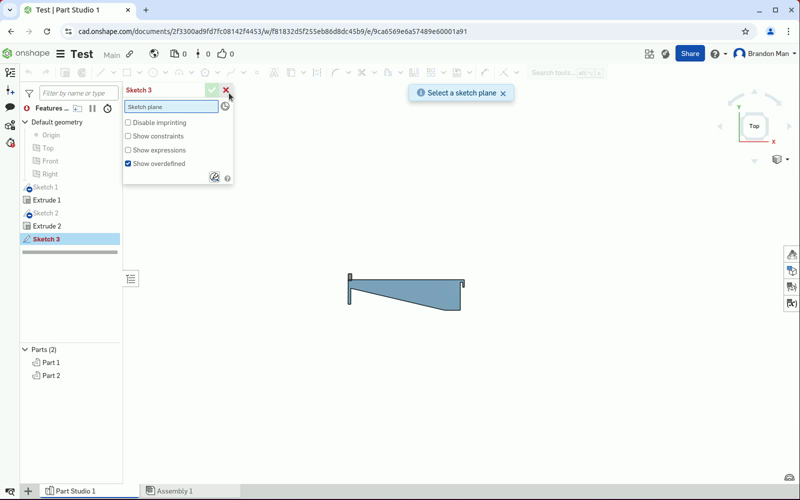
mouse_move(73, 150)
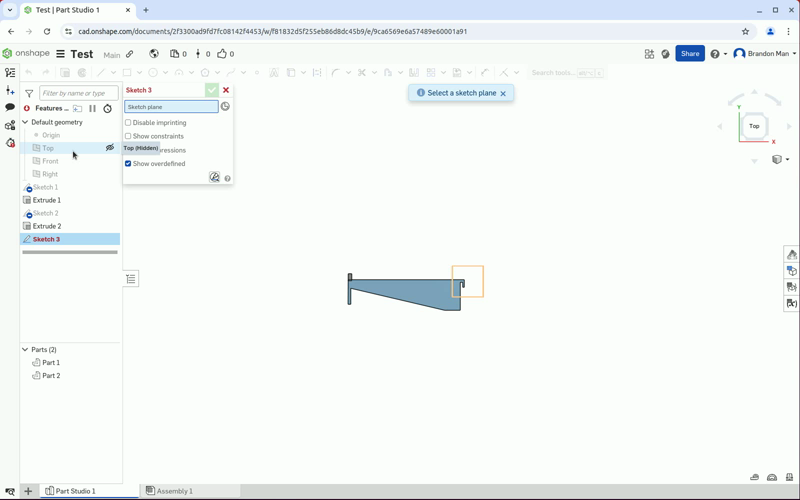
click(73, 150)
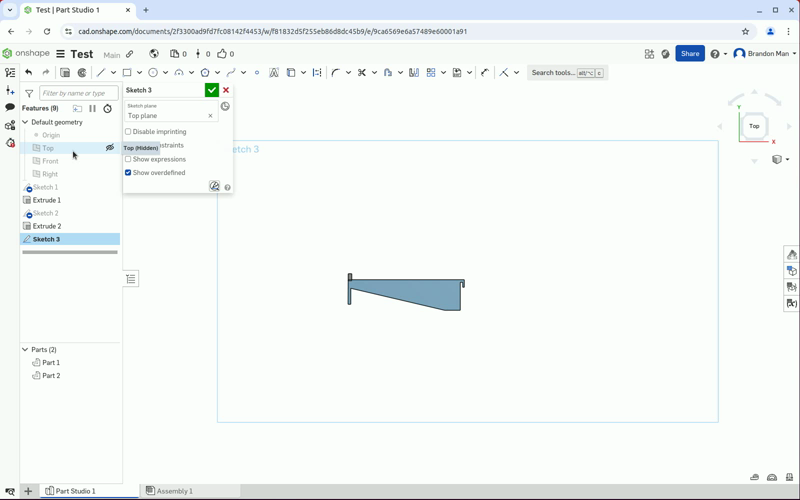
mouse_move(73, 352)
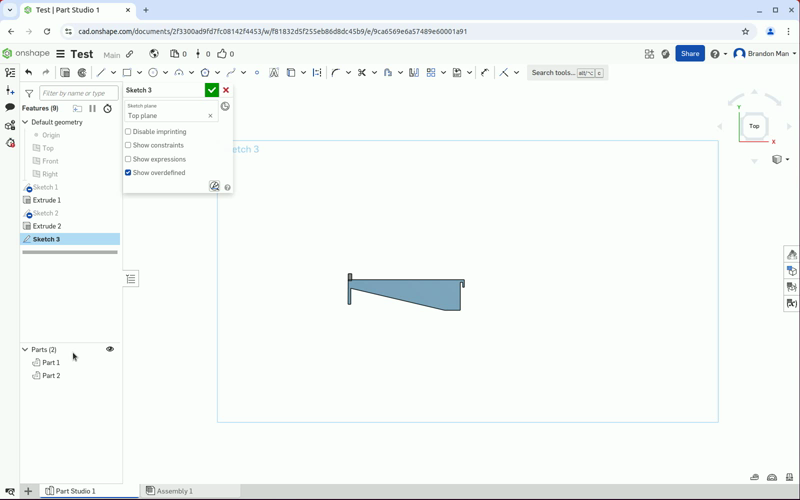
key(y)
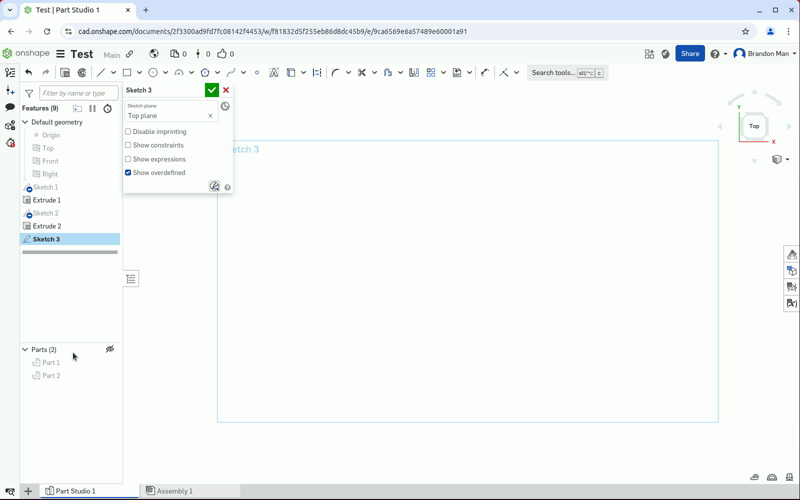
key(l)
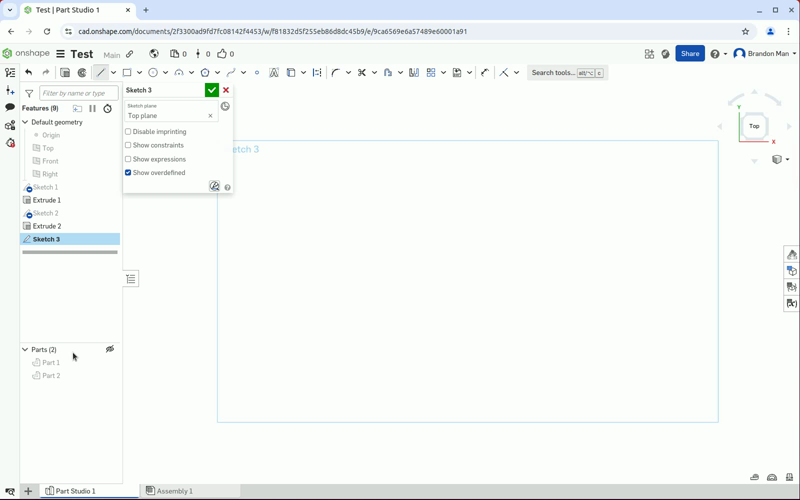
key_down(shift)
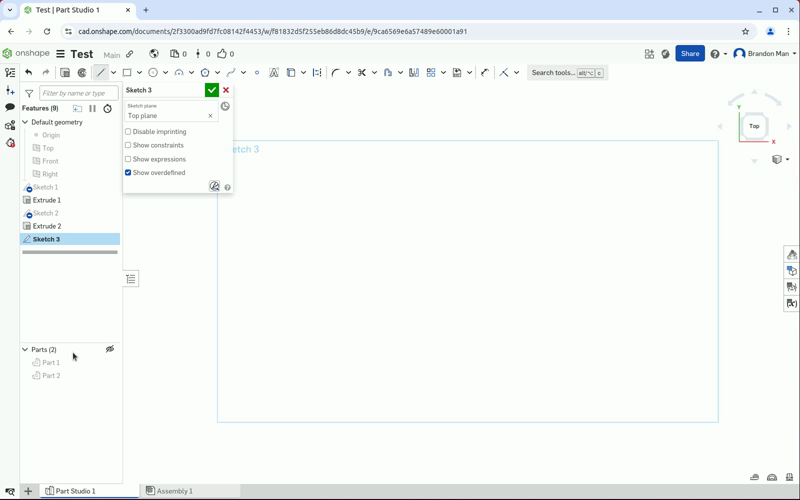
mouse_move(366, 280)
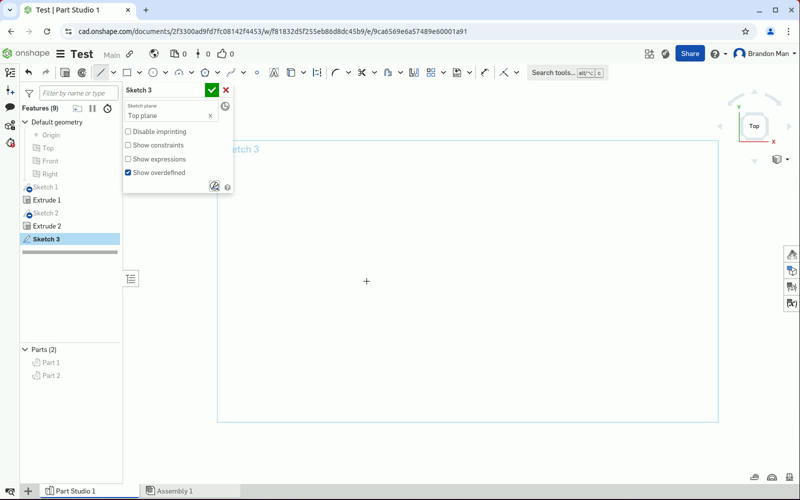
click(366, 280)
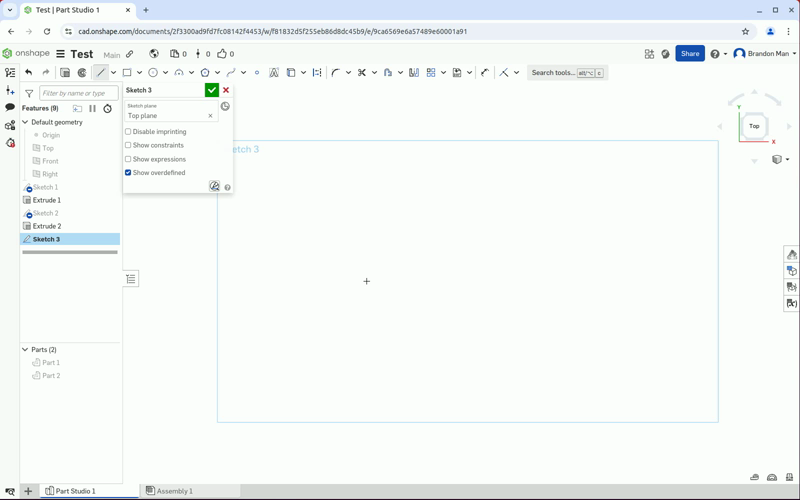
key_up(shift)
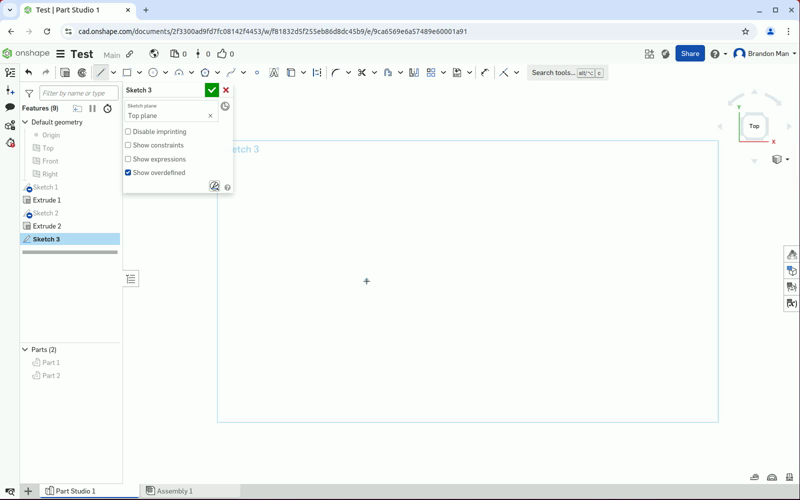
key_down(shift)
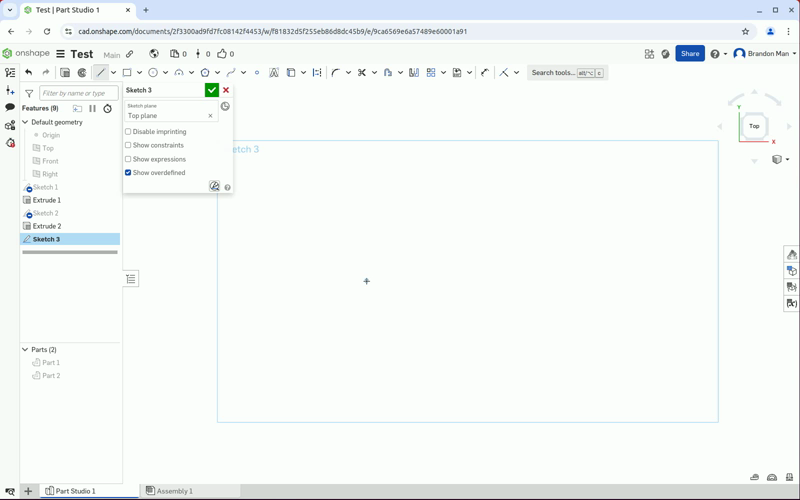
mouse_move(396, 280)
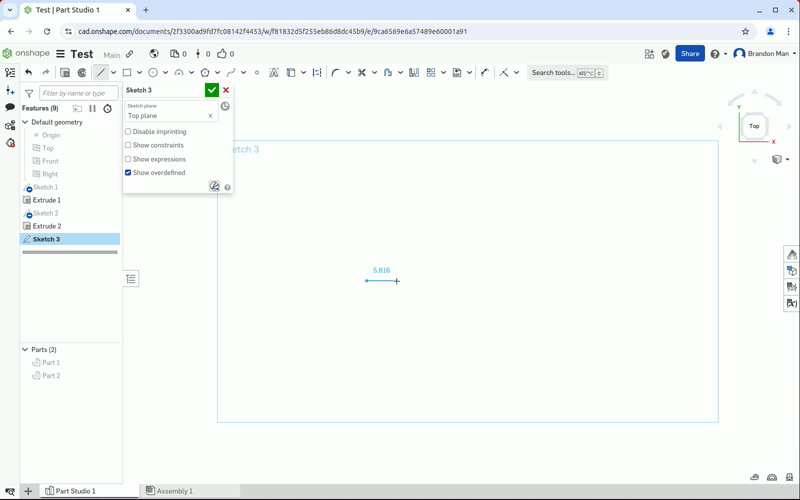
mouse_move(370, 280)
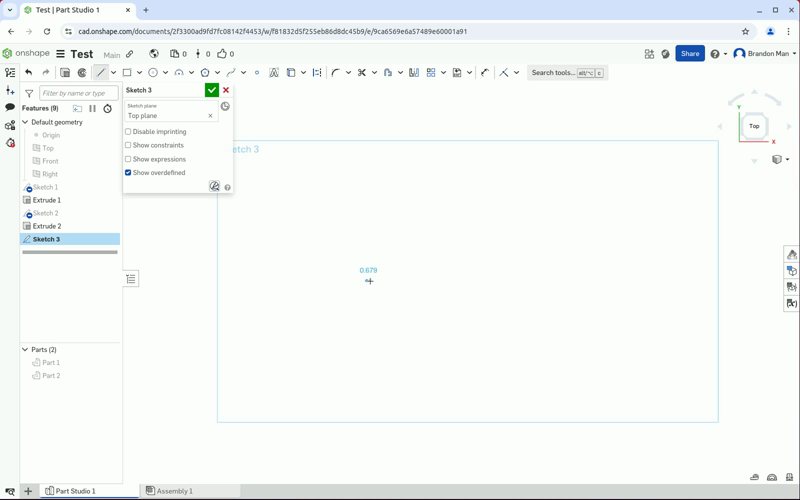
scroll(6)
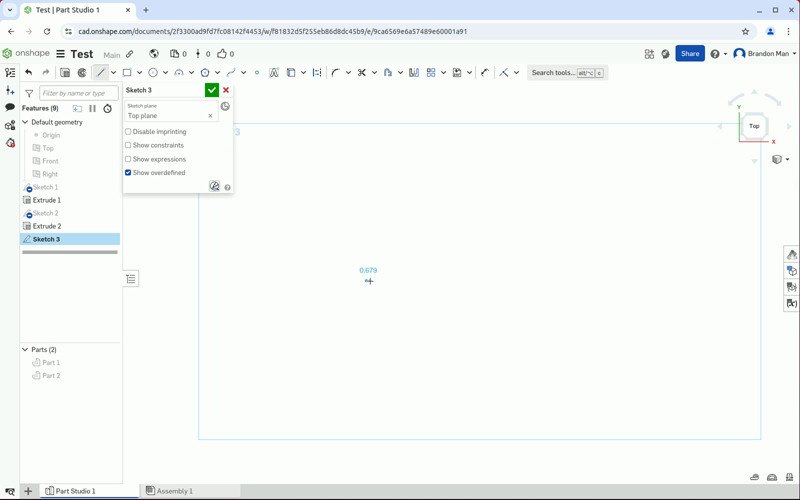
scroll(6)
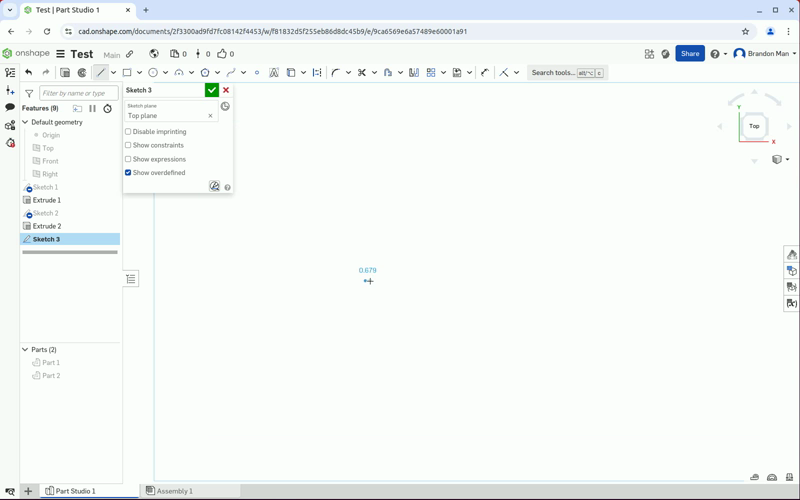
scroll(6)
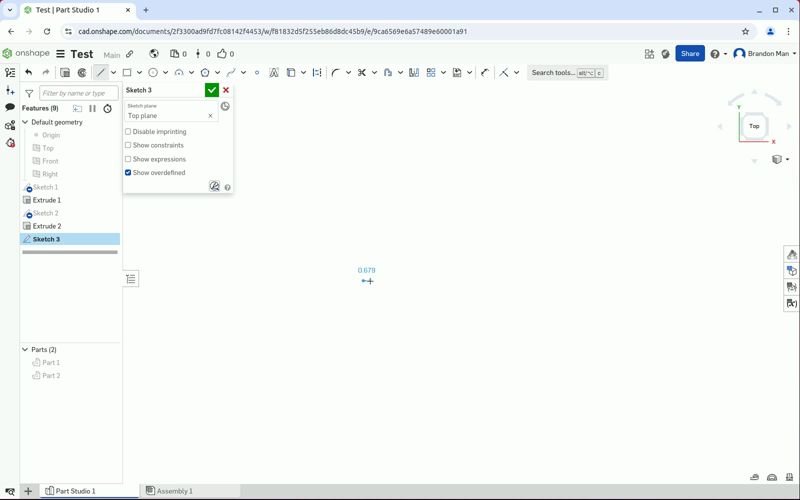
scroll(6)
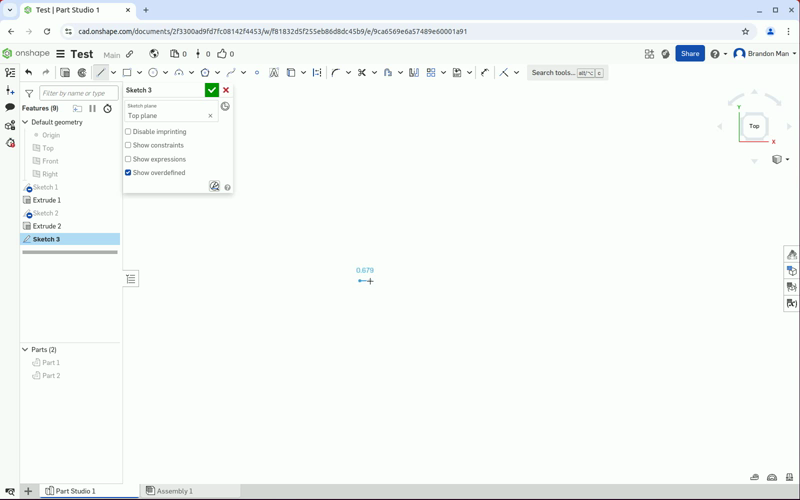
scroll(6)
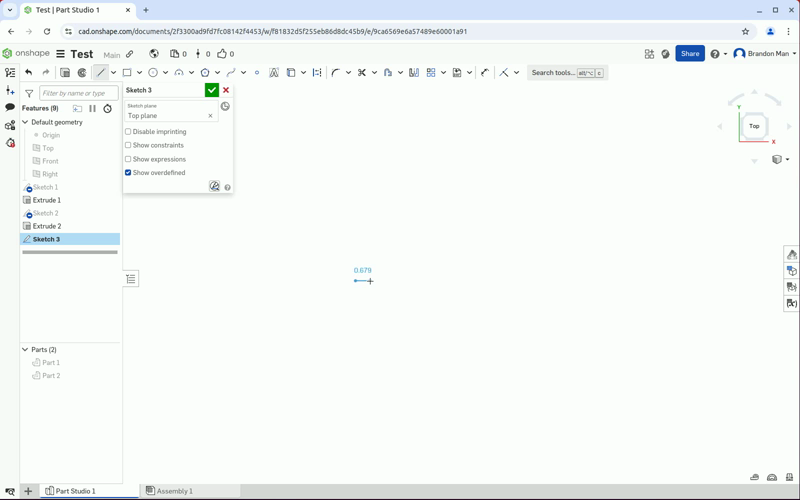
scroll(6)
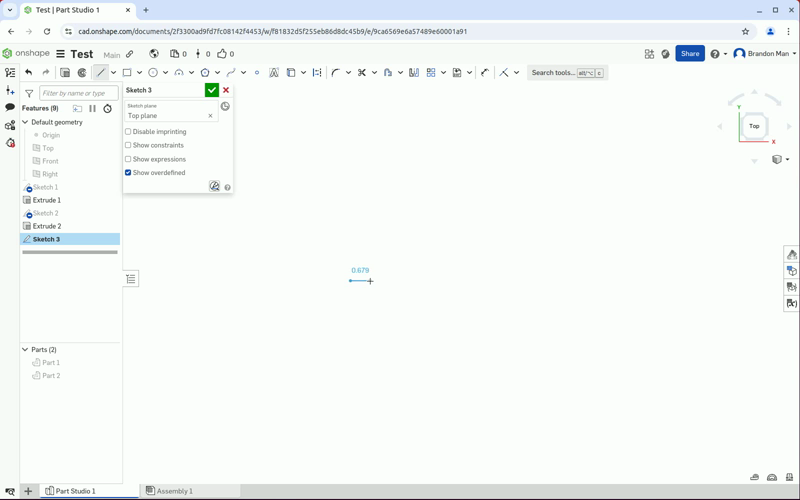
scroll(6)
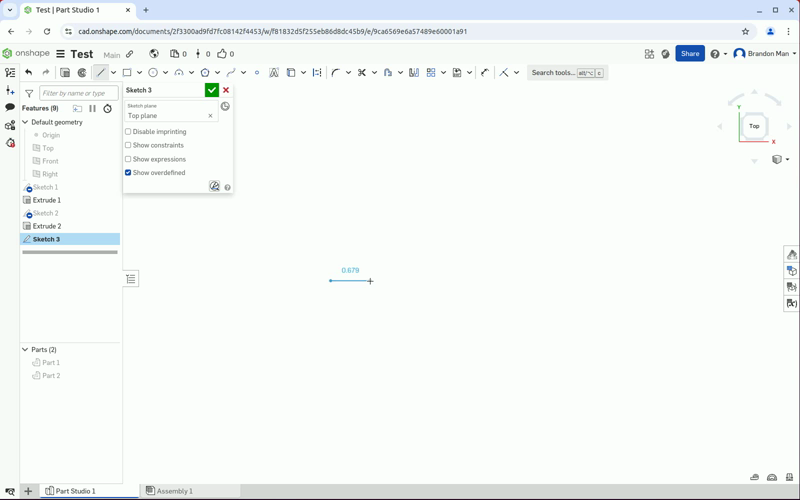
click(370, 280)
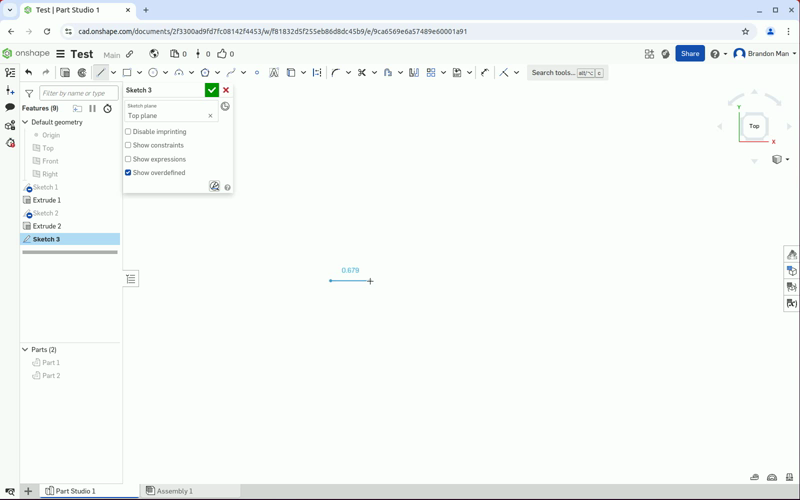
scroll(-6)
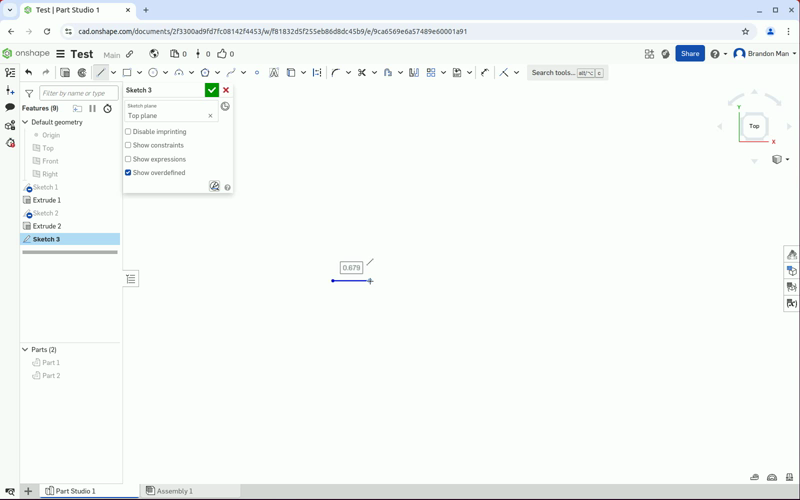
scroll(-6)
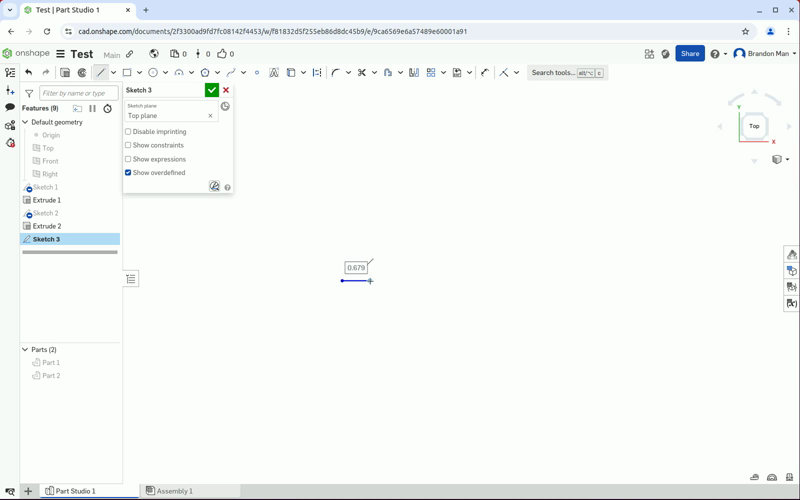
scroll(-6)
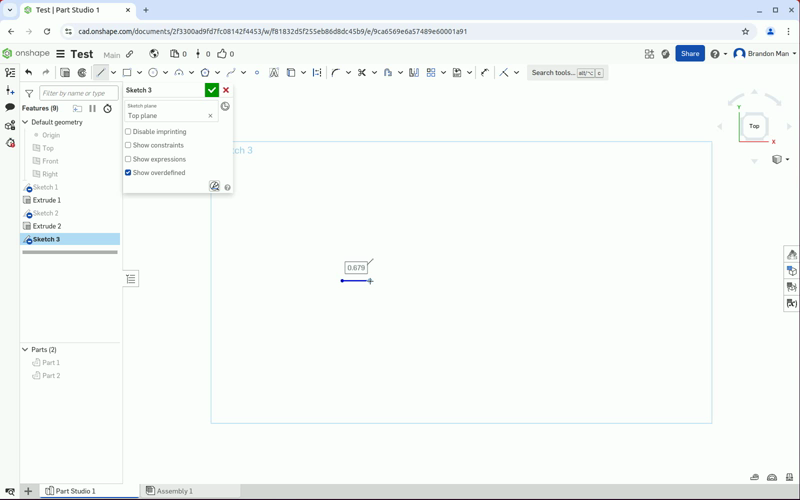
scroll(-6)
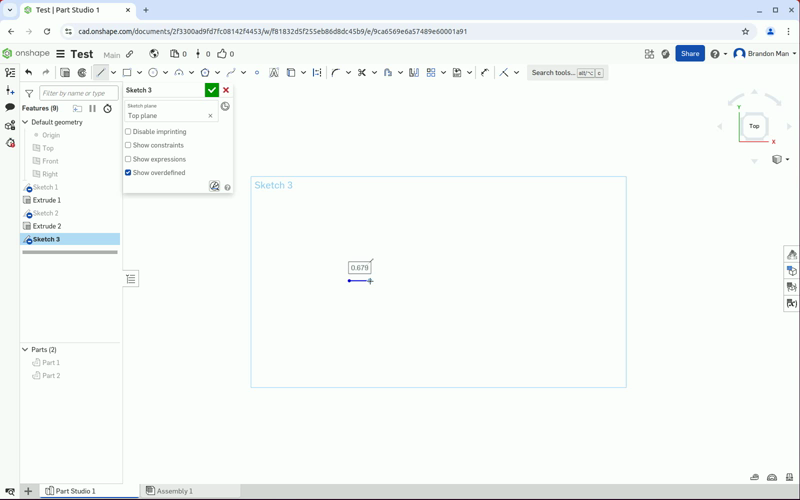
scroll(-6)
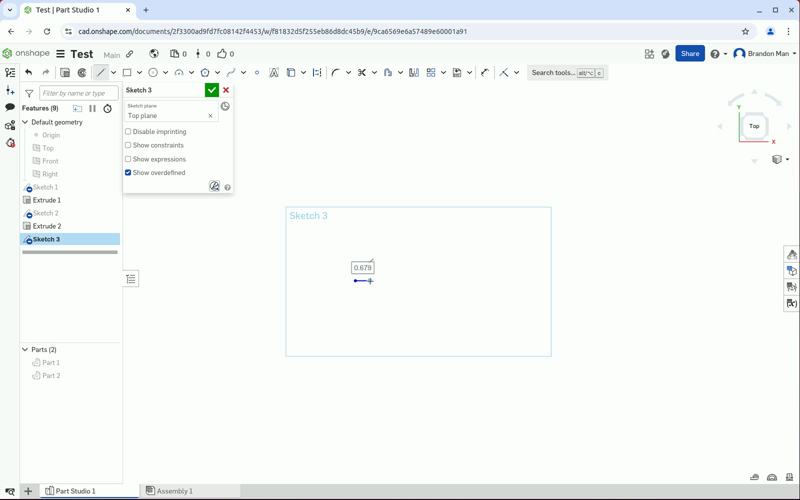
scroll(-6)
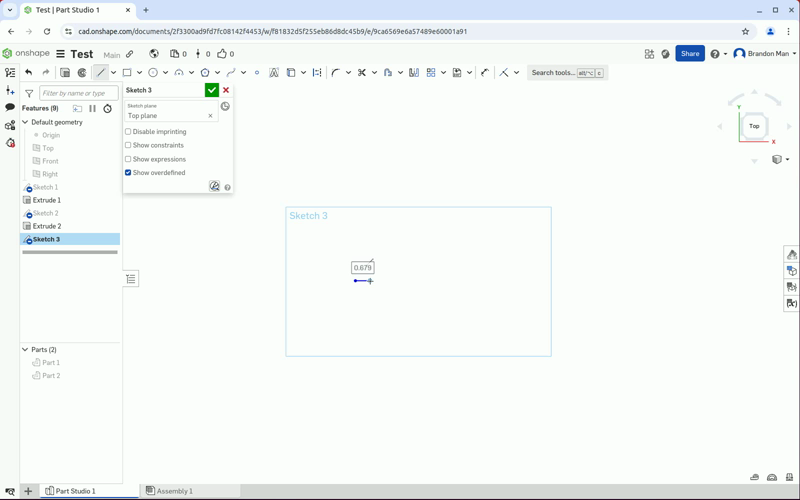
scroll(-6)
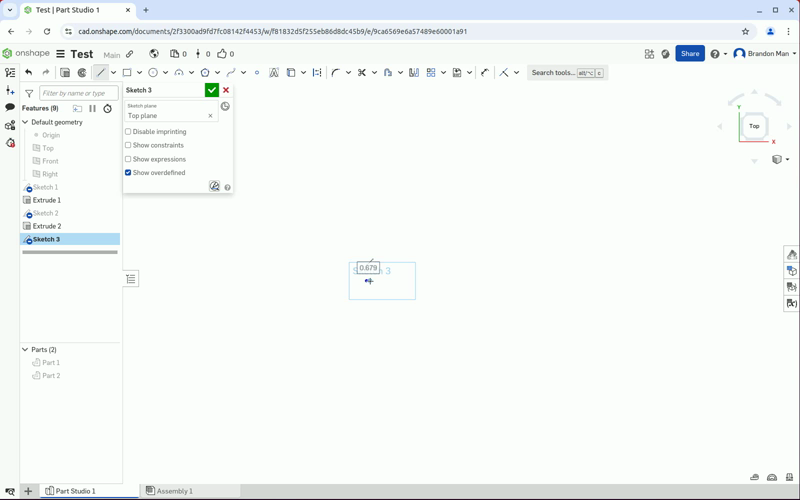
key_up(shift)
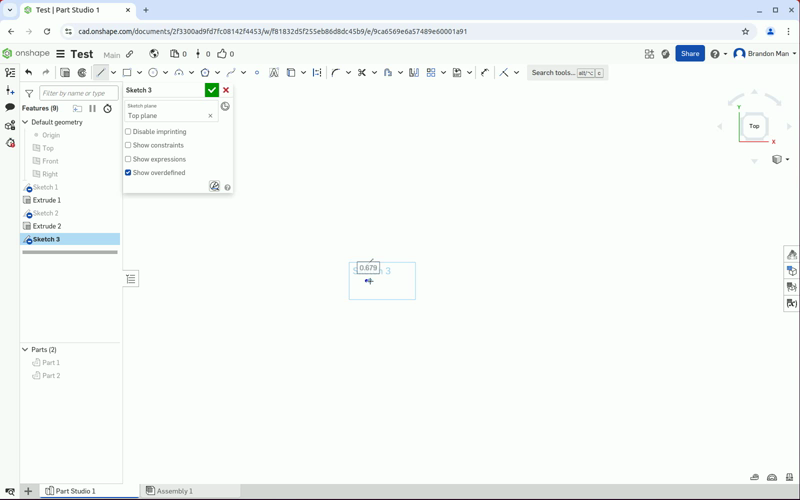
key_down(shift)
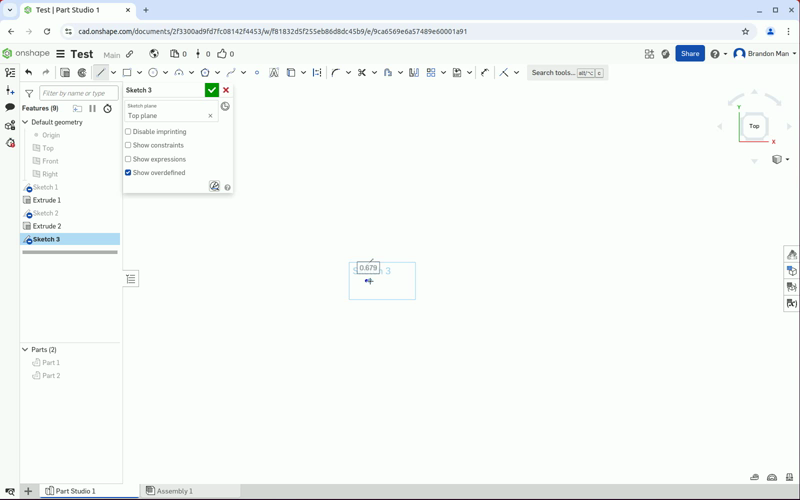
mouse_move(400, 280)
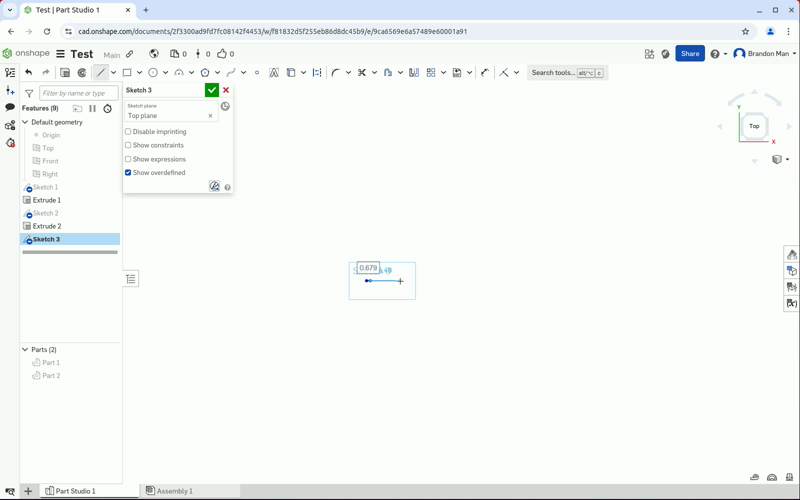
mouse_move(370, 273)
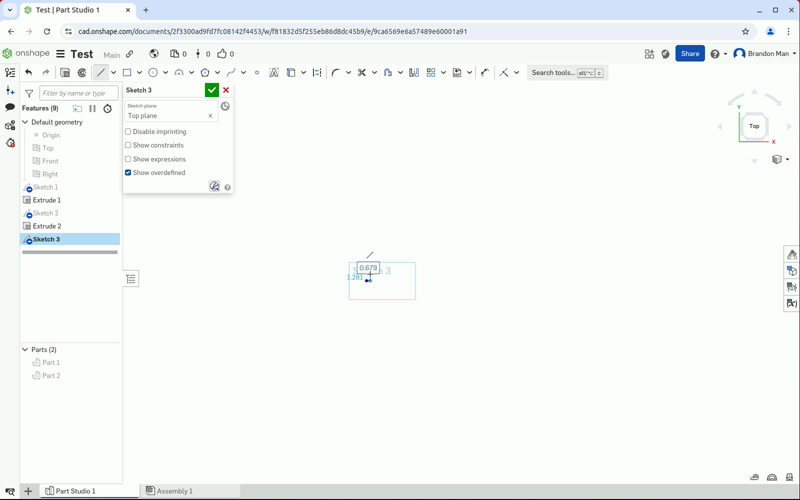
scroll(6)
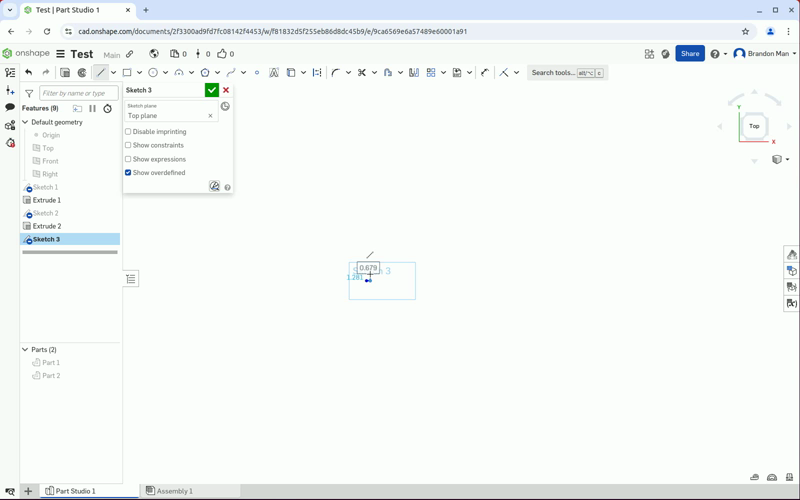
scroll(6)
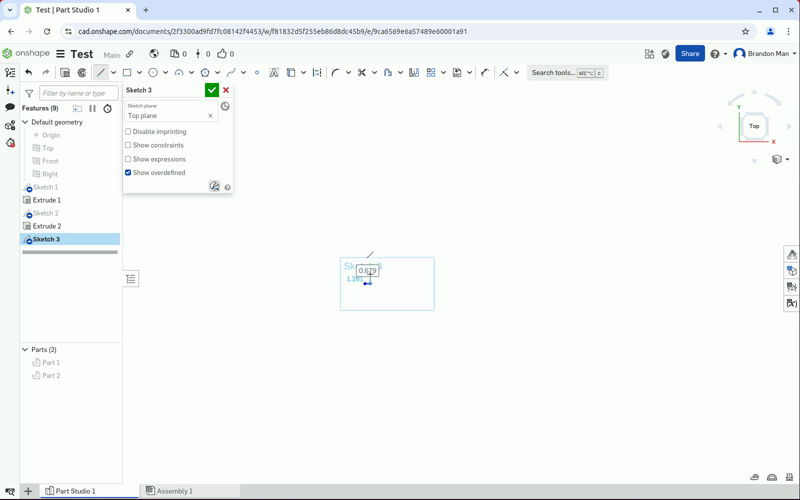
scroll(6)
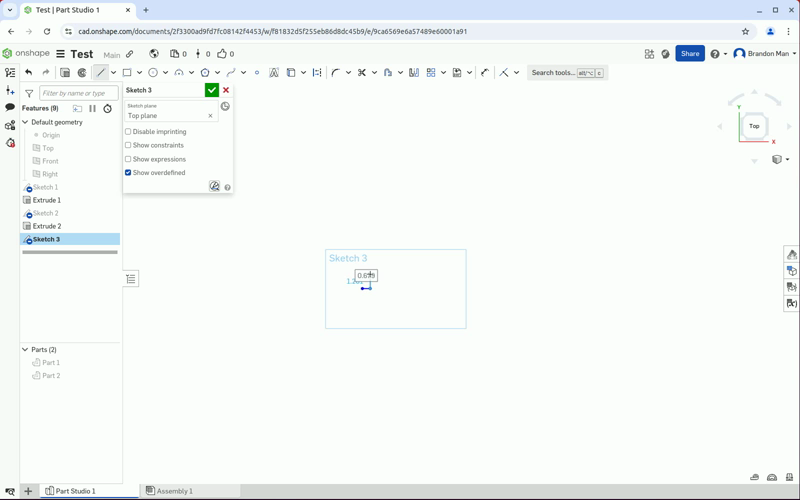
scroll(6)
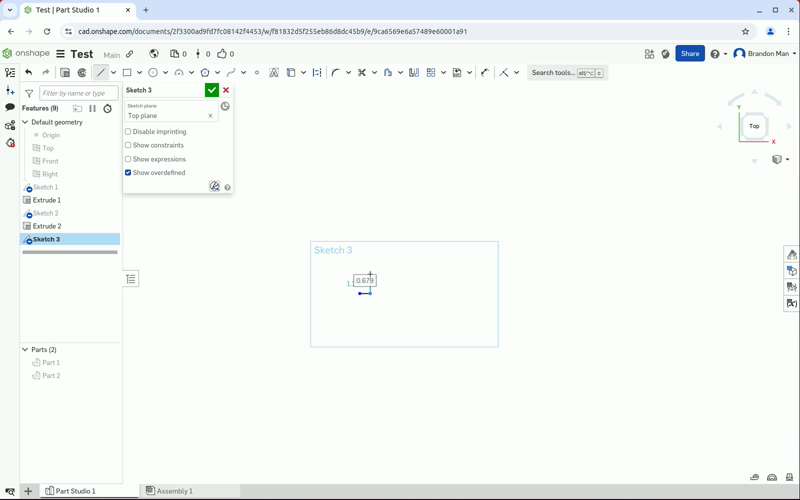
scroll(6)
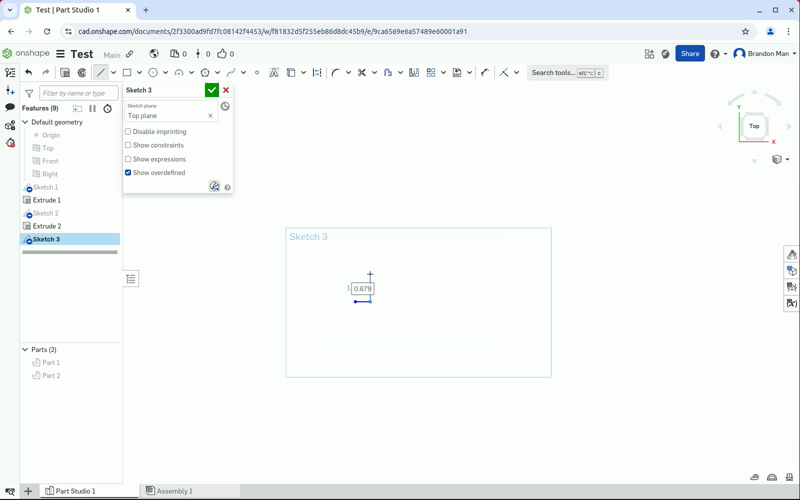
scroll(6)
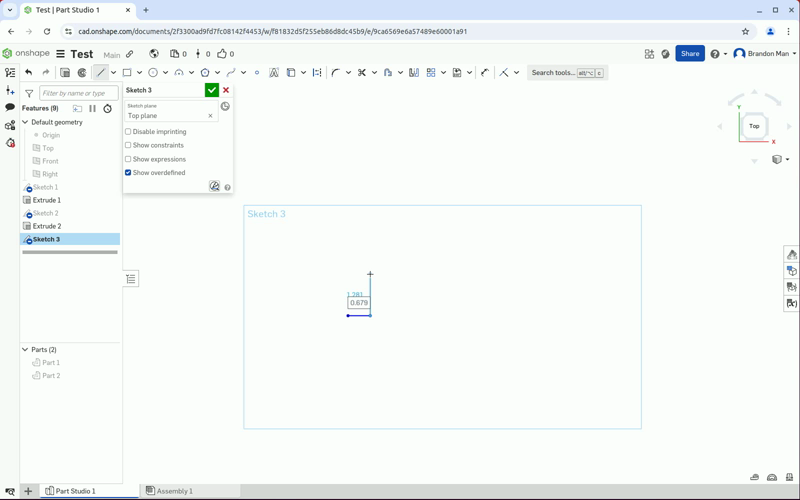
scroll(6)
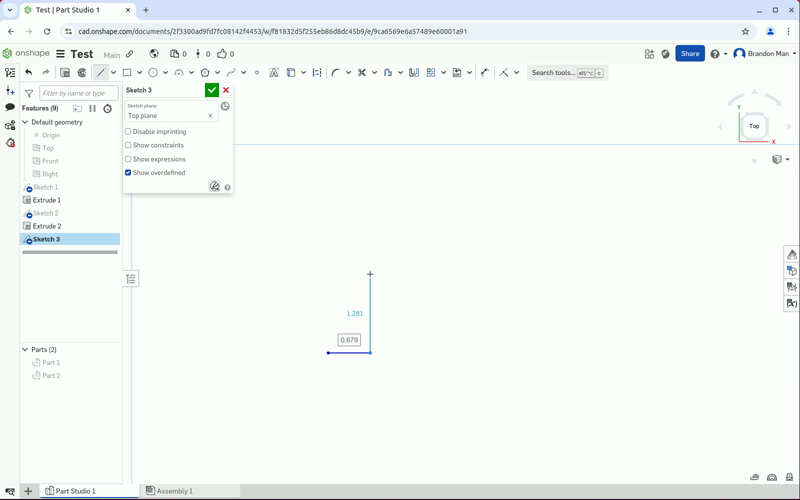
click(370, 273)
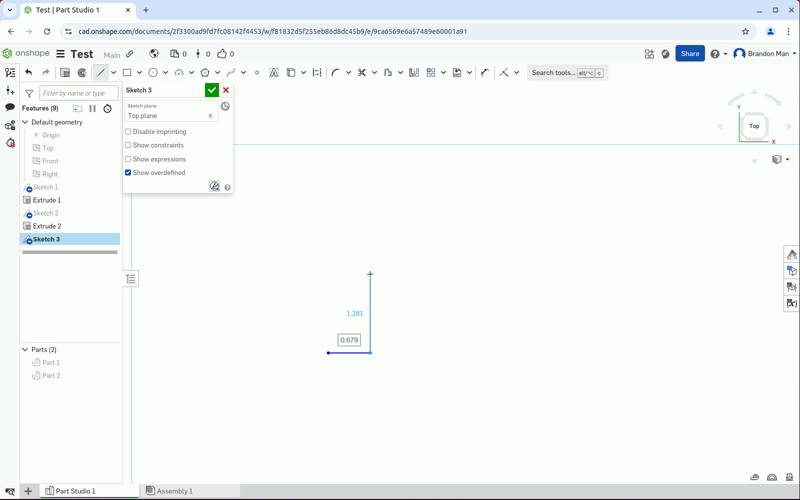
scroll(-6)
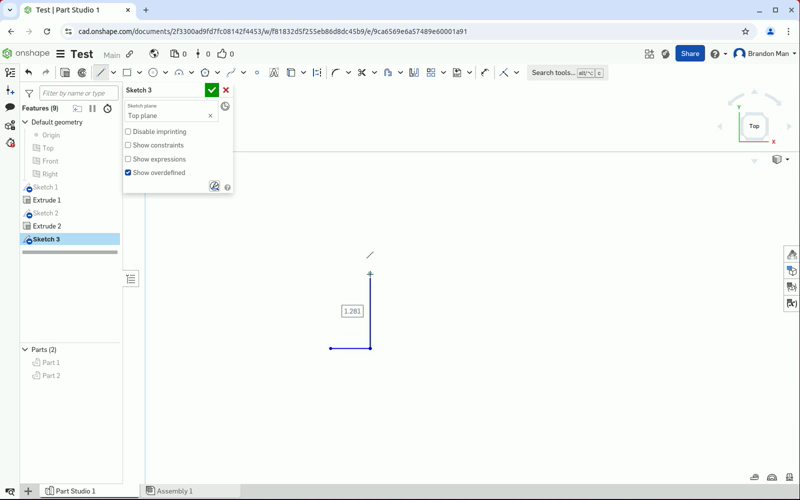
scroll(-6)
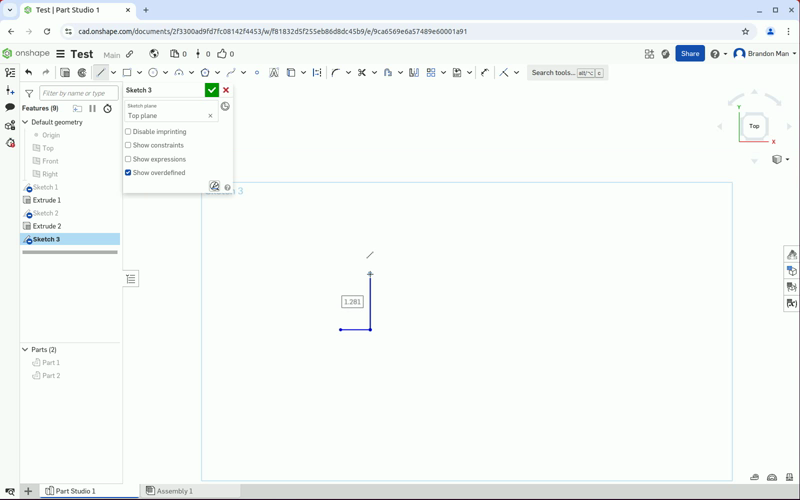
scroll(-6)
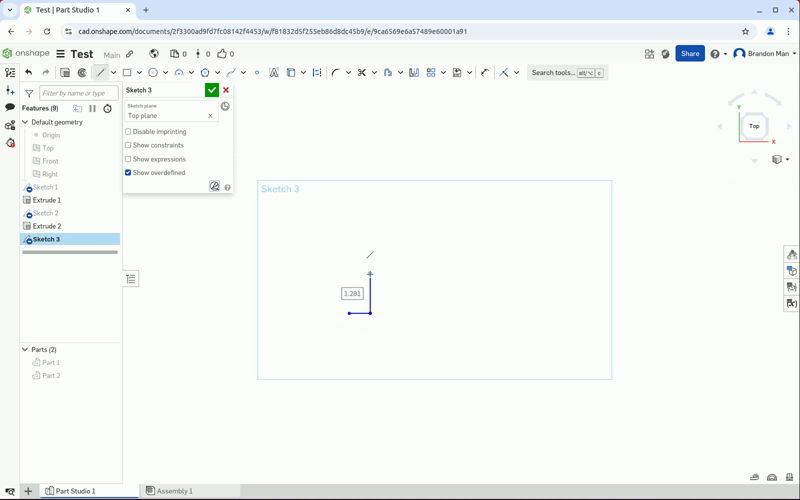
scroll(-6)
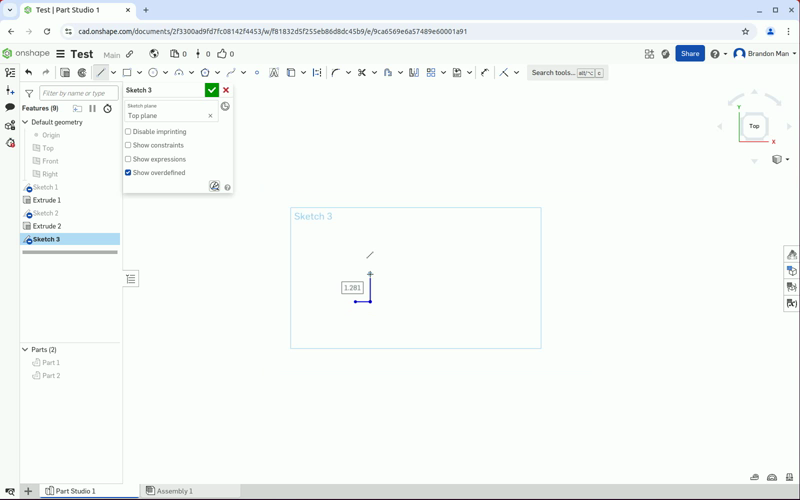
scroll(-6)
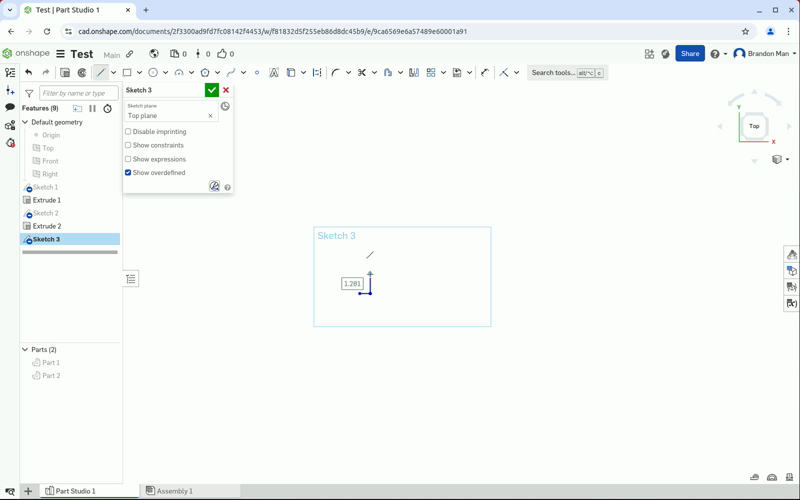
scroll(-6)
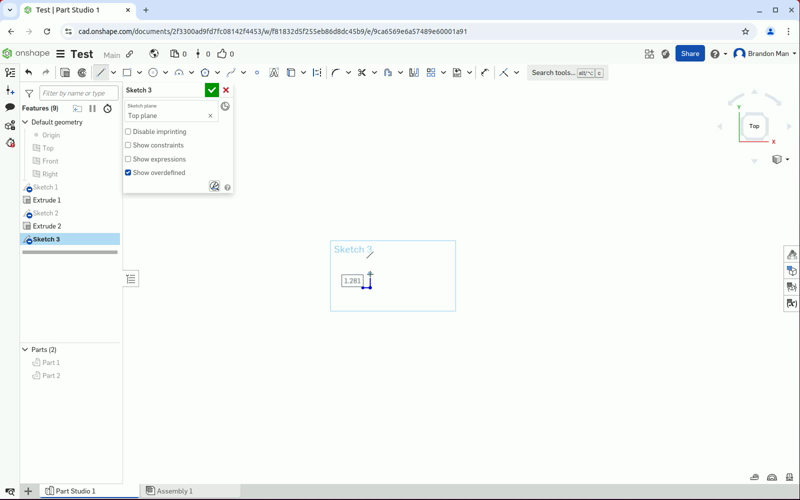
scroll(-6)
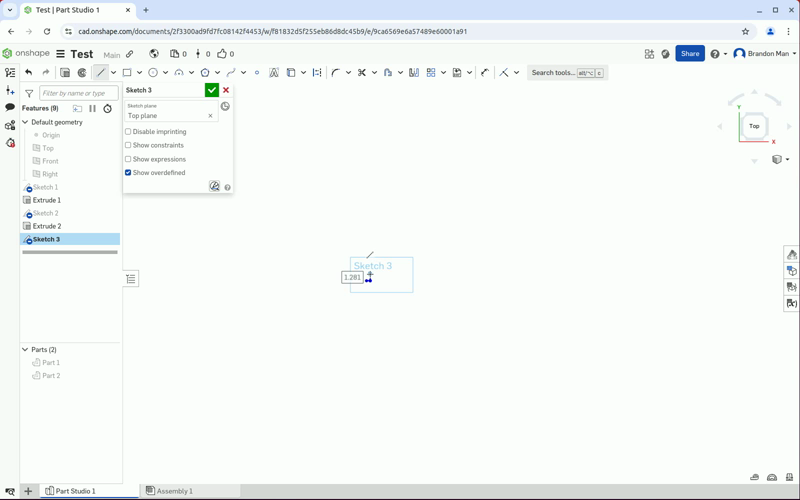
key_up(shift)
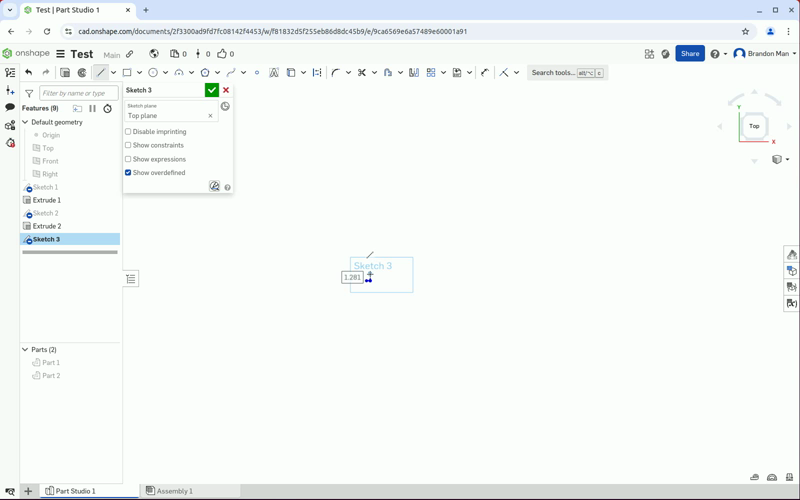
key_down(shift)
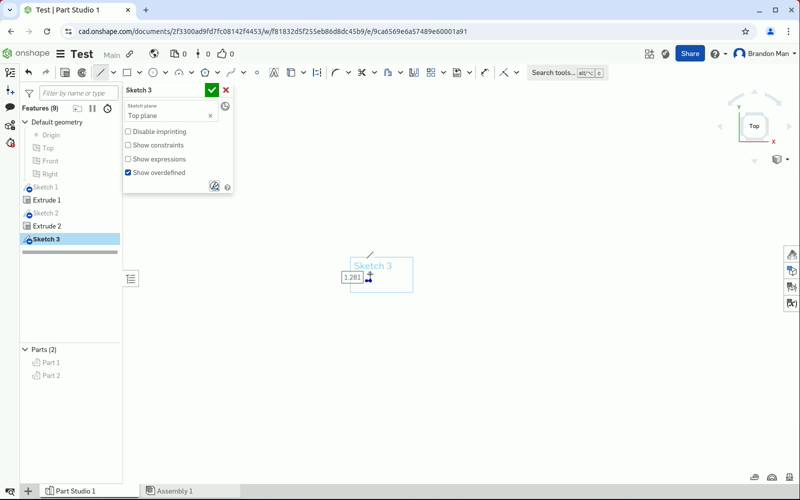
mouse_move(400, 273)
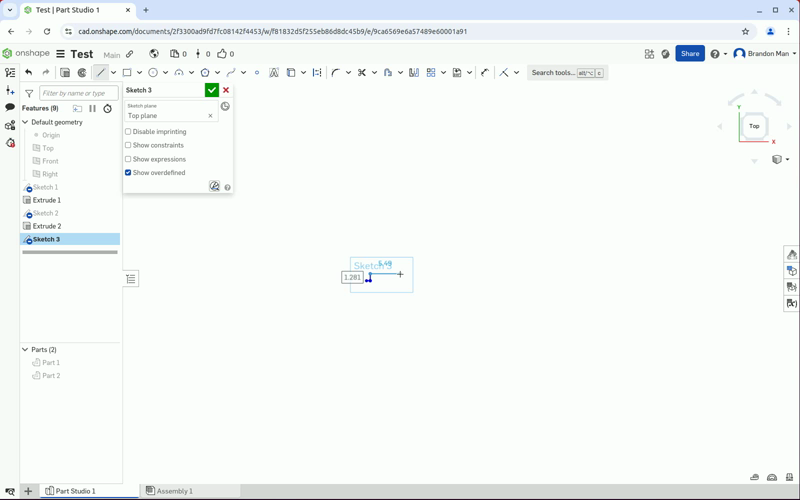
mouse_move(366, 273)
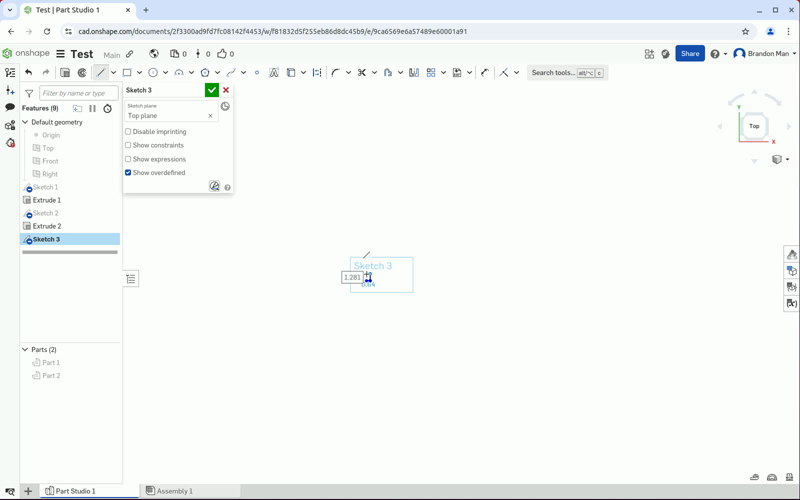
scroll(6)
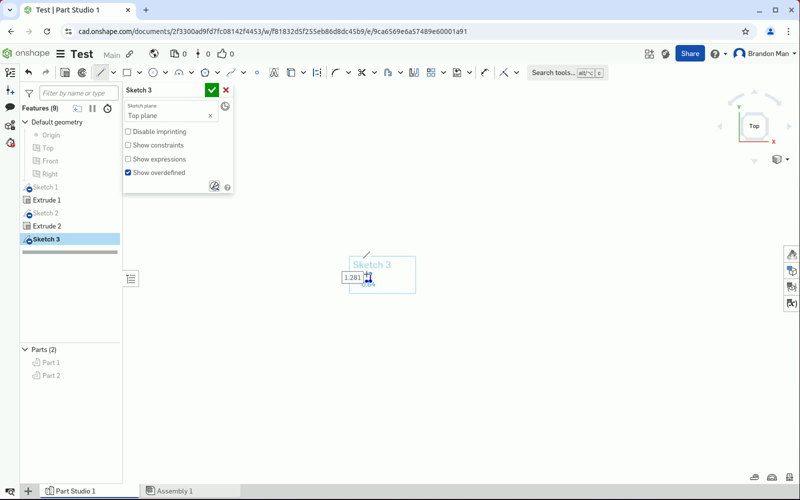
scroll(6)
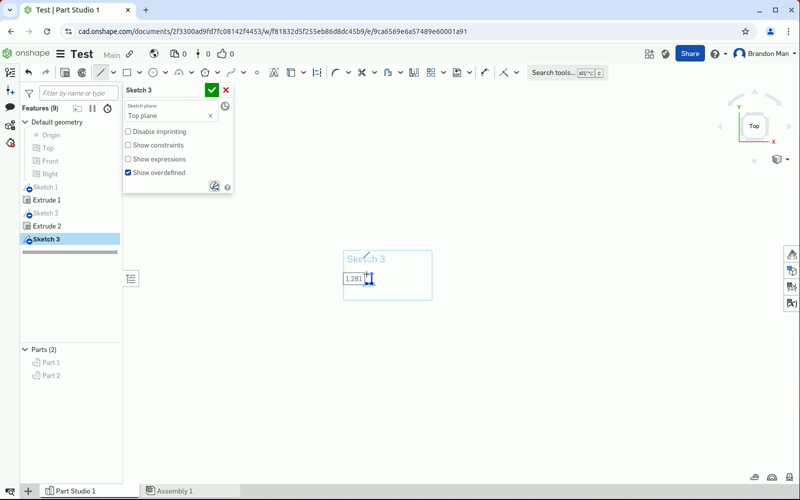
scroll(6)
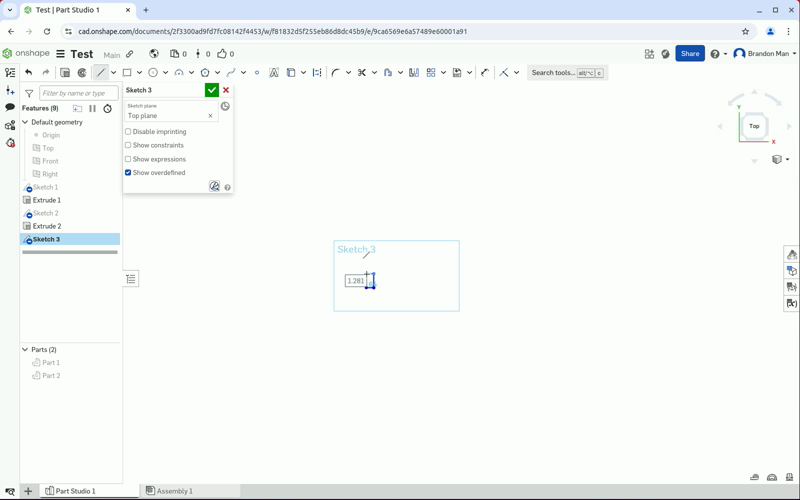
scroll(6)
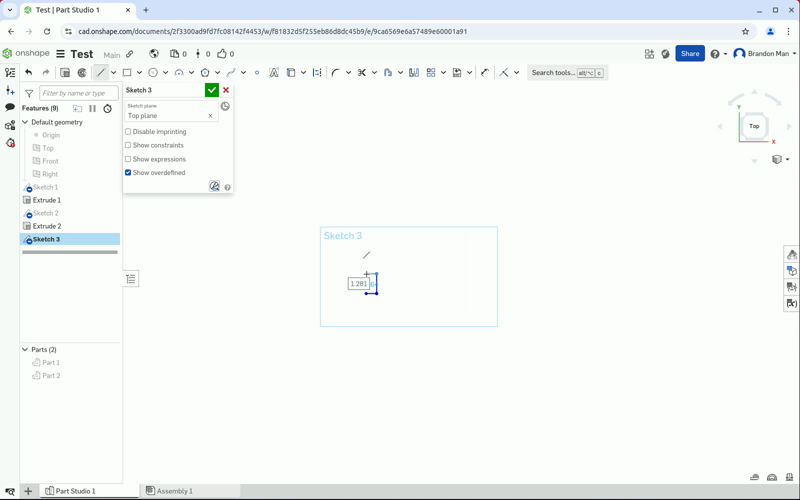
scroll(6)
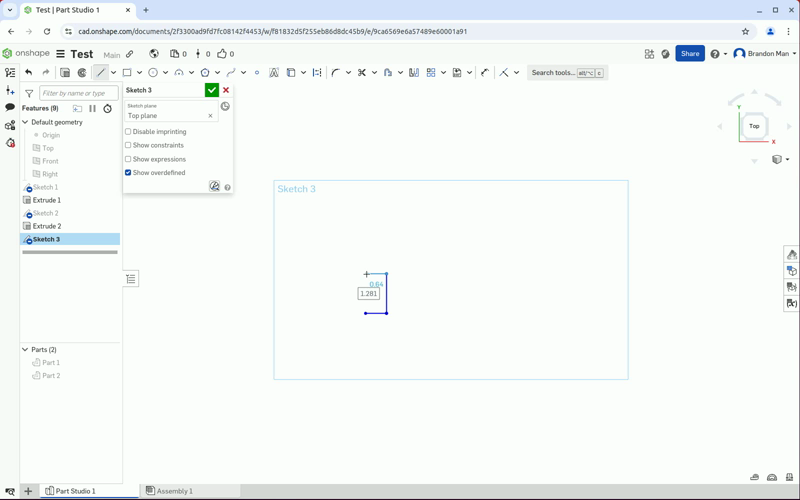
scroll(6)
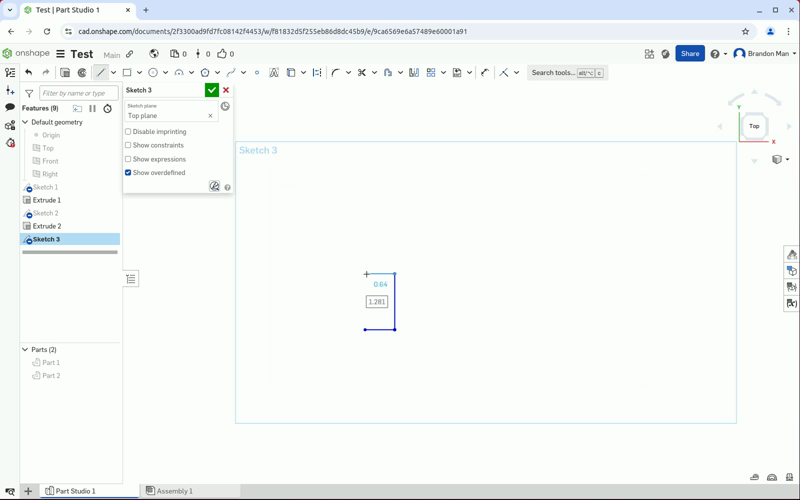
scroll(6)
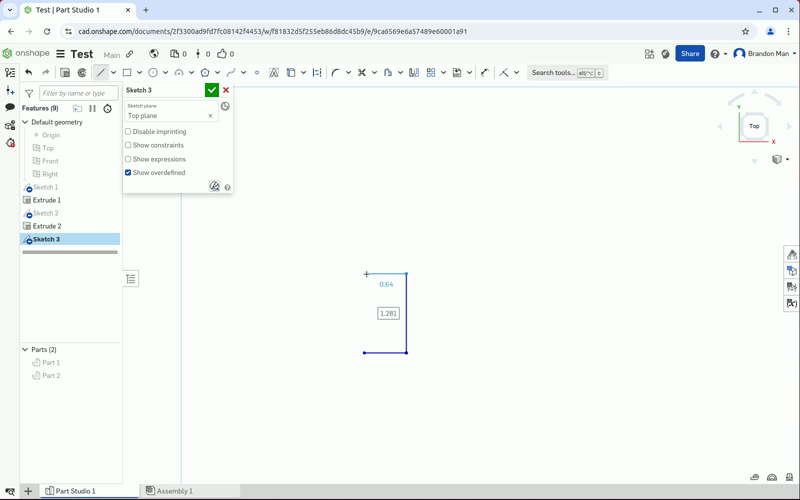
click(366, 273)
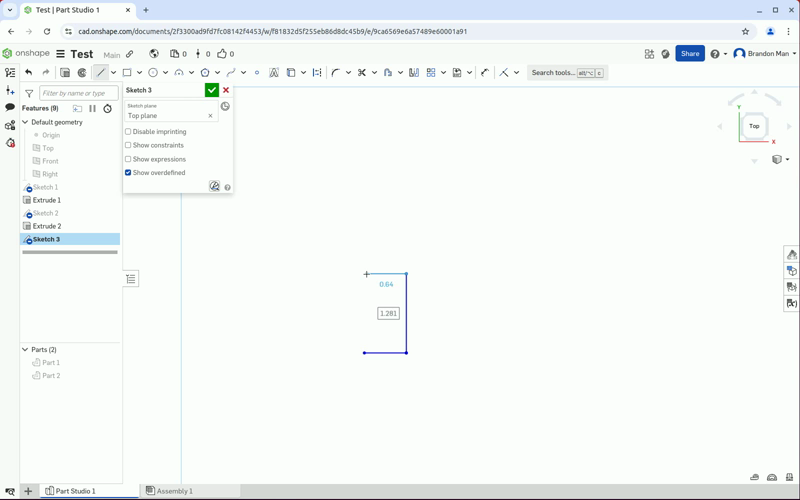
scroll(-6)
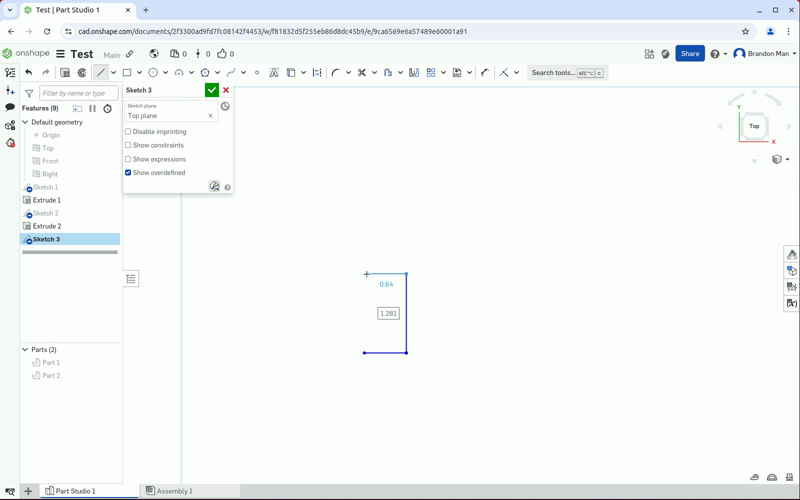
scroll(-6)
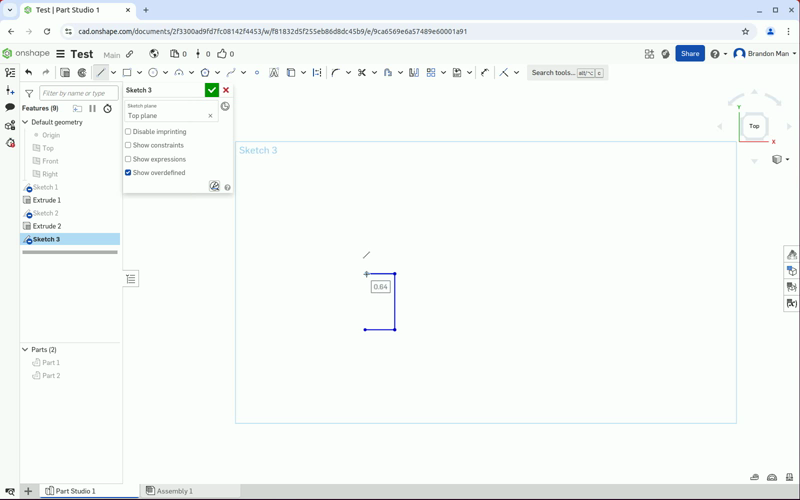
scroll(-6)
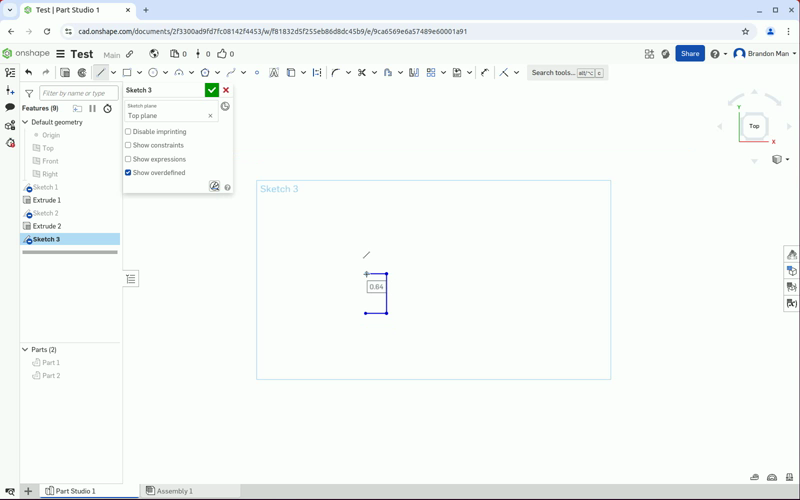
scroll(-6)
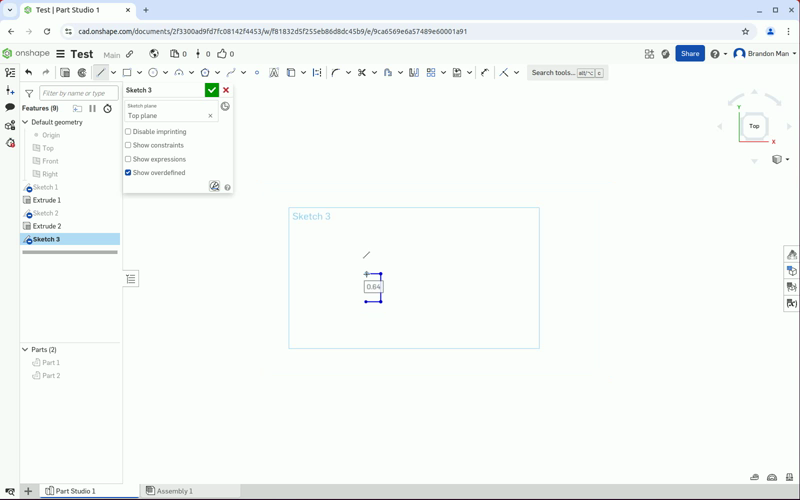
scroll(-6)
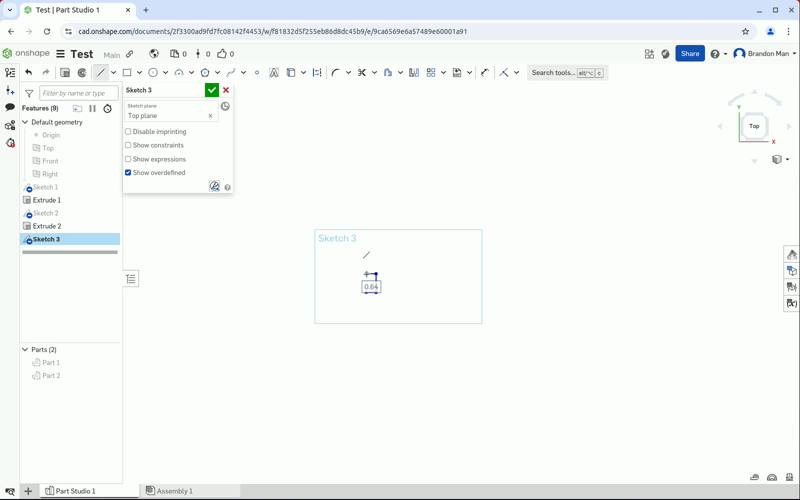
scroll(-6)
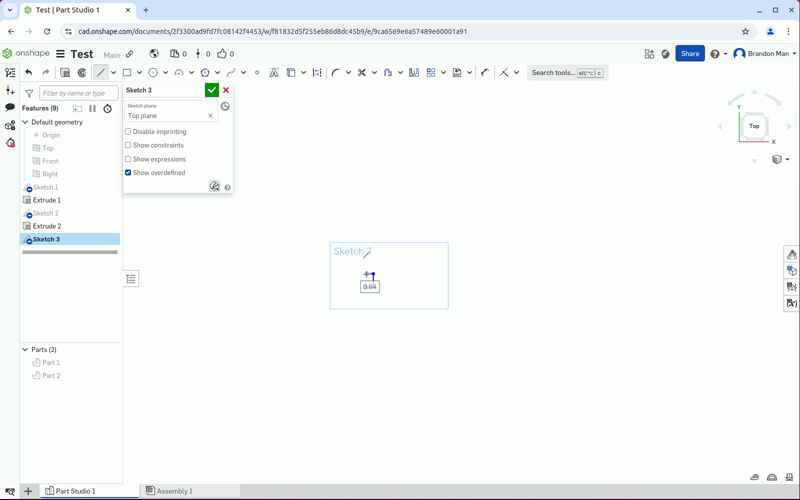
scroll(-6)
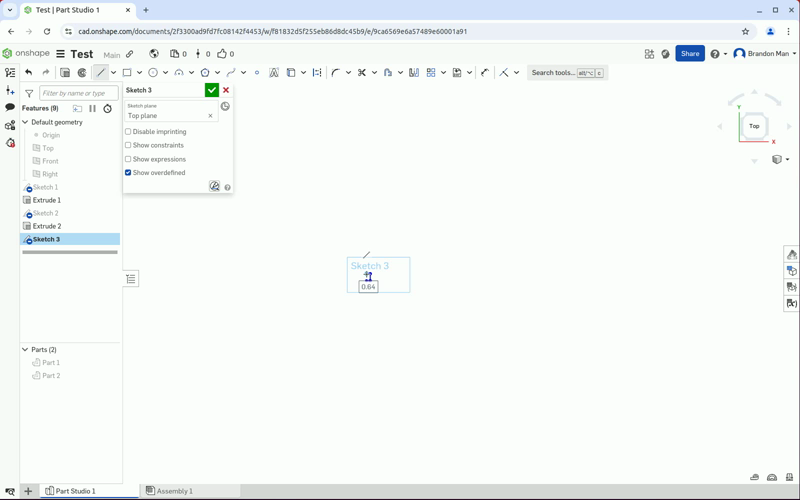
key_up(shift)
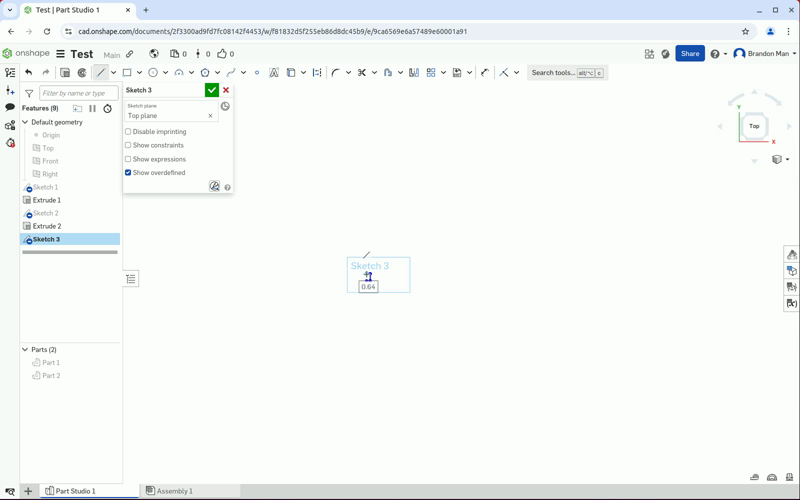
mouse_move(396, 273)
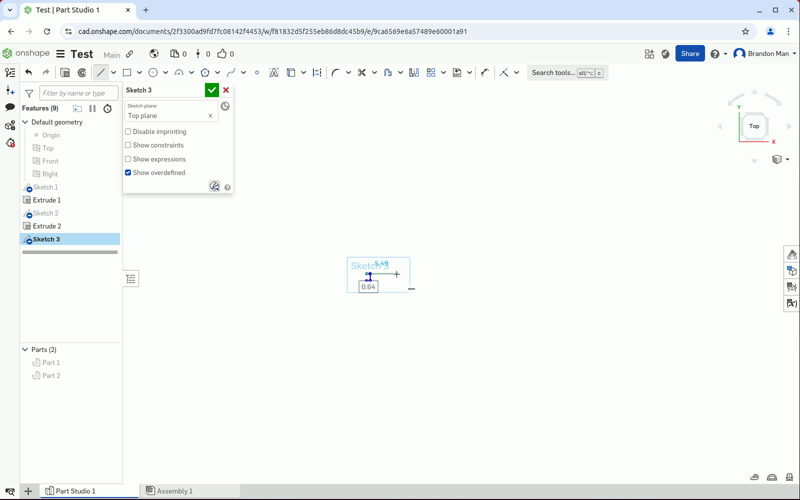
key_down(shift)
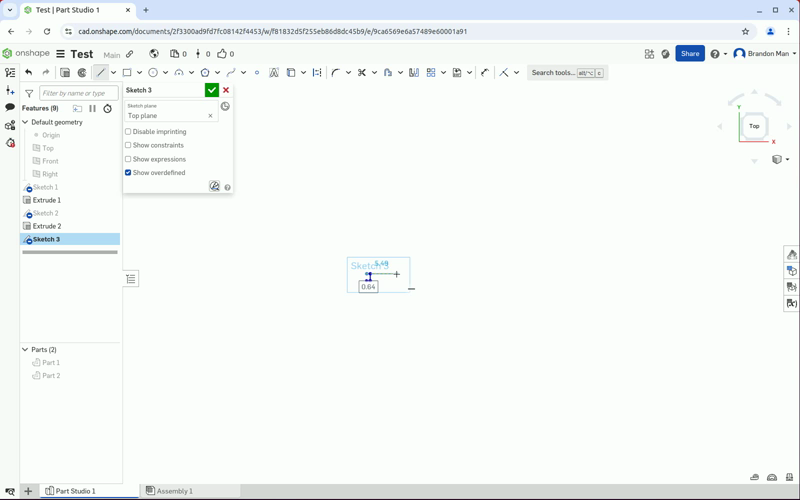
mouse_move(366, 280)
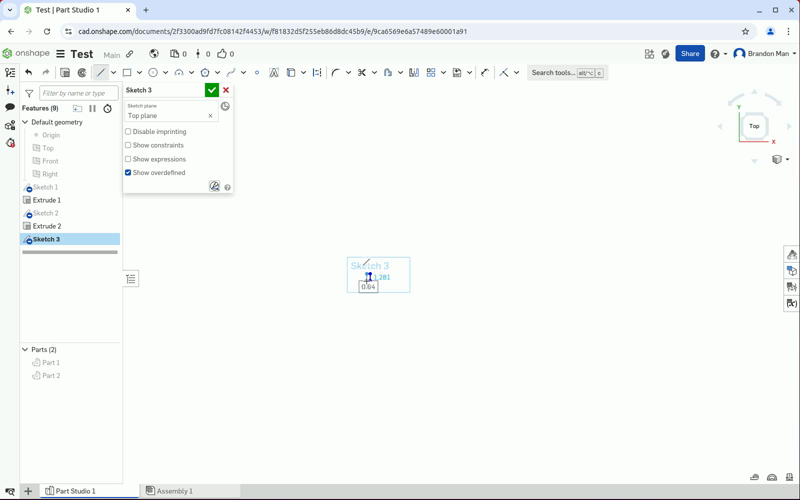
scroll(6)
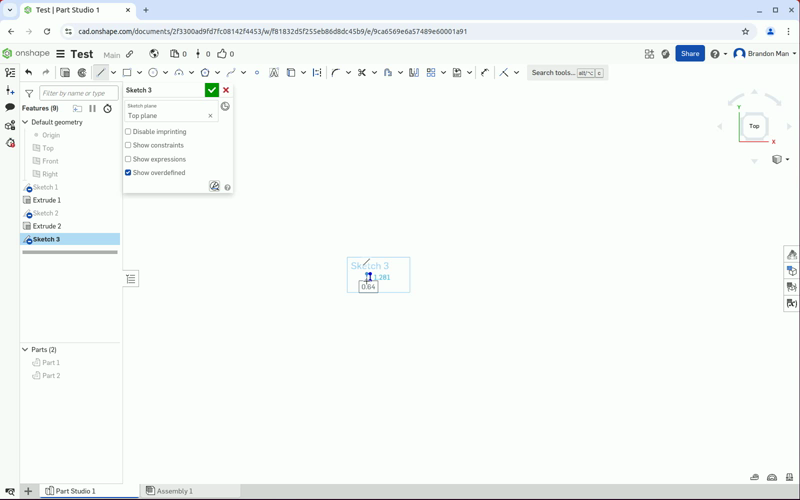
scroll(6)
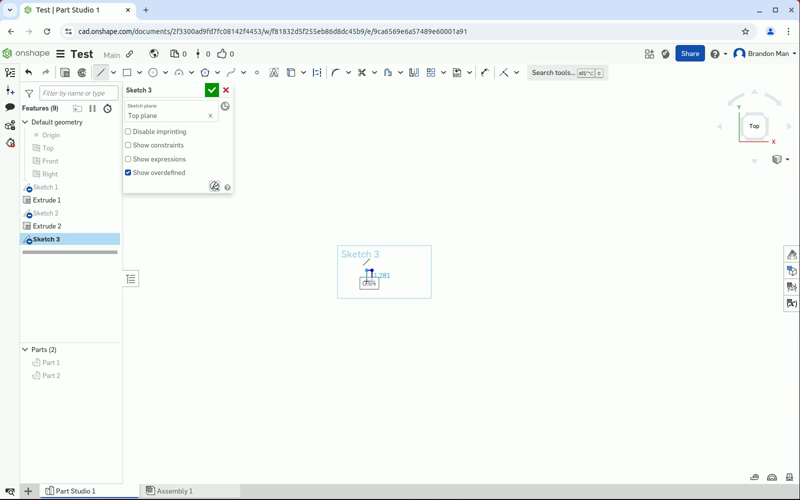
scroll(6)
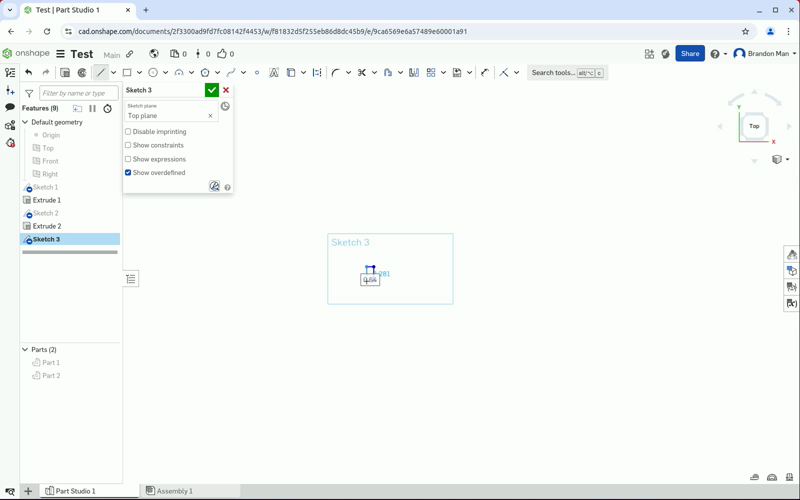
scroll(6)
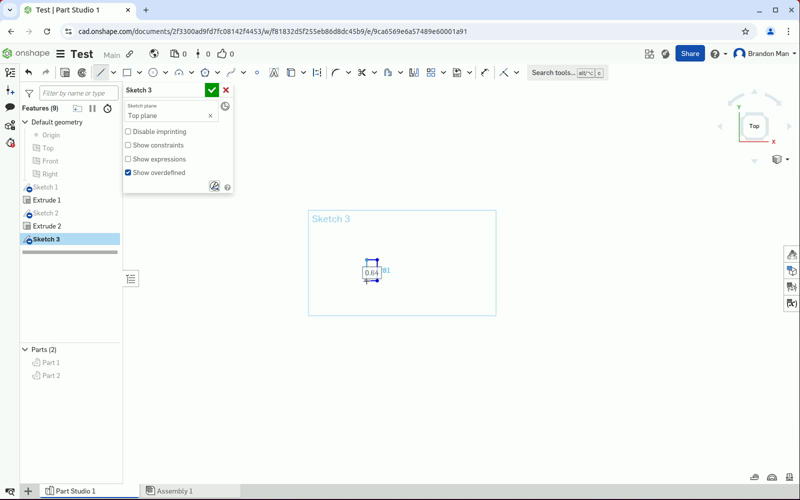
scroll(6)
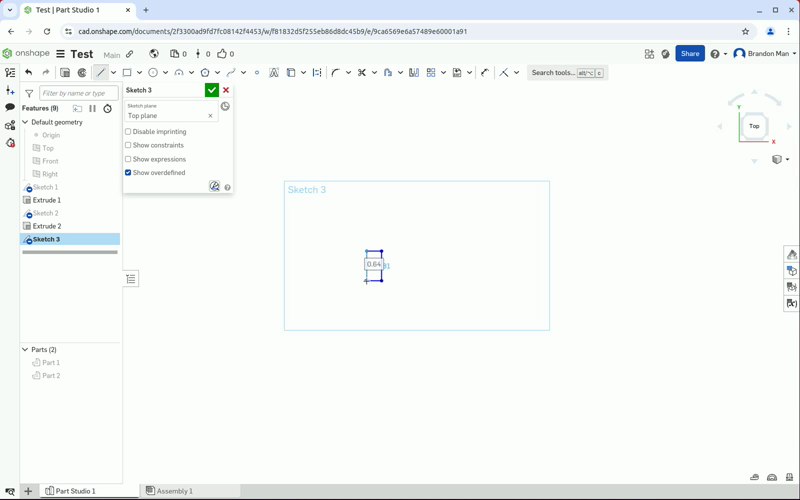
scroll(6)
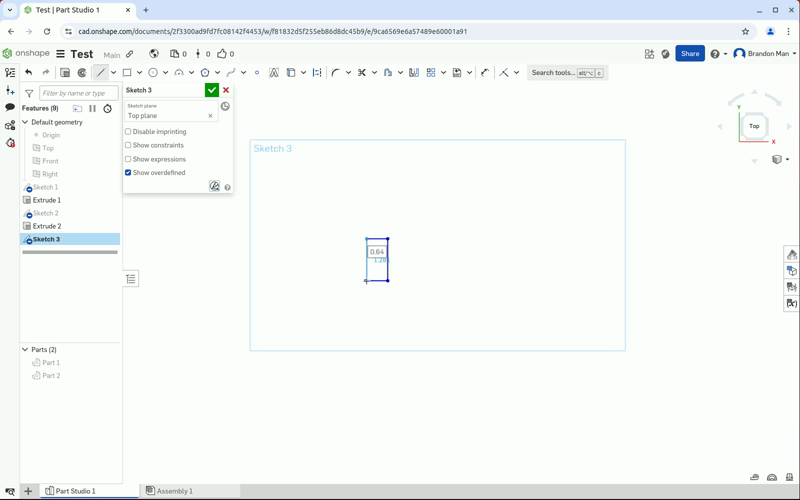
scroll(6)
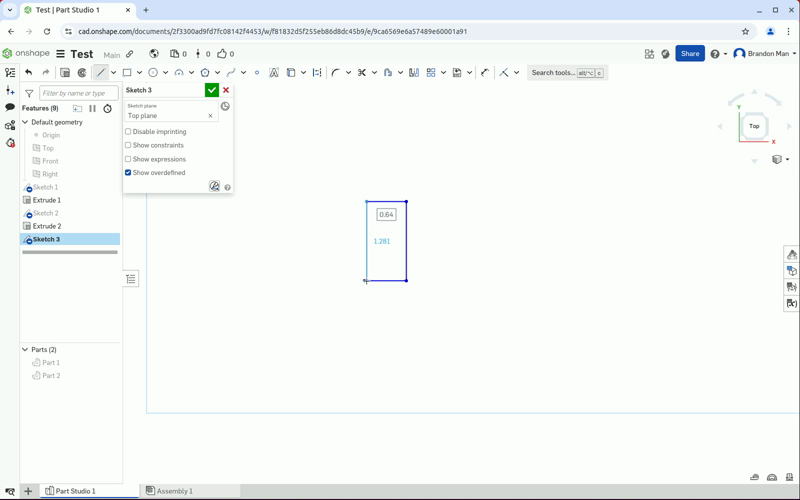
key_up(shift)
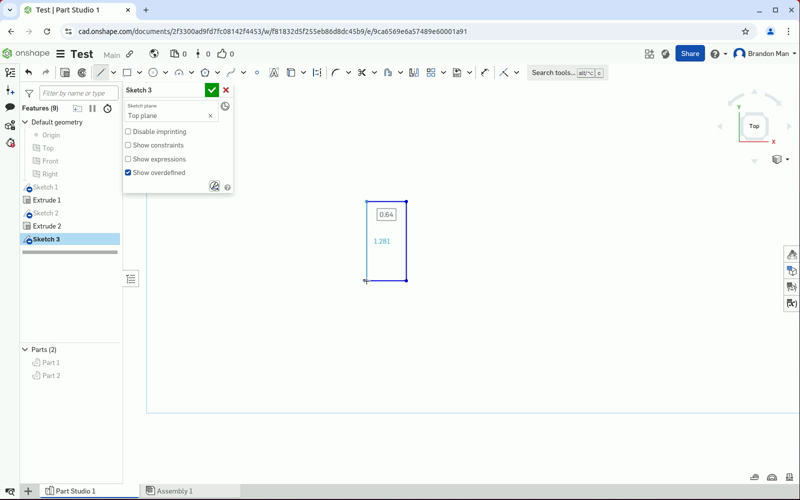
click(366, 280)
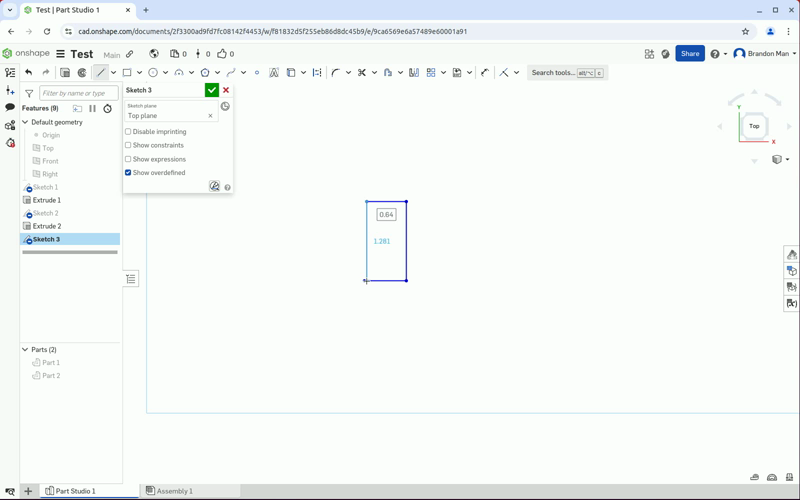
scroll(-6)
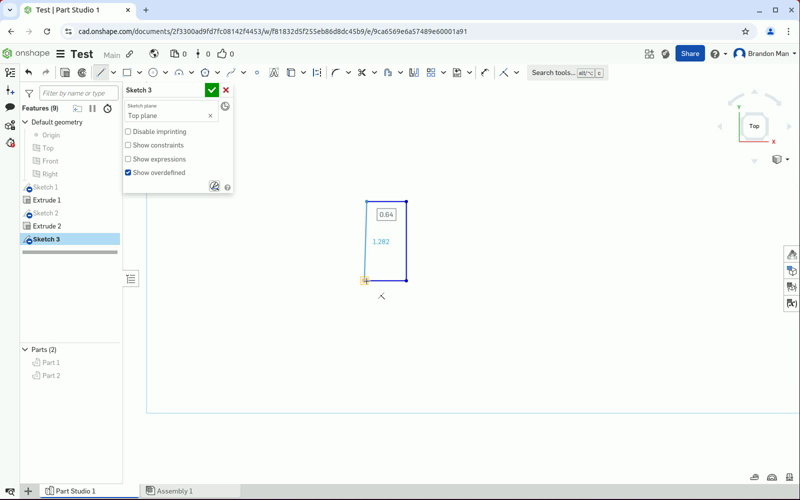
scroll(-6)
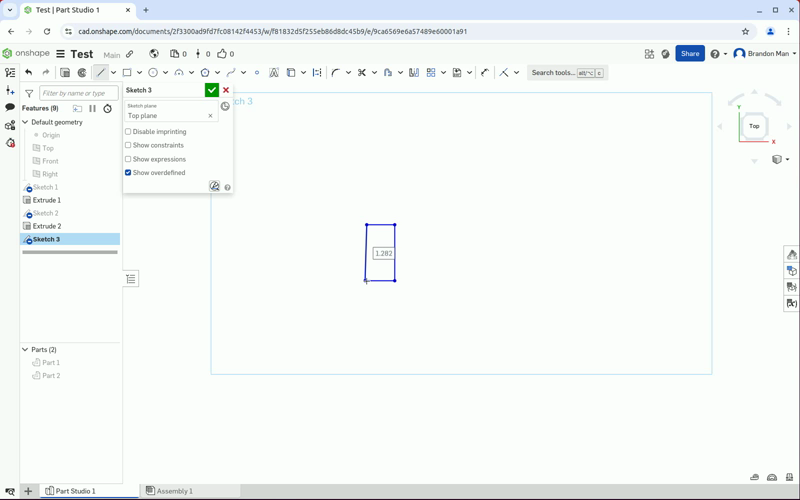
scroll(-6)
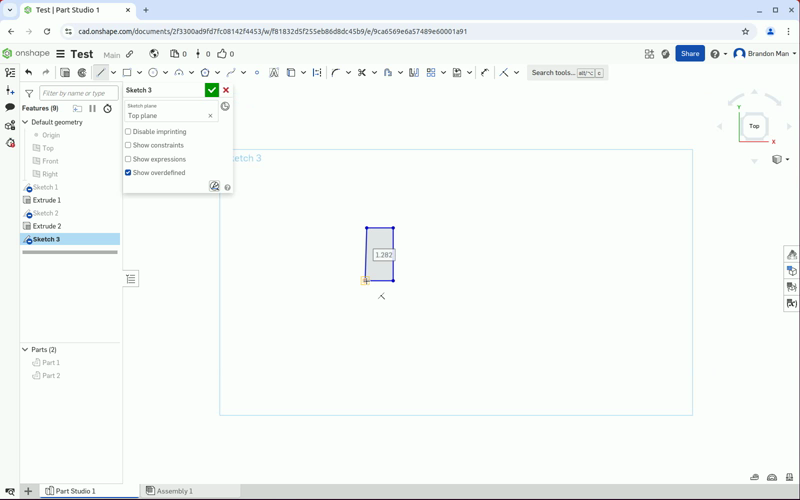
scroll(-6)
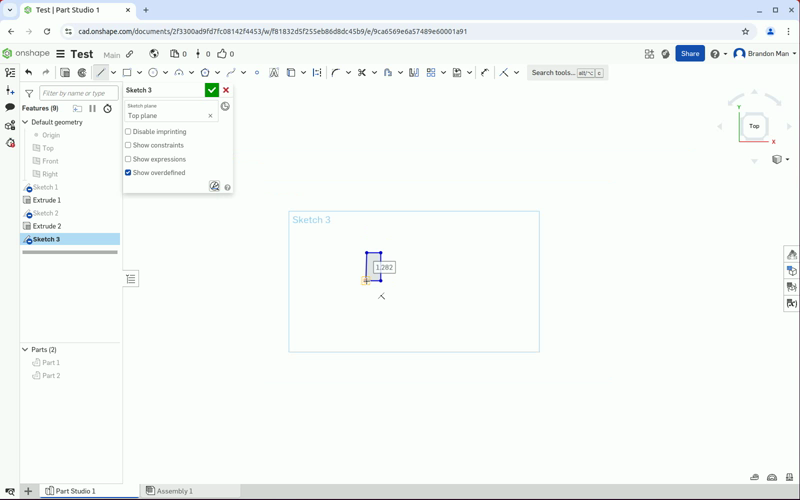
scroll(-6)
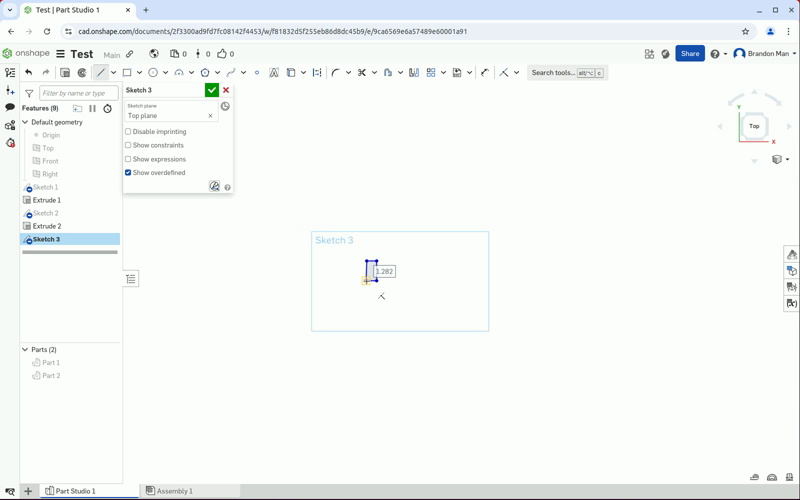
scroll(-6)
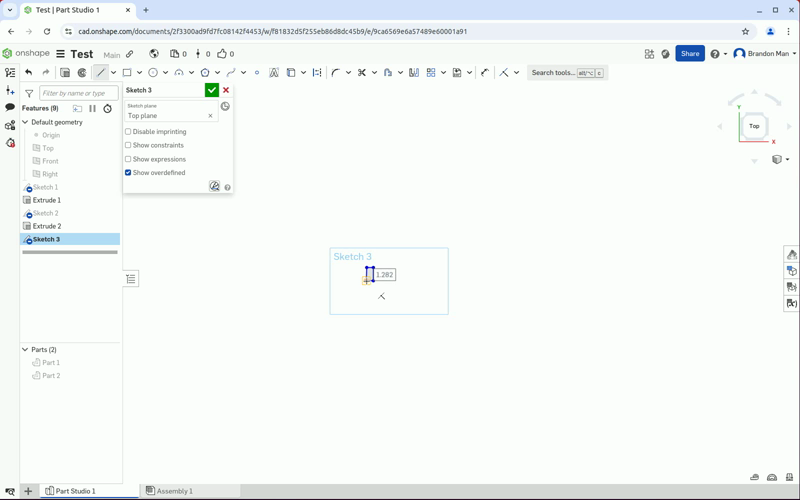
scroll(-6)
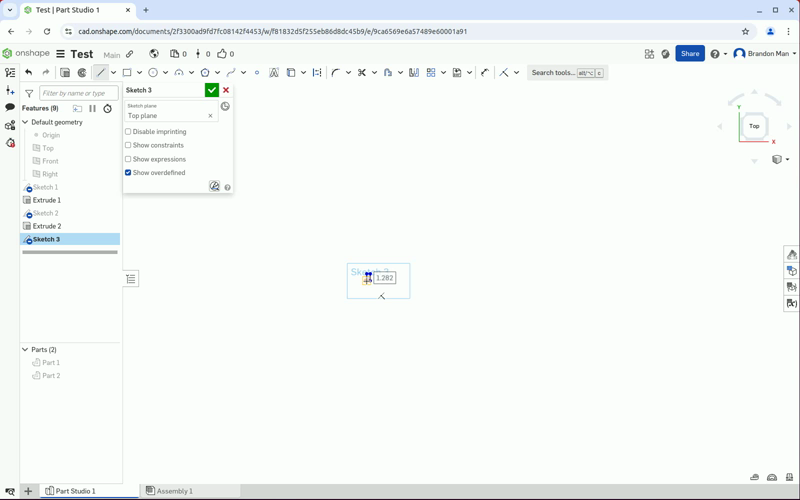
key(esc)
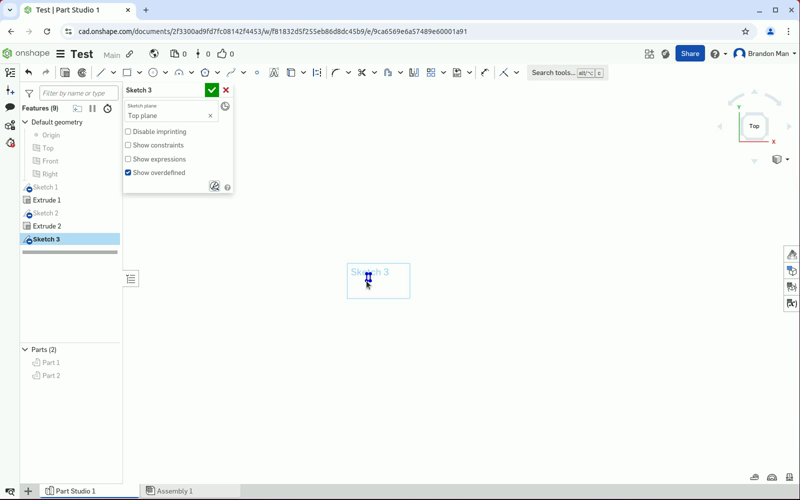
mouse_move(369, 276)
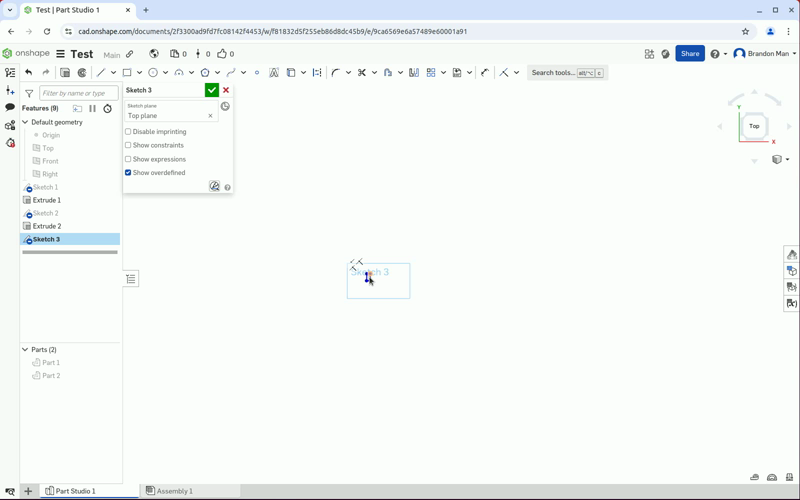
scroll(6)
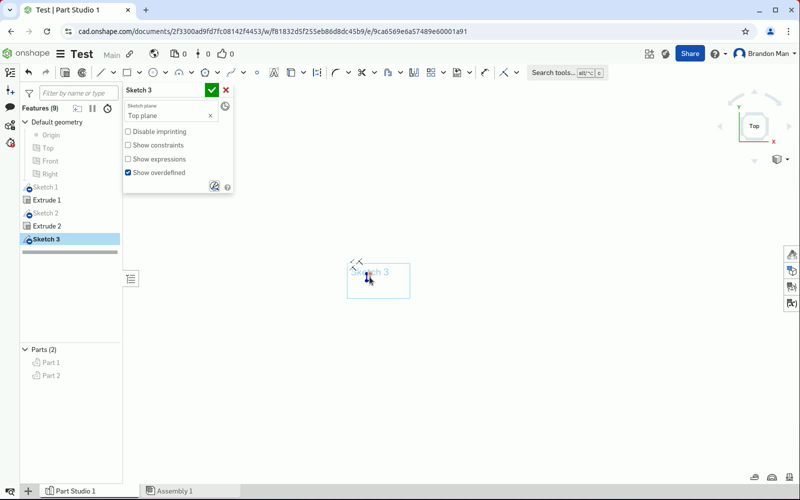
scroll(6)
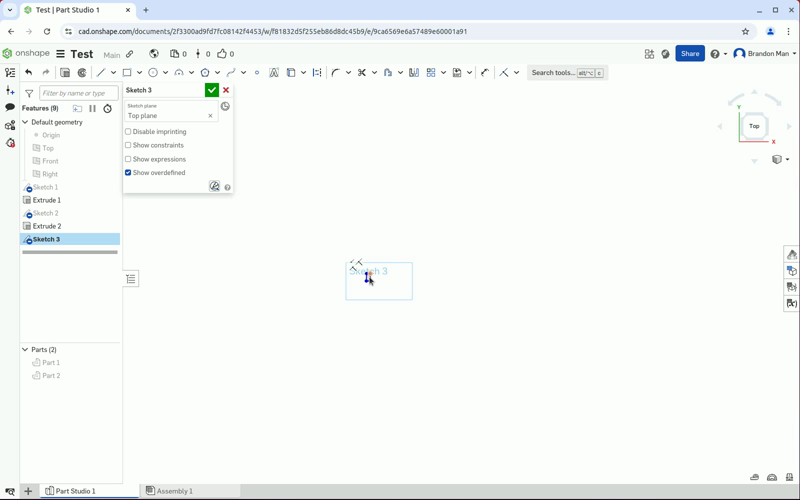
scroll(6)
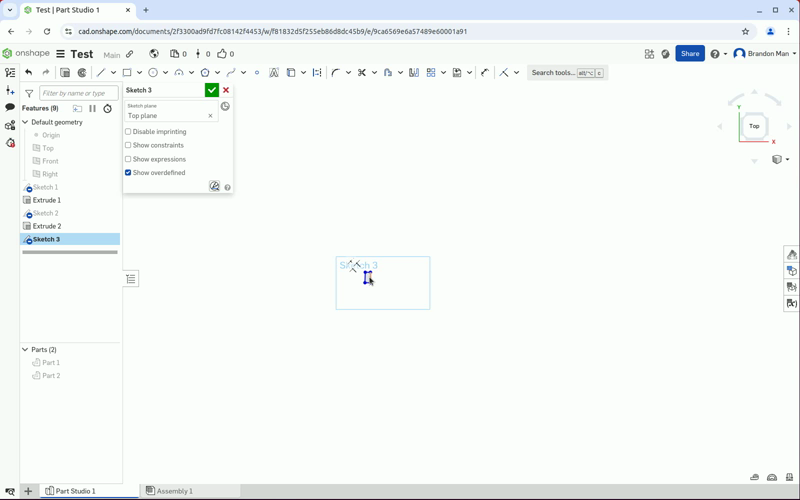
scroll(6)
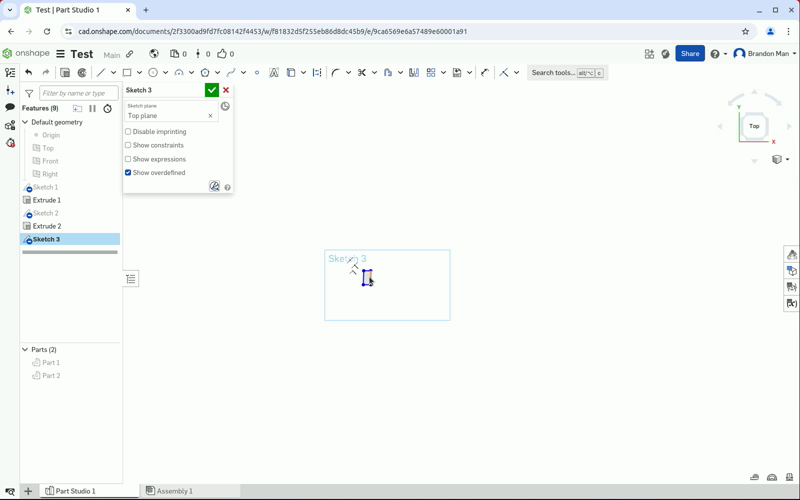
scroll(6)
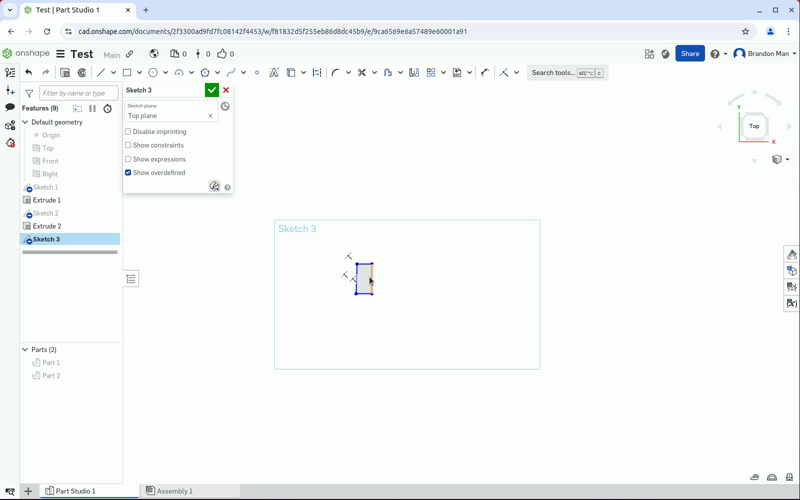
scroll(6)
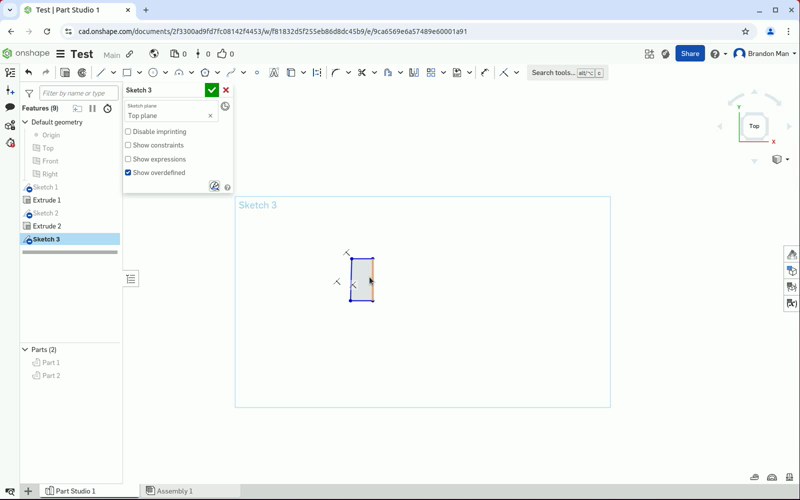
scroll(6)
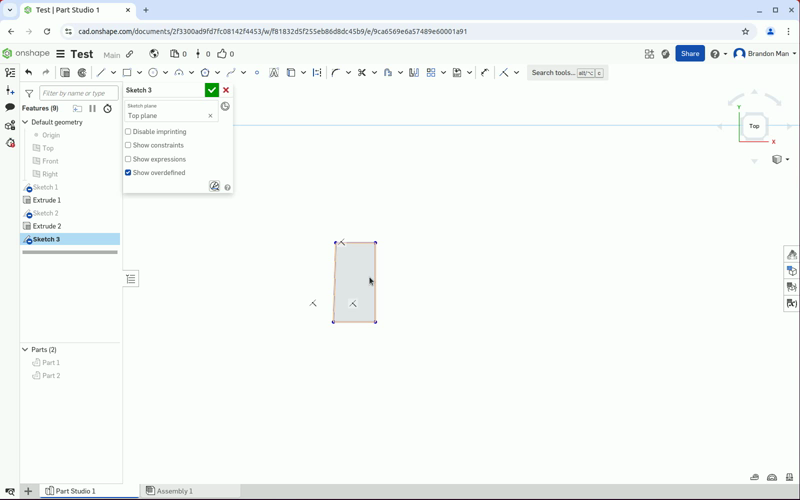
click(369, 276)
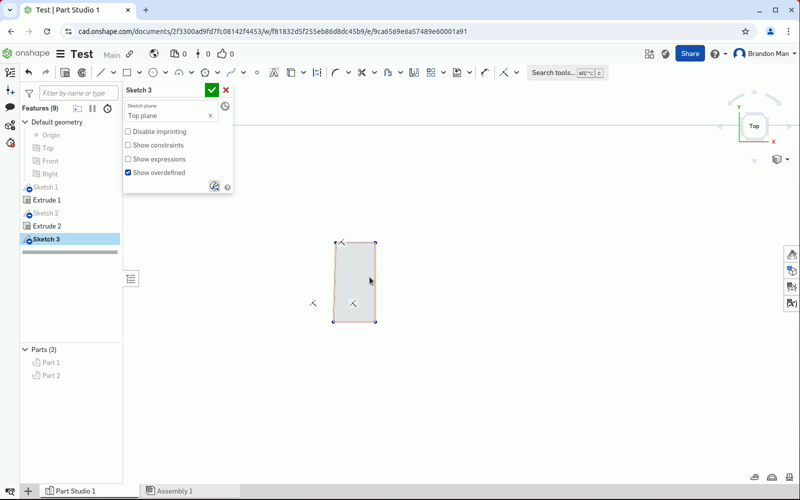
scroll(-6)
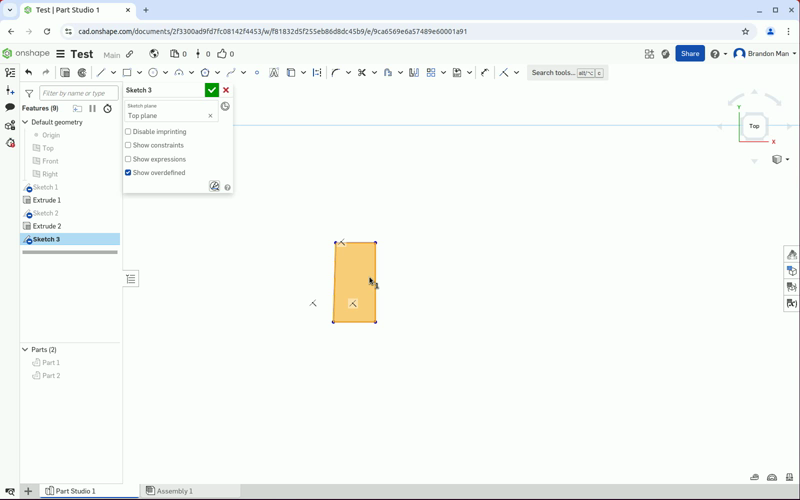
scroll(-6)
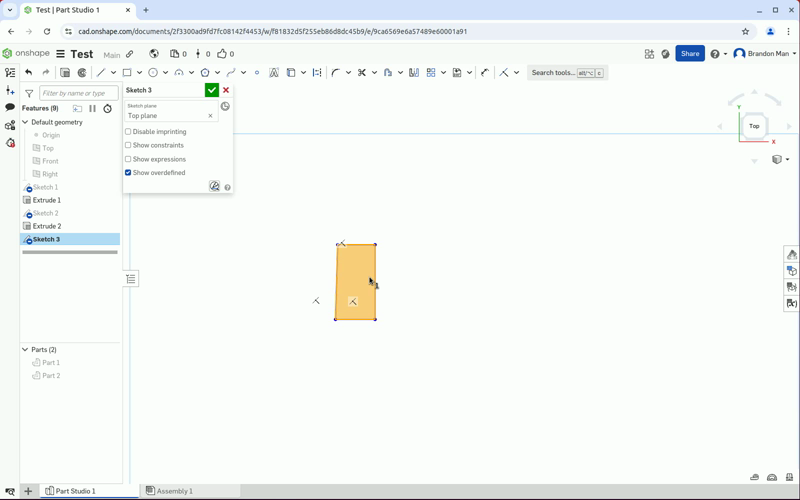
scroll(-6)
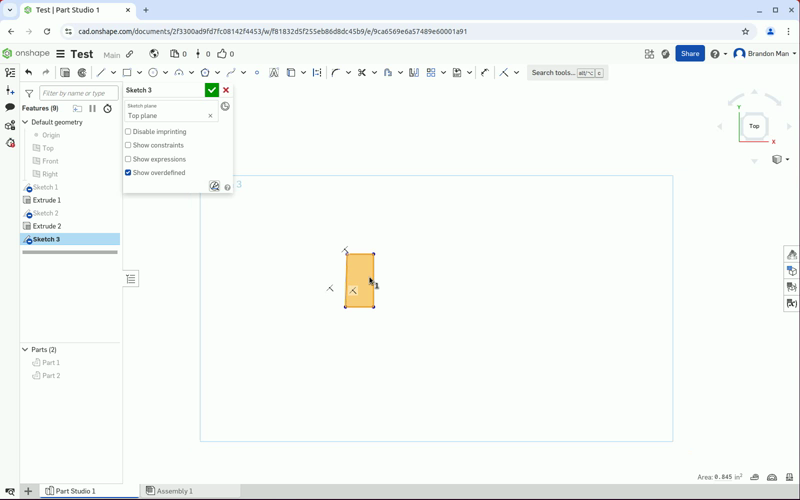
scroll(-6)
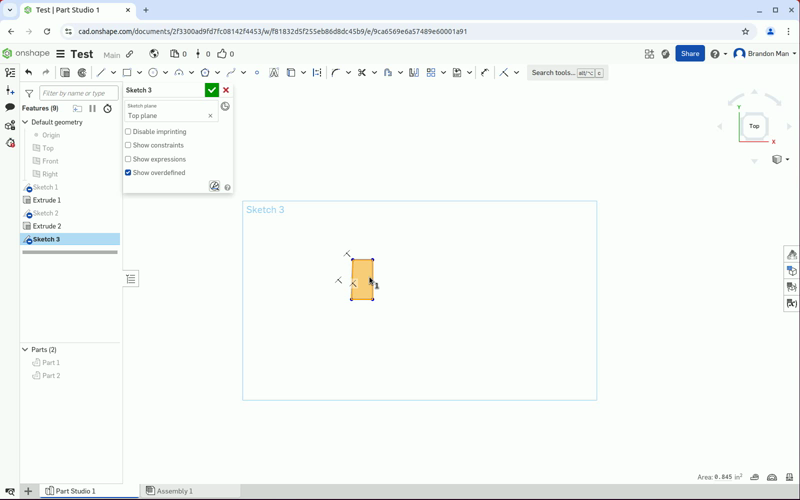
scroll(-6)
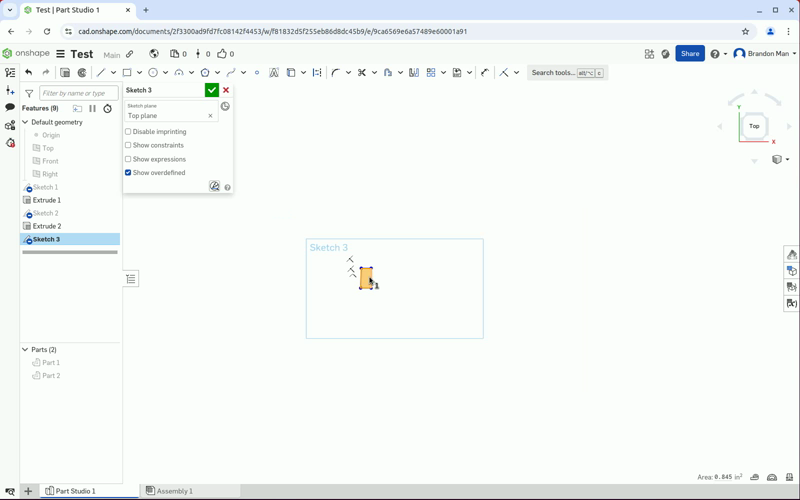
scroll(-6)
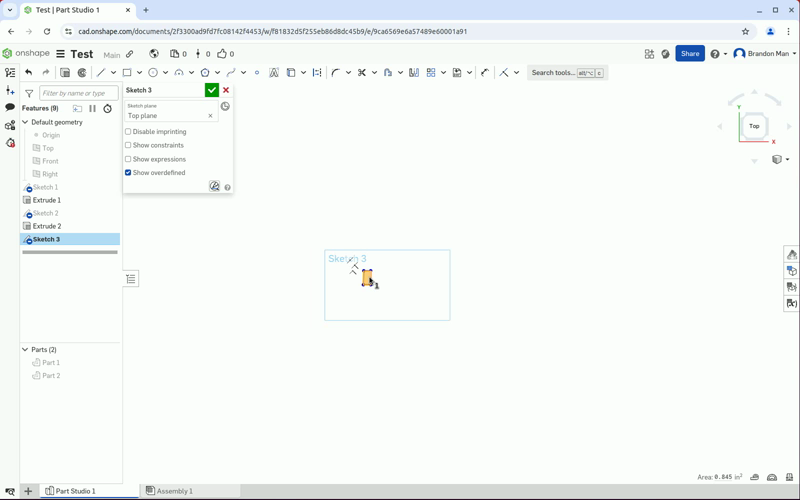
scroll(-6)
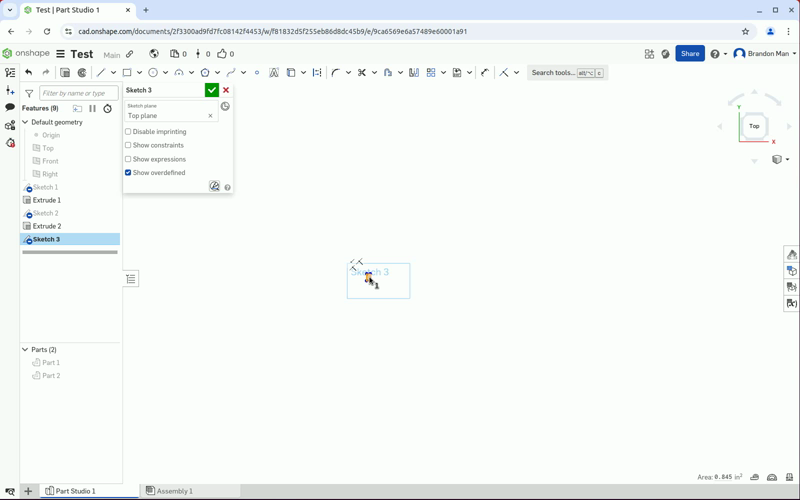
mouse_move(73, 352)
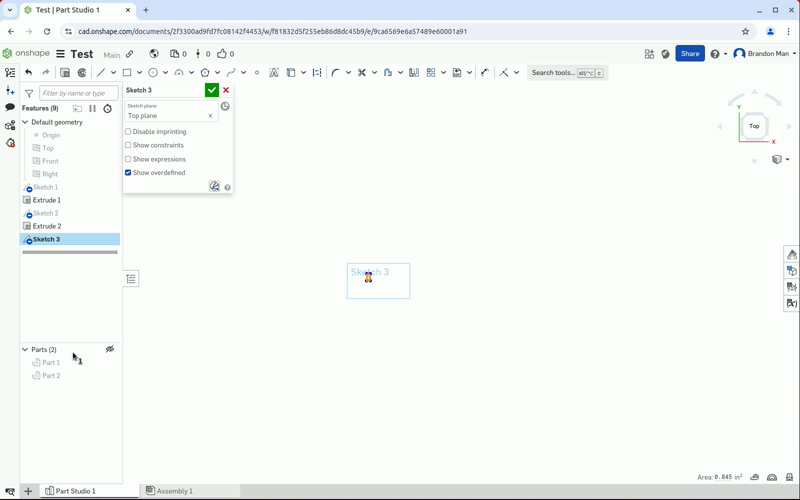
key(shift+y)
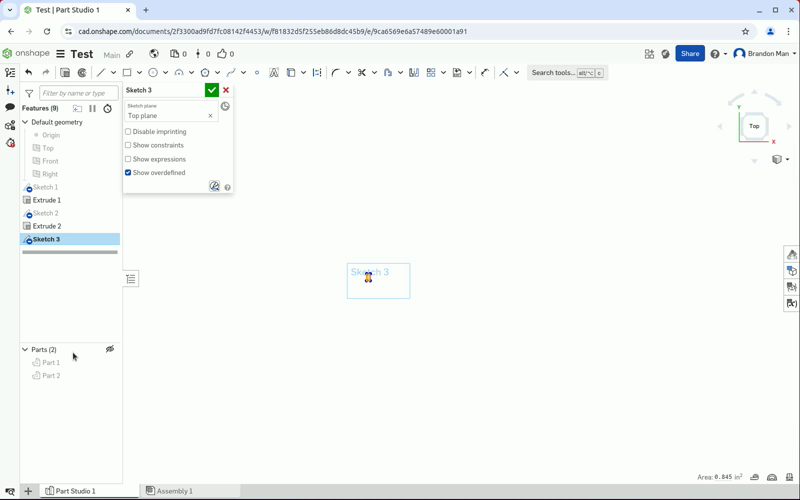
key(shift+e)
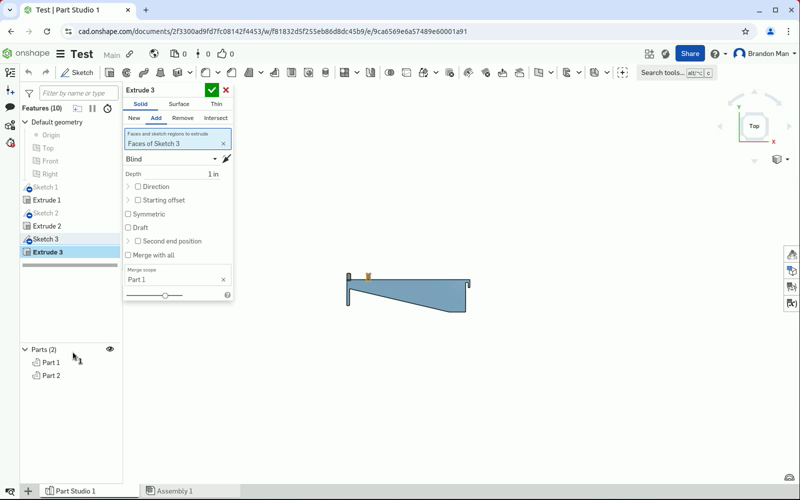
mouse_move(143, 106)
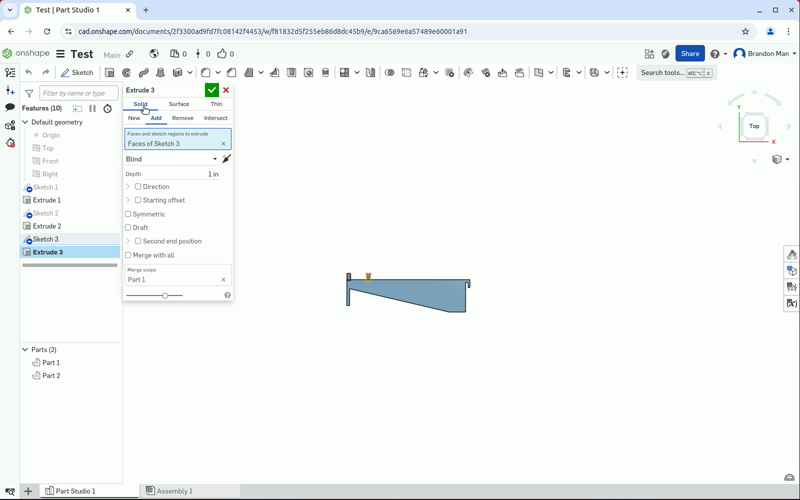
click(143, 106)
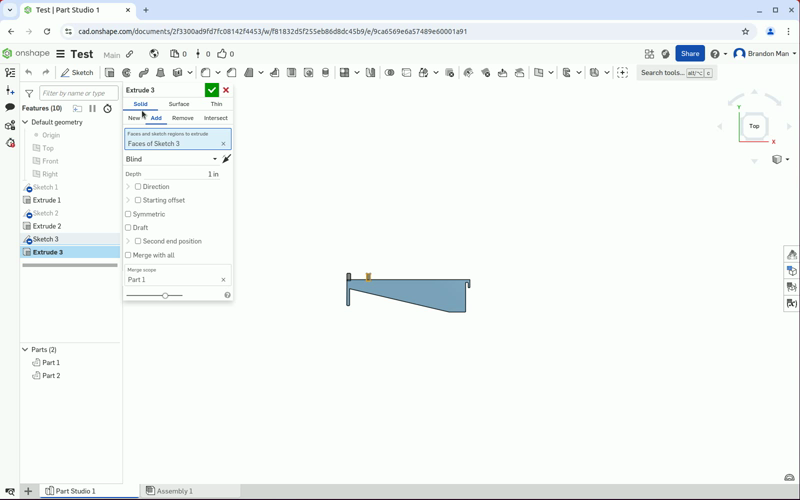
mouse_move(137, 120)
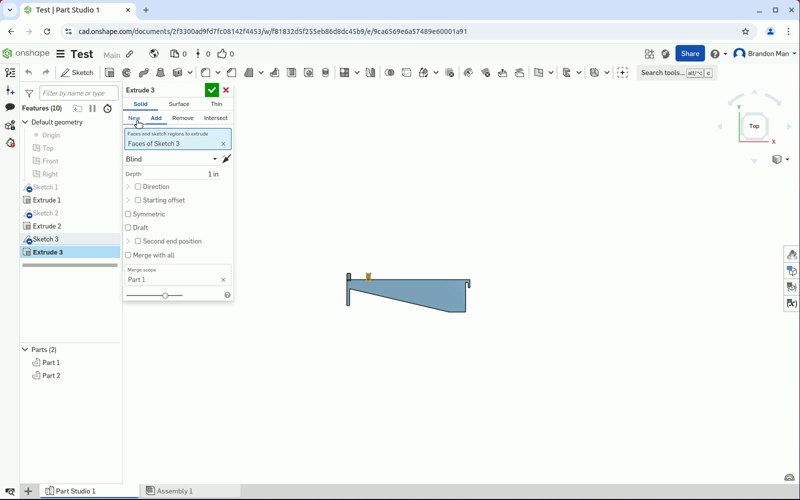
click(137, 120)
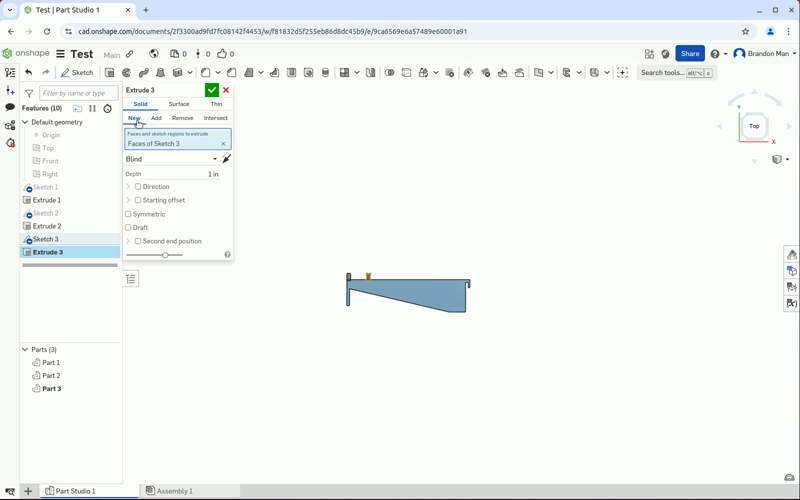
key(tab, 4)
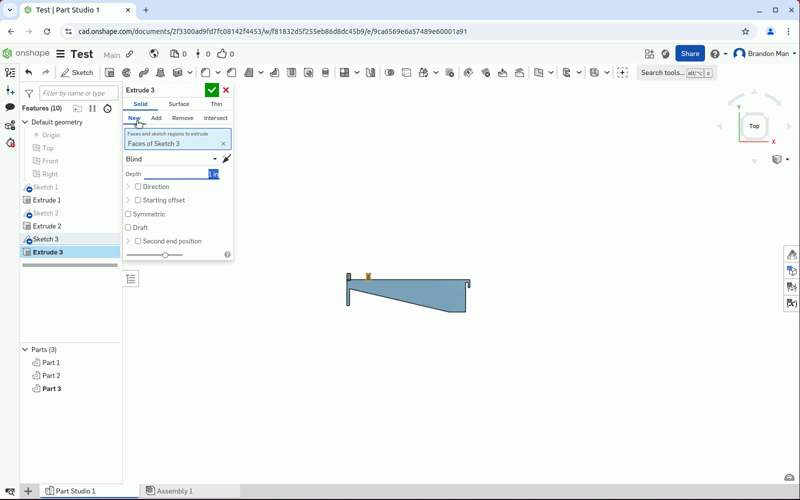
text(3.37)
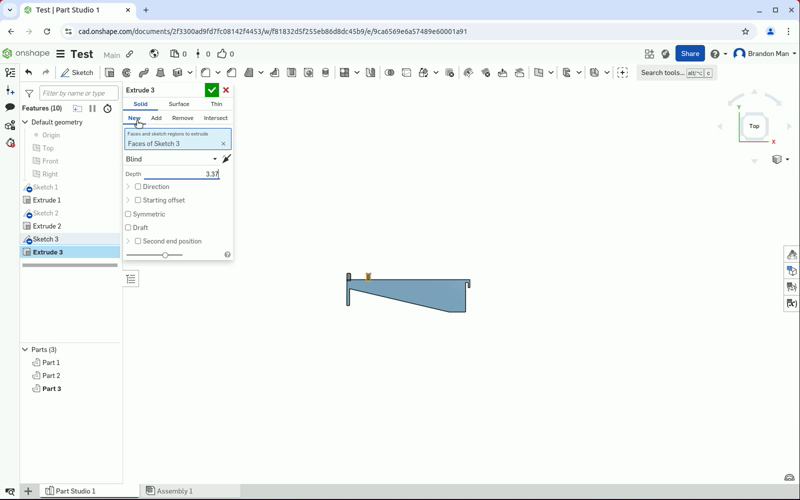
key(enter)
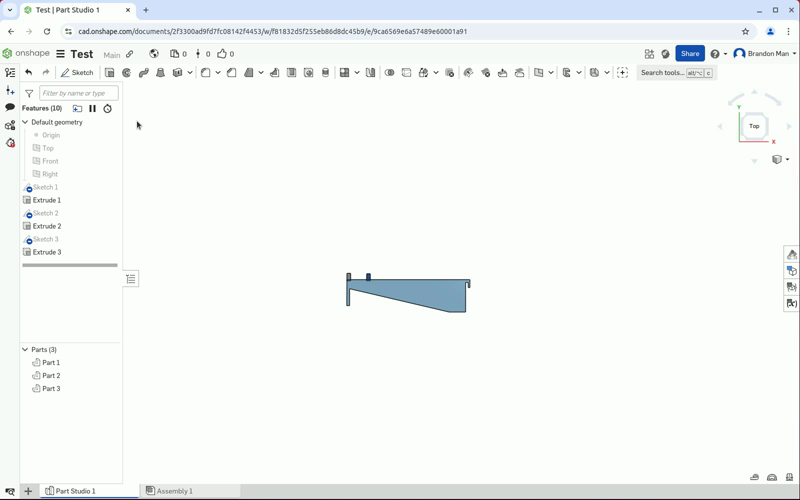
key(shift+h)
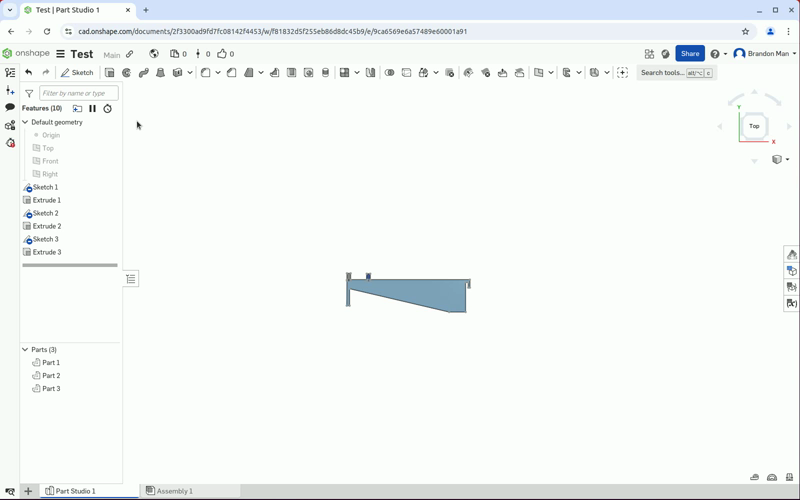
key(shift+h)
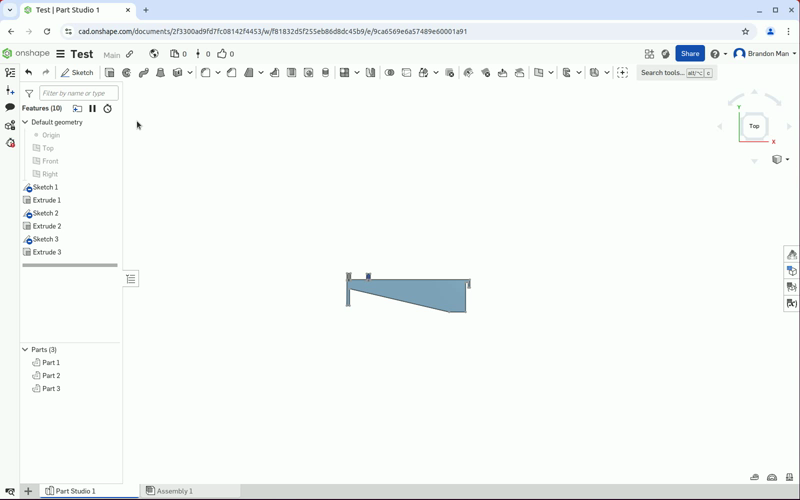
key(shift+7)
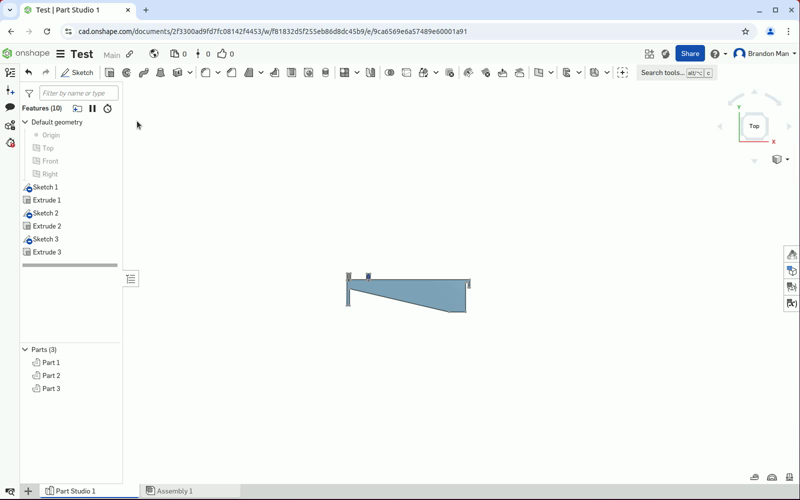
key(up, 3)
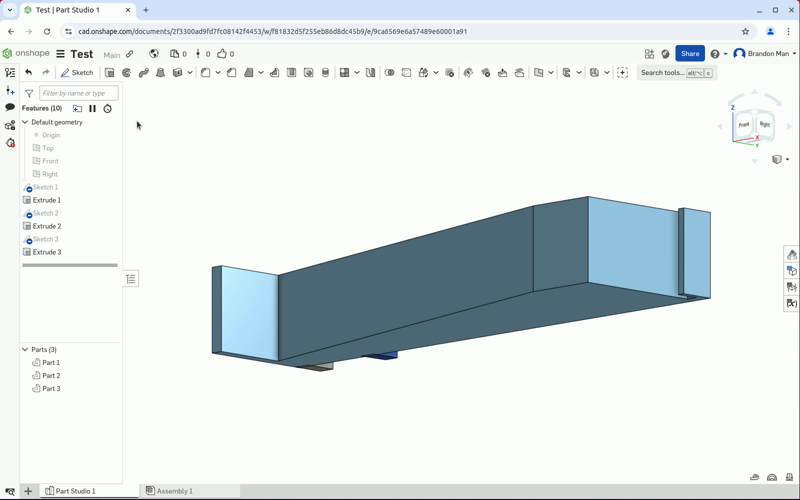
key(left, 3)
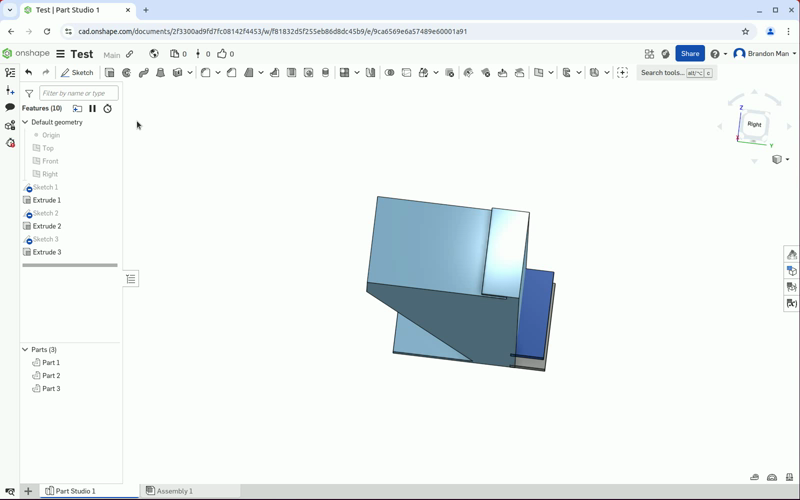
key(right, 3)
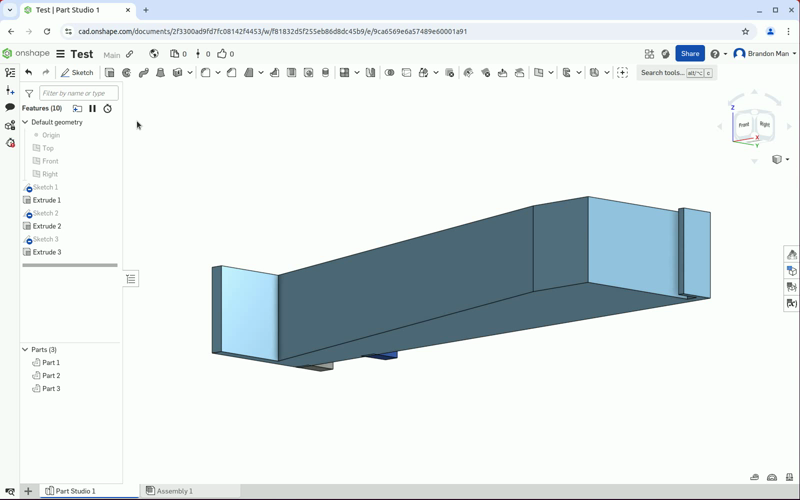
key(down, 3)
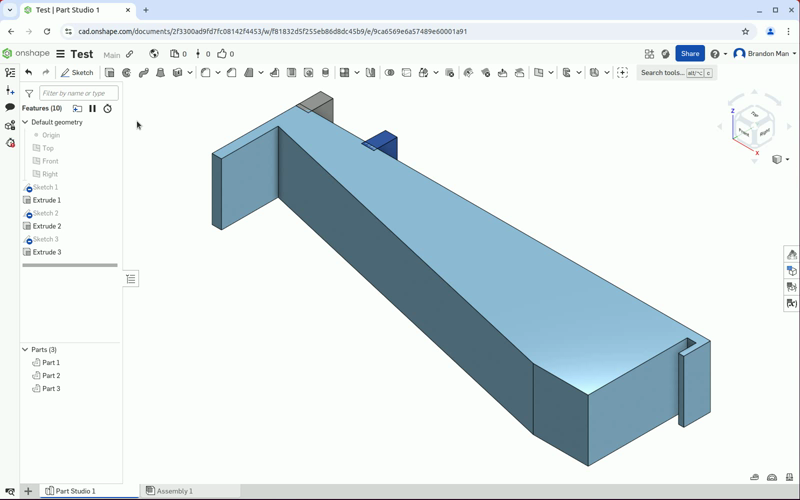
mouse_move(73, 189)
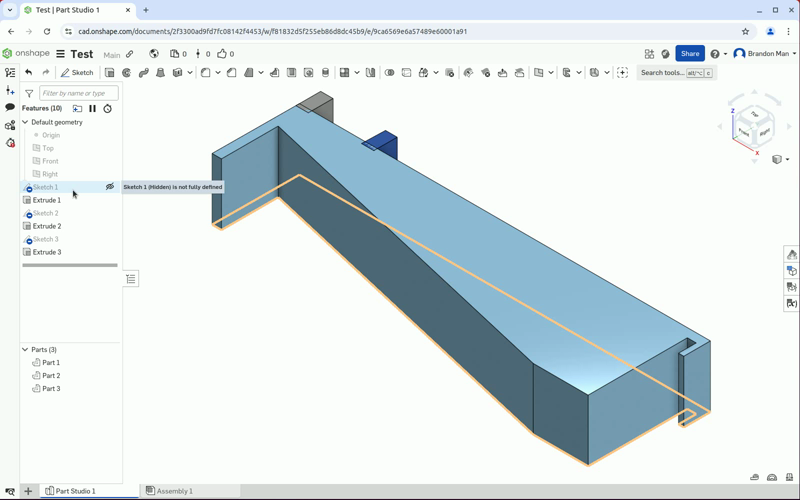
click(73, 189)